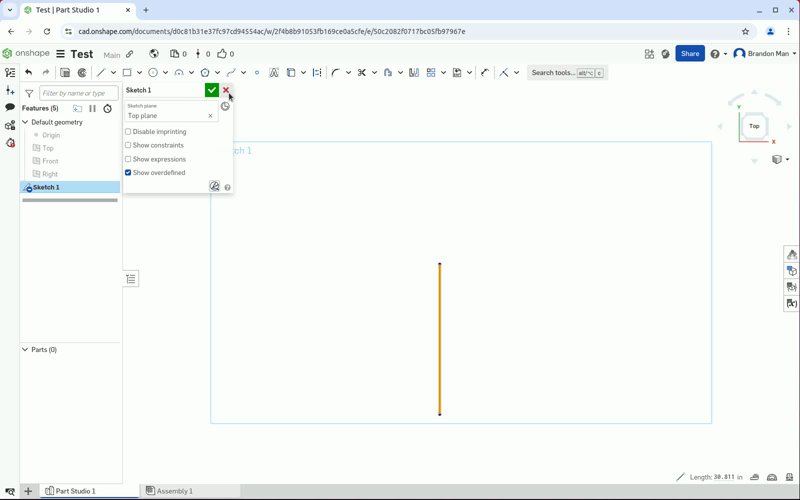
key(shift+h)
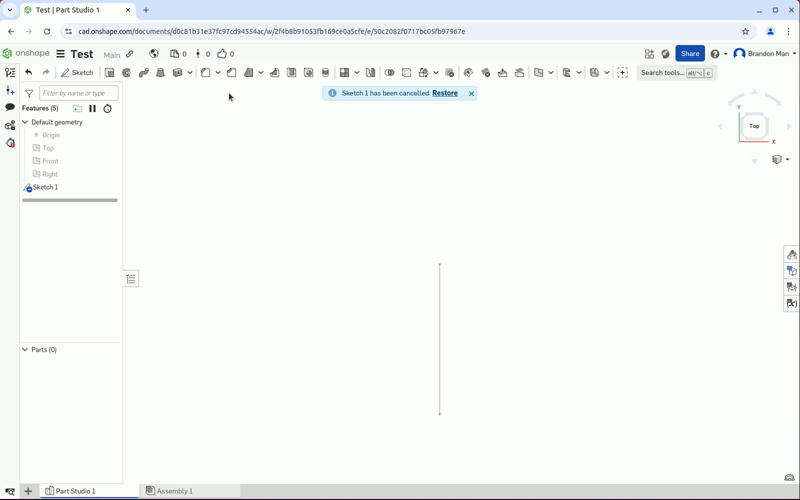
key(shift+s)
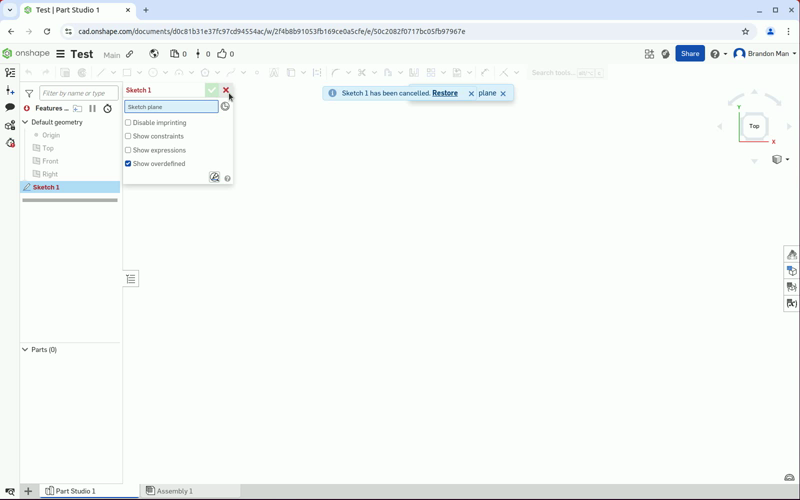
mouse_move(73, 150)
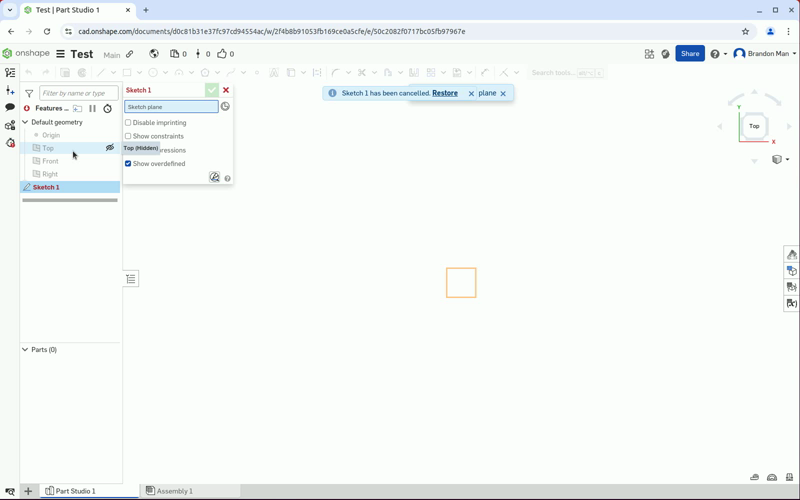
click(73, 150)
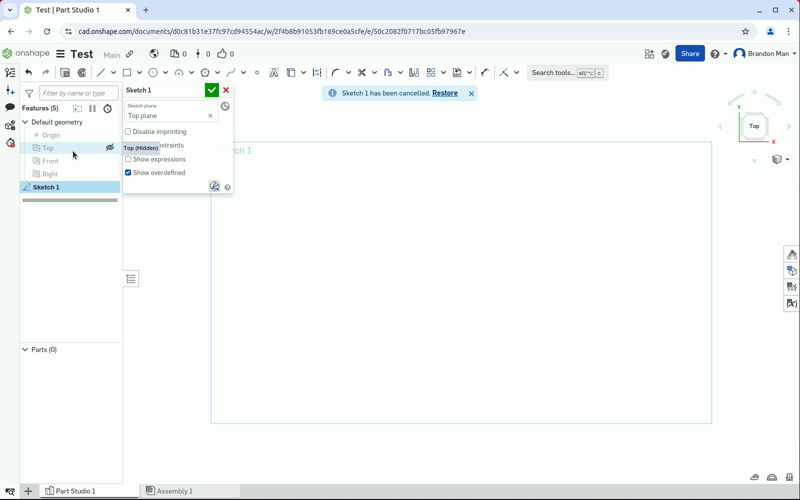
mouse_move(73, 352)
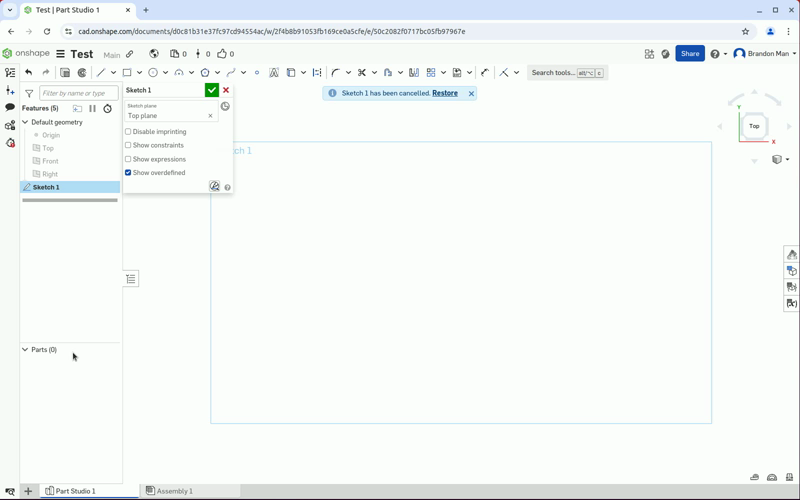
key(y)
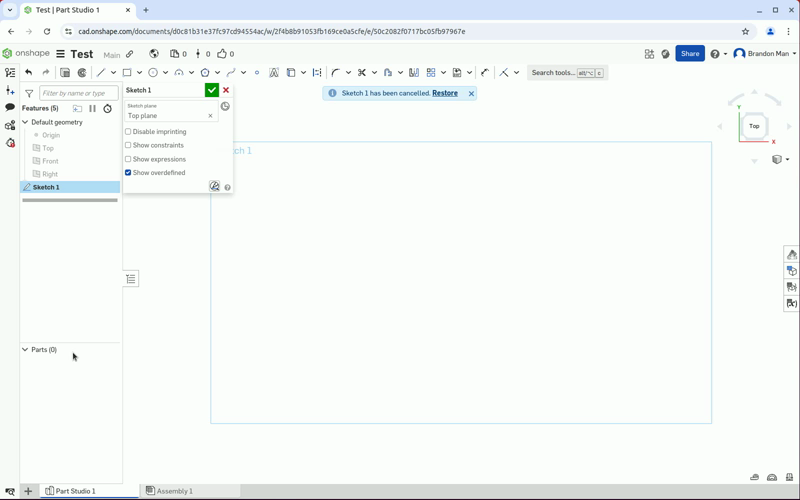
key(l)
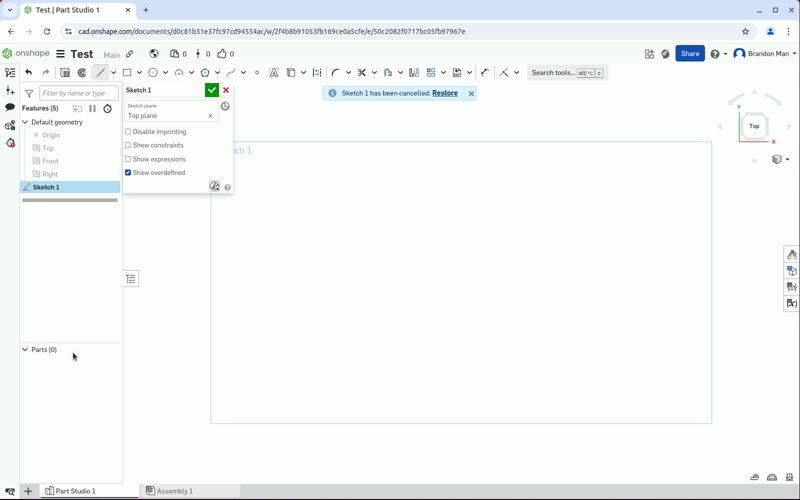
key_down(shift)
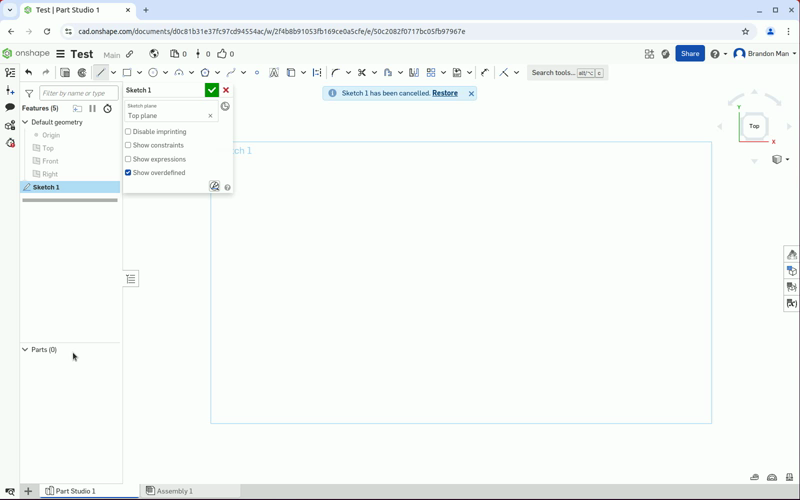
mouse_move(351, 335)
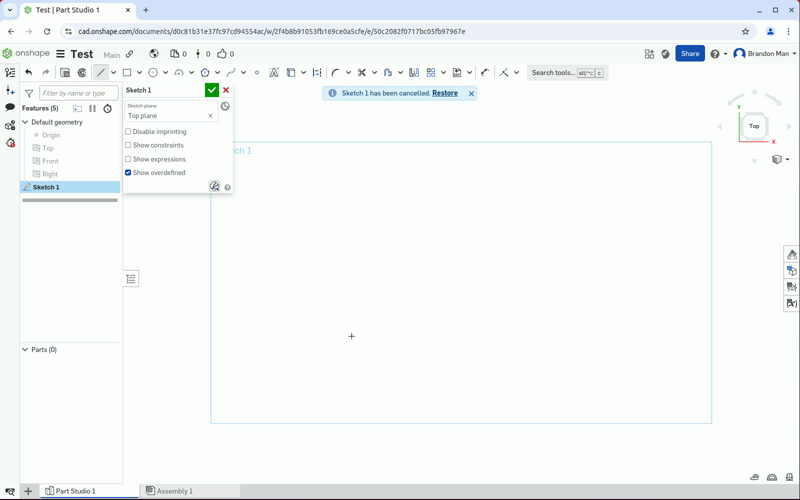
click(351, 335)
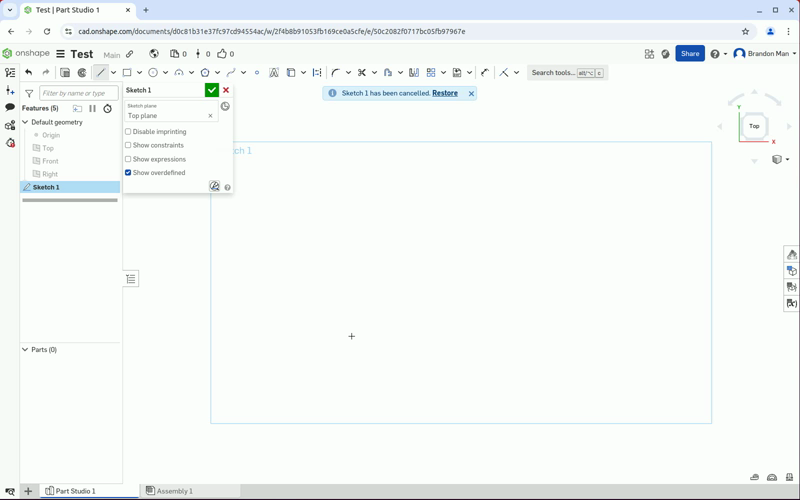
key_up(shift)
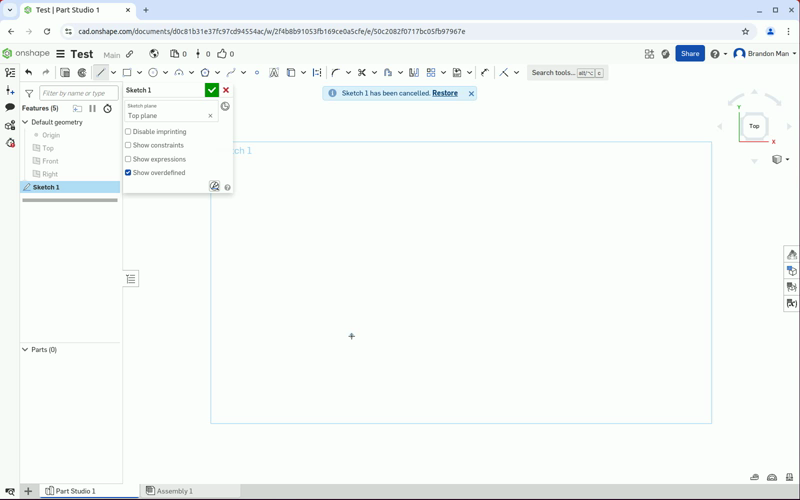
key_down(shift)
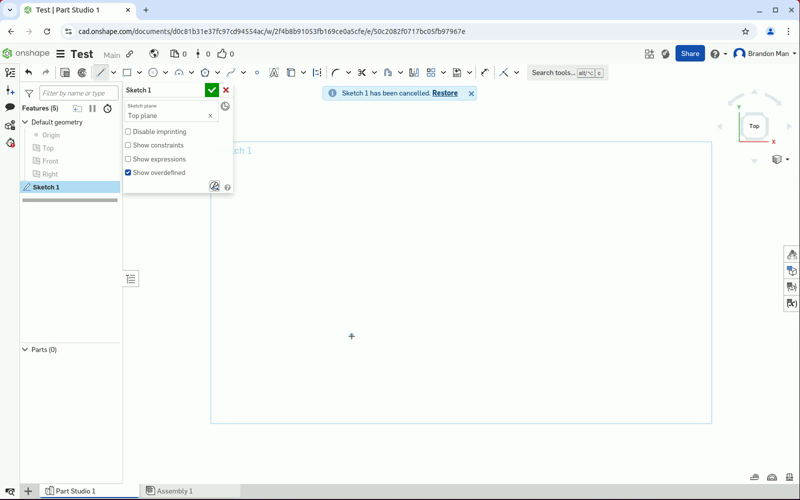
mouse_move(569, 335)
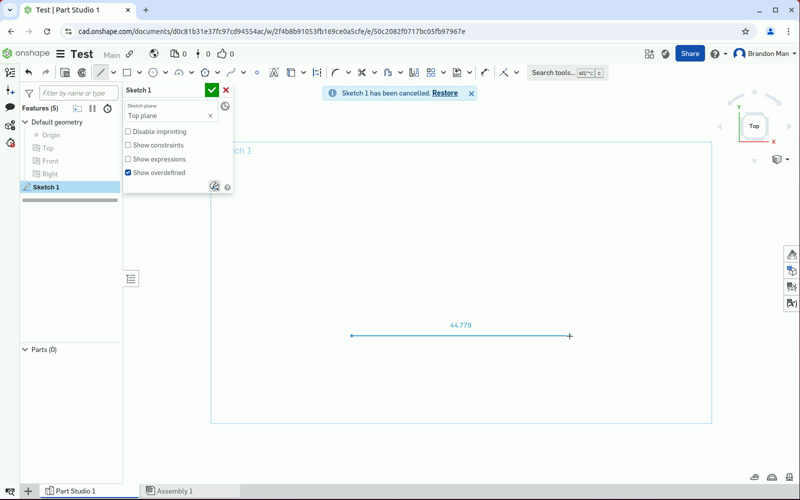
click(569, 335)
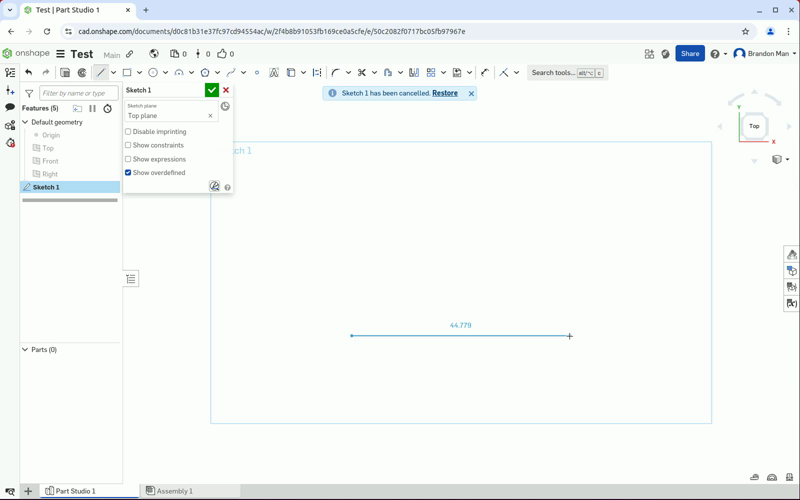
key_up(shift)
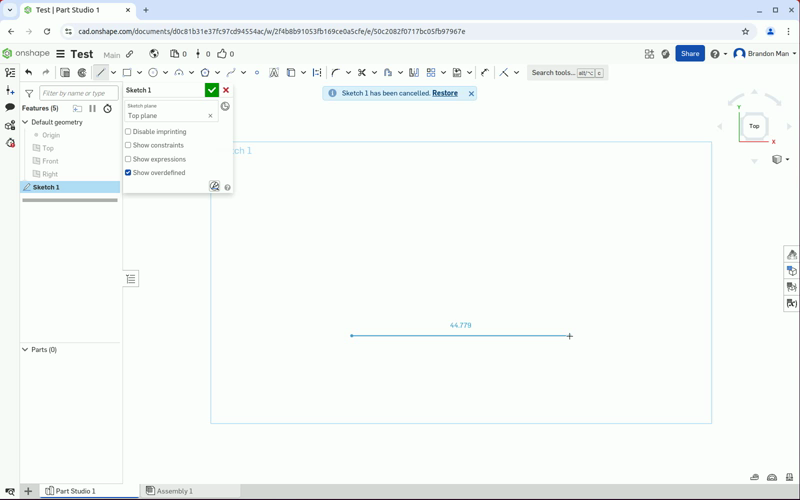
key_down(shift)
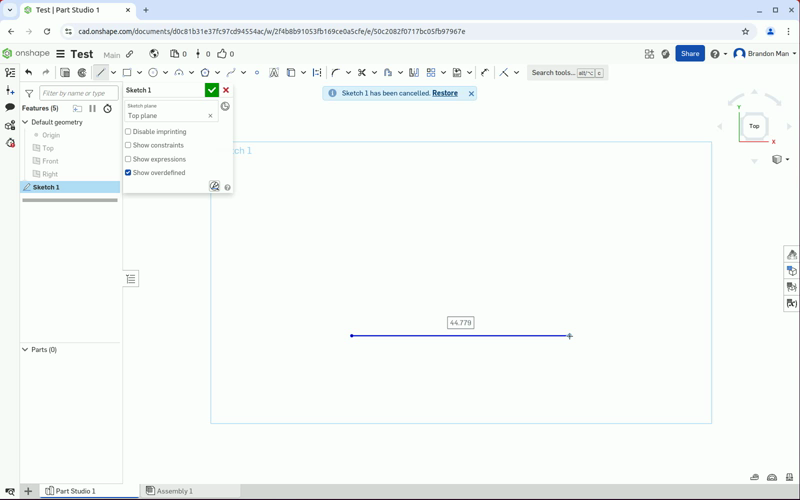
mouse_move(569, 230)
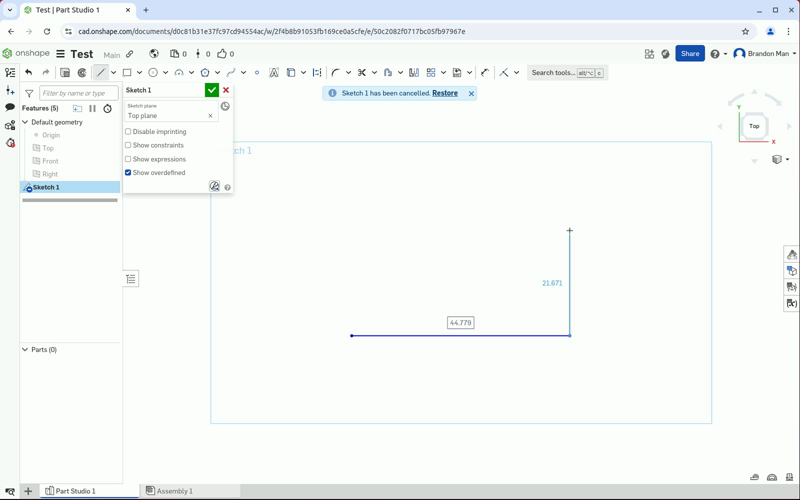
click(569, 230)
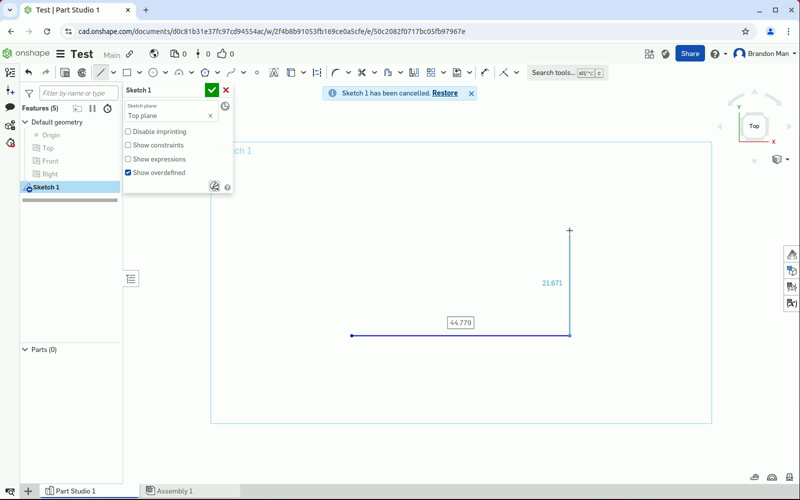
key_up(shift)
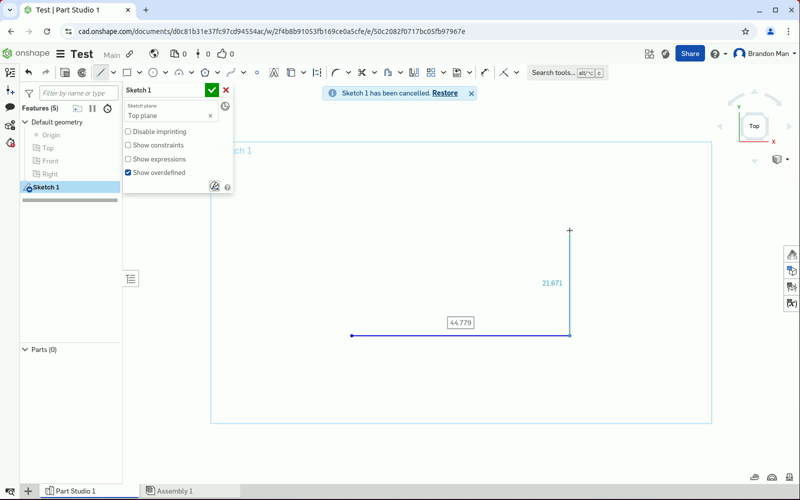
key_down(shift)
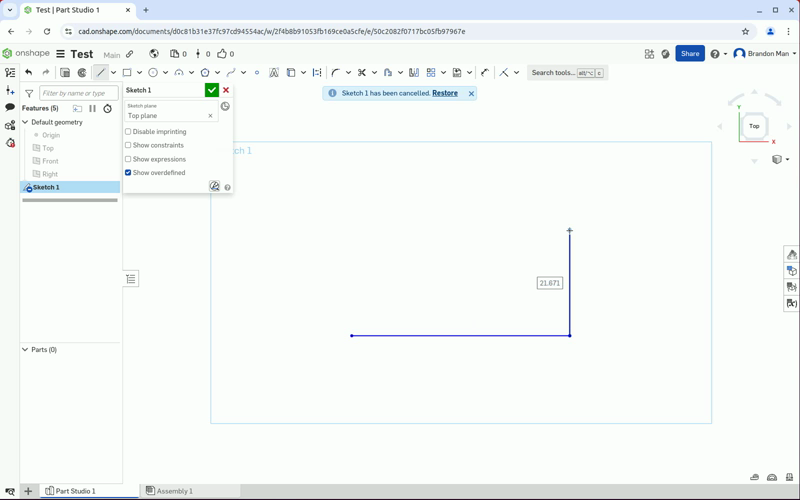
mouse_move(351, 230)
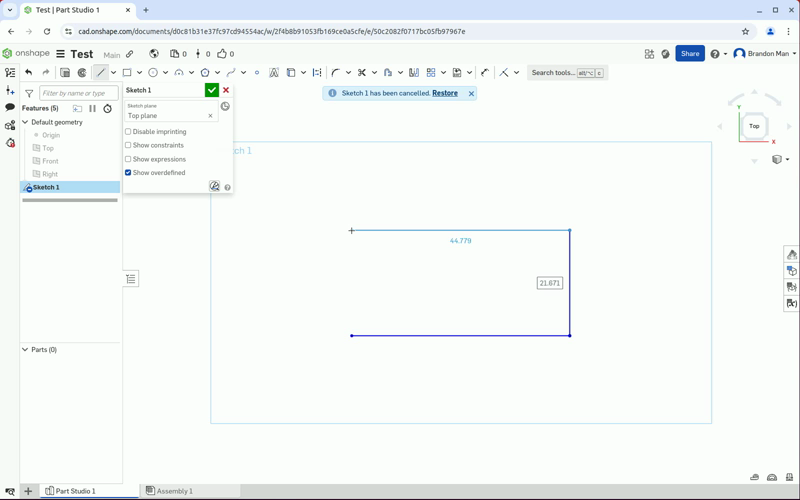
click(351, 230)
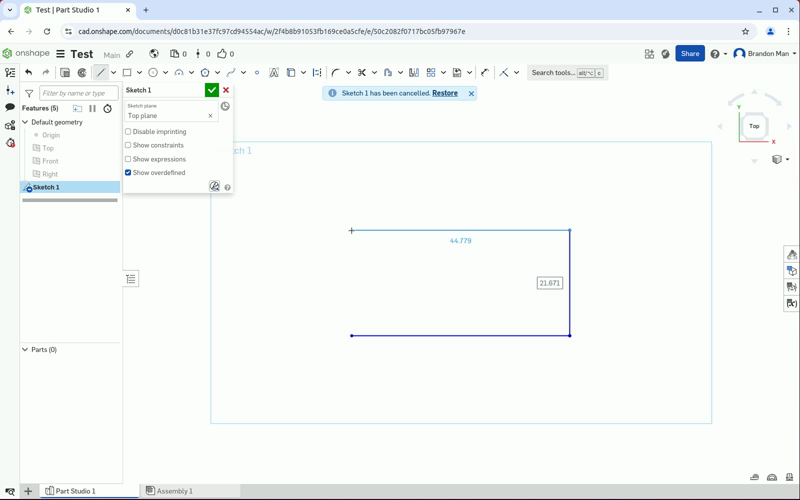
key_up(shift)
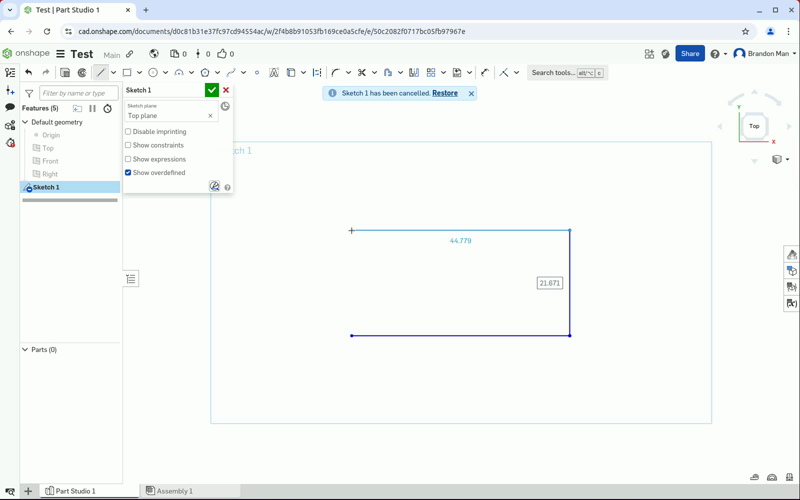
key_down(shift)
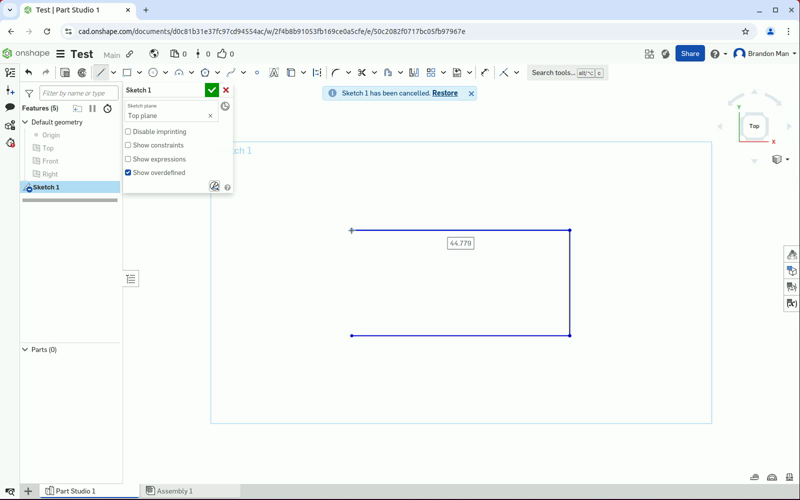
mouse_move(351, 335)
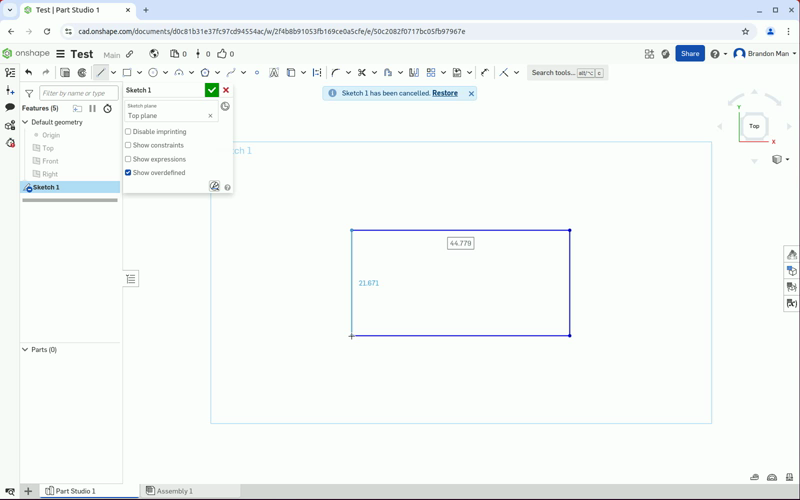
key_up(shift)
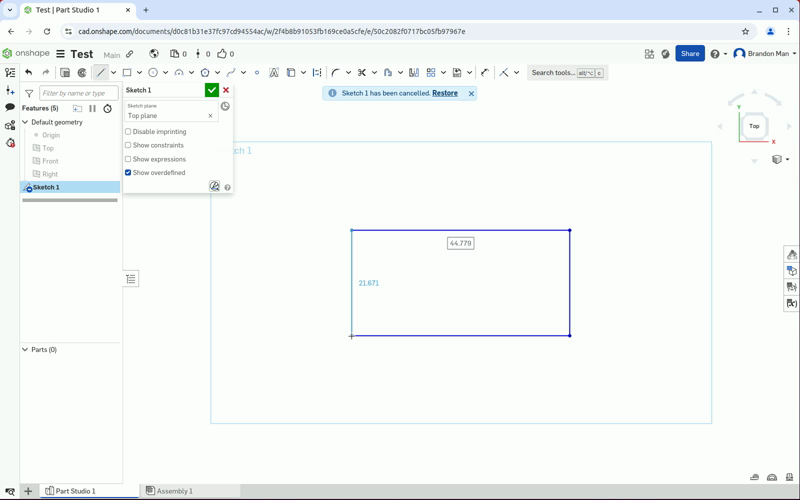
click(351, 335)
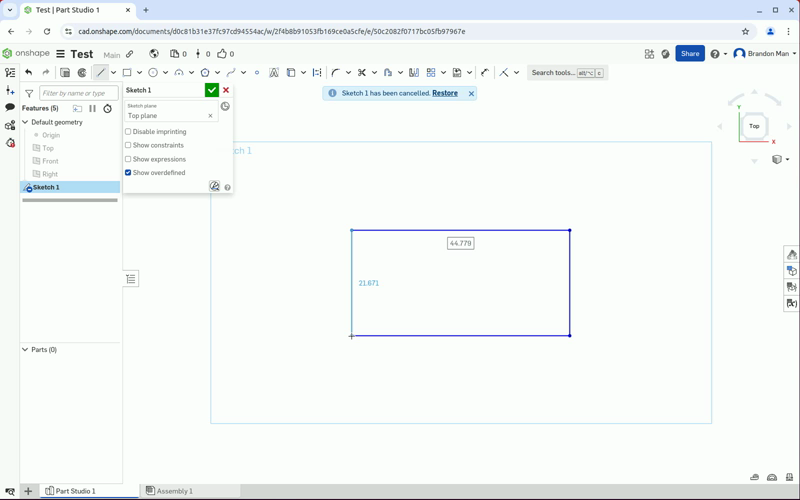
key(esc)
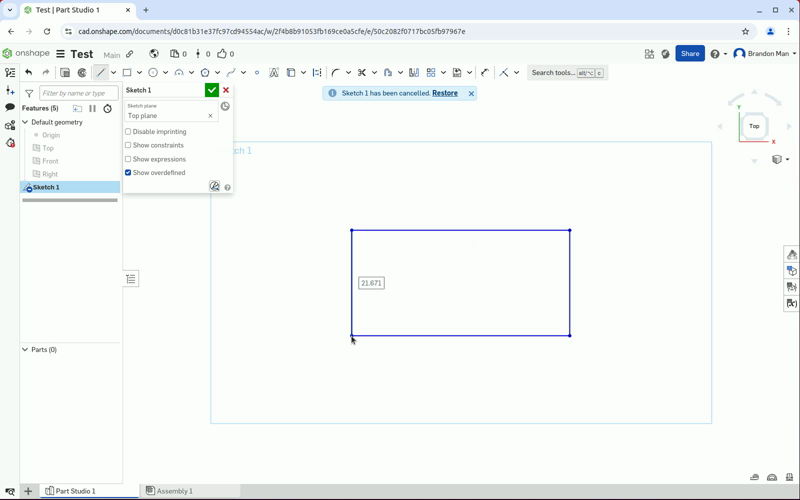
mouse_move(421, 281)
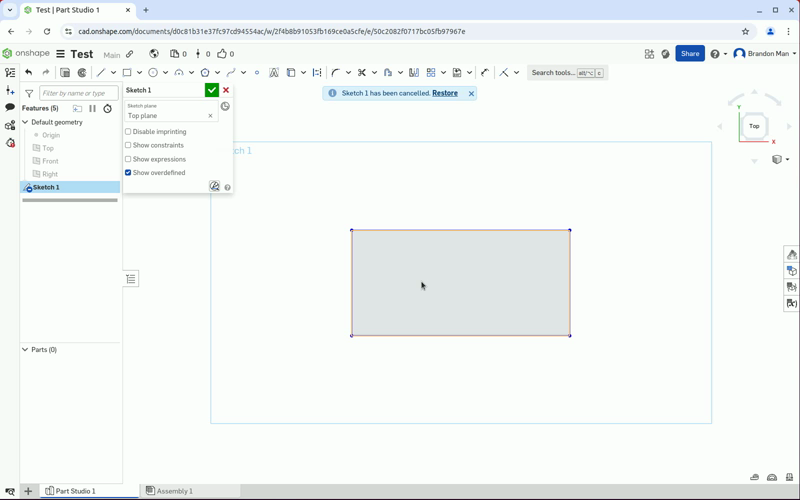
click(421, 281)
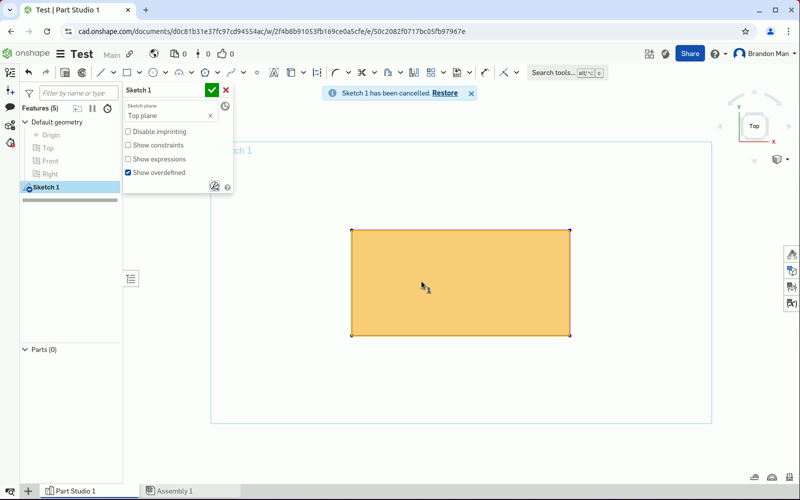
mouse_move(73, 352)
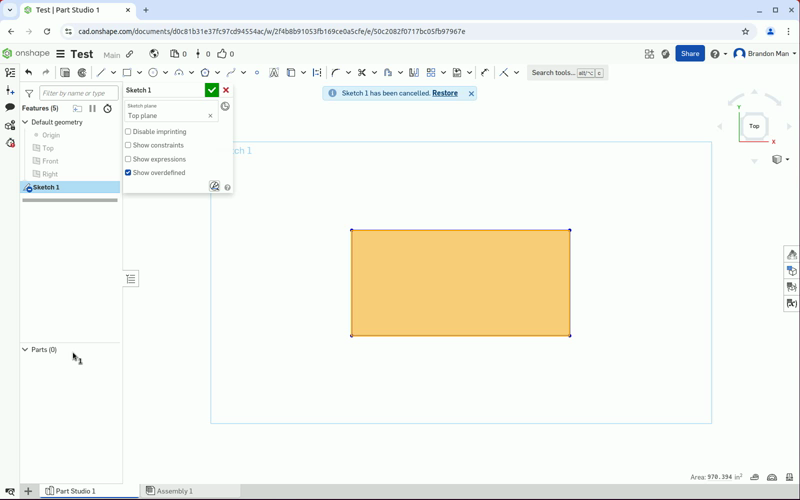
key(shift+y)
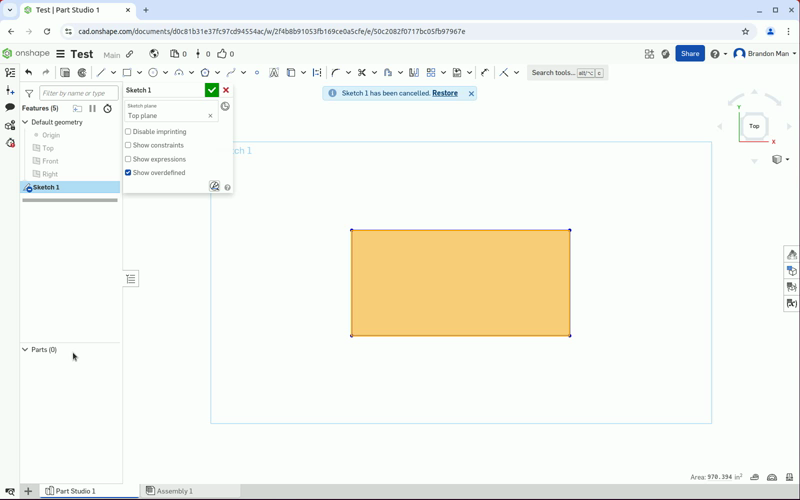
key(shift+e)
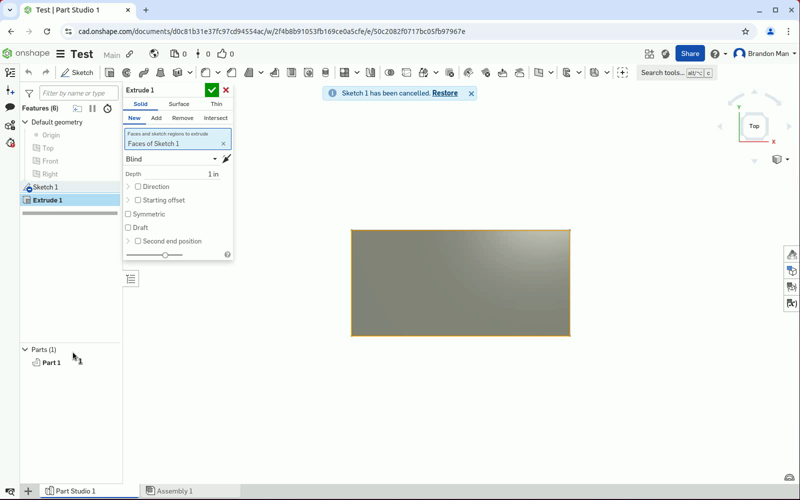
mouse_move(143, 106)
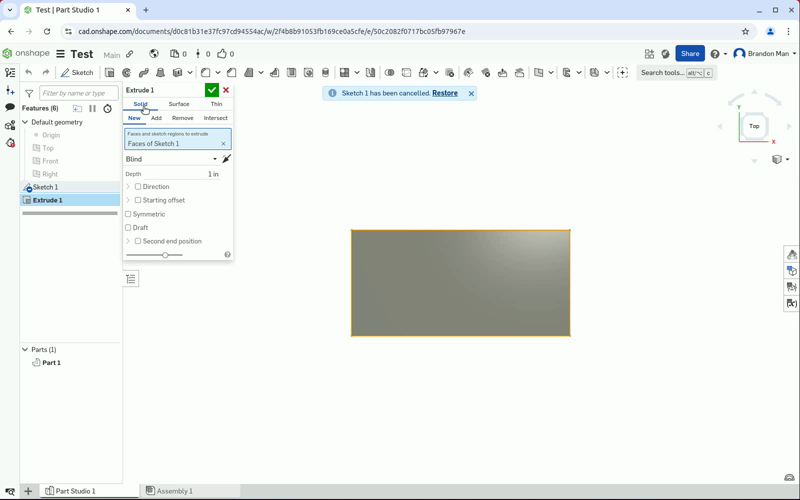
click(143, 106)
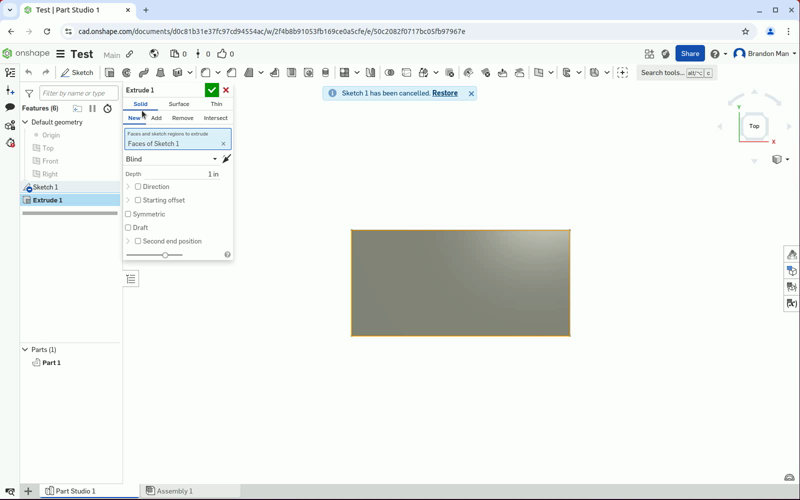
mouse_move(137, 120)
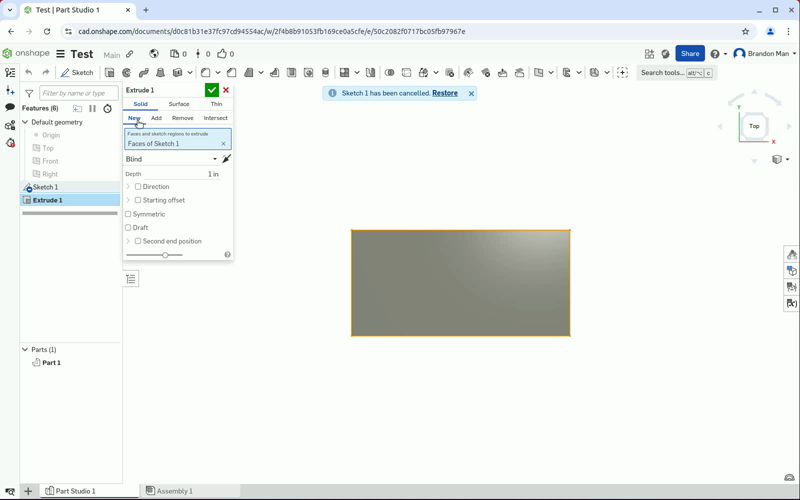
click(137, 120)
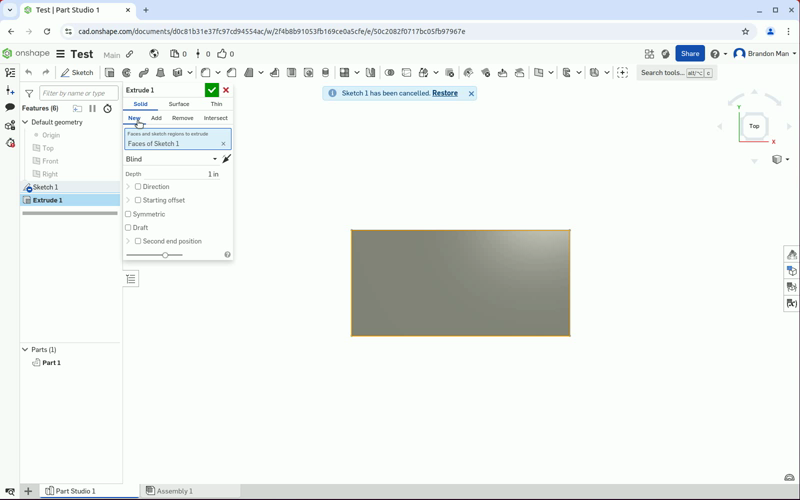
key(tab, 4)
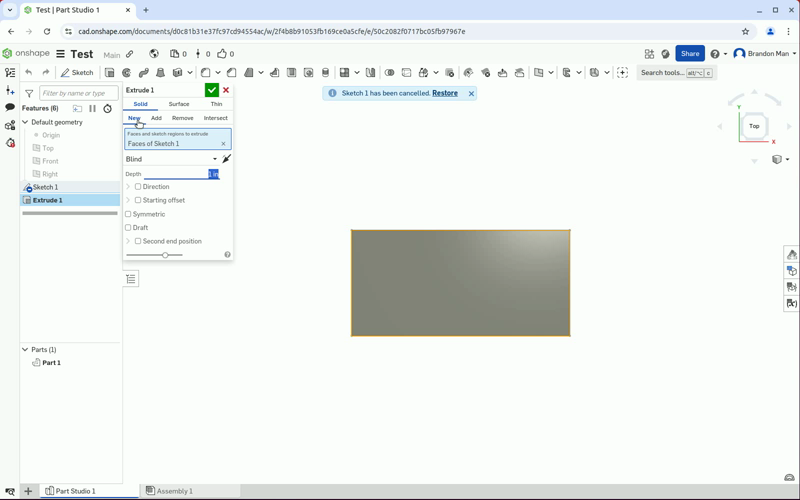
text(4.574)
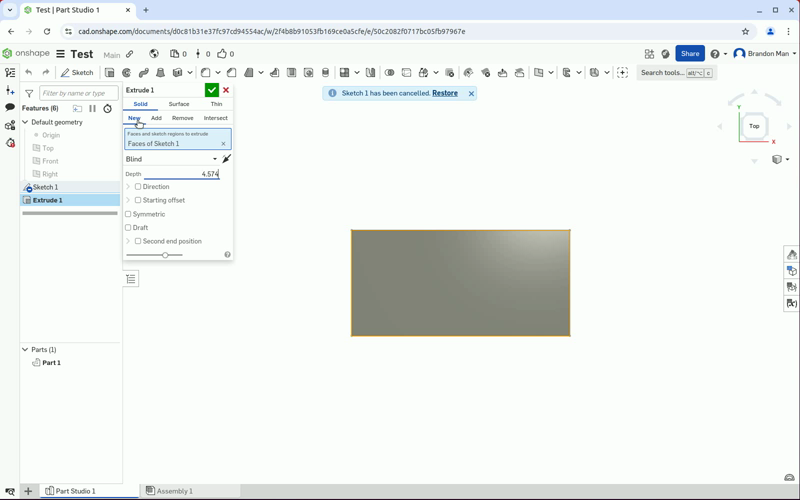
key(enter)
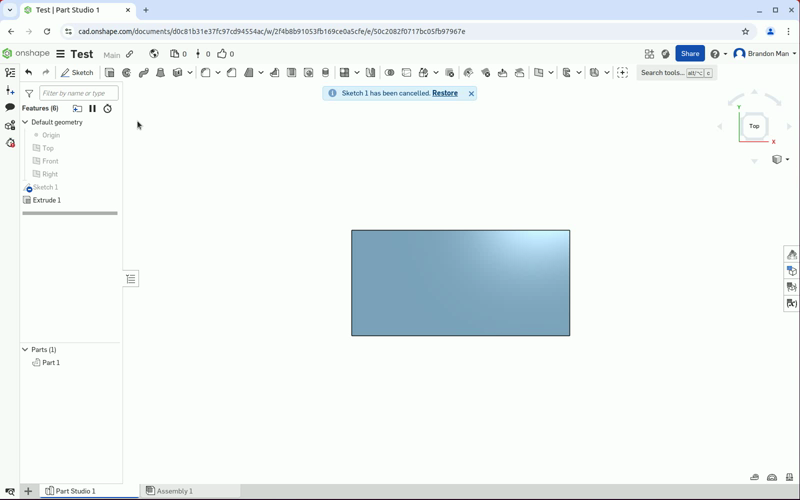
key(shift+h)
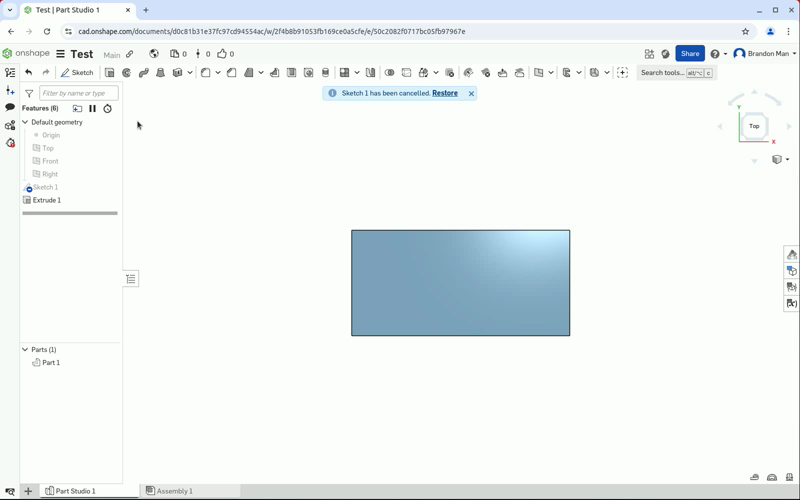
key(shift+h)
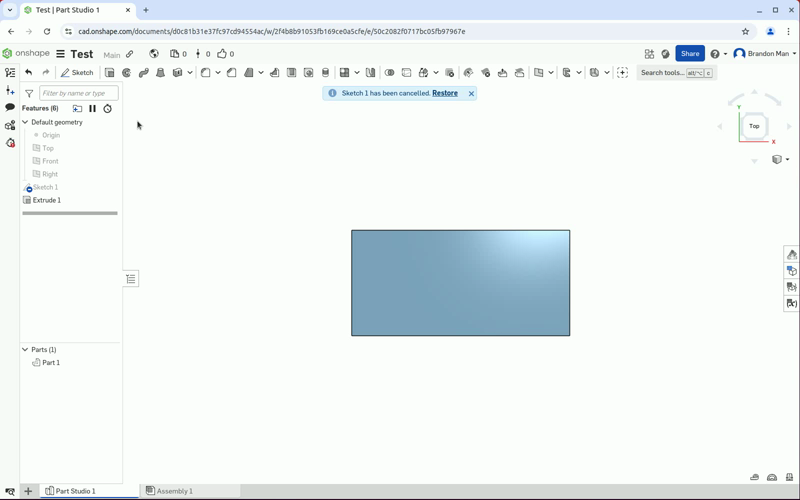
mouse_move(73, 189)
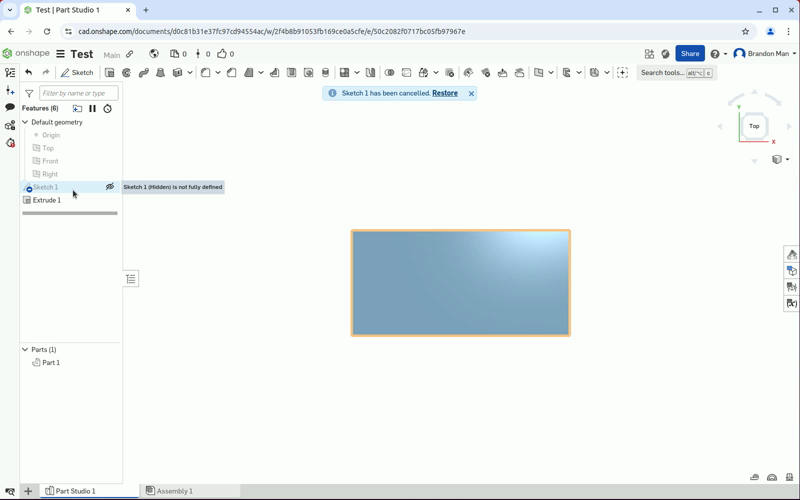
click(73, 189)
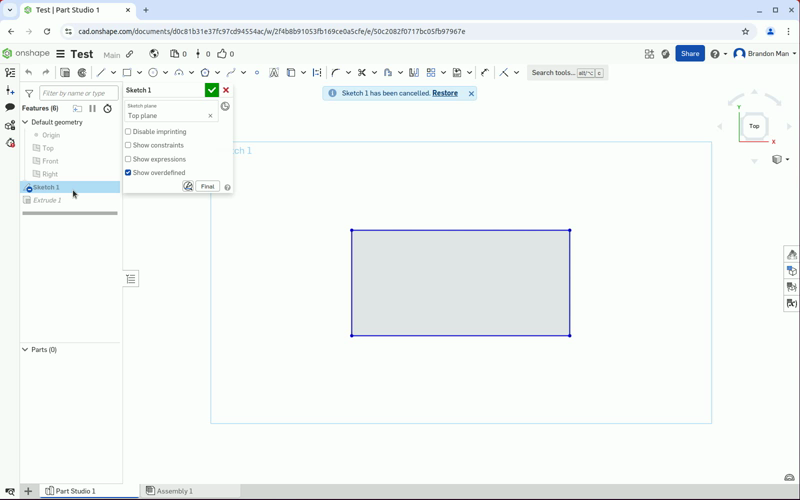
mouse_move(229, 92)
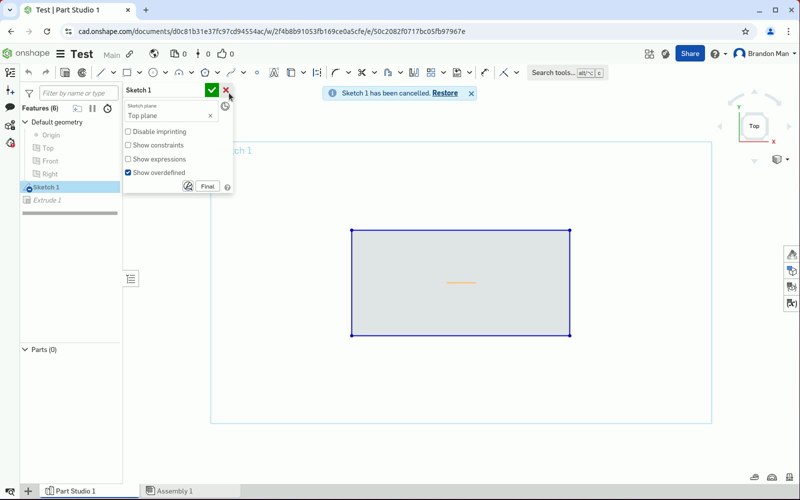
click(229, 92)
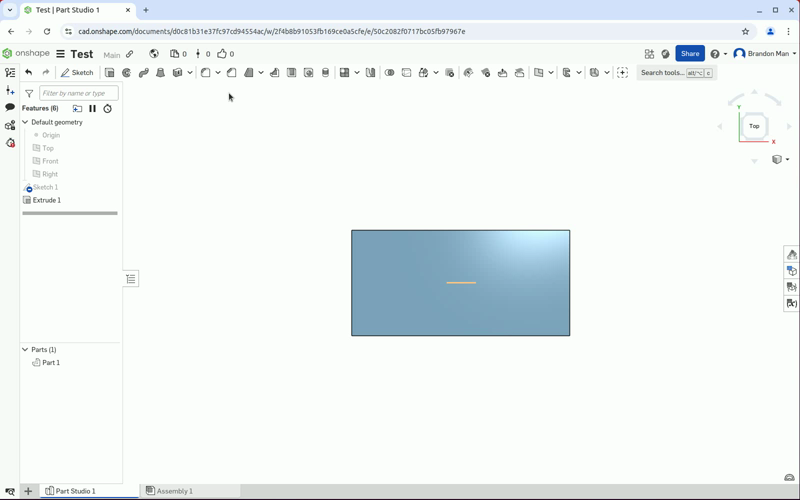
mouse_move(73, 352)
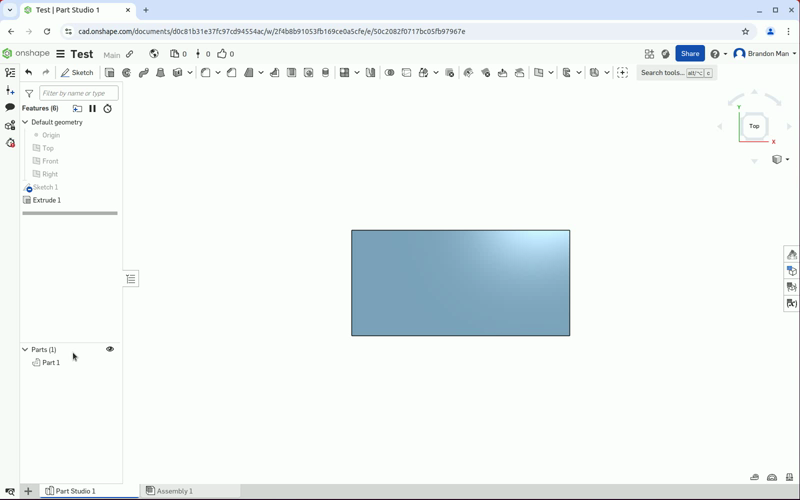
key(y)
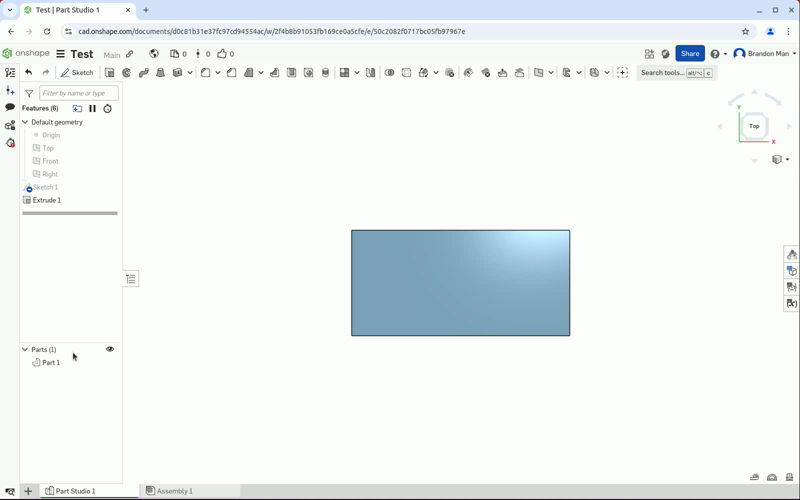
key(shift+p)
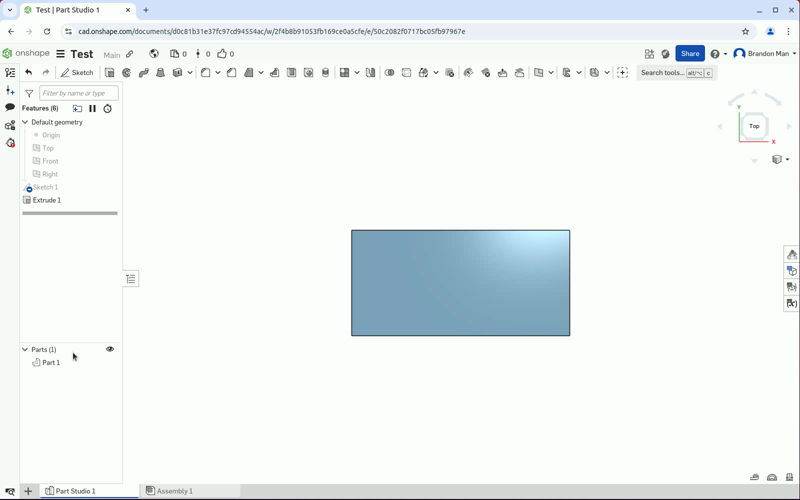
key(space)
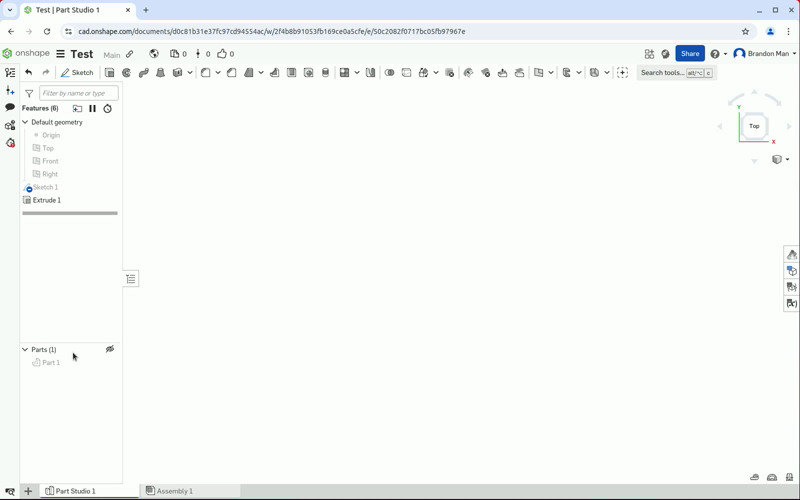
key_down(shift)
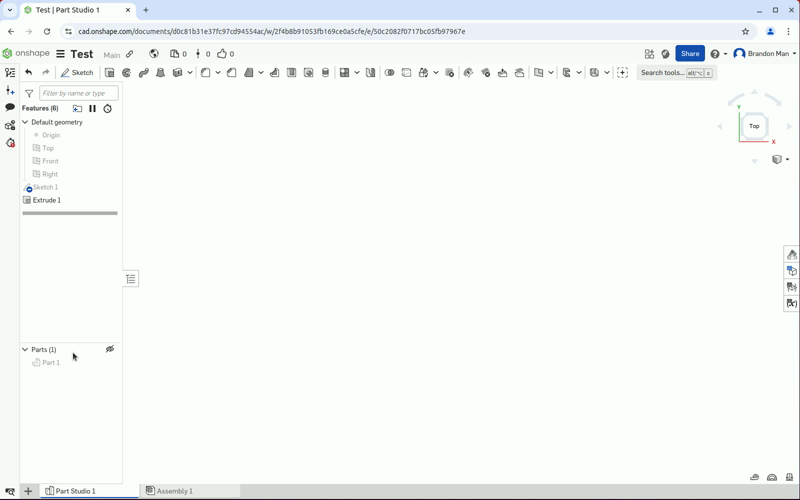
key(up)
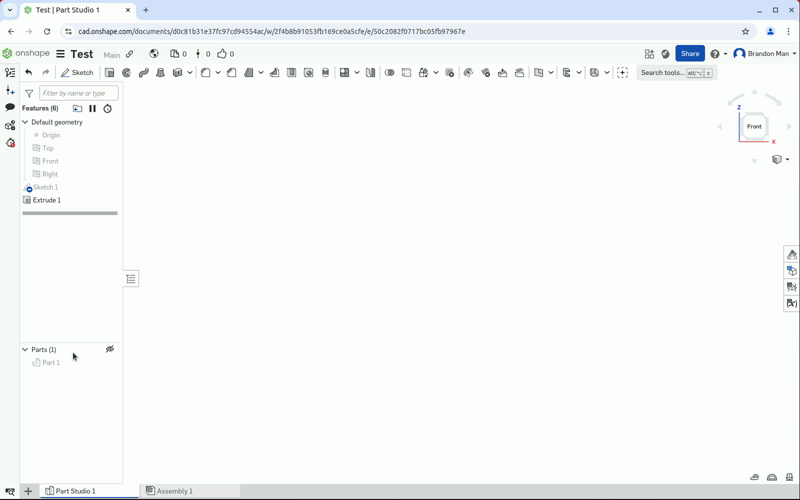
key_up(shift)
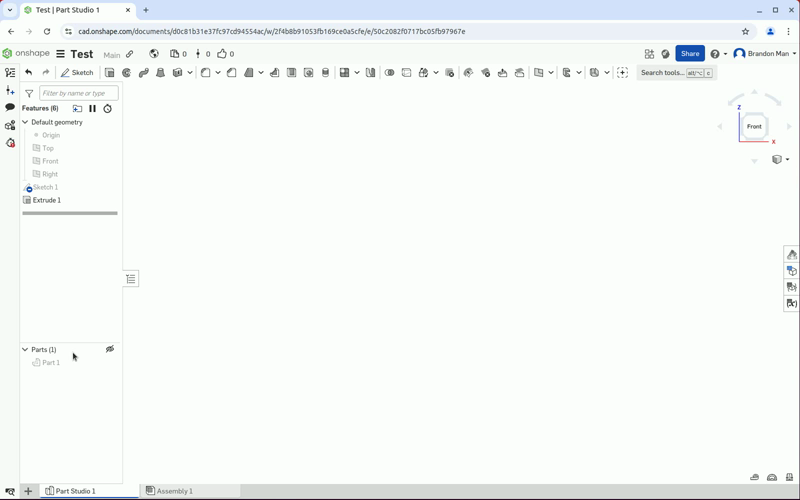
key(space)
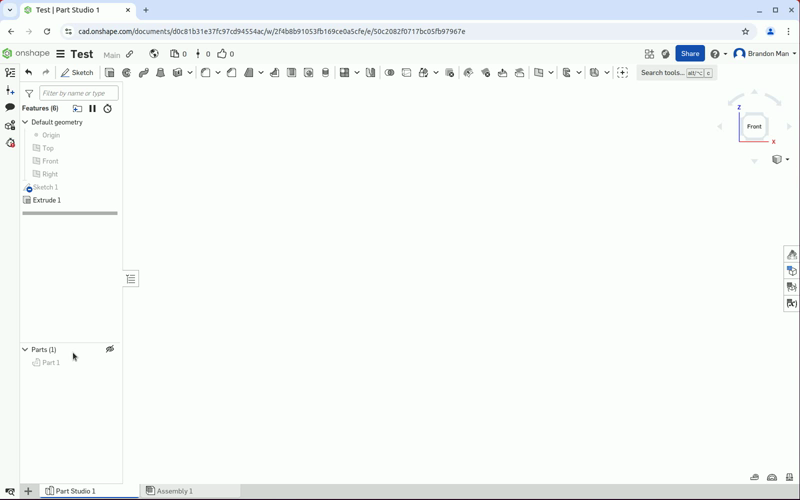
key_down(shift)
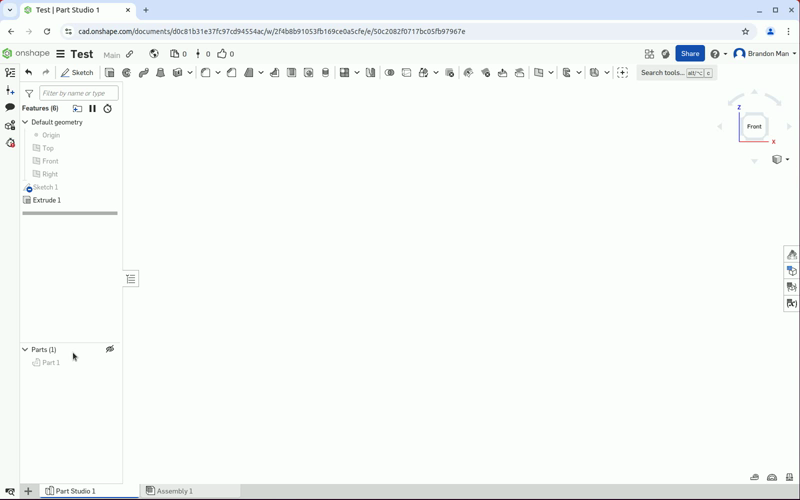
key(left)
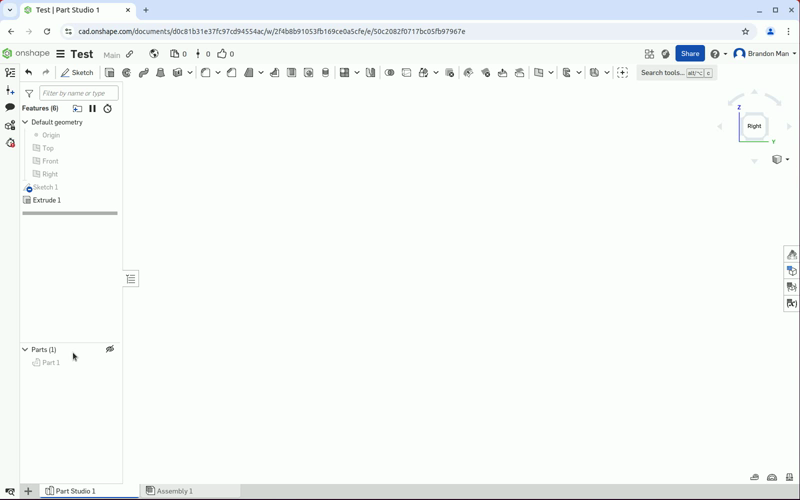
key_up(shift)
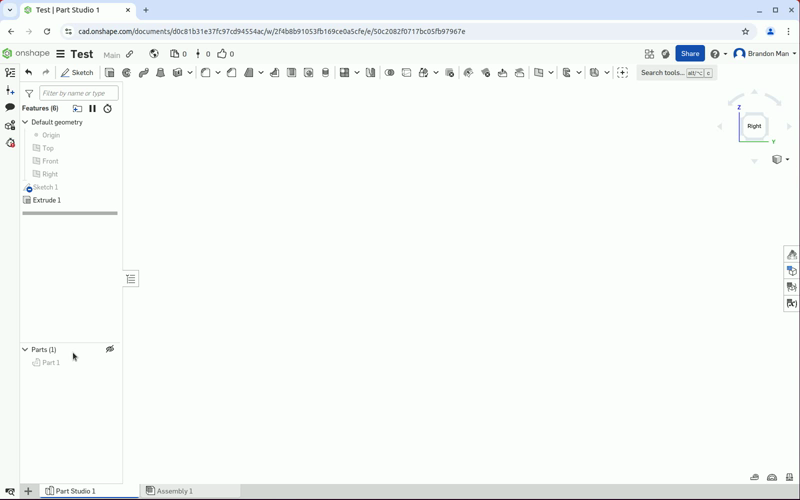
mouse_move(73, 352)
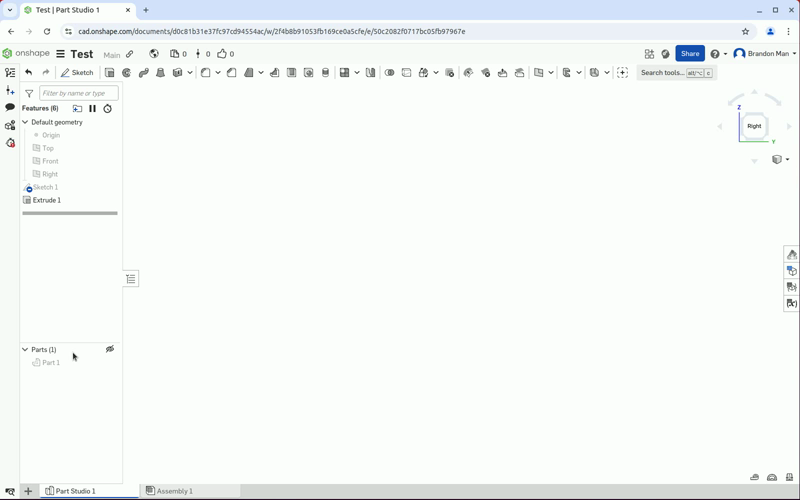
key(shift+y)
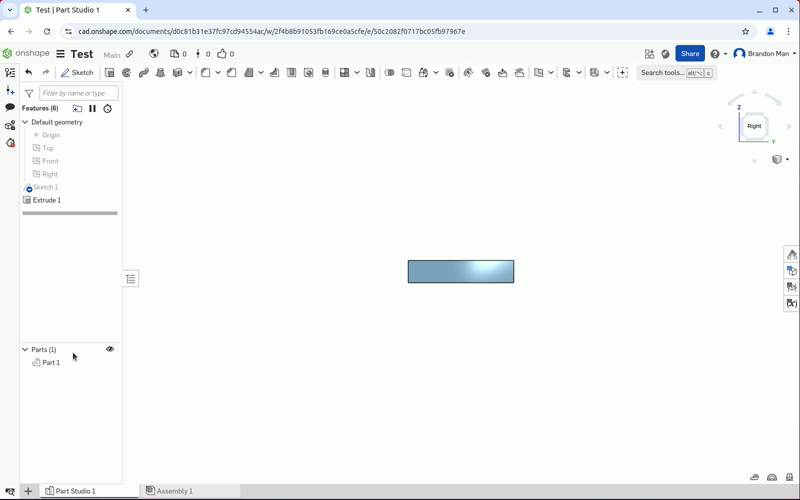
mouse_move(541, 75)
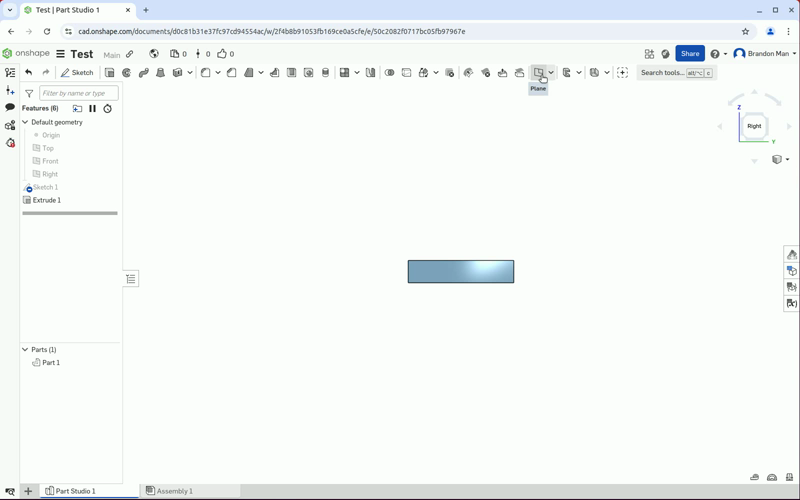
click(541, 75)
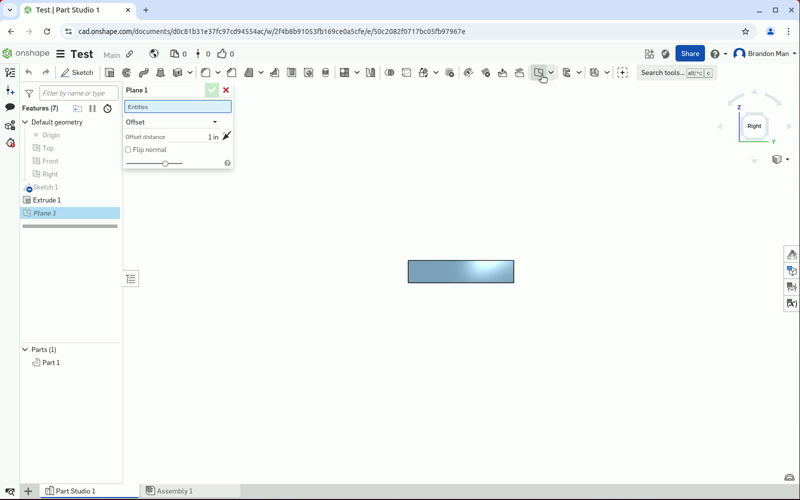
mouse_move(73, 176)
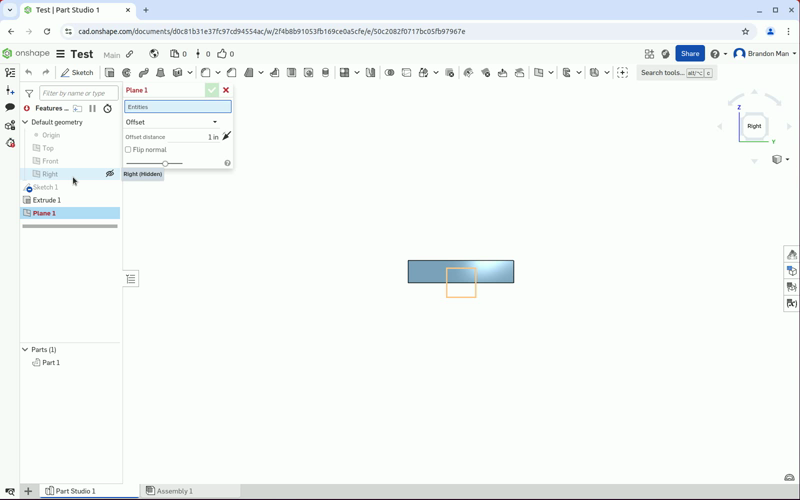
click(73, 176)
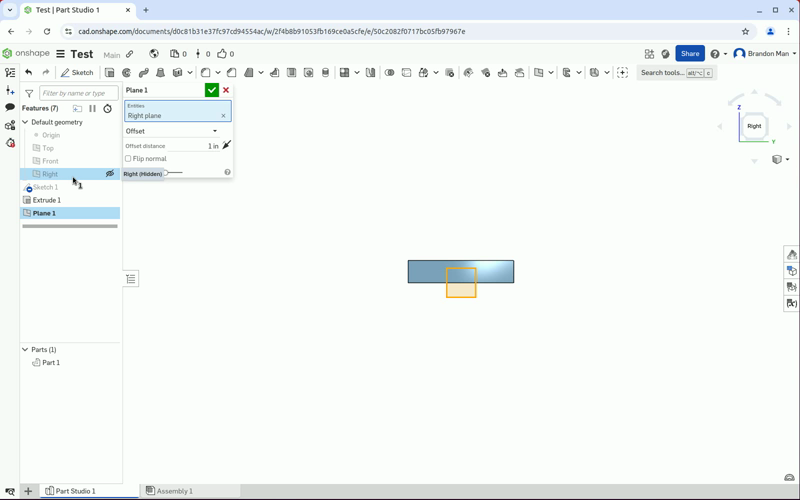
key(tab, 2)
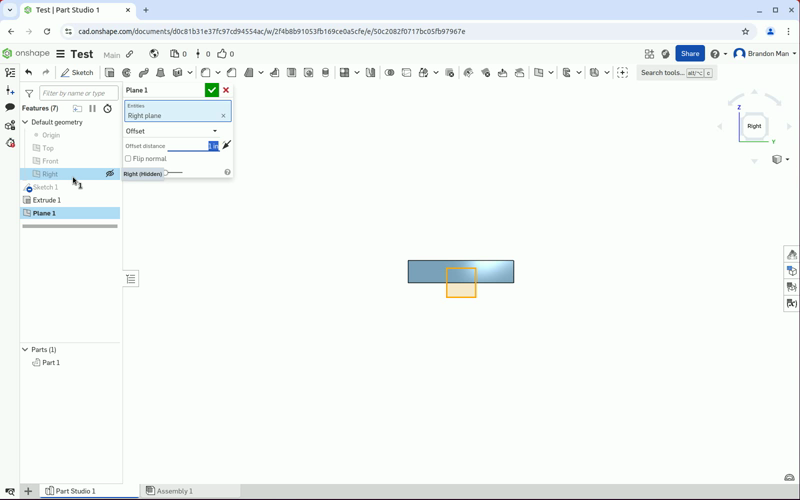
text(22.4)
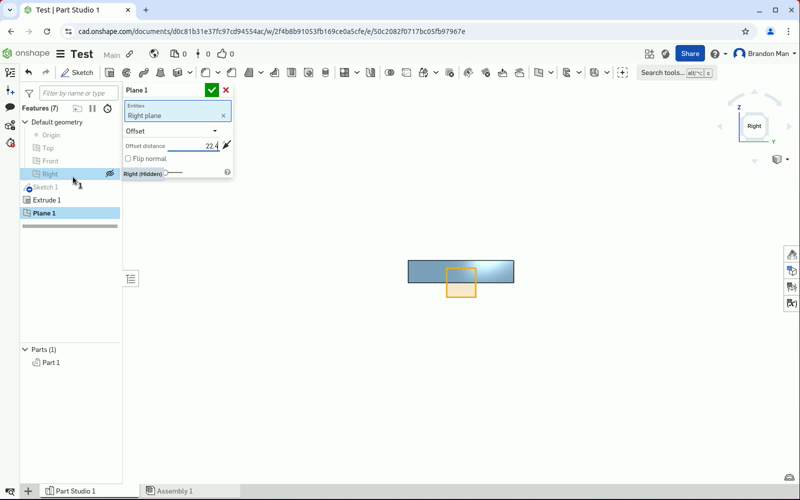
key(enter, 2)
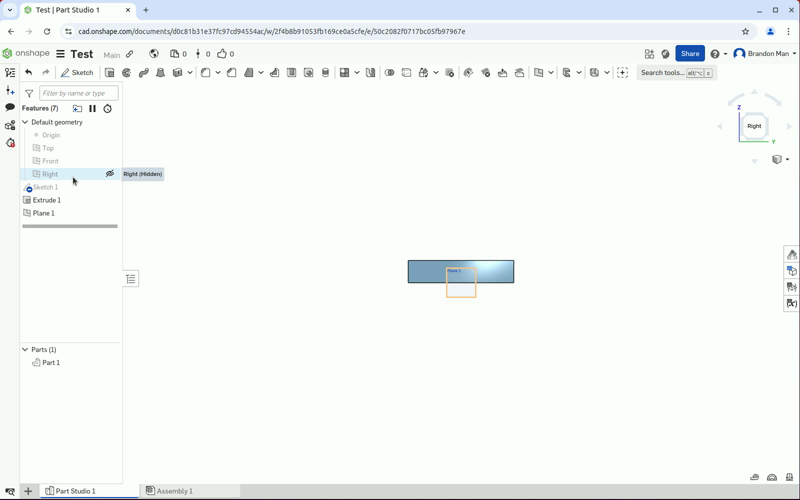
key(shift+s)
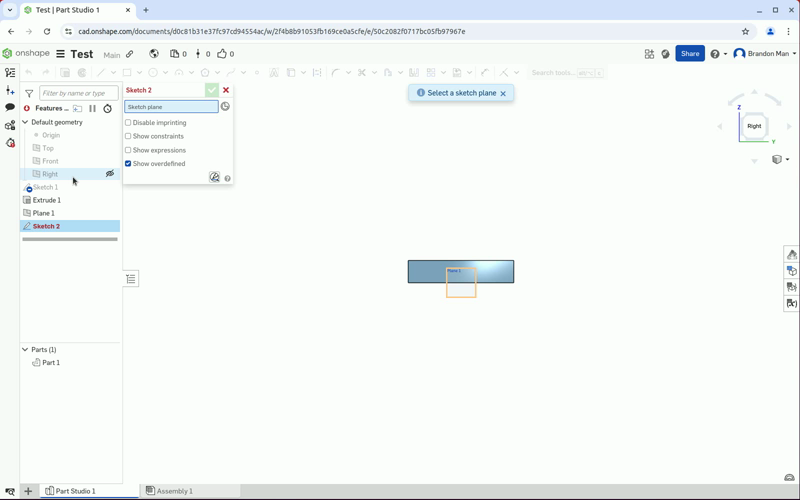
mouse_move(73, 215)
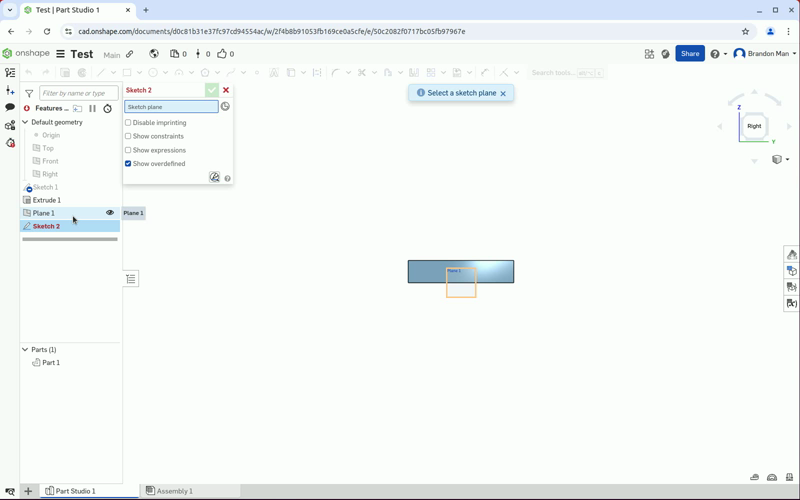
click(73, 215)
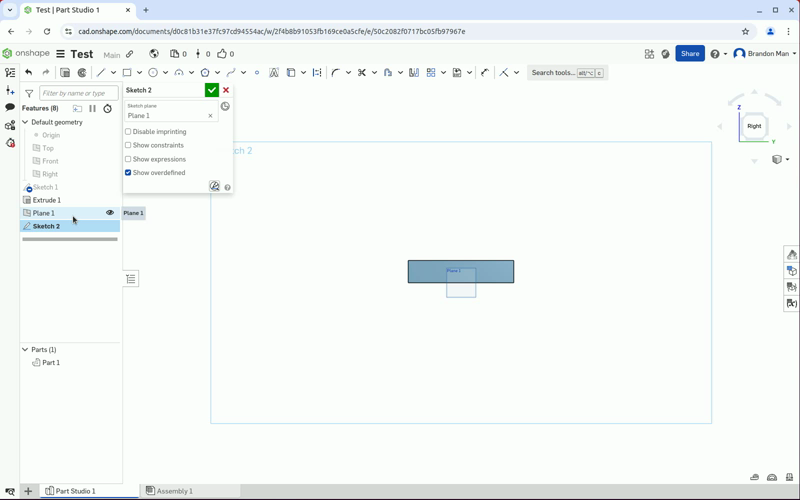
mouse_move(73, 352)
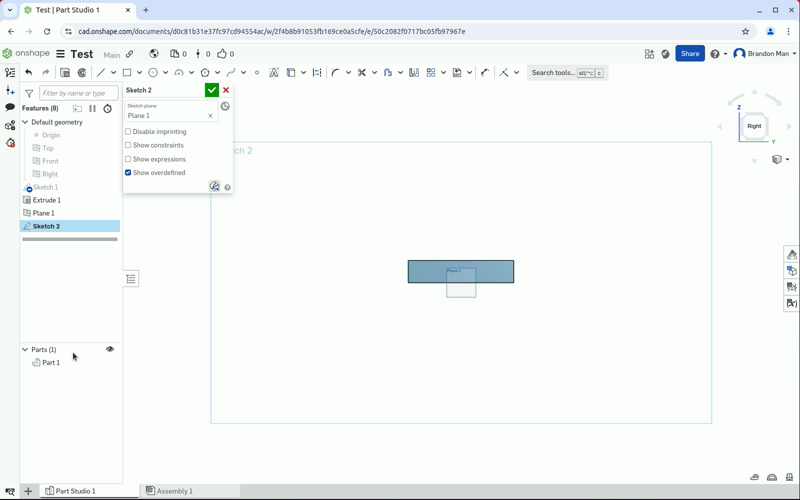
key(y)
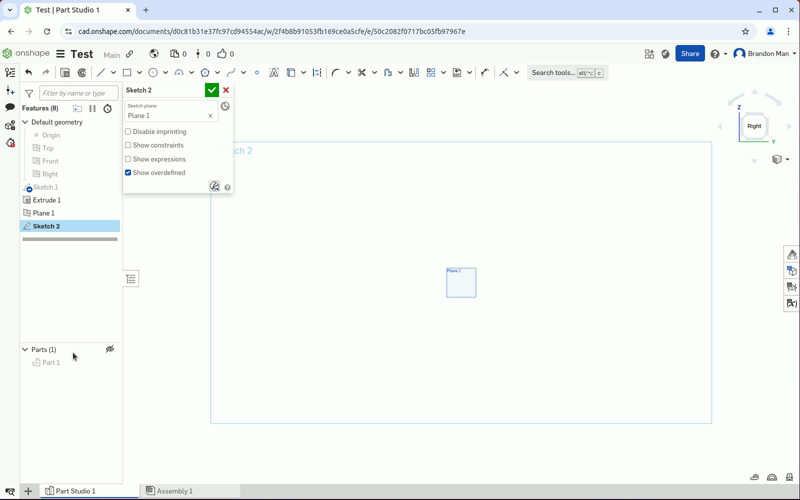
key(l)
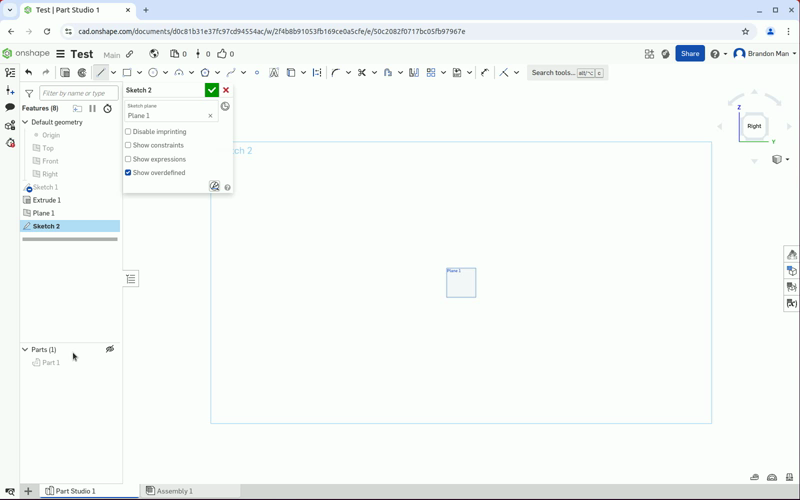
key_down(shift)
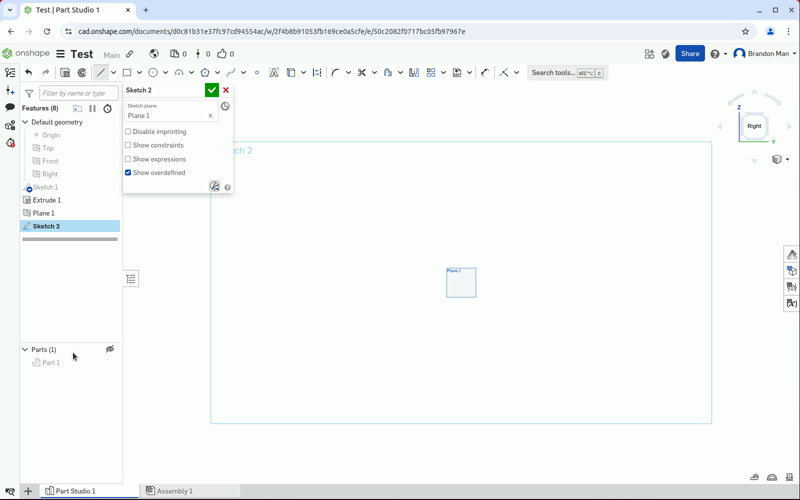
mouse_move(407, 282)
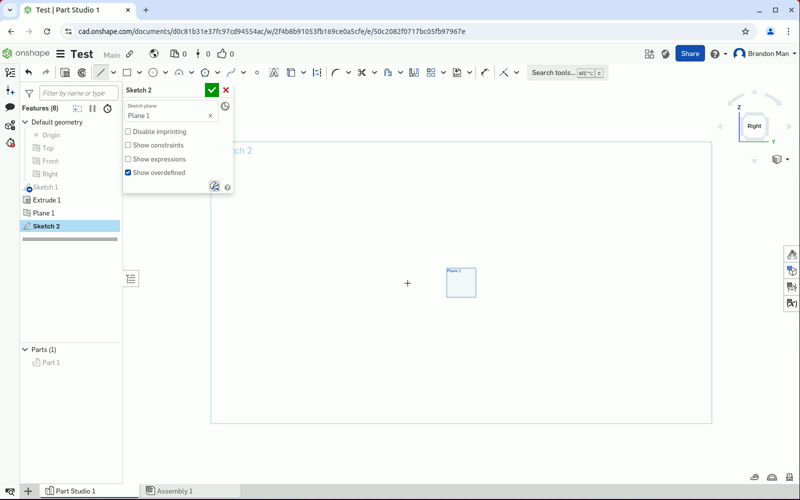
click(407, 282)
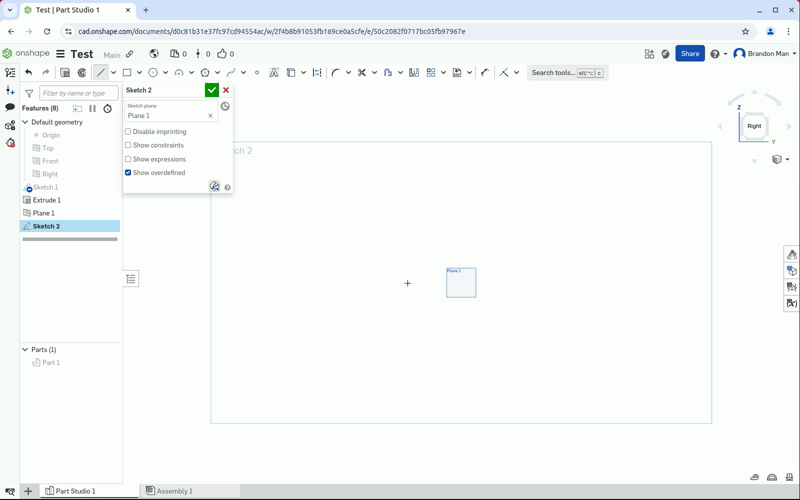
key_up(shift)
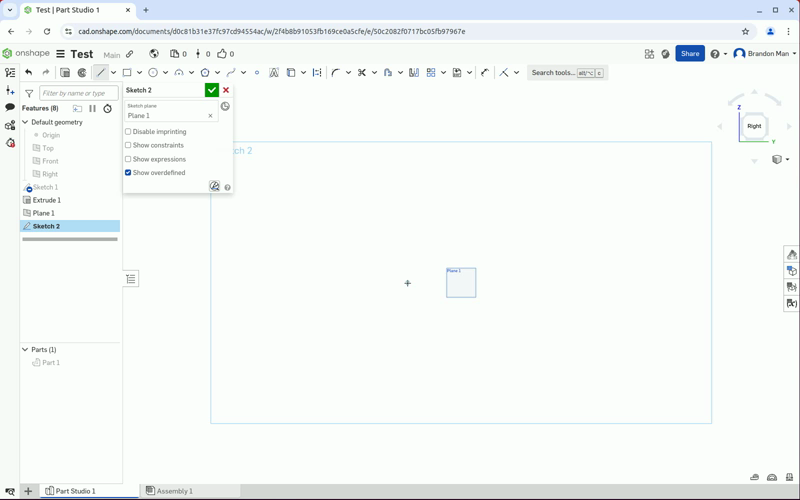
key_down(shift)
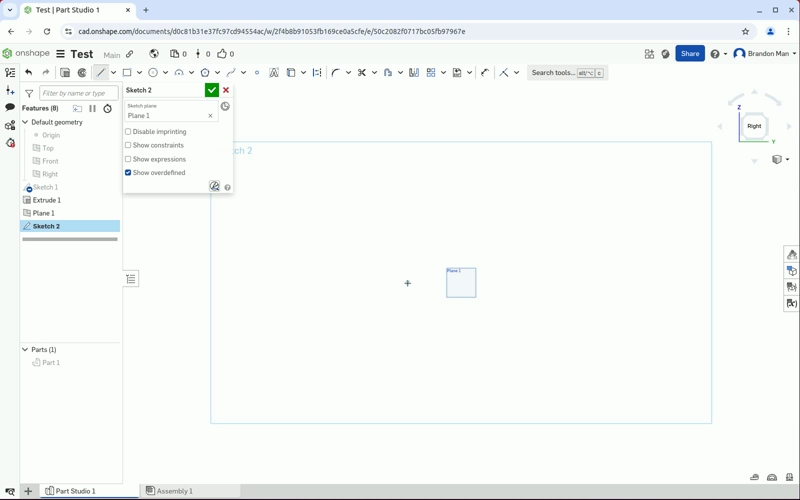
mouse_move(513, 282)
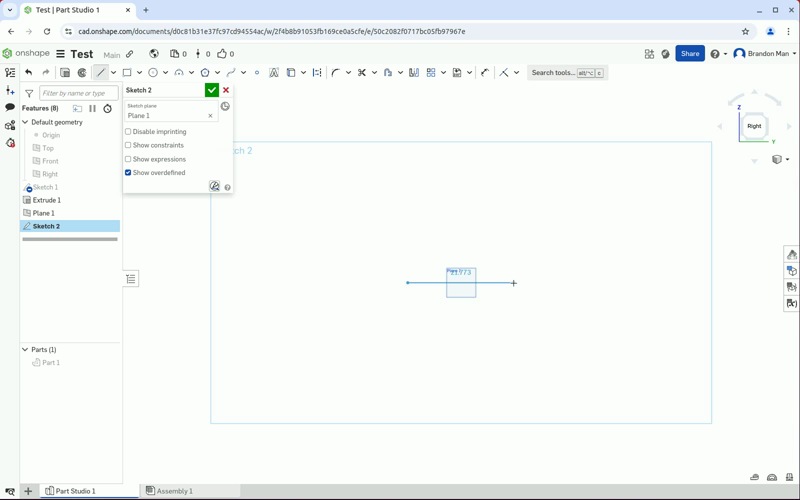
click(513, 282)
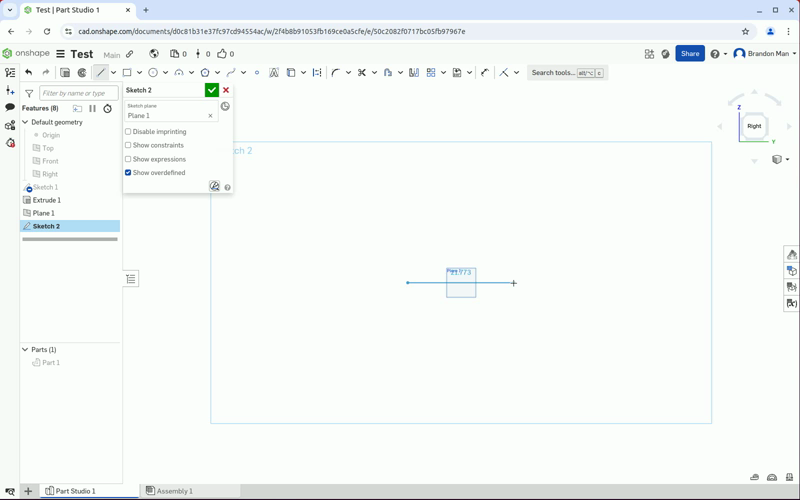
key_up(shift)
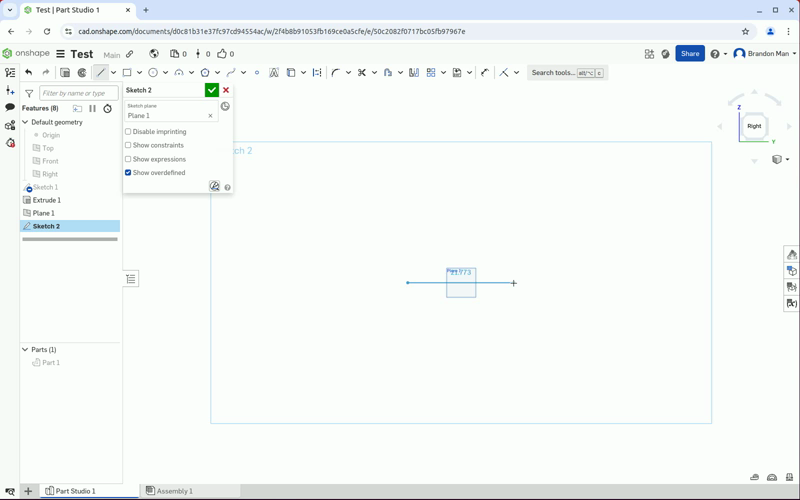
key_down(shift)
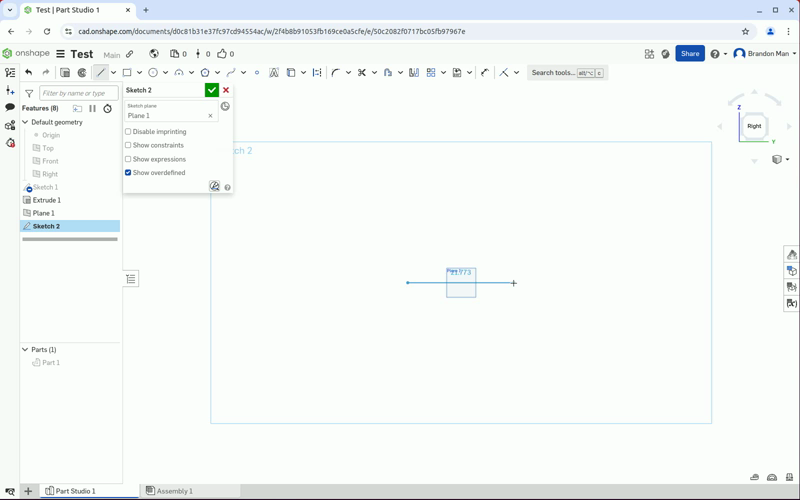
mouse_move(543, 282)
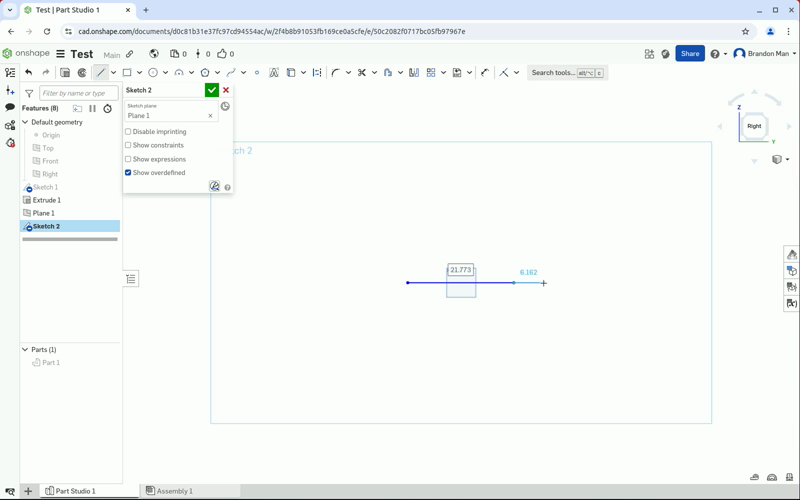
mouse_move(513, 260)
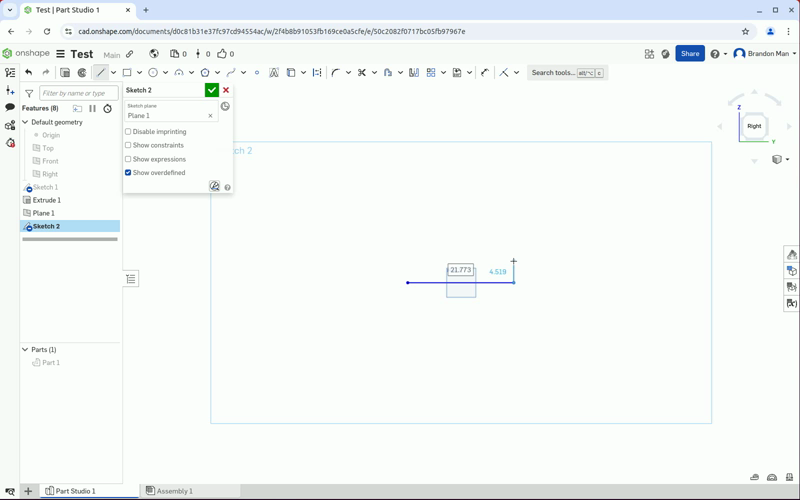
click(513, 260)
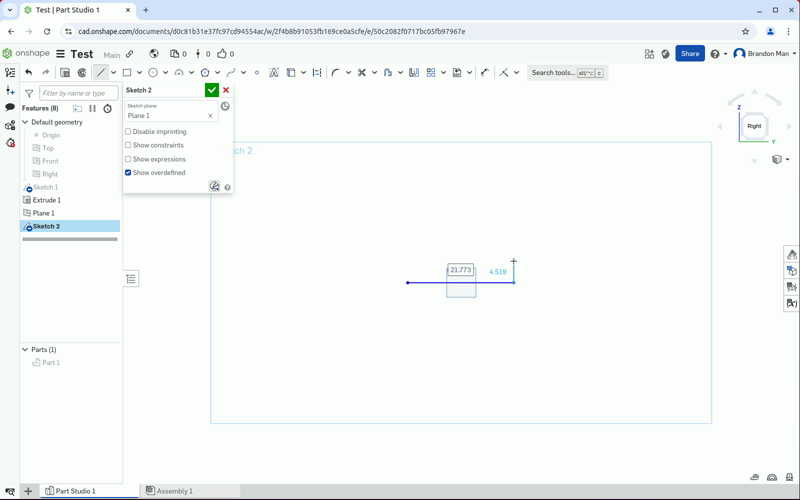
key_up(shift)
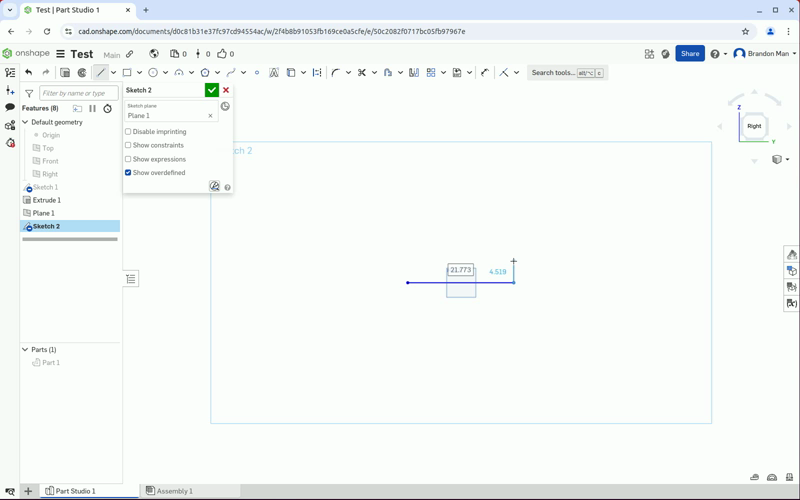
key_down(shift)
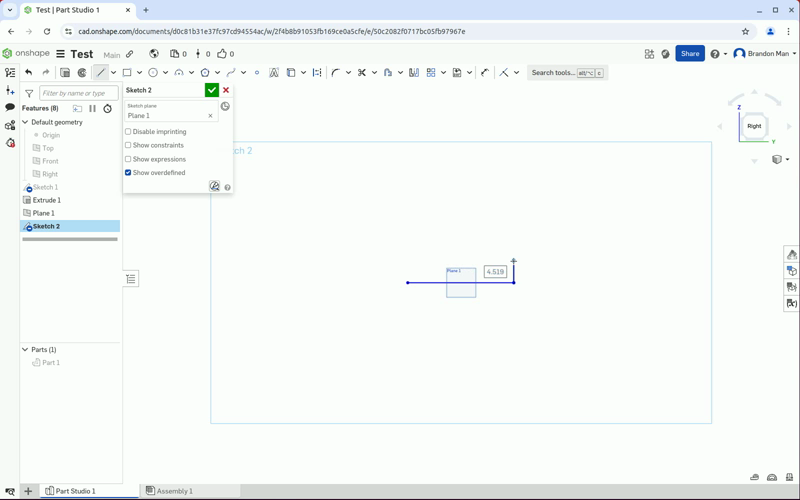
mouse_move(407, 260)
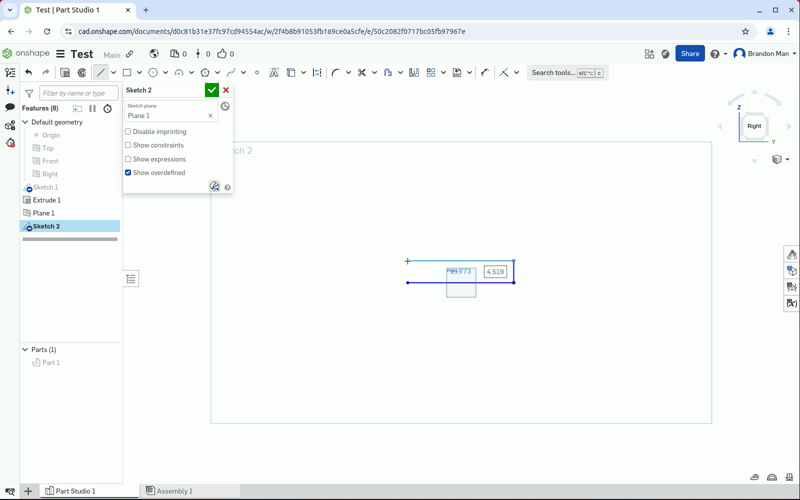
click(407, 260)
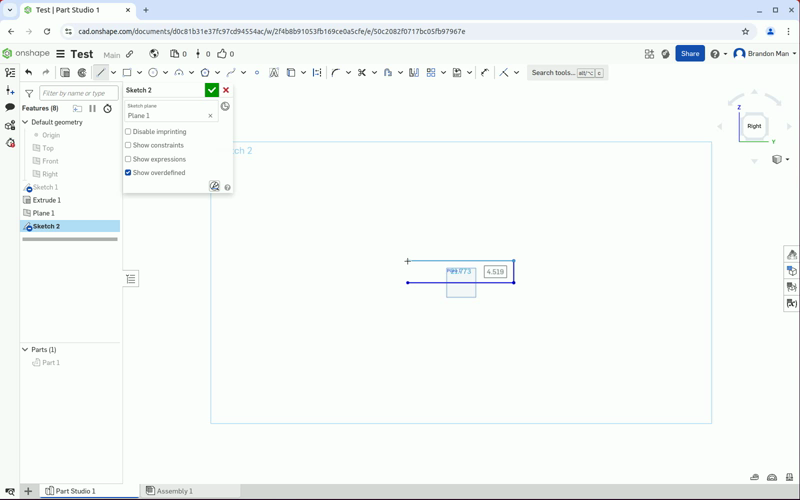
key_up(shift)
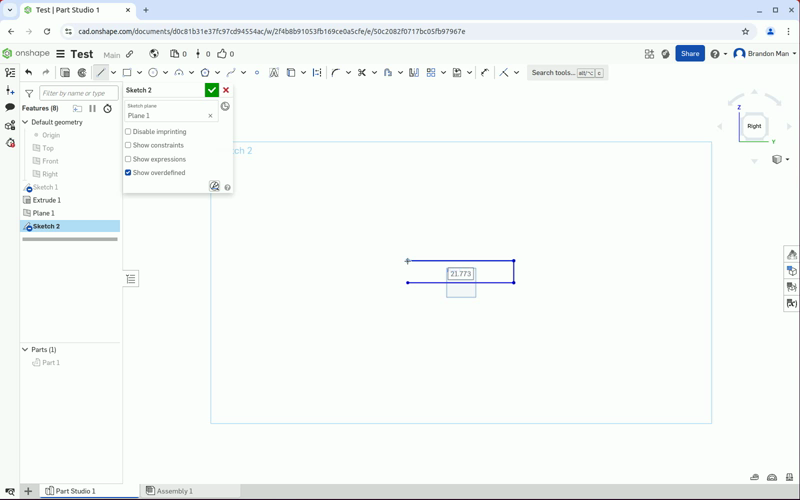
mouse_move(437, 260)
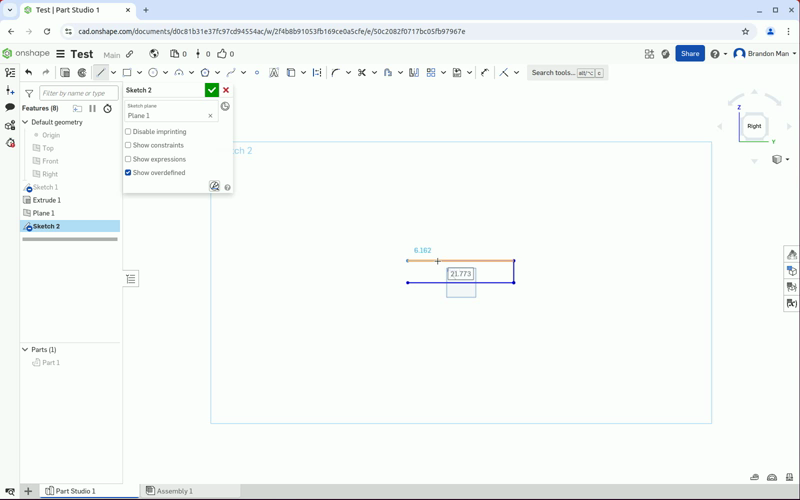
key_down(shift)
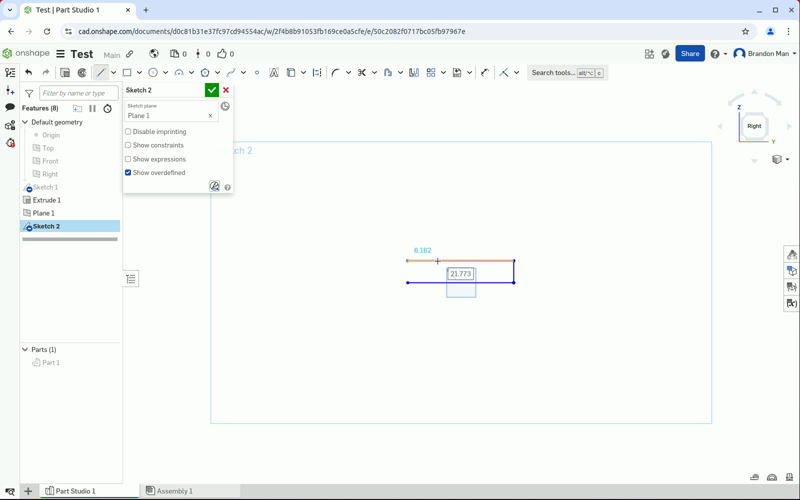
mouse_move(407, 282)
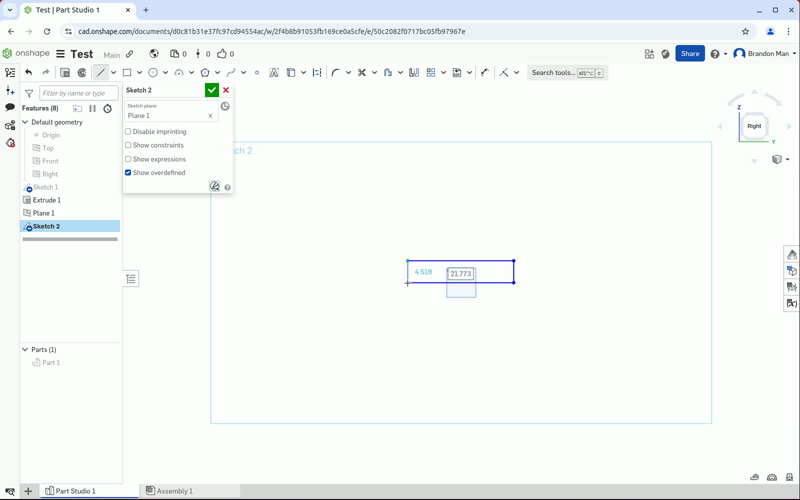
key_up(shift)
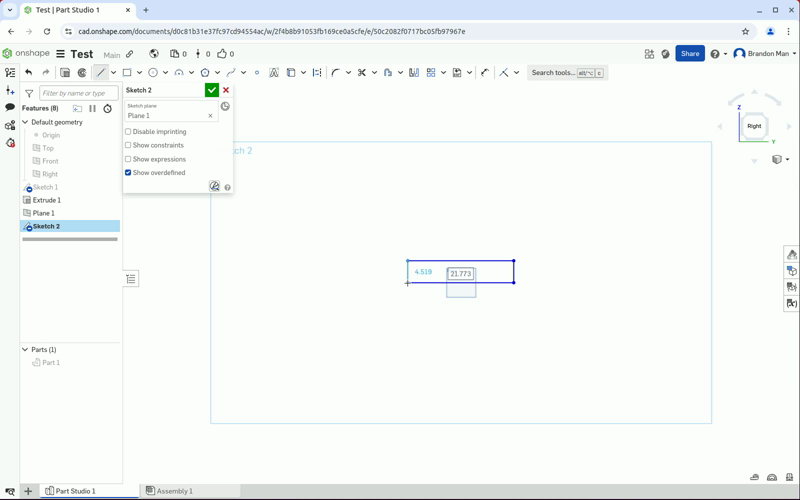
click(407, 282)
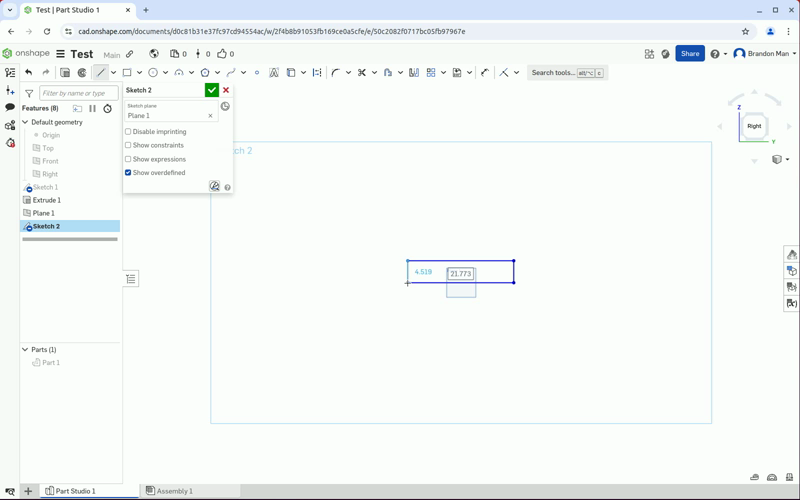
key(esc)
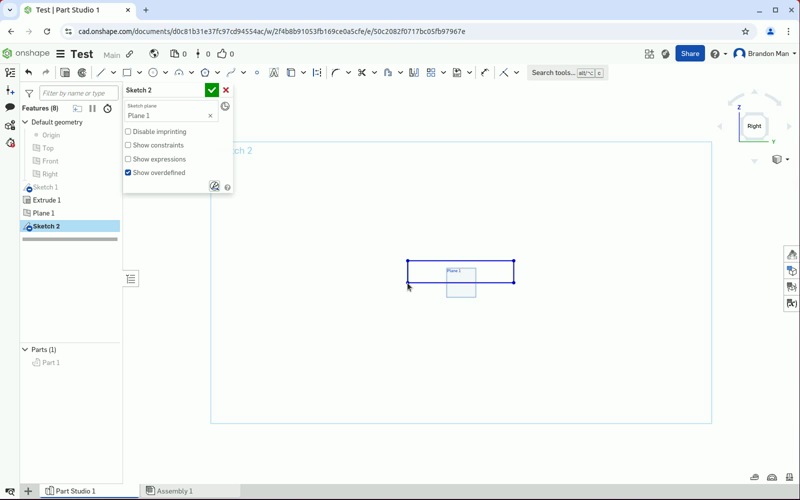
mouse_move(461, 275)
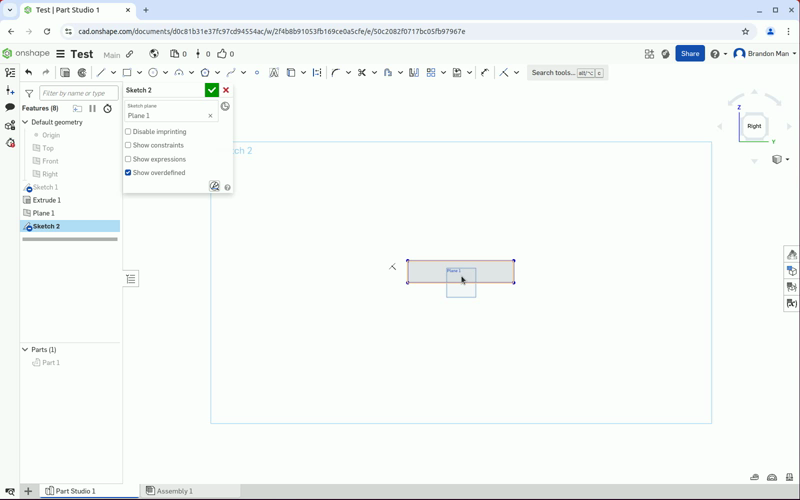
click(461, 275)
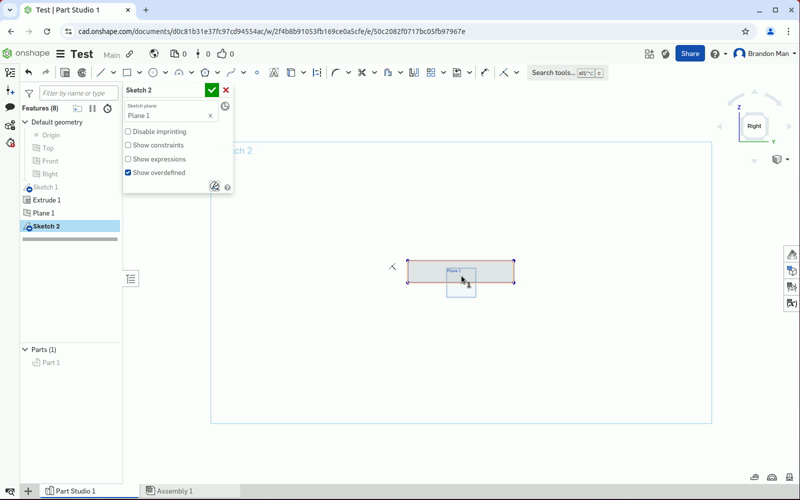
mouse_move(73, 352)
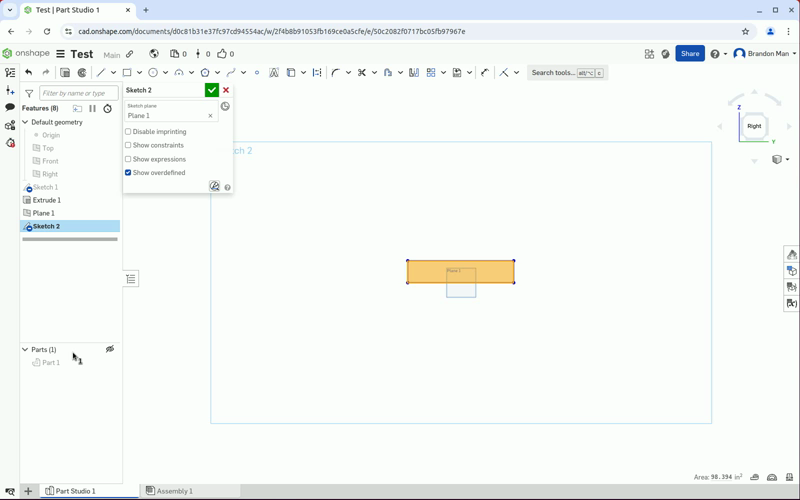
key(shift+y)
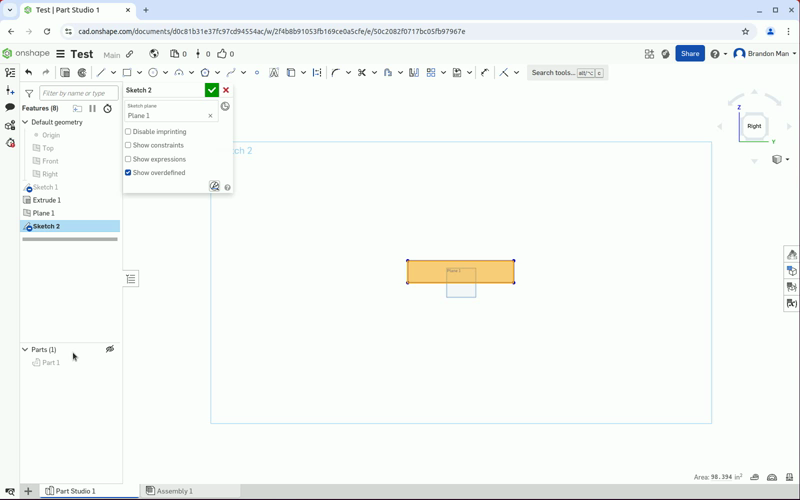
key(shift+e)
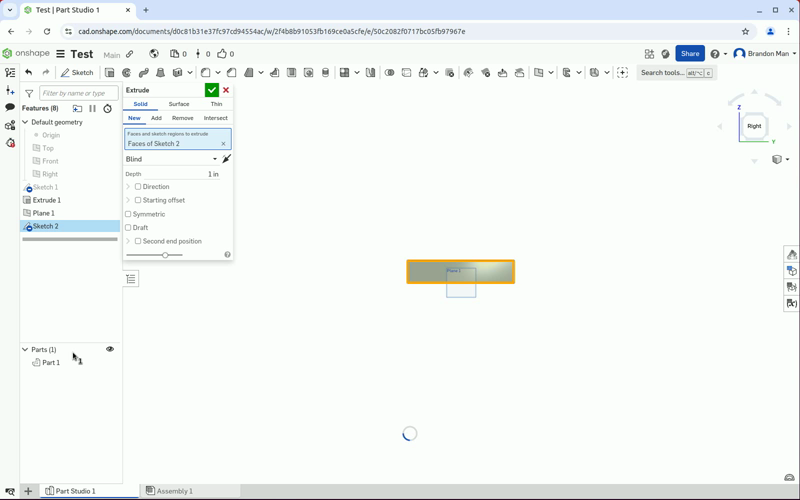
mouse_move(143, 106)
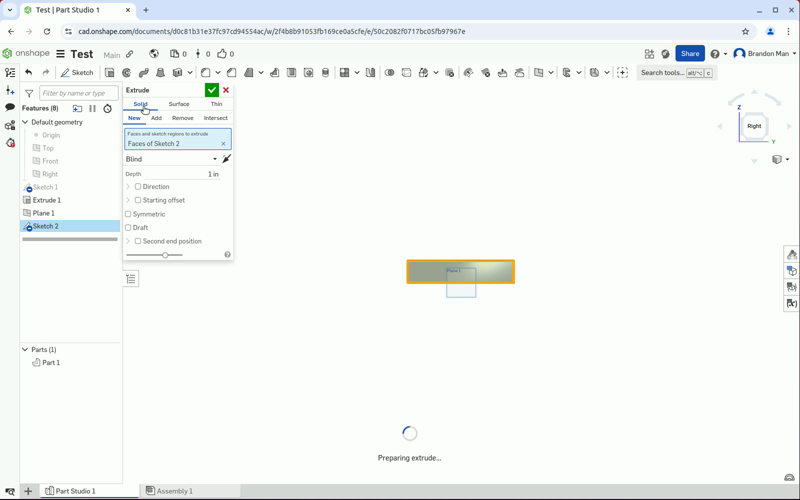
click(143, 106)
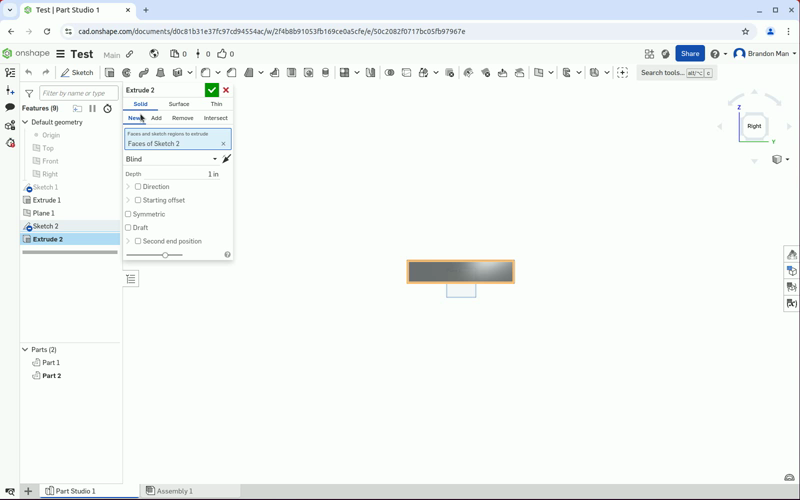
mouse_move(137, 120)
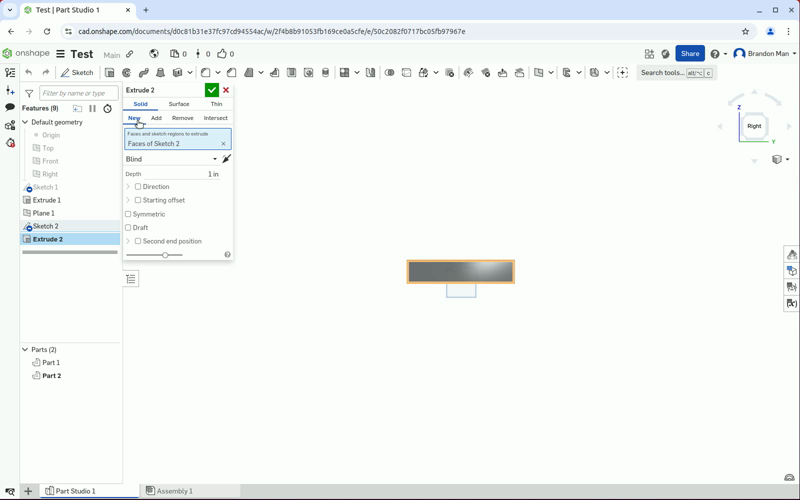
click(137, 120)
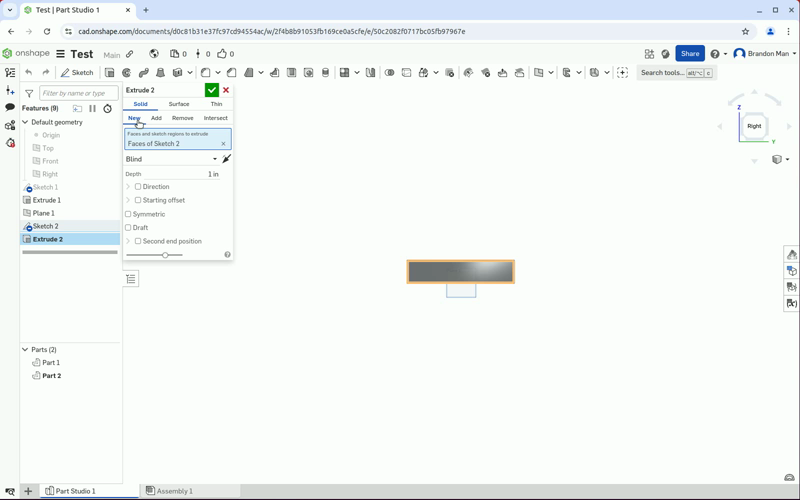
key(tab, 4)
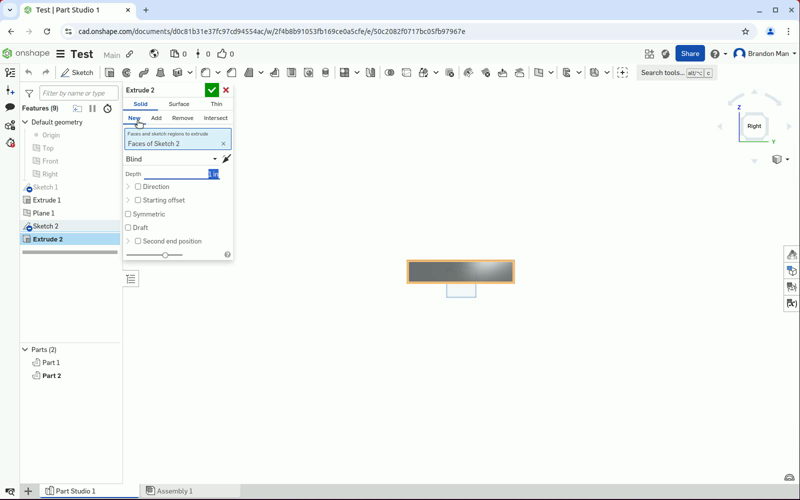
text(0.722)
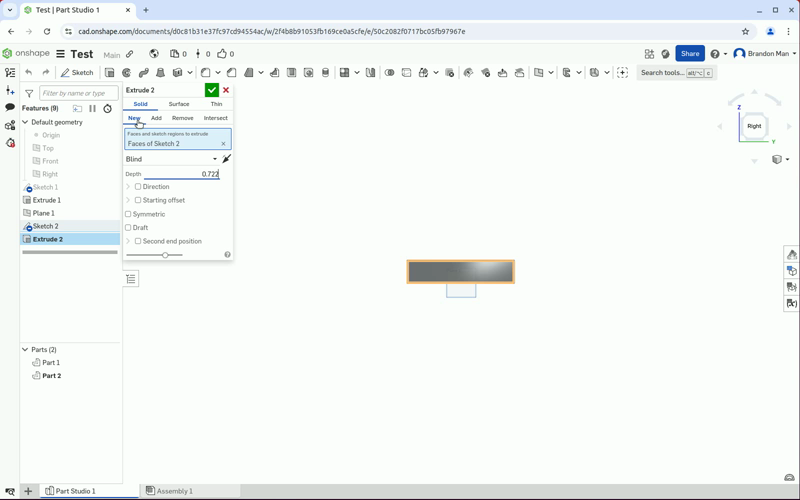
key(enter)
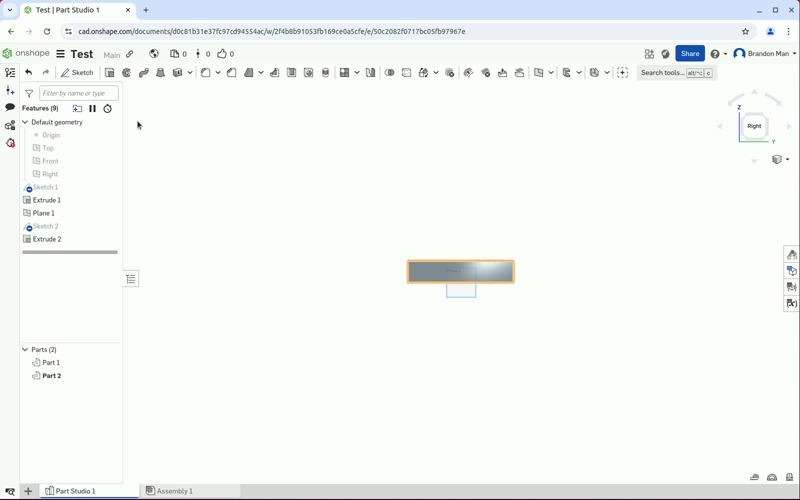
key(shift+h)
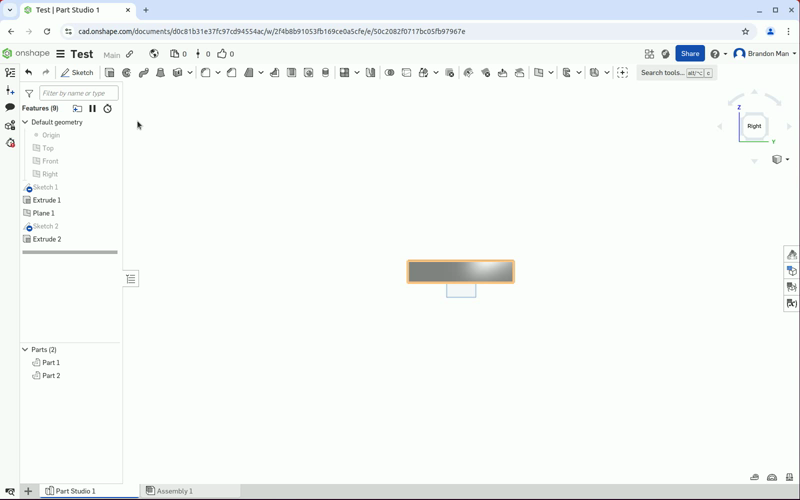
key(shift+h)
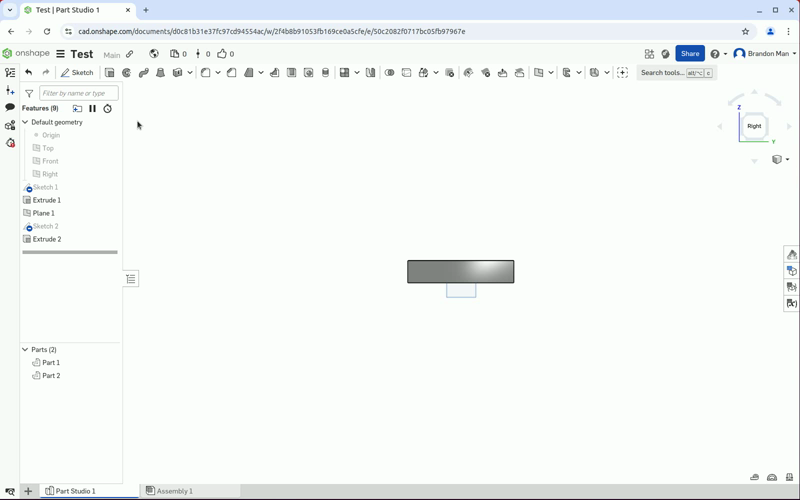
mouse_move(73, 189)
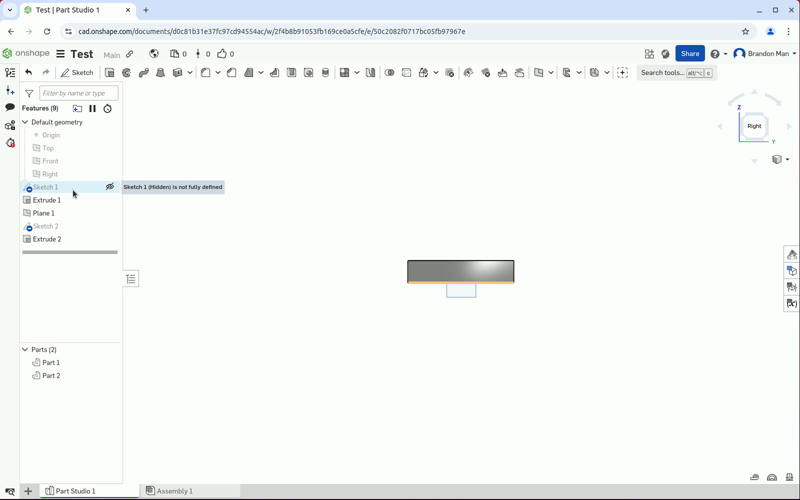
click(73, 189)
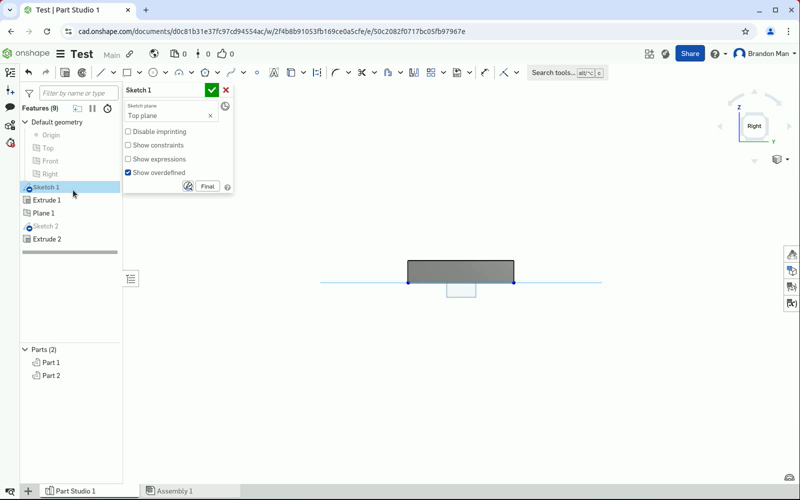
mouse_move(229, 92)
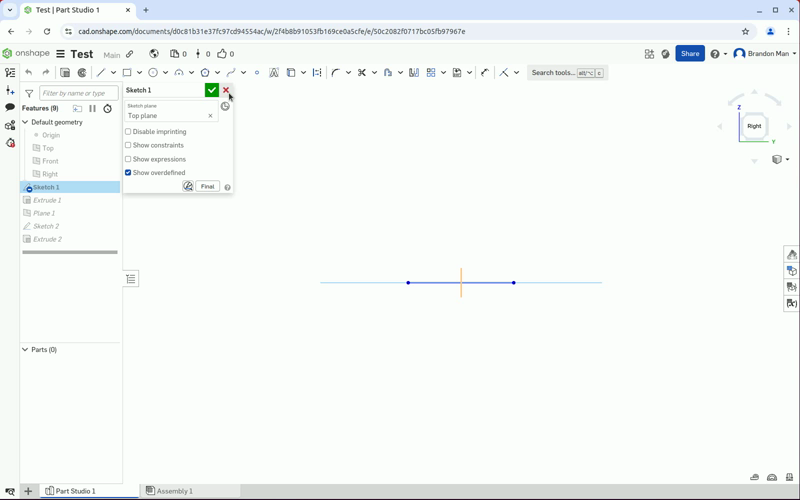
click(229, 92)
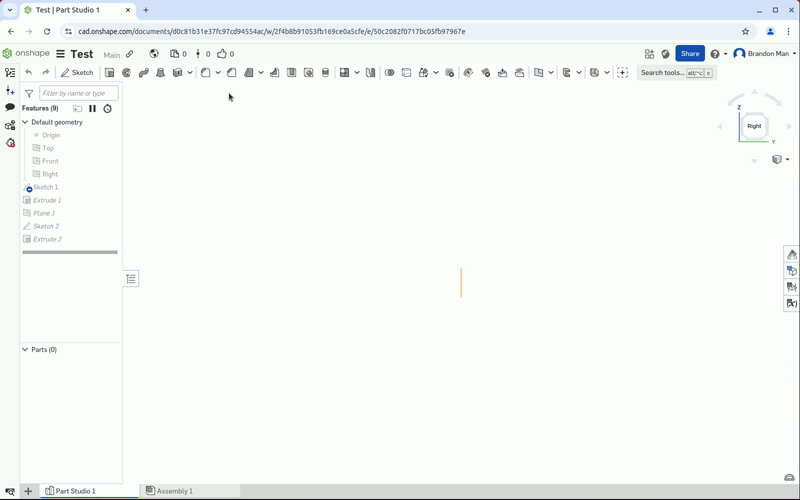
key(shift+s)
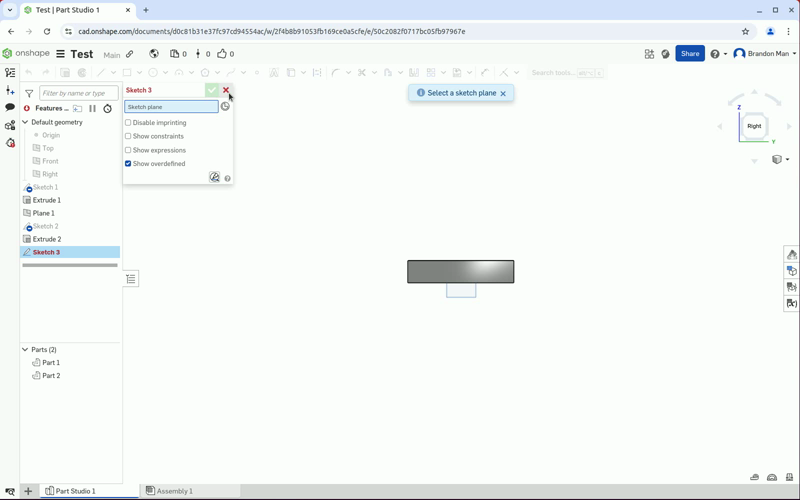
mouse_move(73, 215)
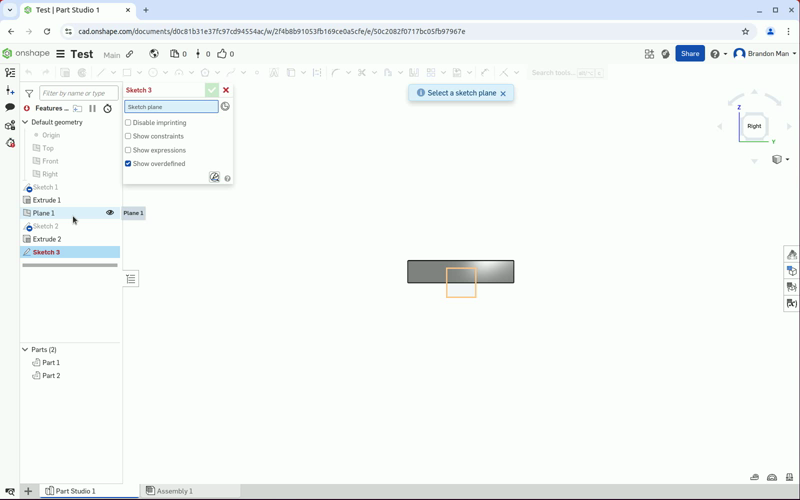
click(73, 215)
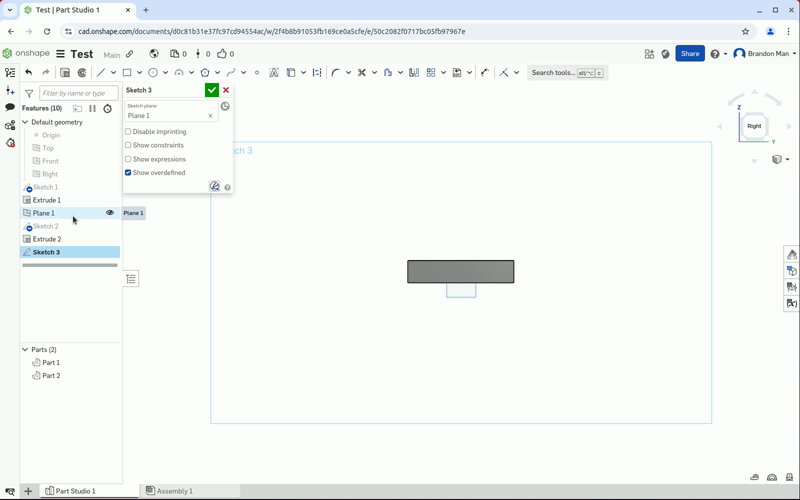
mouse_move(73, 352)
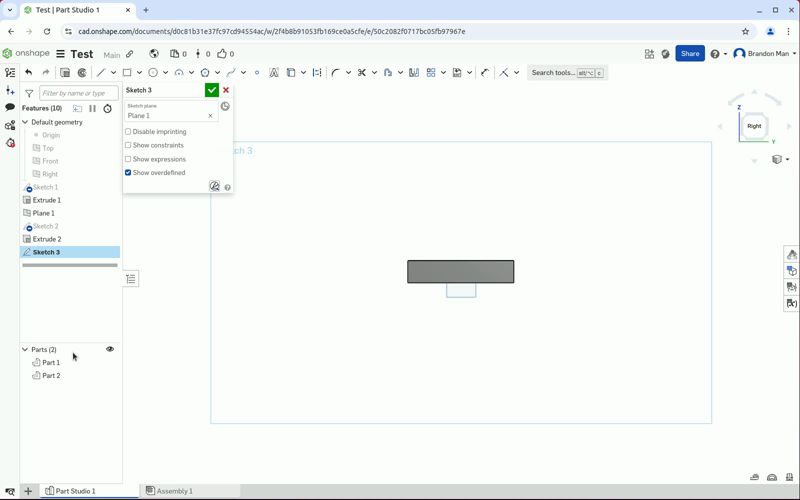
key(y)
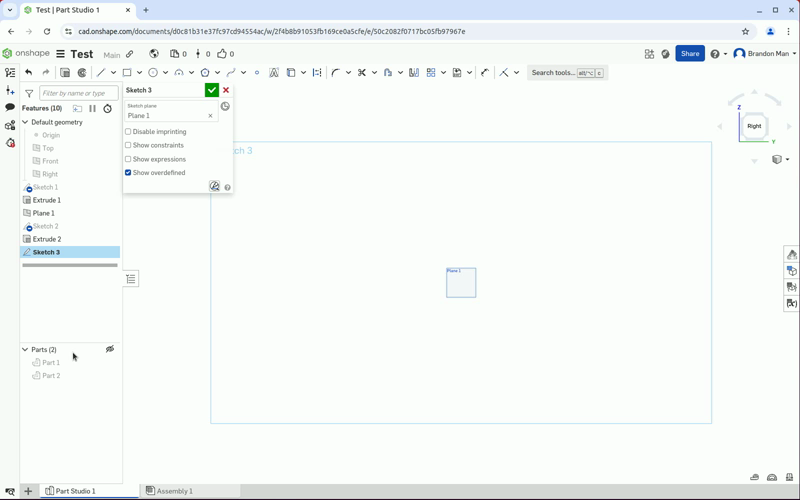
key(l)
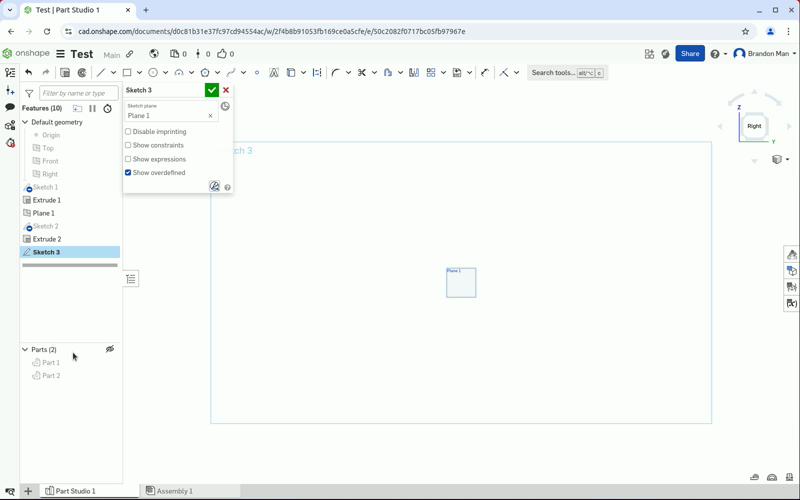
key_down(shift)
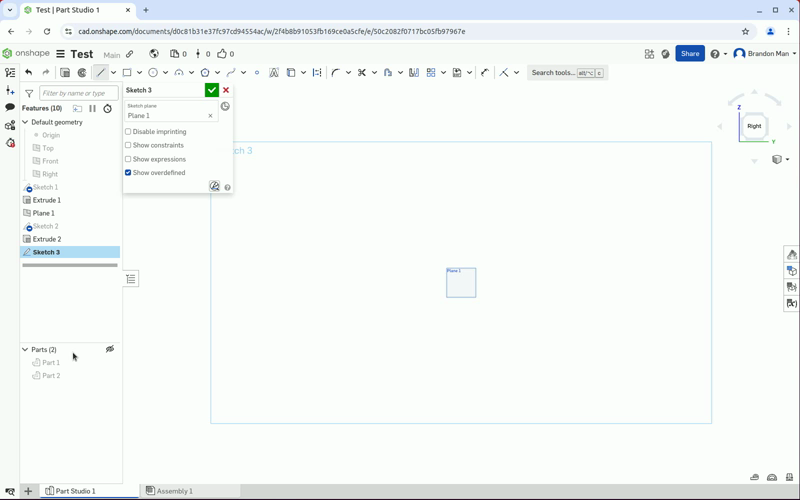
mouse_move(407, 260)
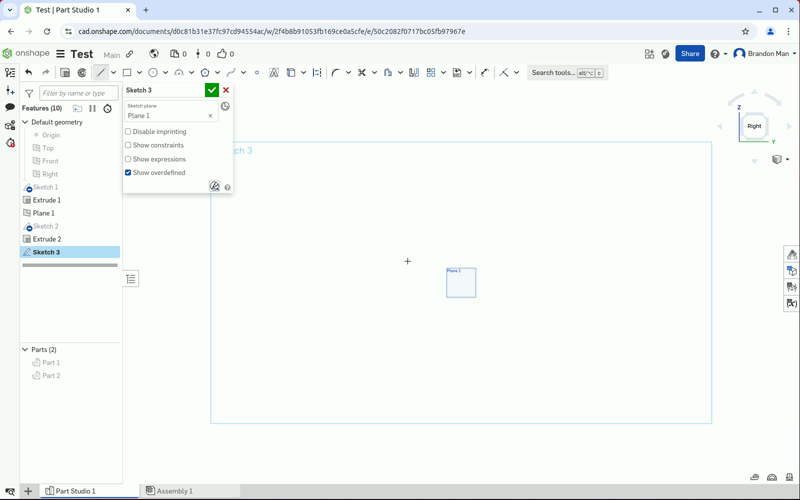
click(407, 260)
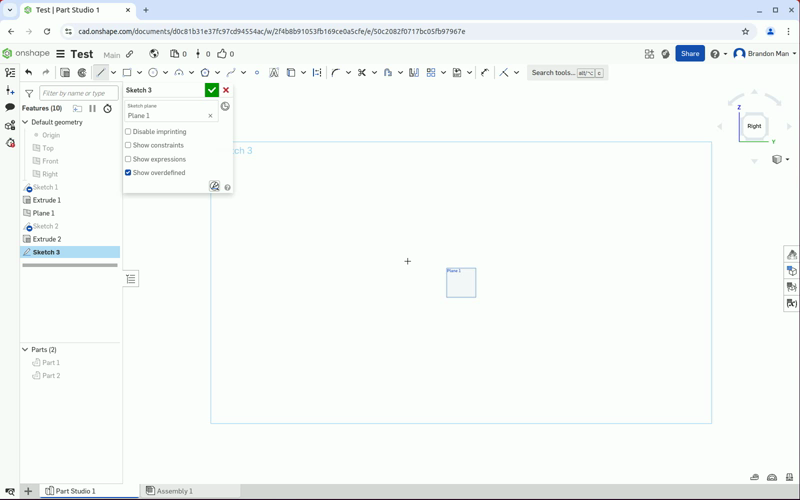
key_up(shift)
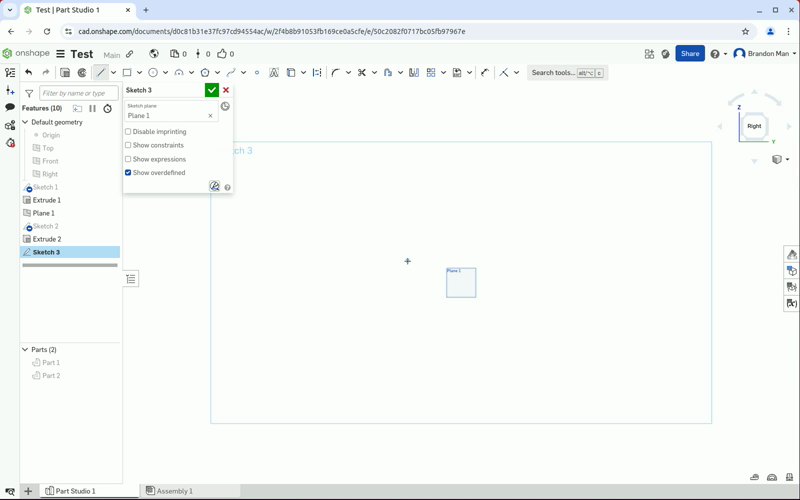
key_down(shift)
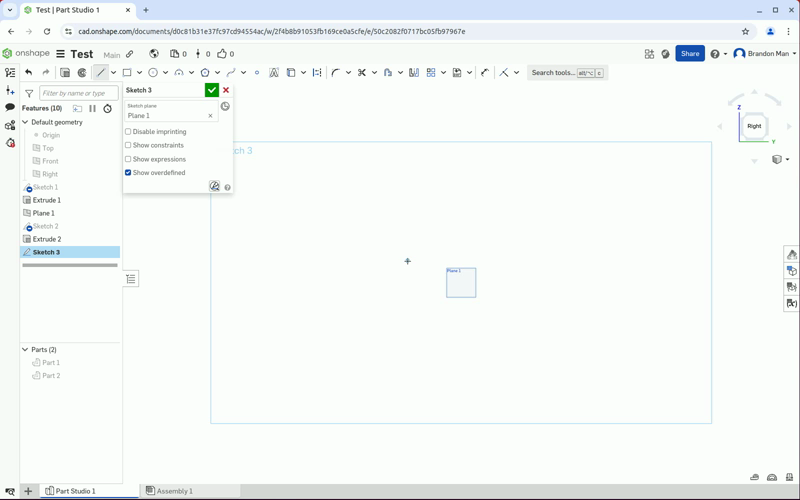
mouse_move(513, 260)
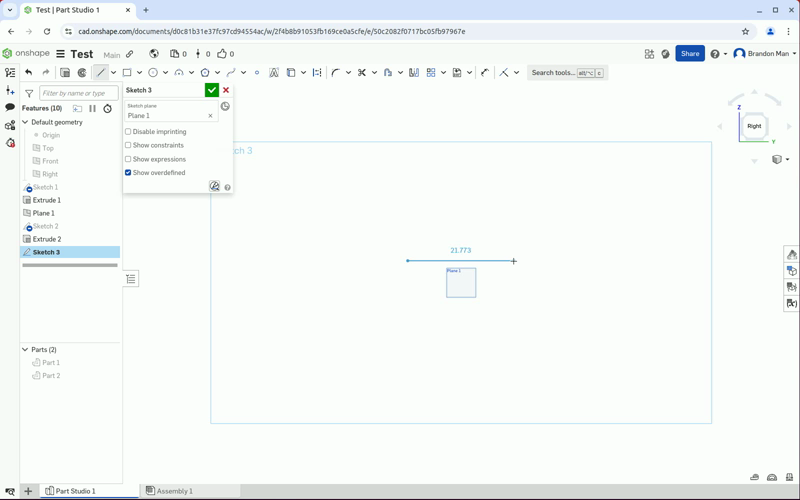
click(513, 260)
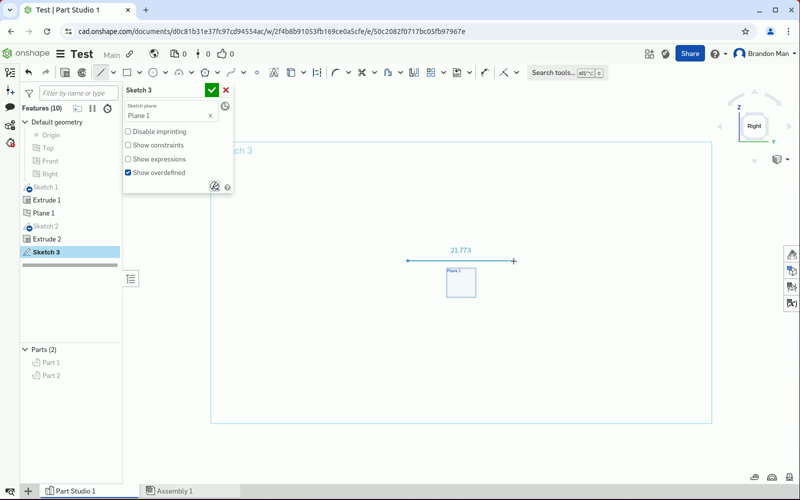
key_up(shift)
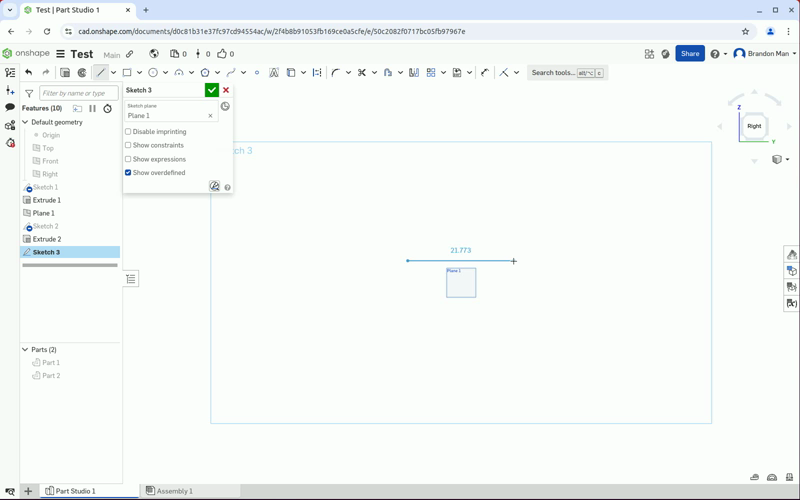
key_down(shift)
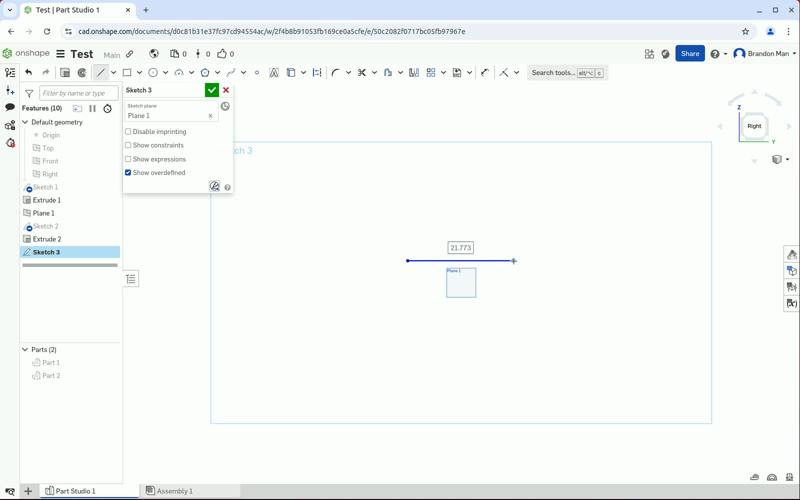
mouse_move(543, 260)
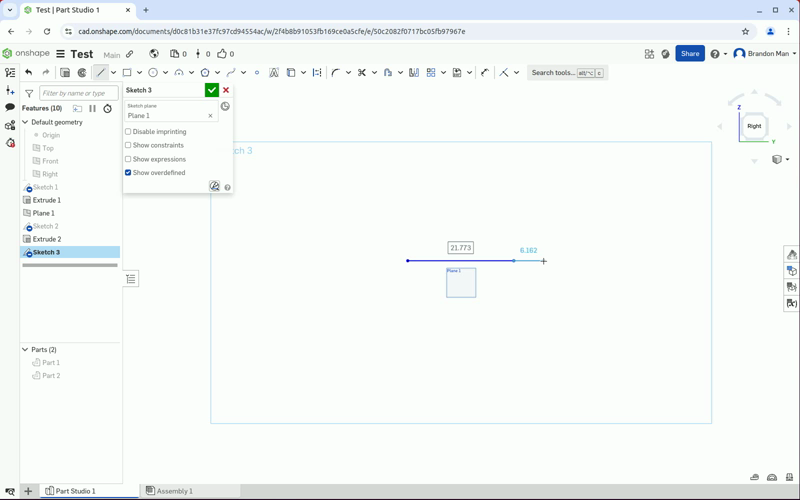
mouse_move(513, 257)
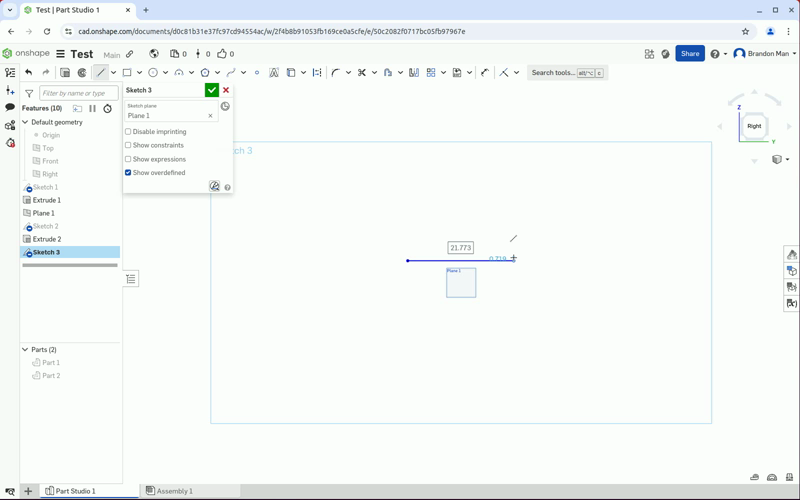
scroll(6)
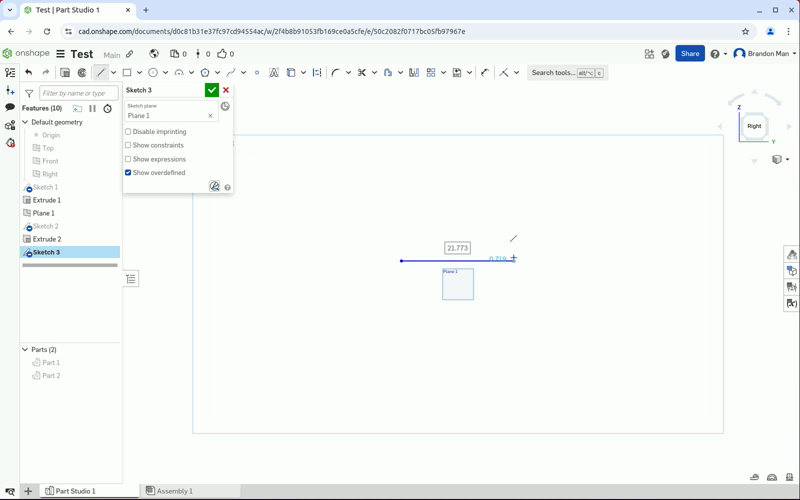
scroll(6)
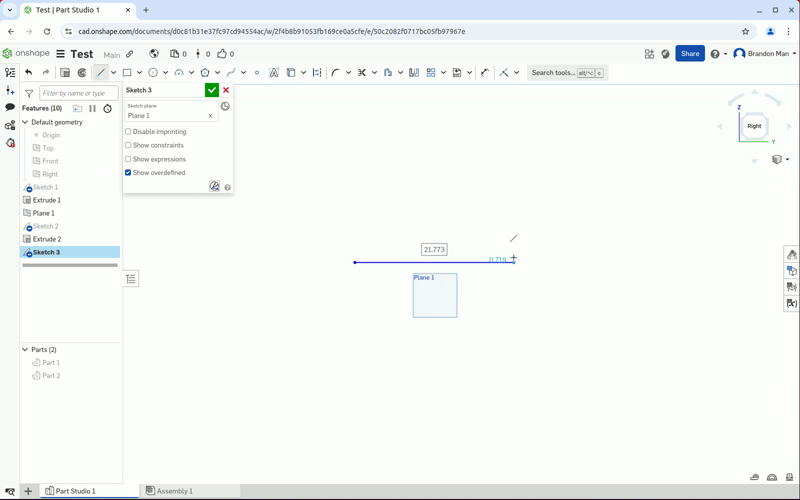
scroll(6)
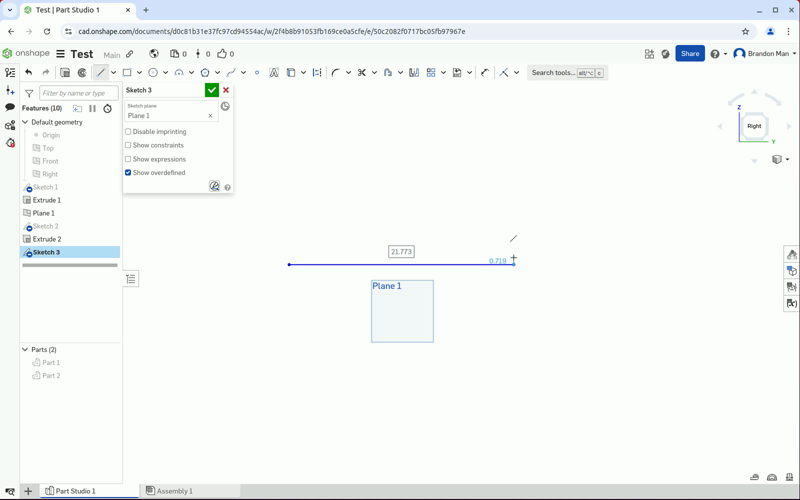
scroll(6)
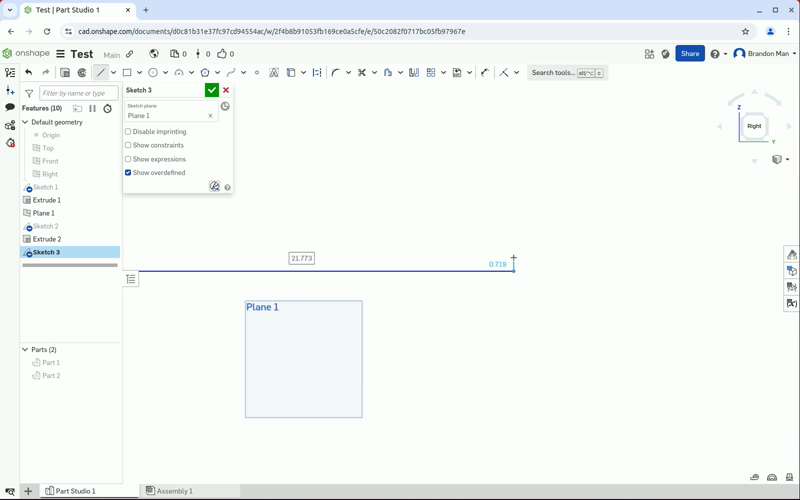
scroll(6)
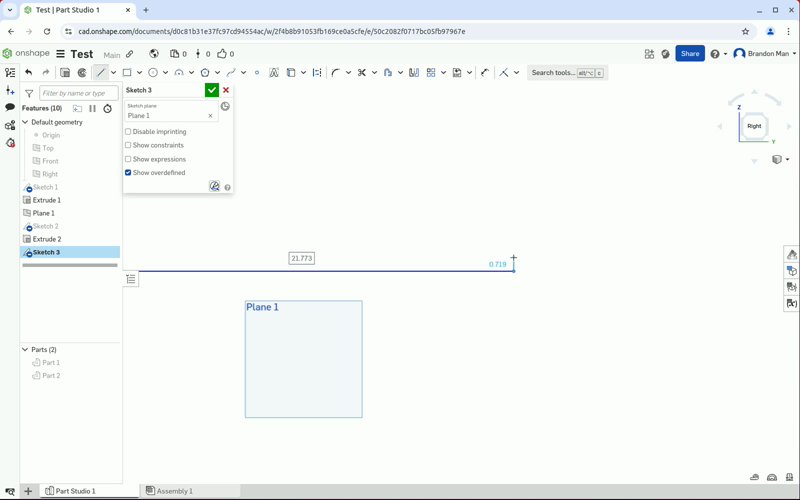
scroll(6)
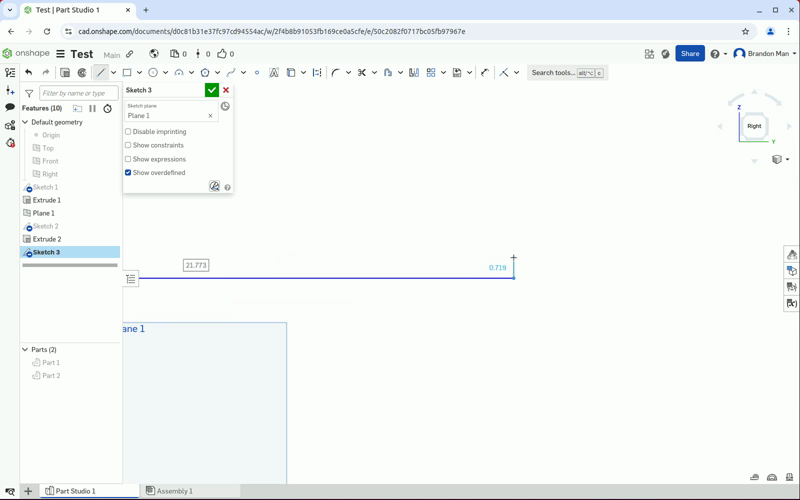
scroll(6)
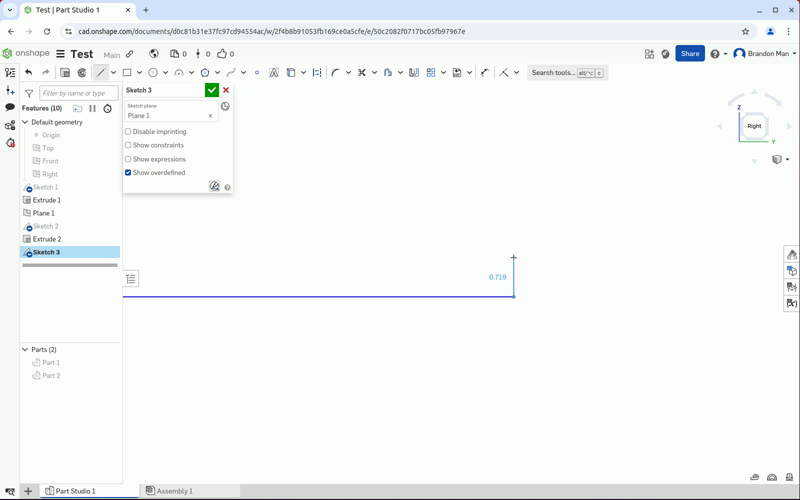
click(513, 257)
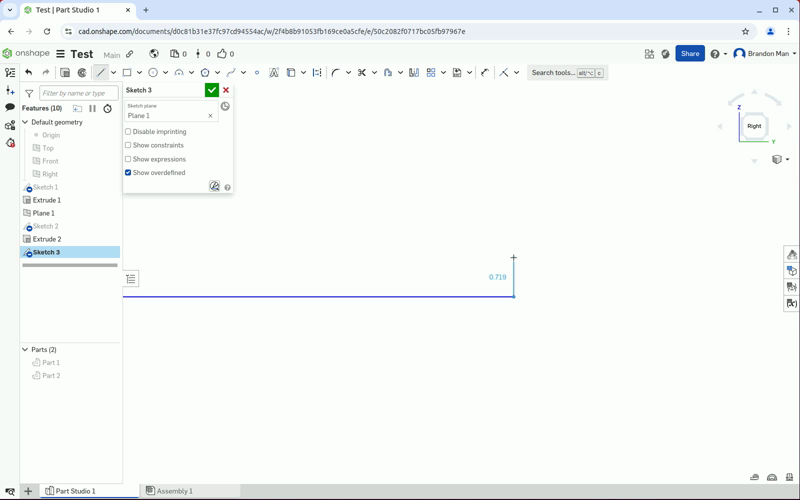
scroll(-6)
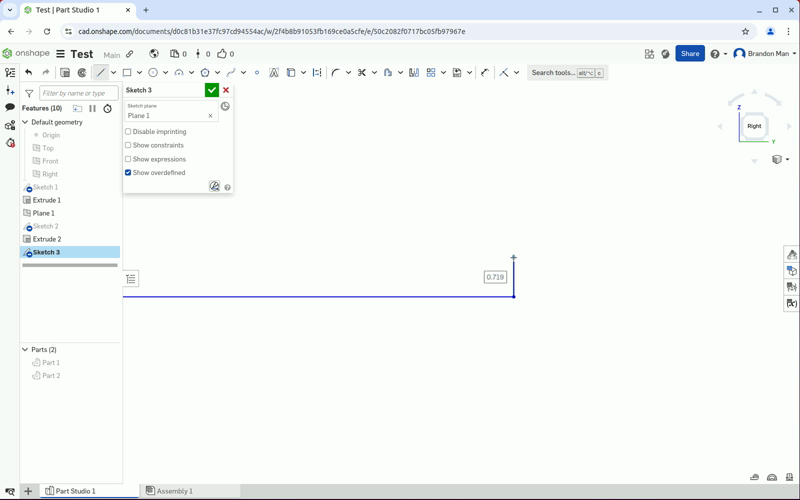
scroll(-6)
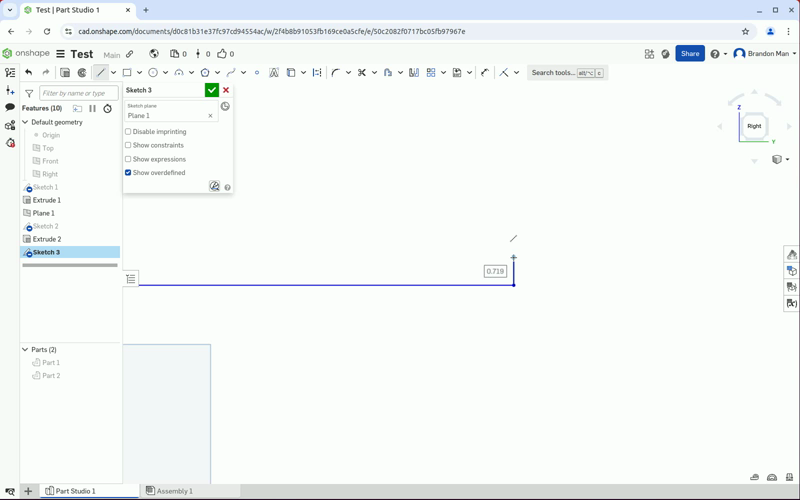
scroll(-6)
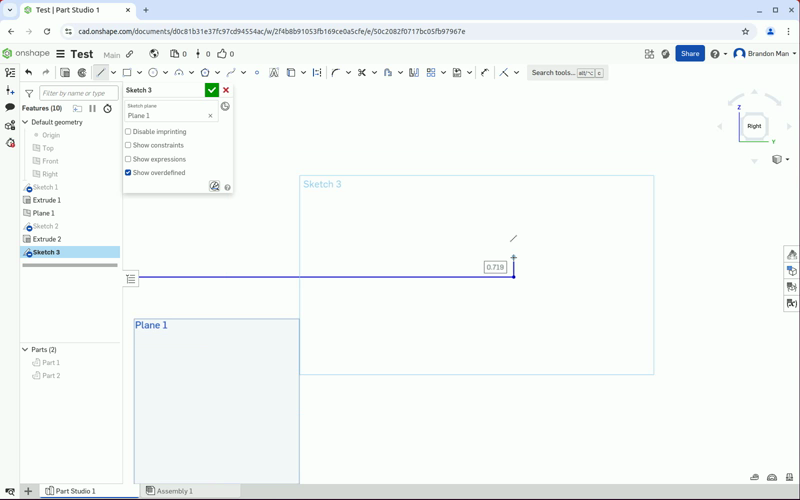
scroll(-6)
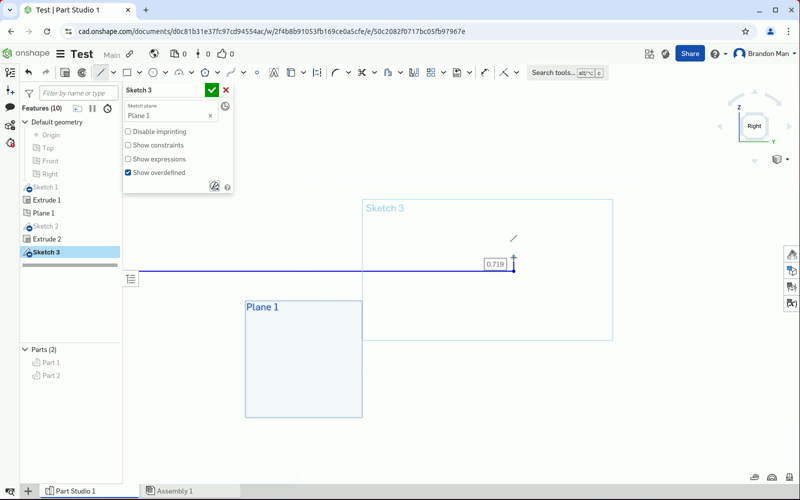
scroll(-6)
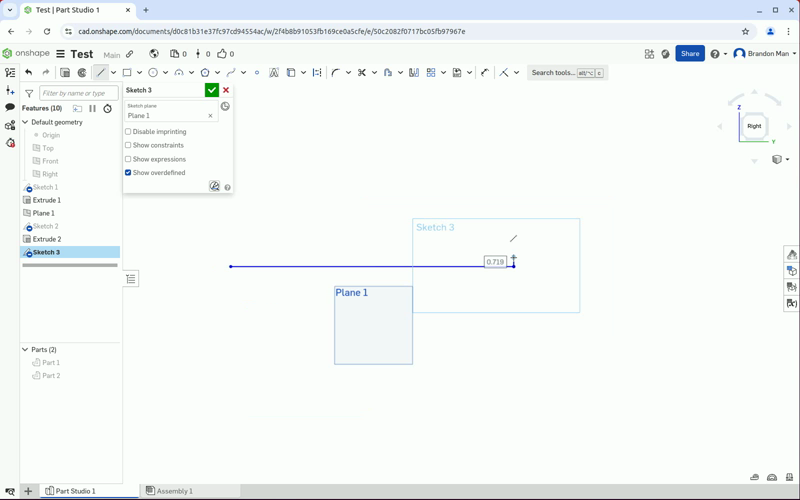
scroll(-6)
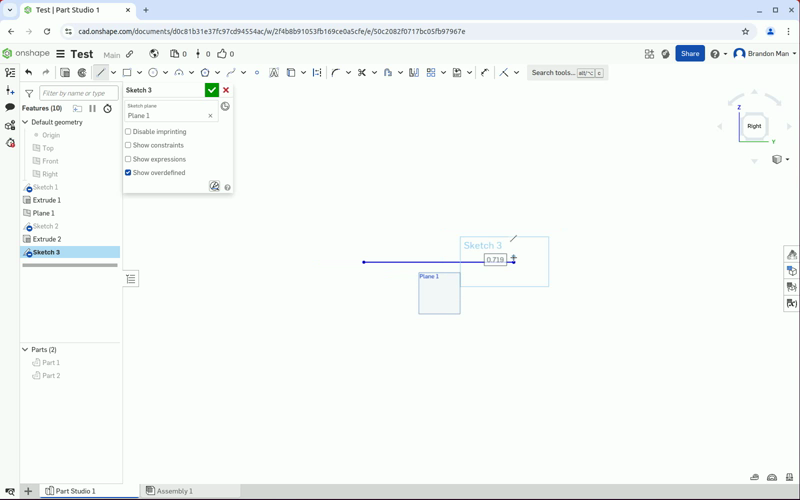
scroll(-6)
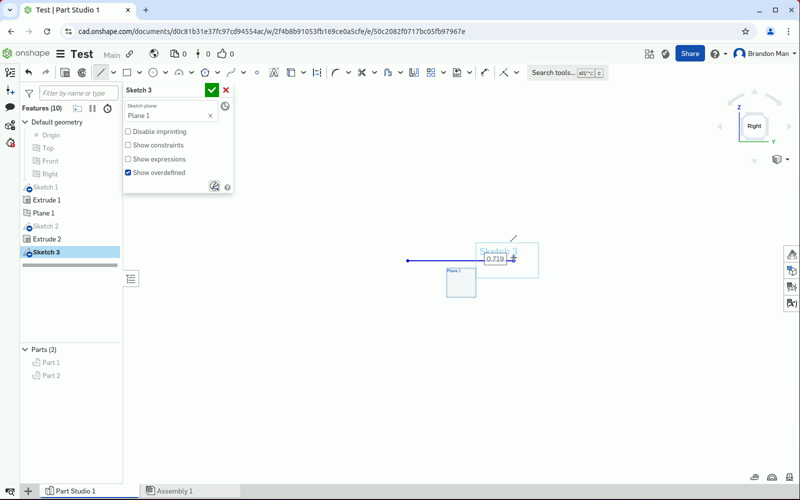
key_up(shift)
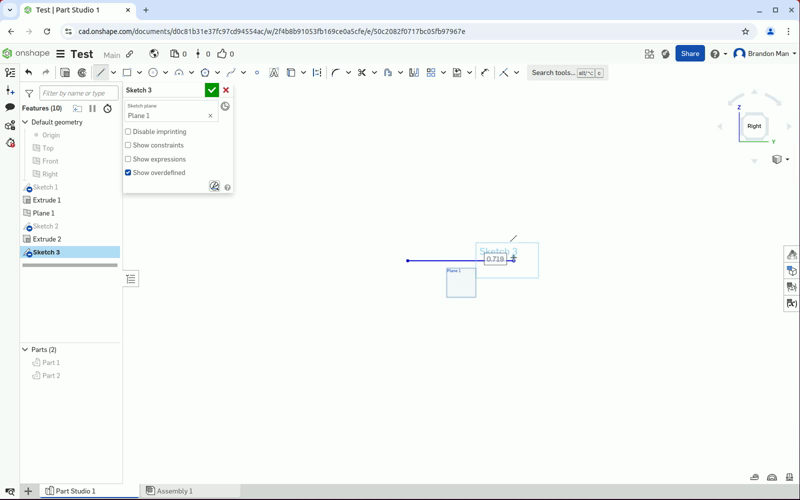
key_down(shift)
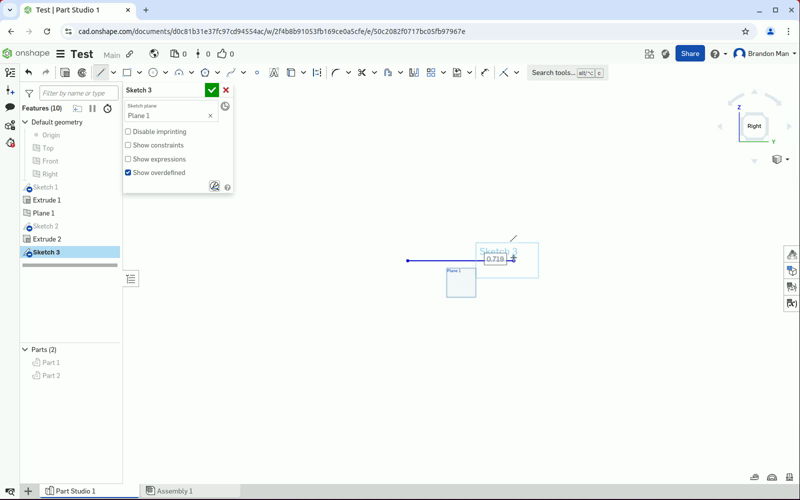
mouse_move(407, 257)
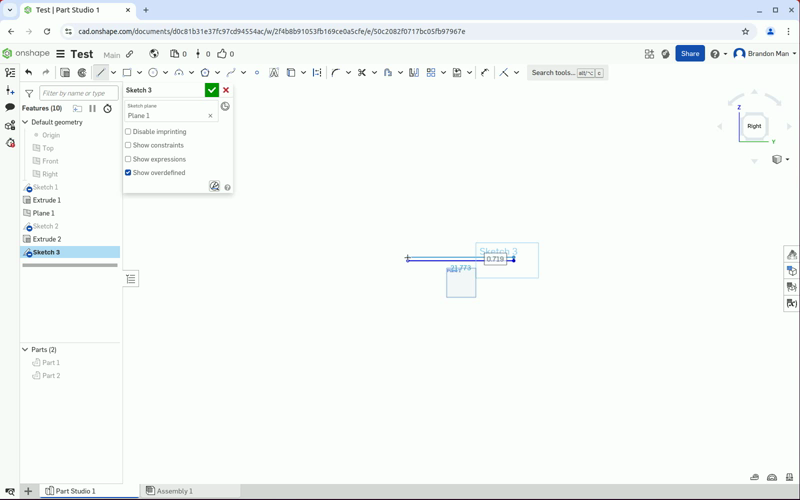
scroll(6)
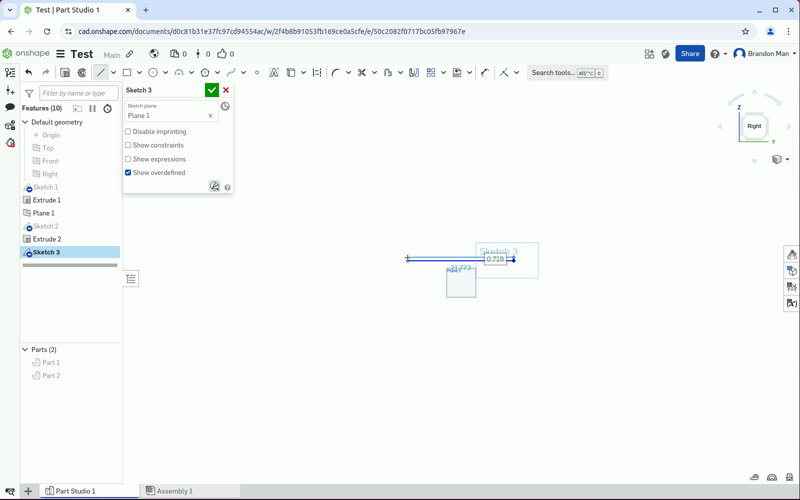
scroll(6)
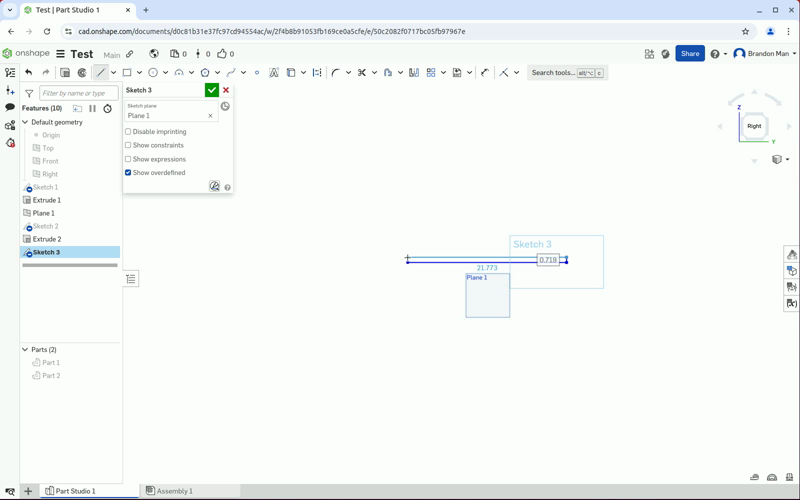
scroll(6)
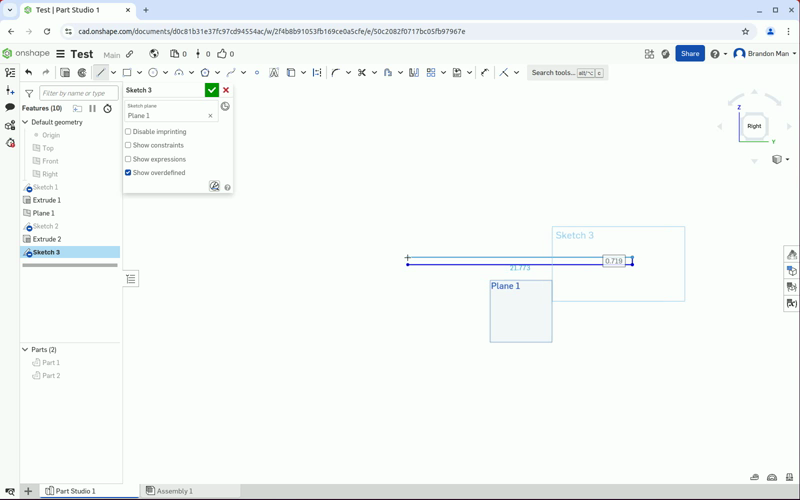
scroll(6)
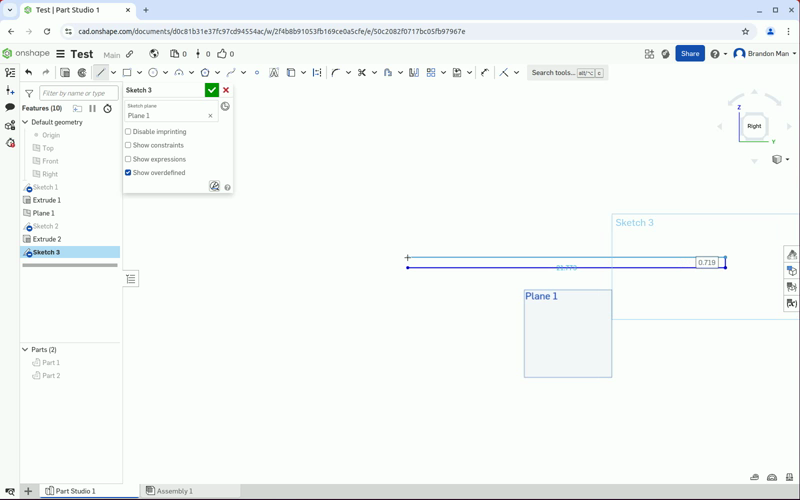
scroll(6)
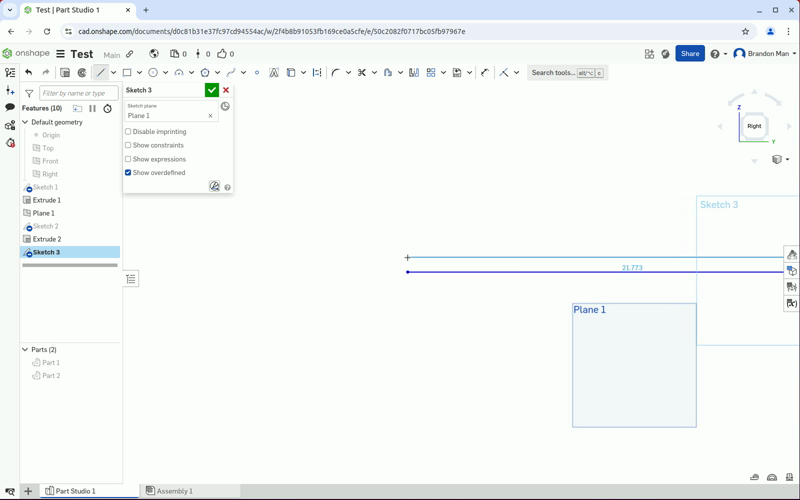
scroll(6)
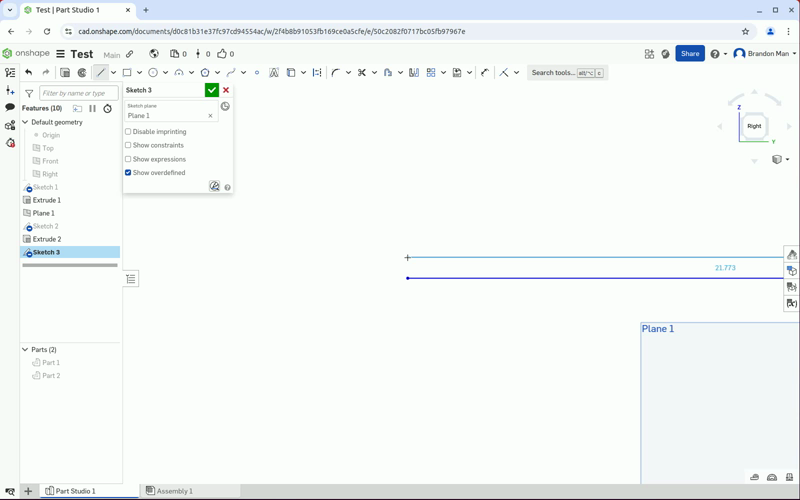
scroll(6)
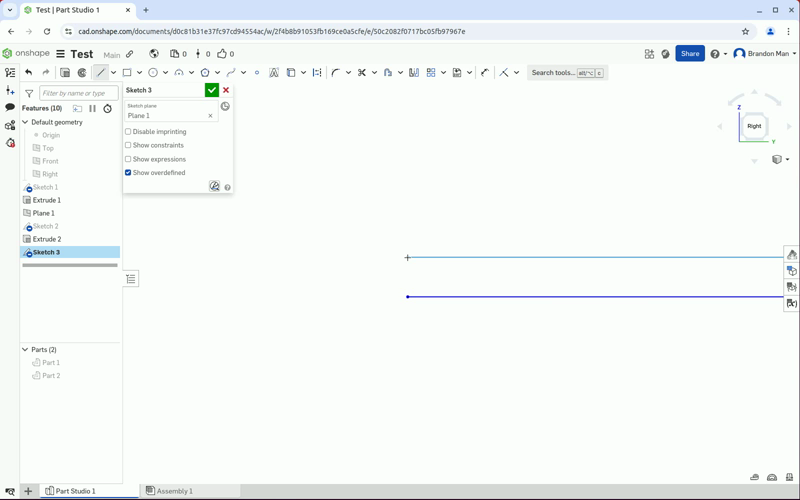
click(407, 257)
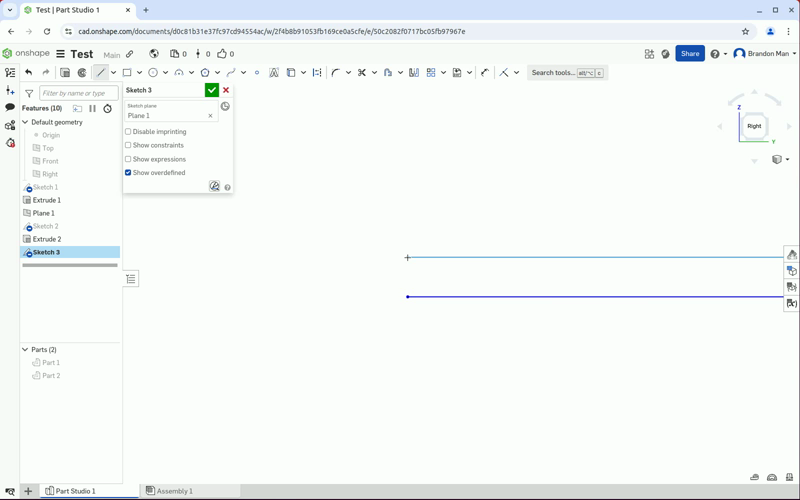
scroll(-6)
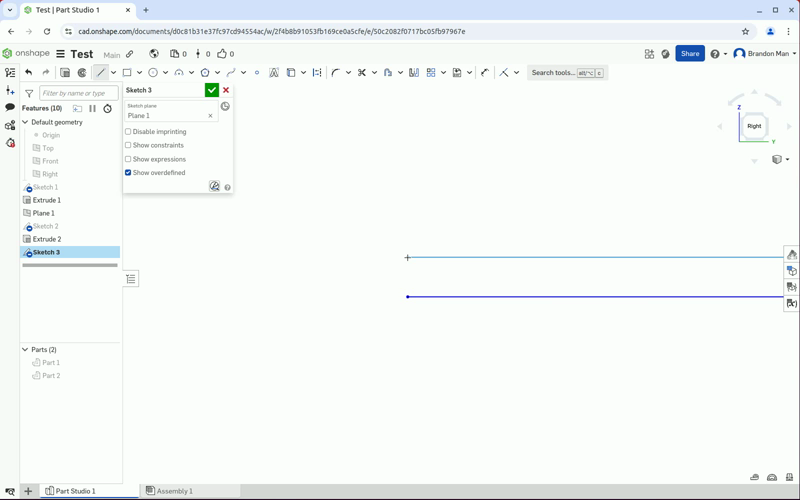
scroll(-6)
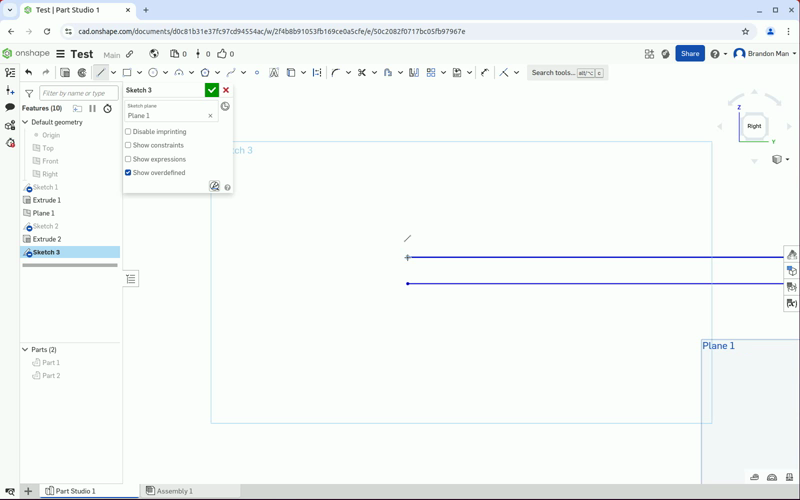
scroll(-6)
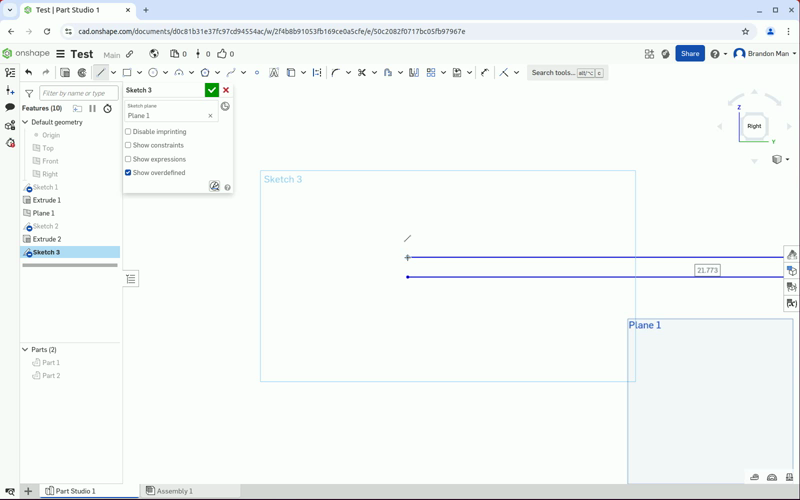
scroll(-6)
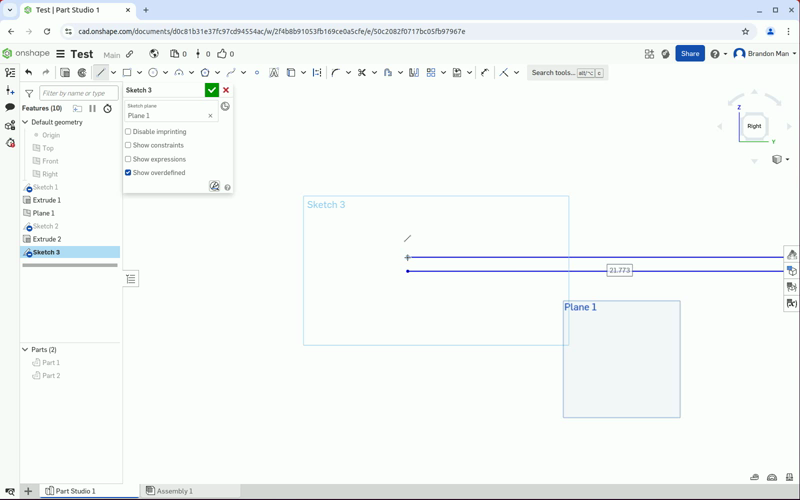
scroll(-6)
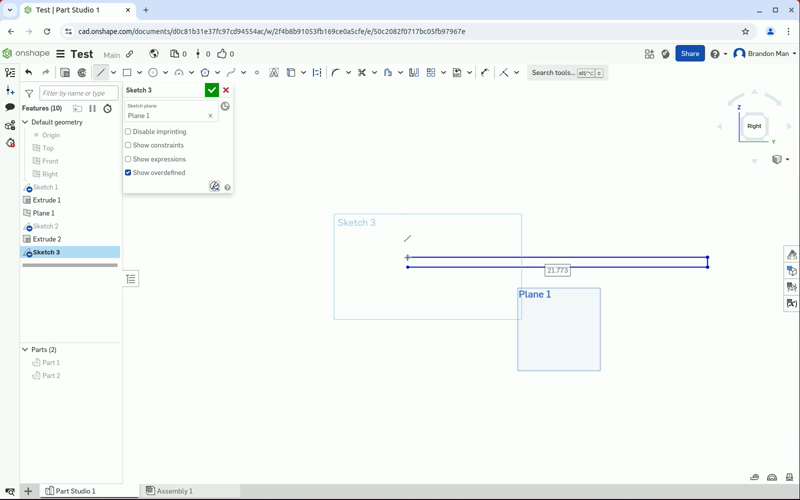
scroll(-6)
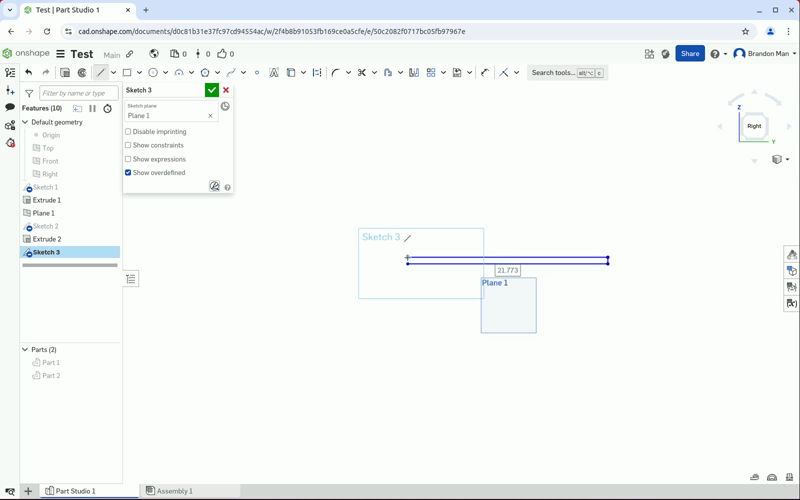
scroll(-6)
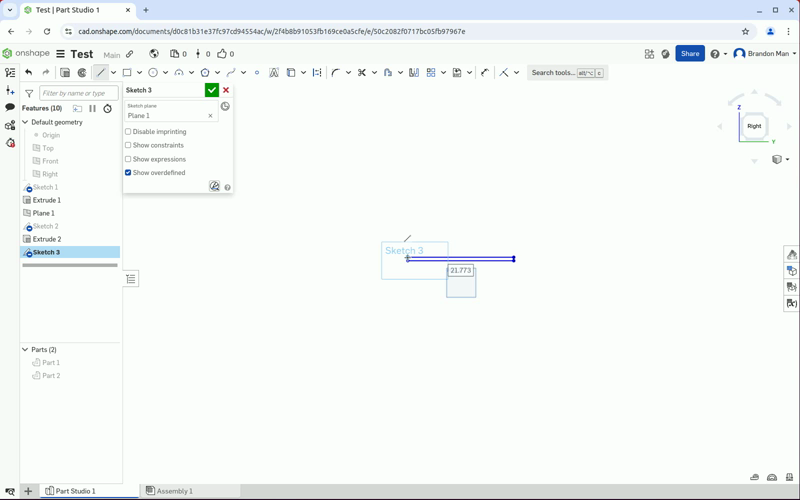
key_up(shift)
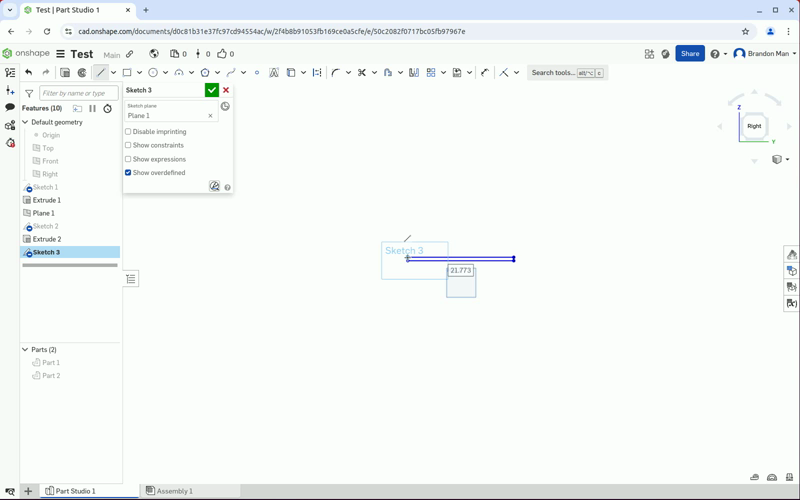
mouse_move(437, 257)
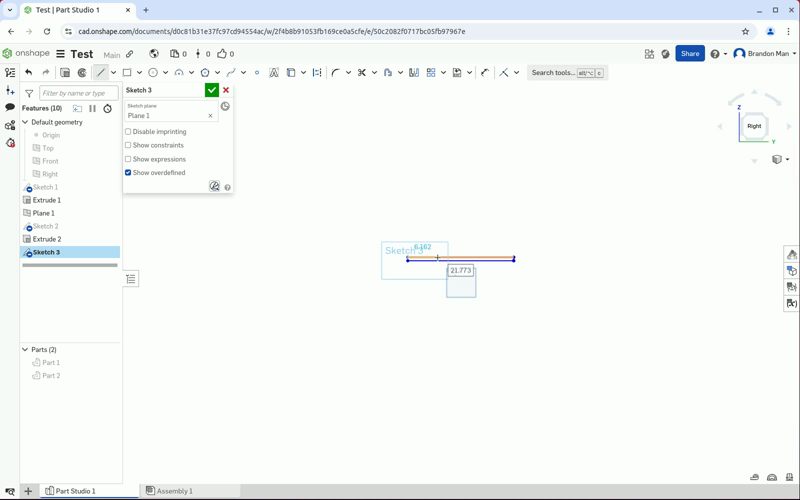
key_down(shift)
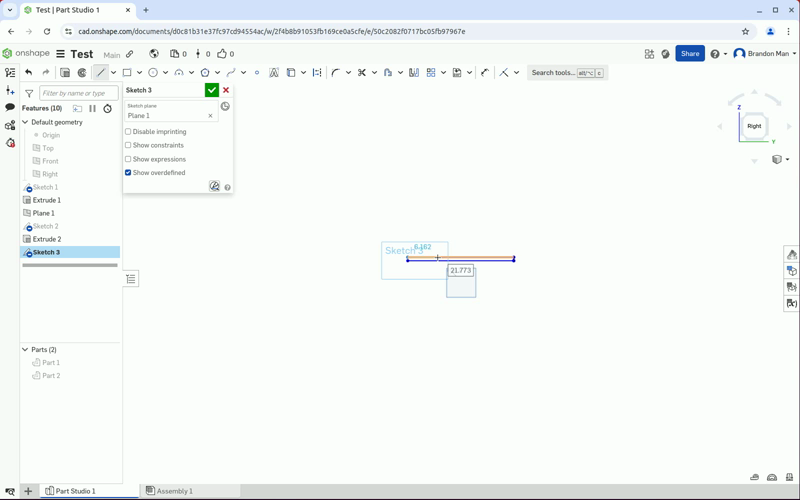
mouse_move(407, 260)
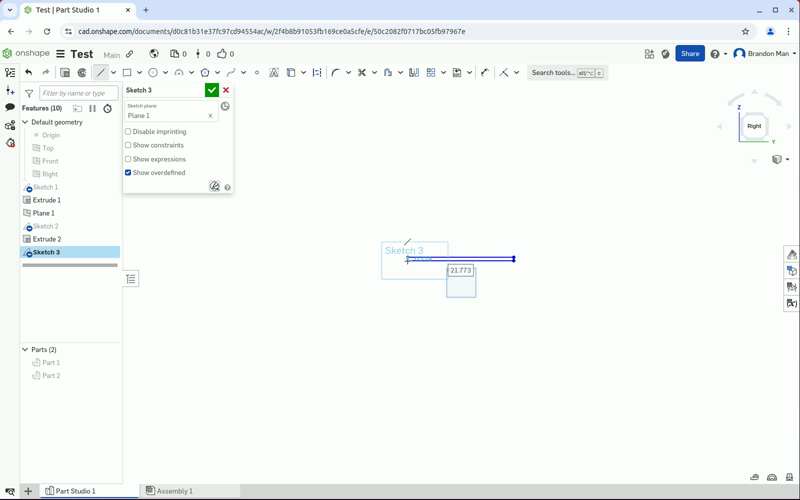
scroll(6)
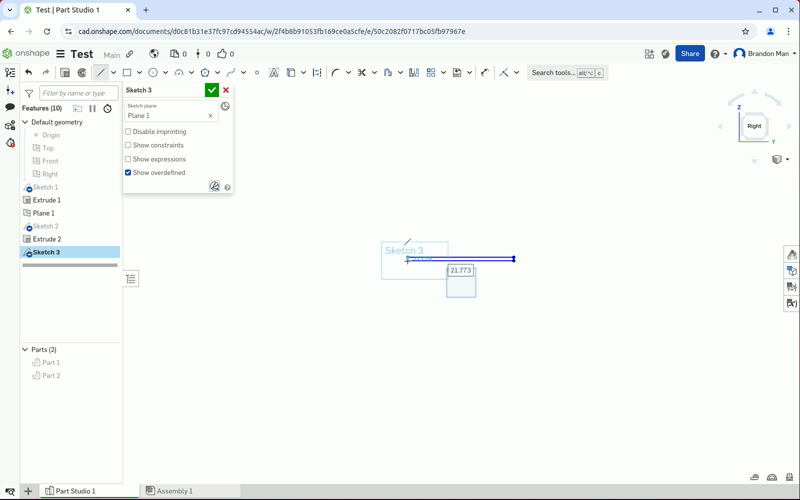
scroll(6)
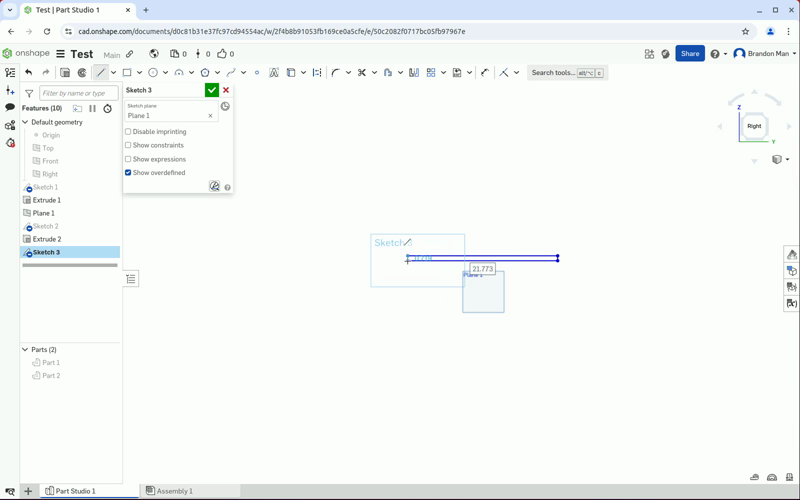
scroll(6)
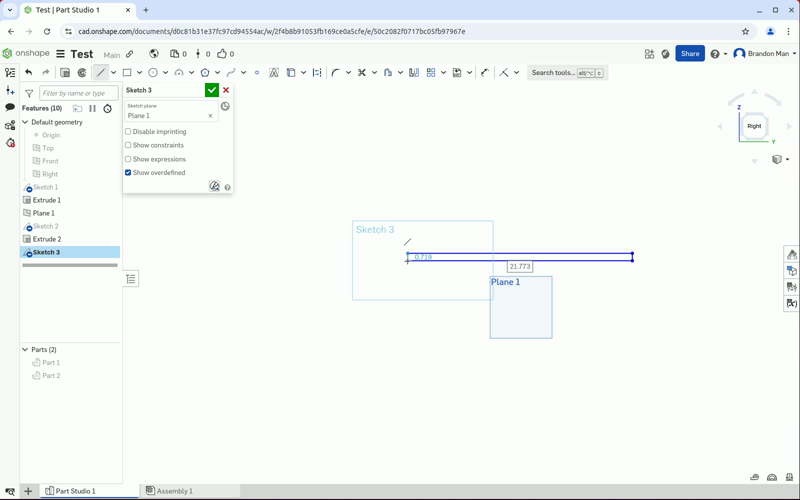
scroll(6)
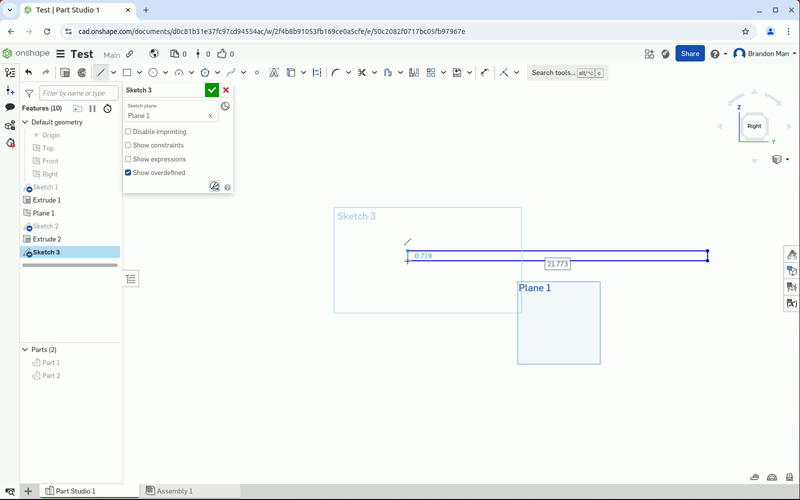
scroll(6)
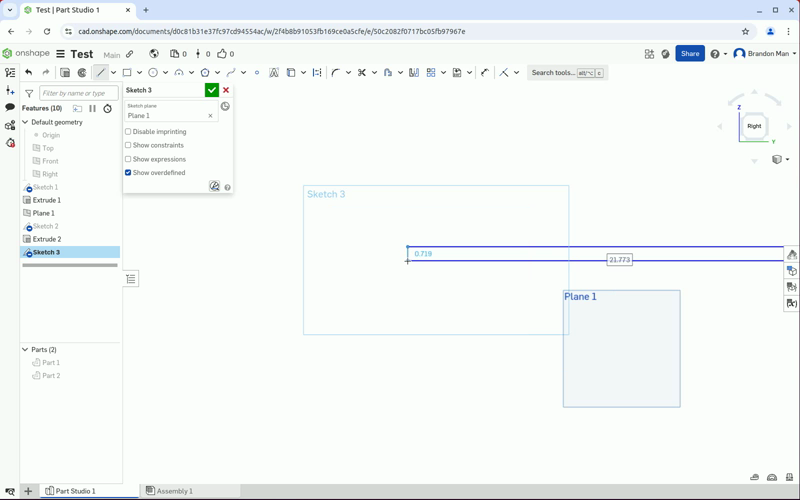
scroll(6)
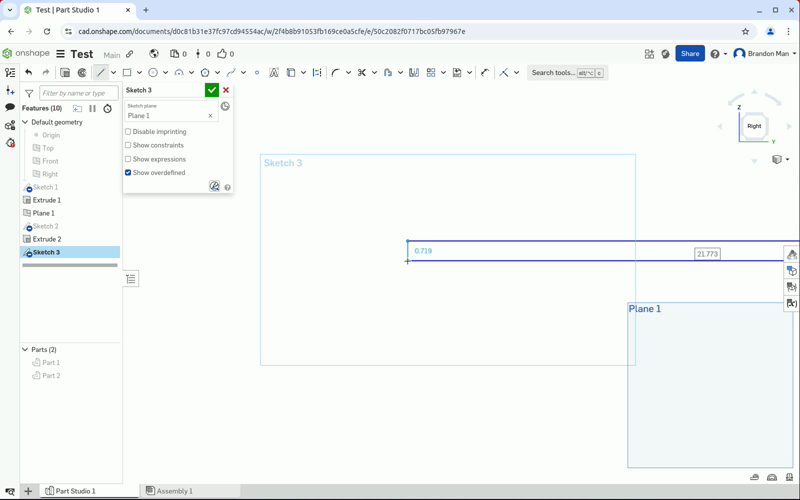
scroll(6)
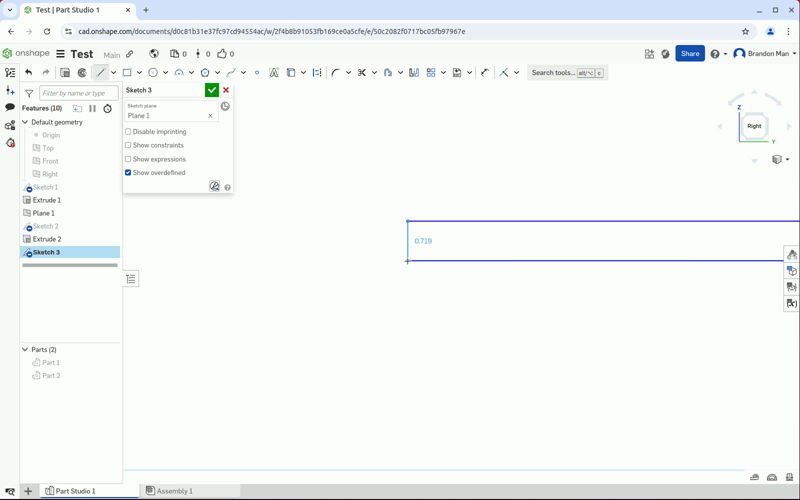
key_up(shift)
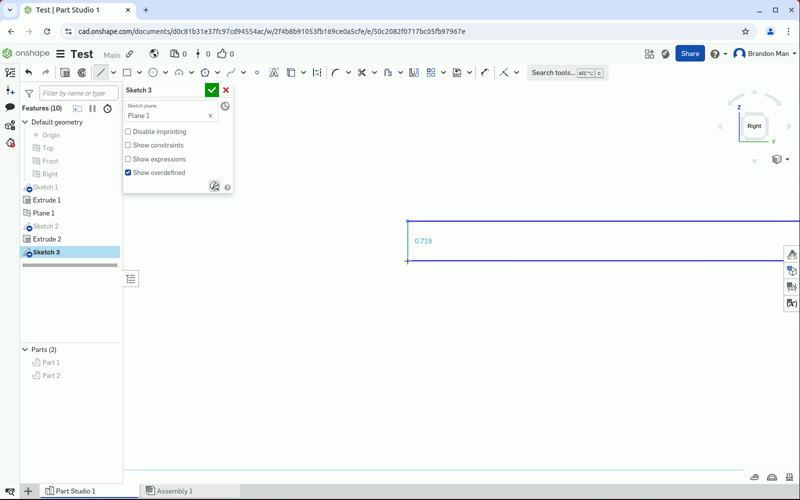
click(407, 260)
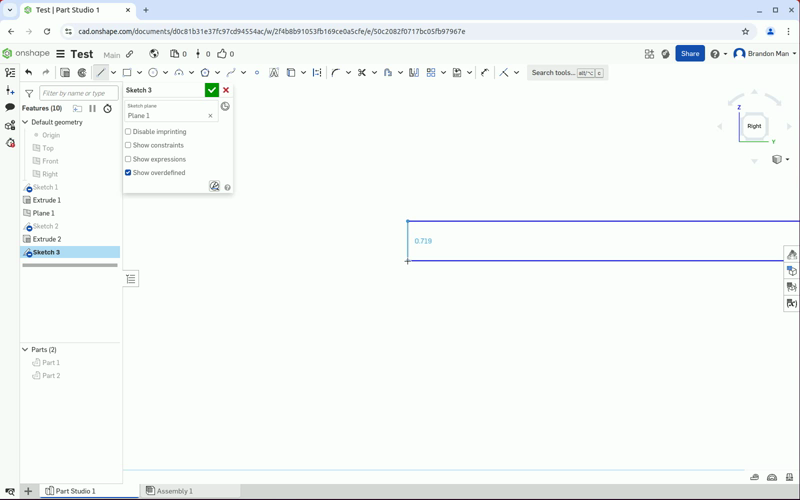
scroll(-6)
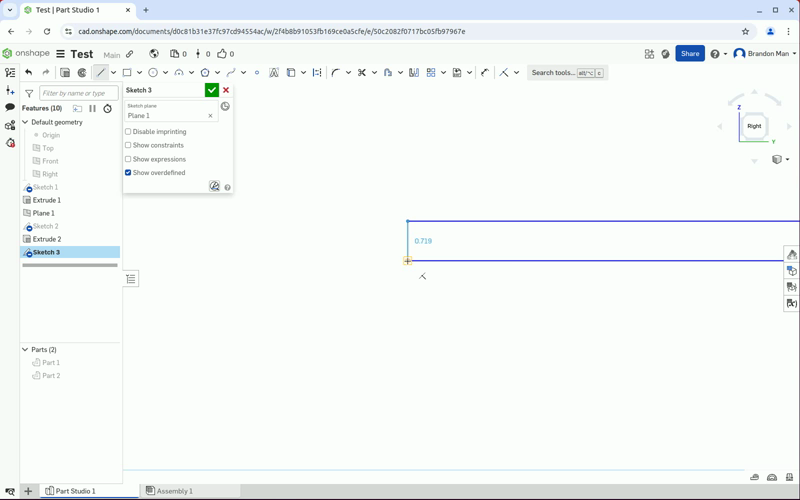
scroll(-6)
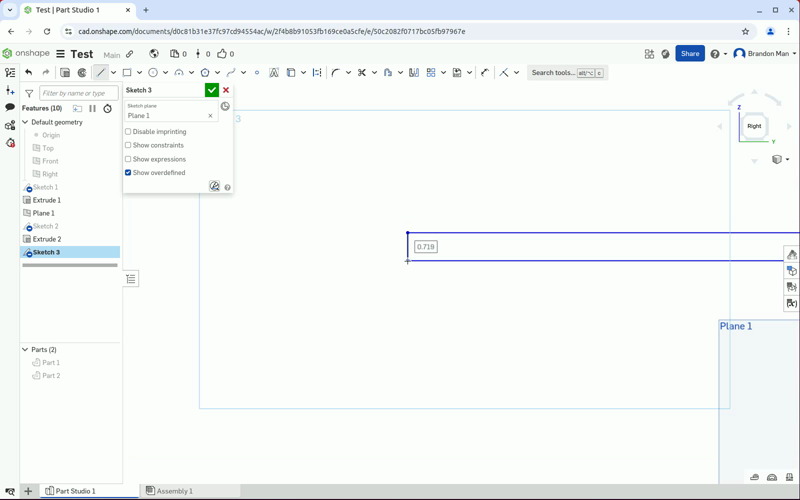
scroll(-6)
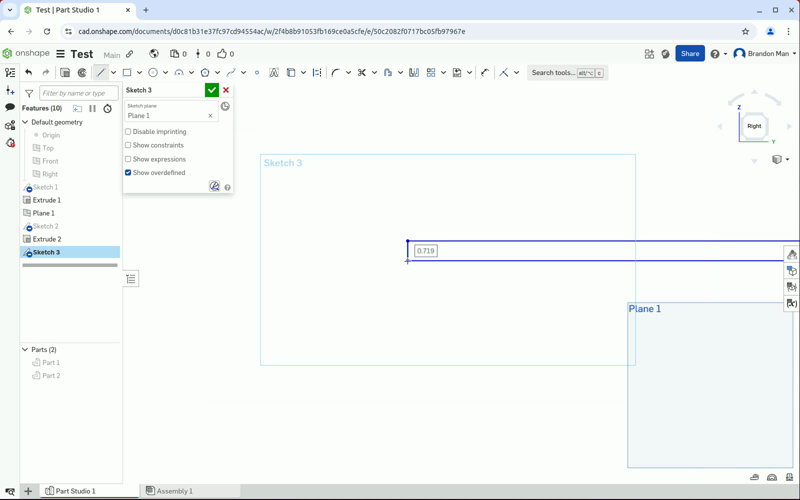
scroll(-6)
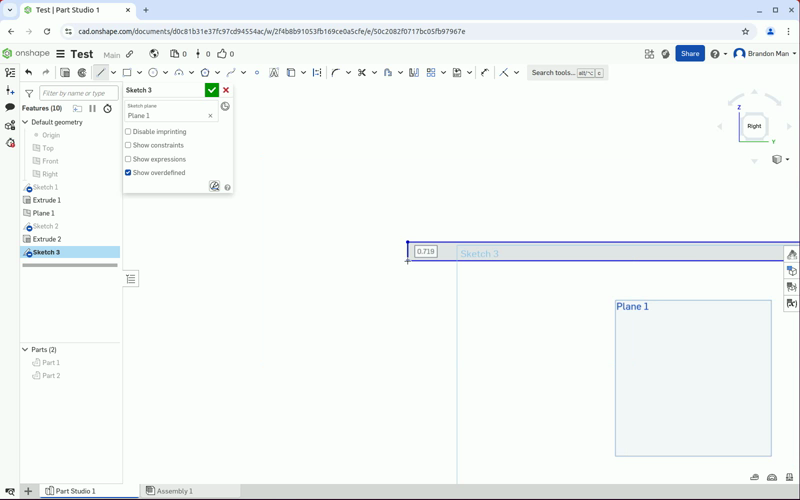
scroll(-6)
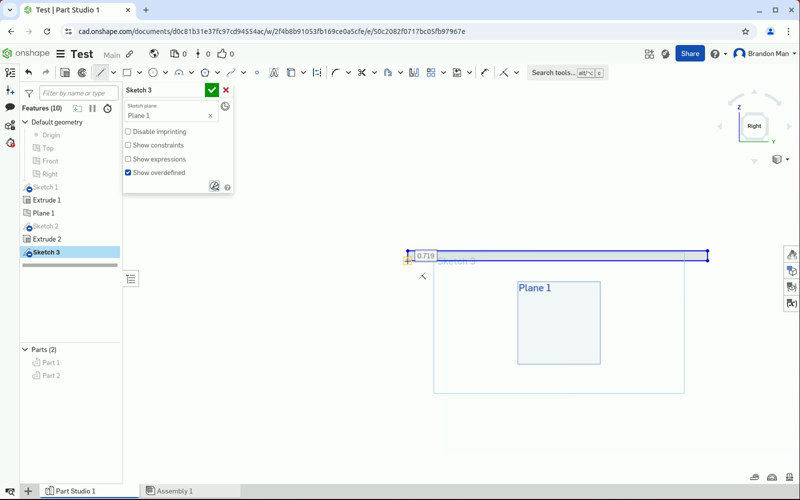
scroll(-6)
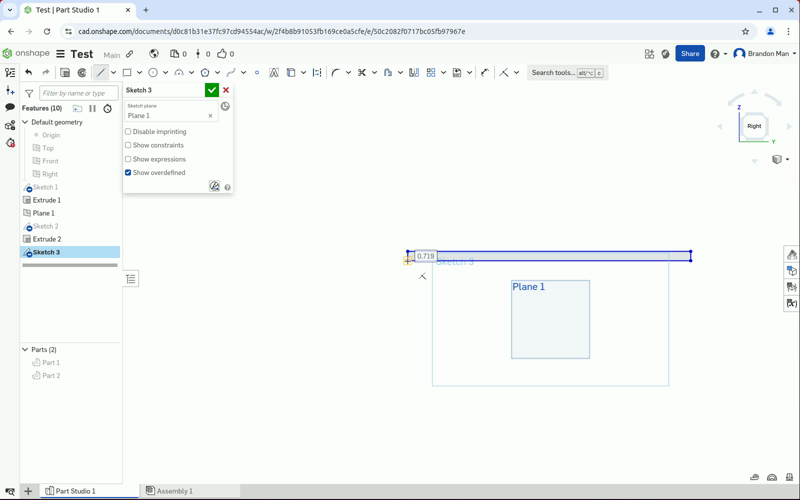
scroll(-6)
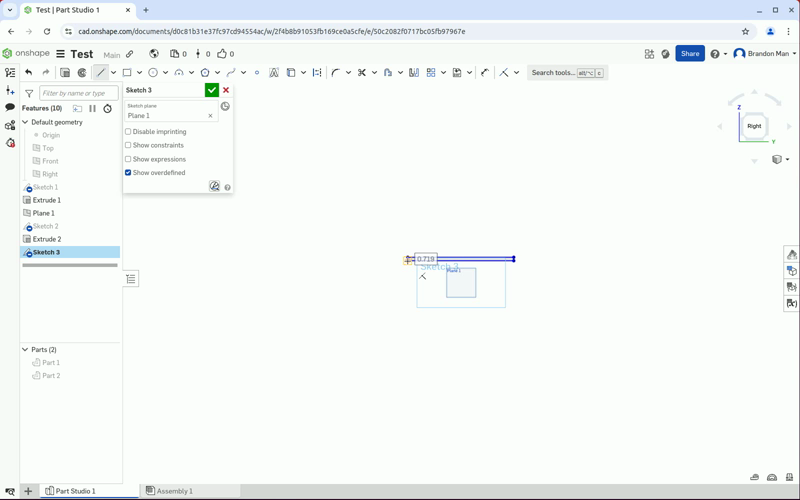
key(esc)
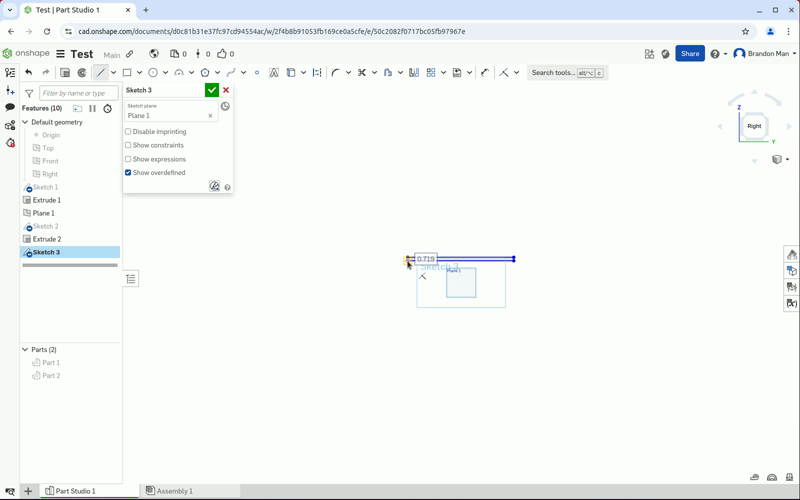
mouse_move(454, 259)
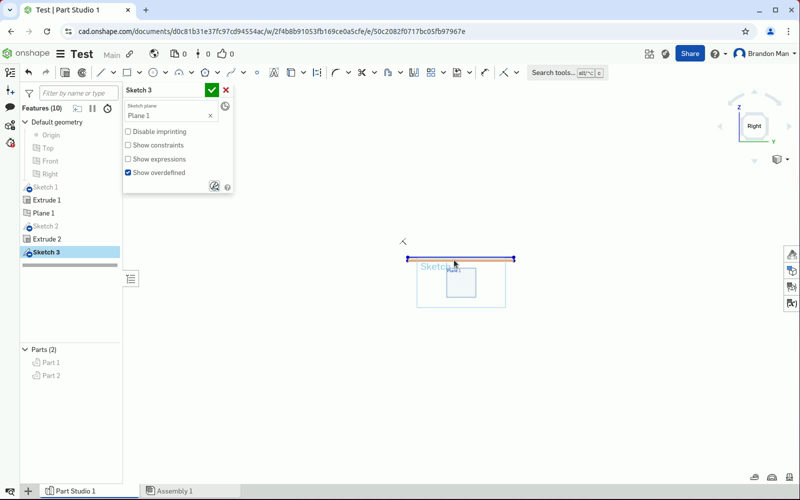
scroll(6)
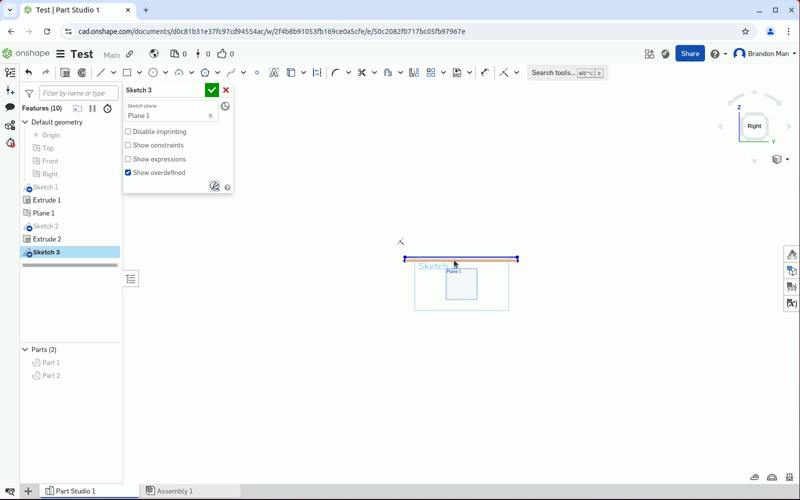
scroll(6)
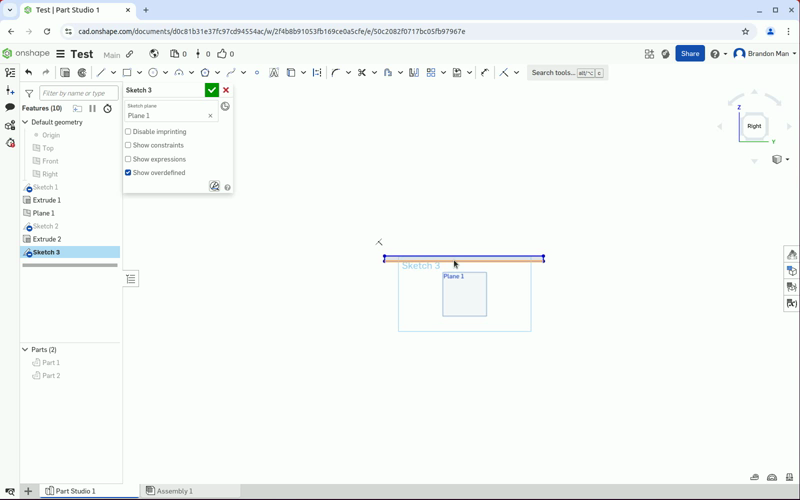
scroll(6)
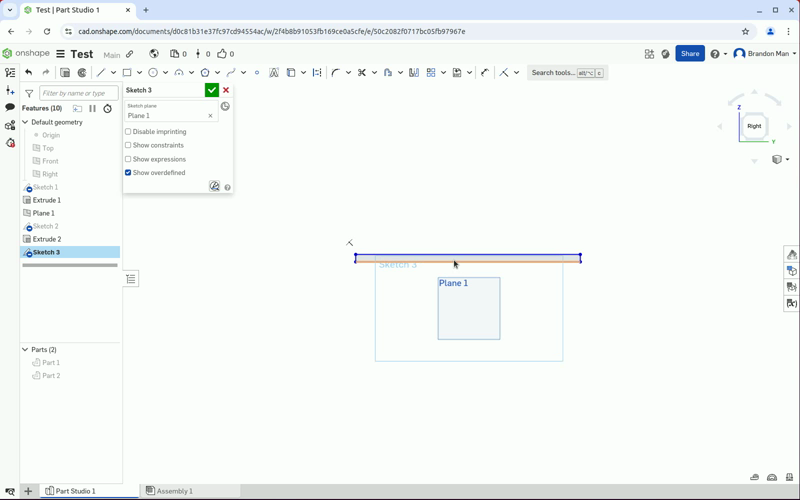
scroll(6)
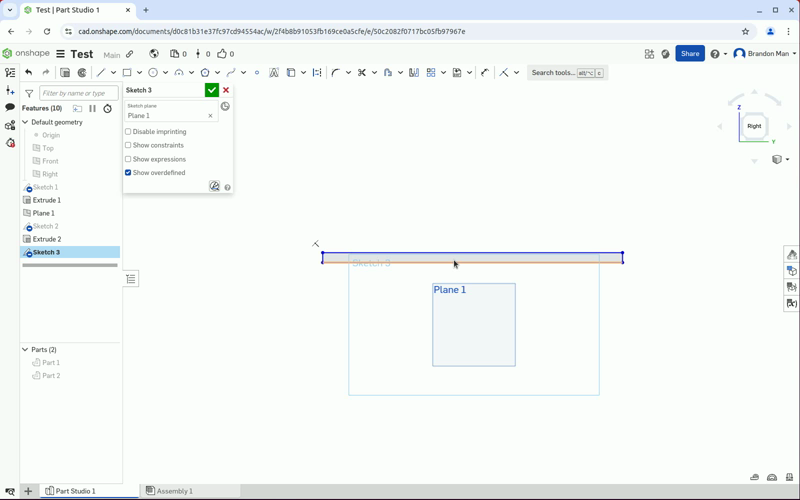
scroll(6)
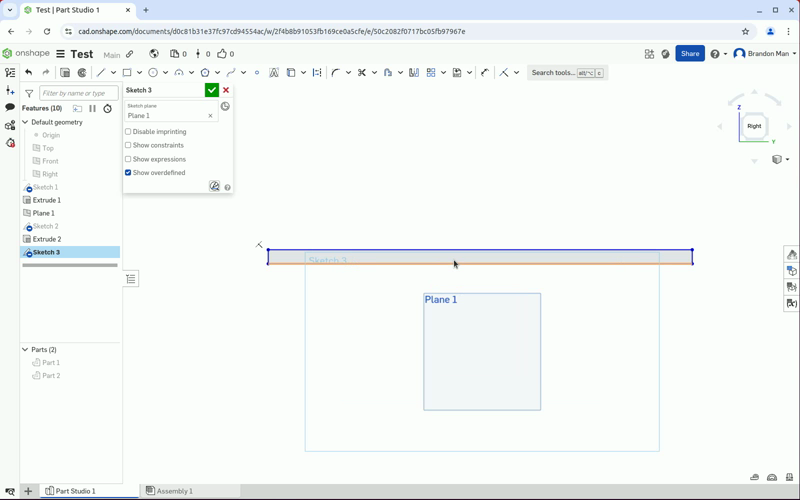
scroll(6)
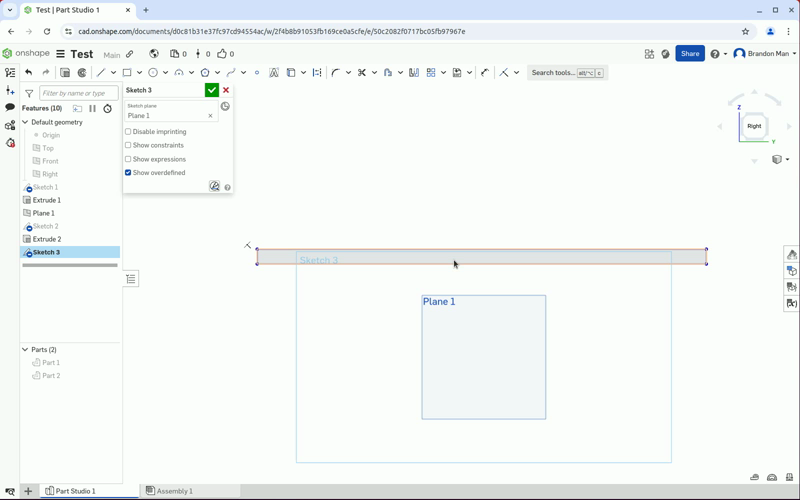
scroll(6)
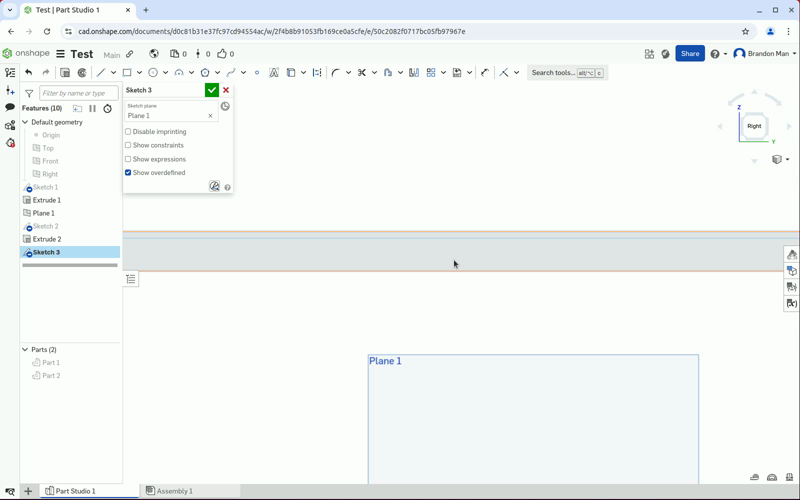
click(454, 259)
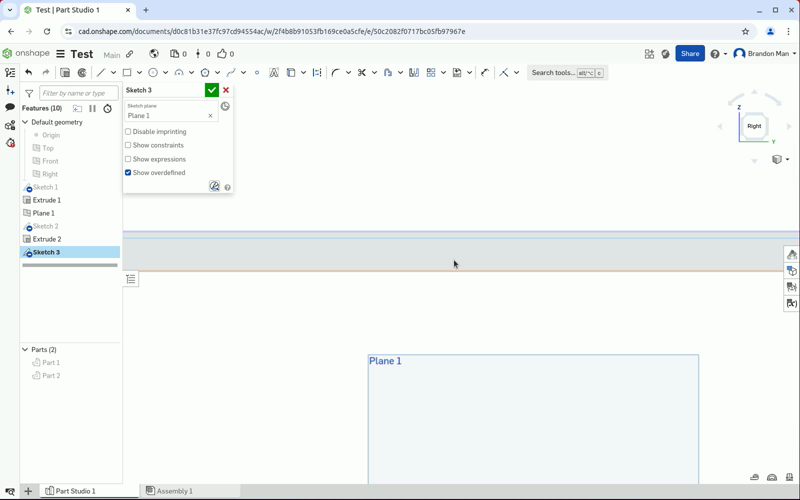
scroll(-6)
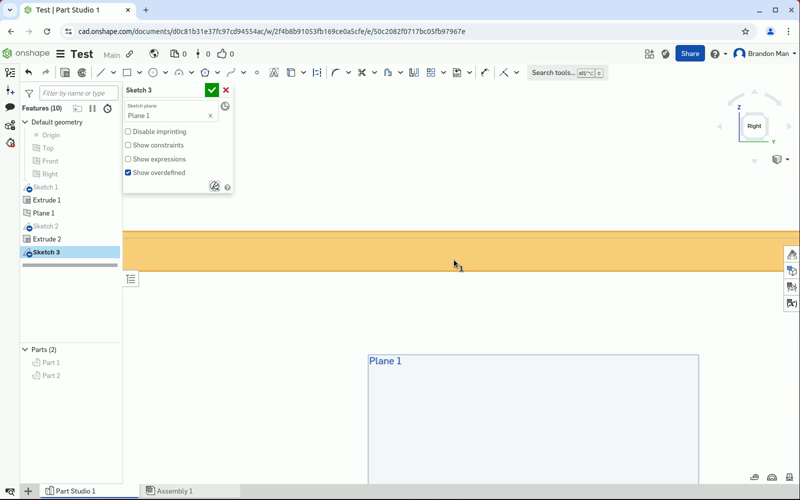
scroll(-6)
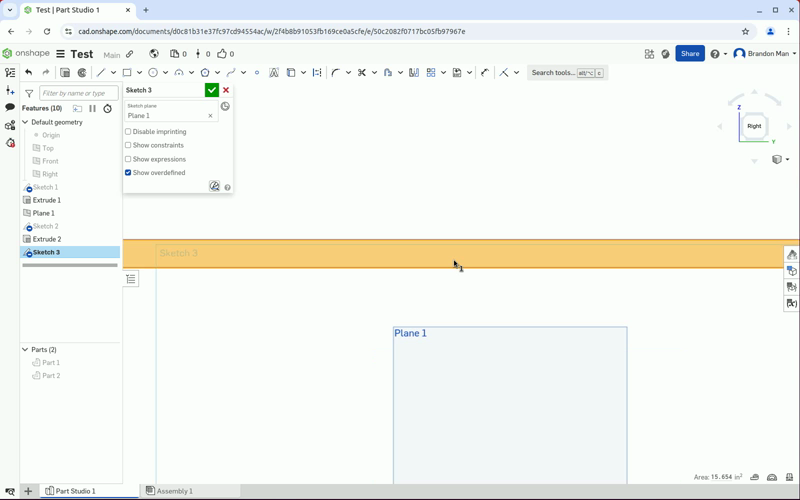
scroll(-6)
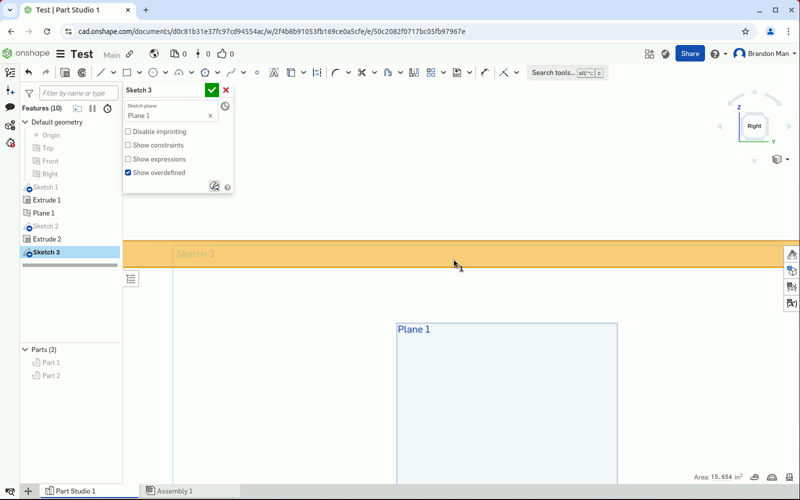
scroll(-6)
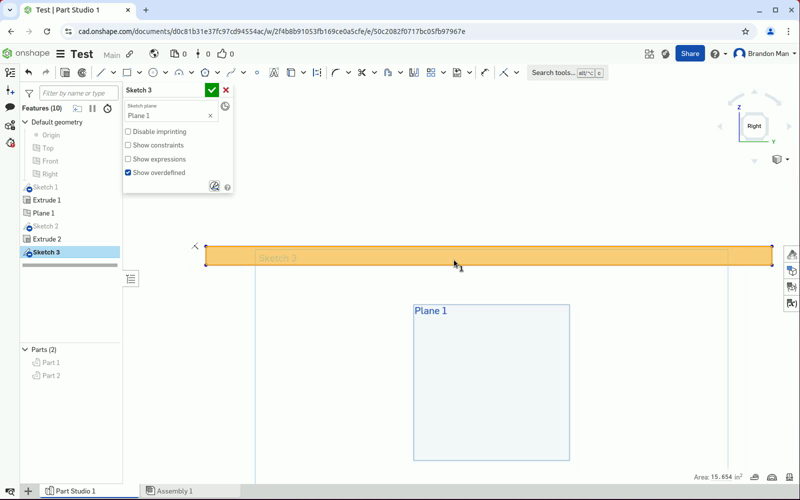
scroll(-6)
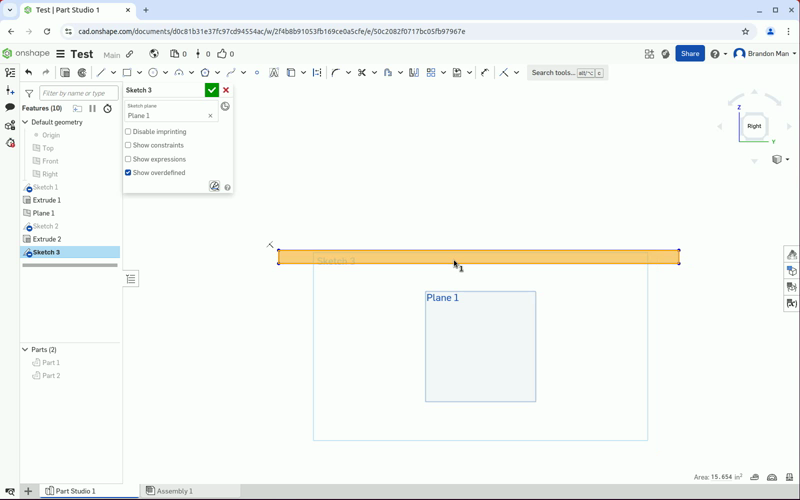
scroll(-6)
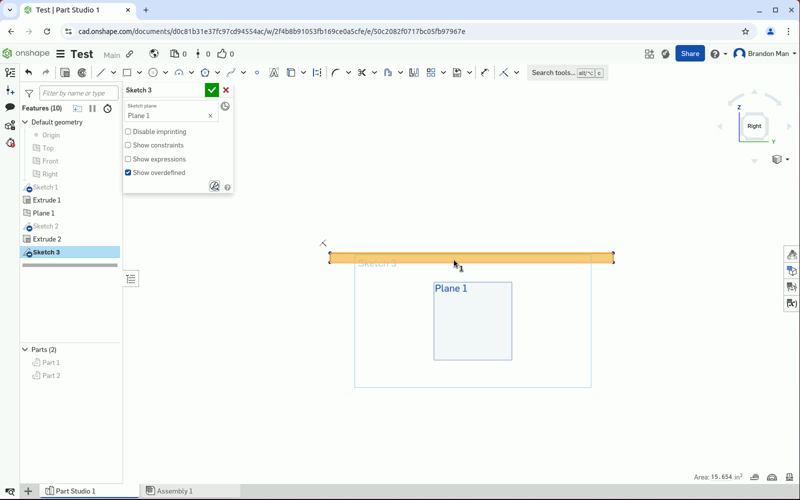
scroll(-6)
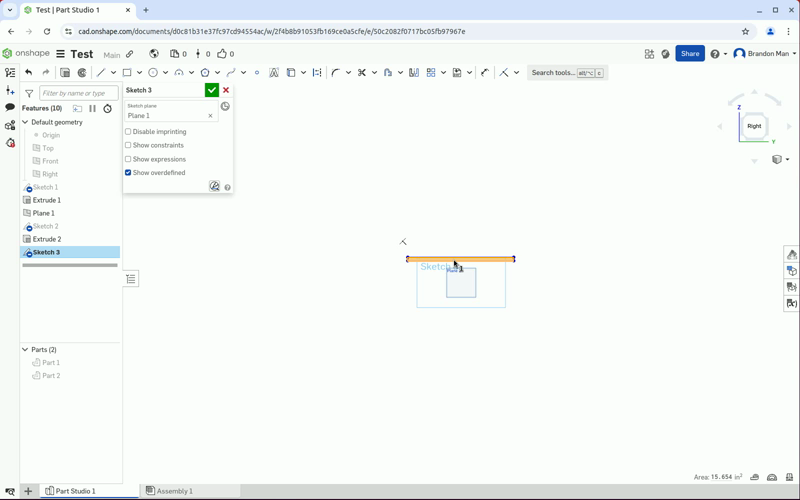
mouse_move(73, 352)
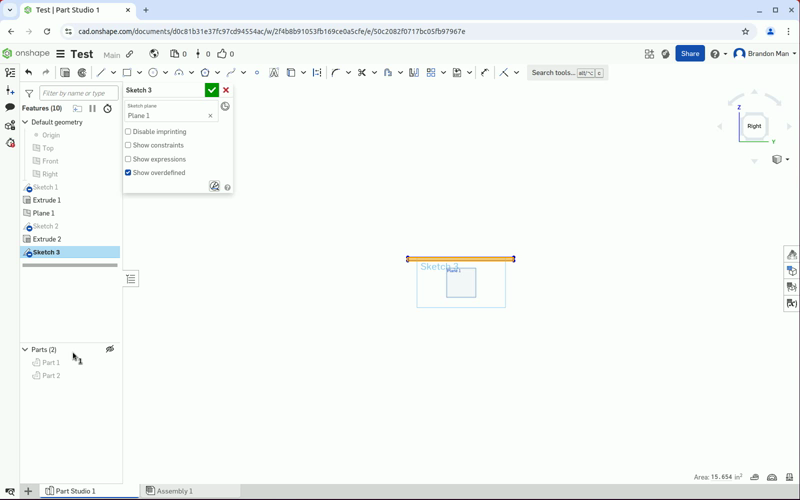
key(shift+y)
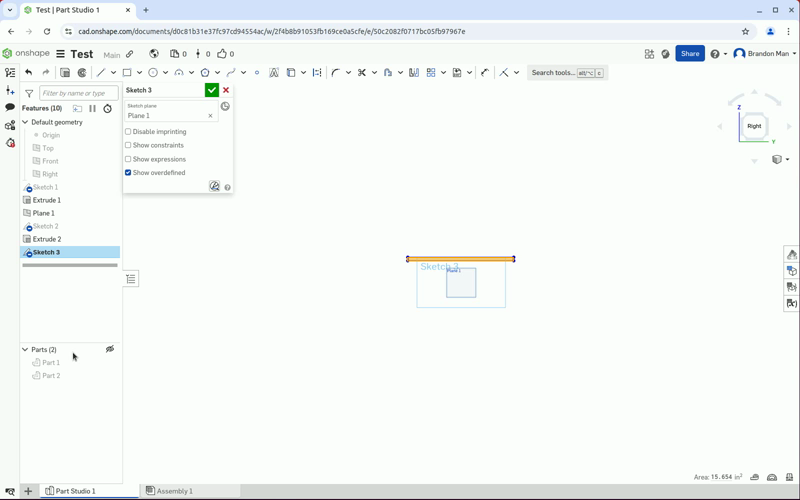
key(shift+e)
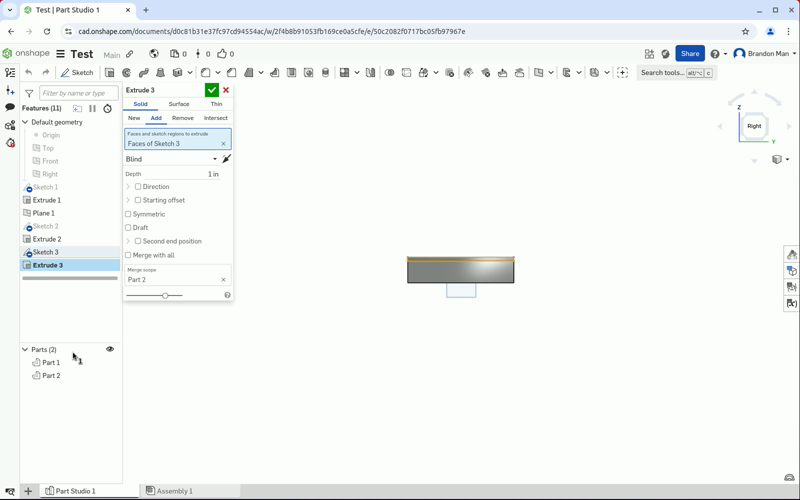
mouse_move(143, 106)
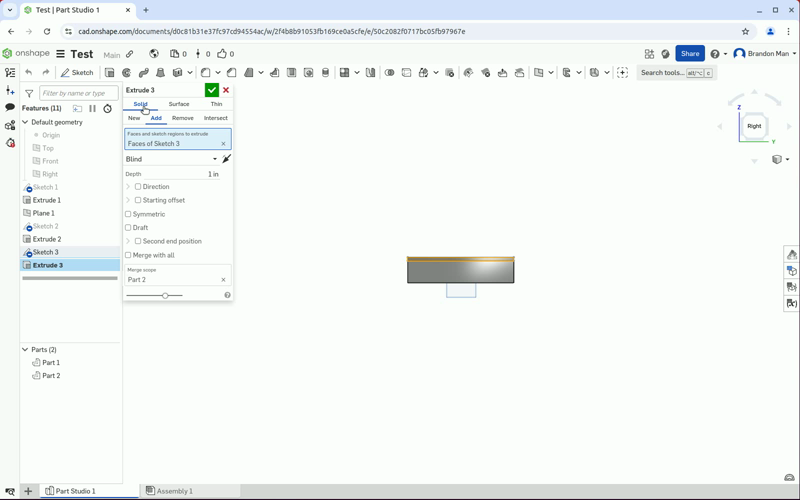
click(143, 106)
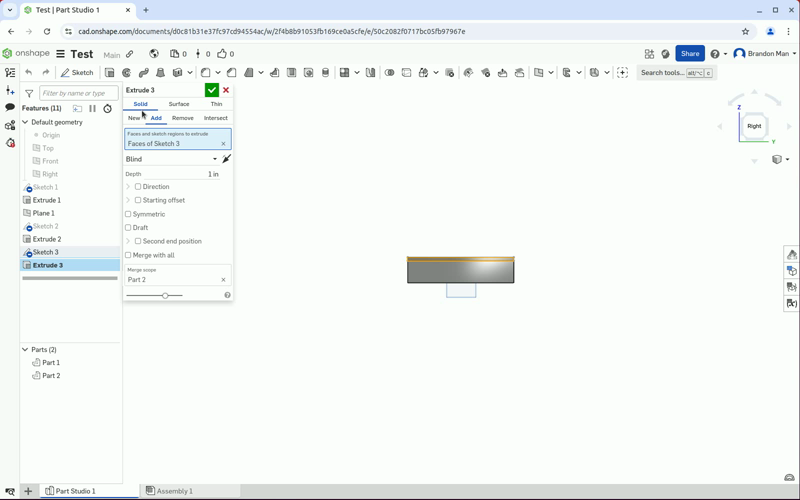
mouse_move(137, 120)
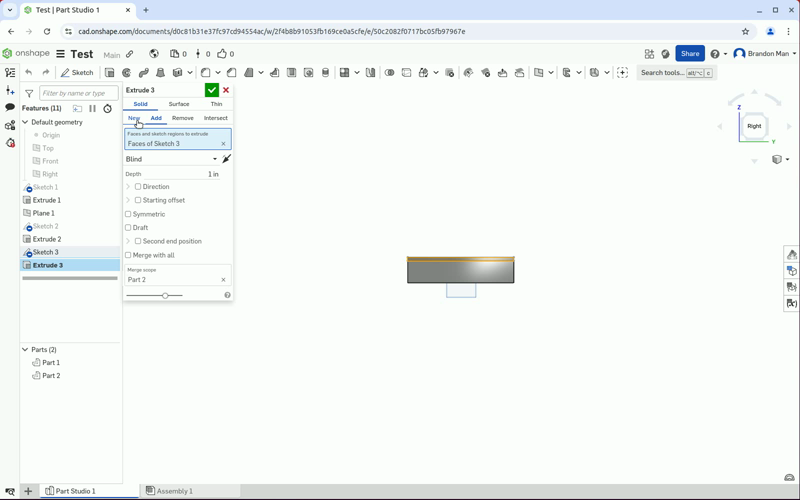
click(137, 120)
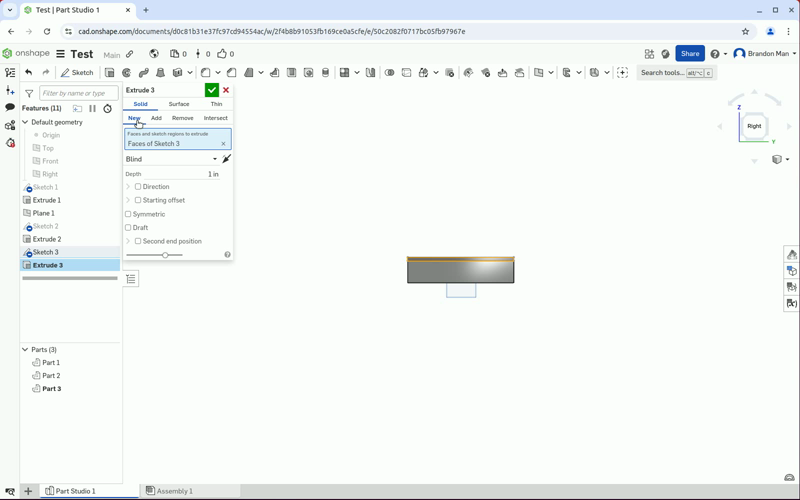
key(tab, 4)
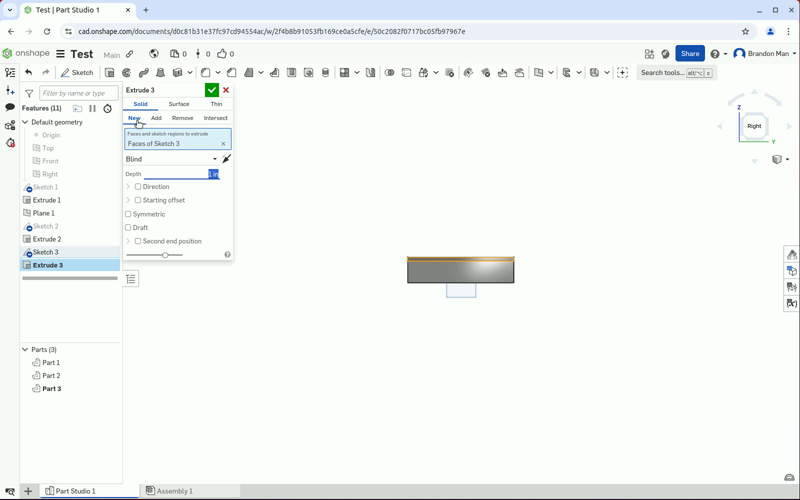
text(0.722)
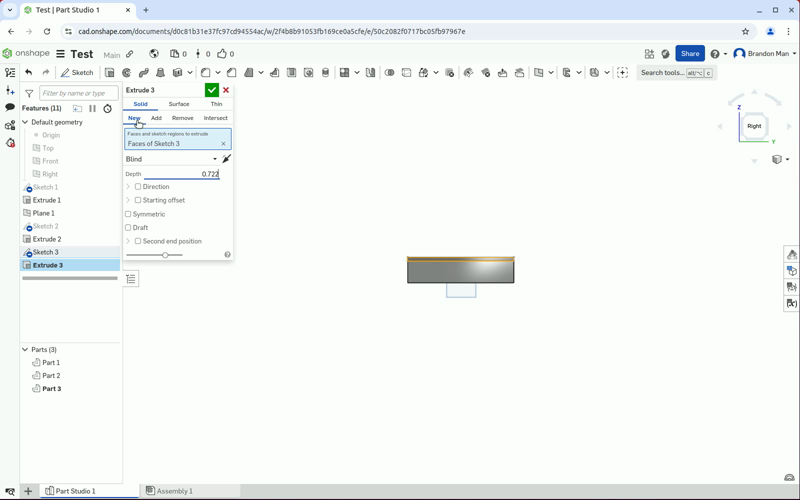
key(enter)
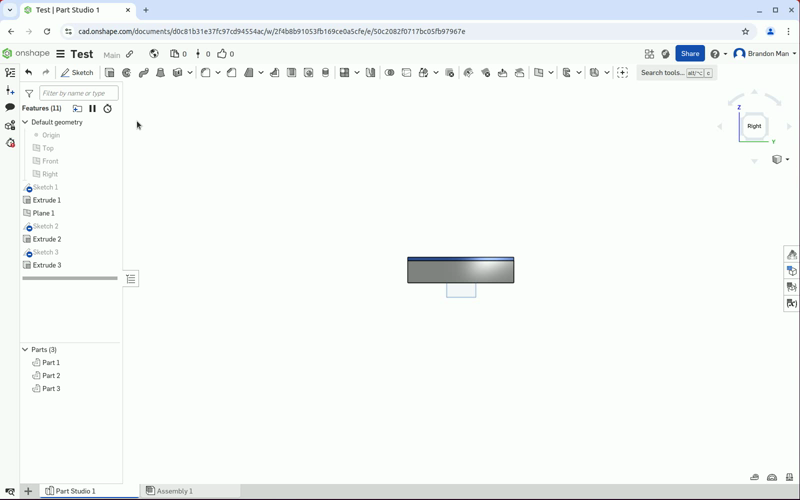
key(shift+h)
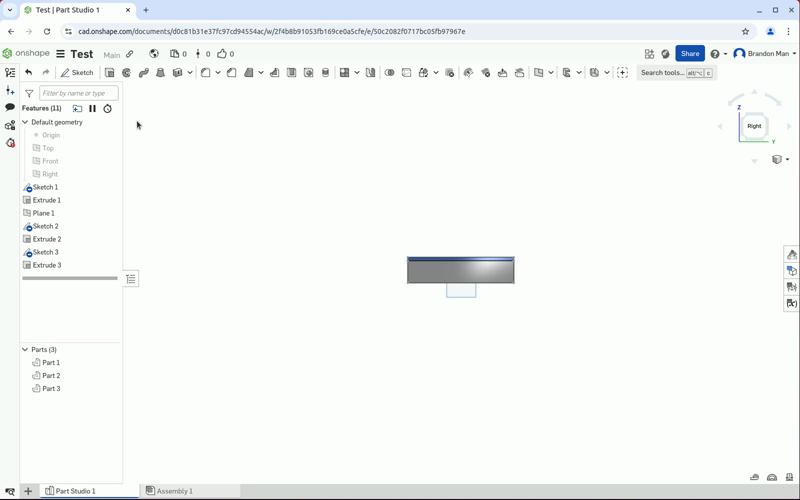
key(shift+h)
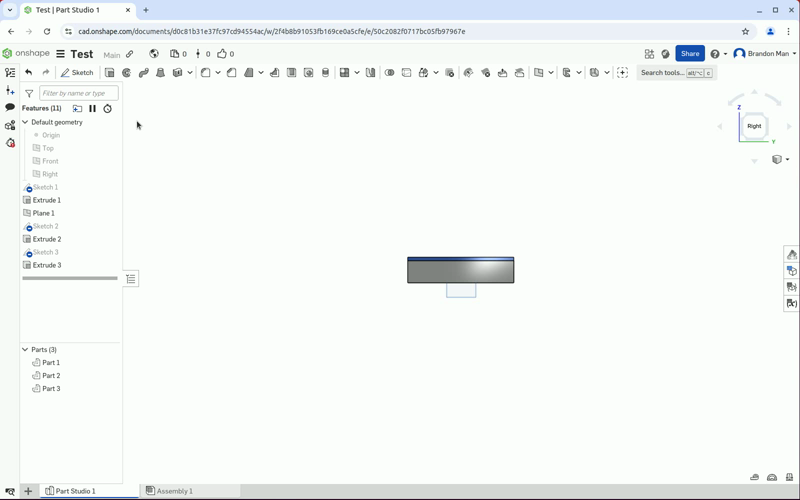
mouse_move(73, 189)
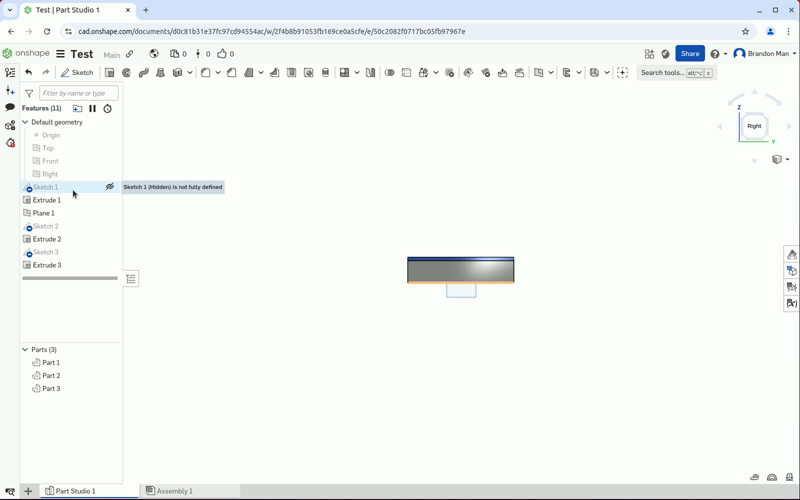
click(73, 189)
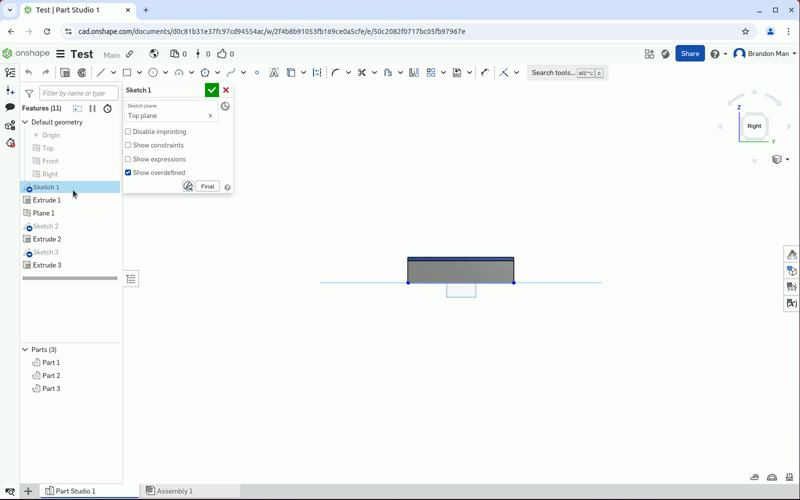
mouse_move(229, 92)
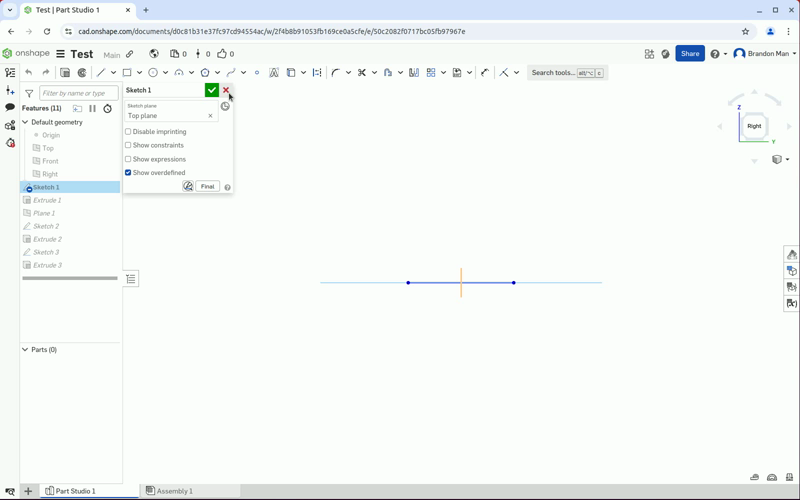
click(229, 92)
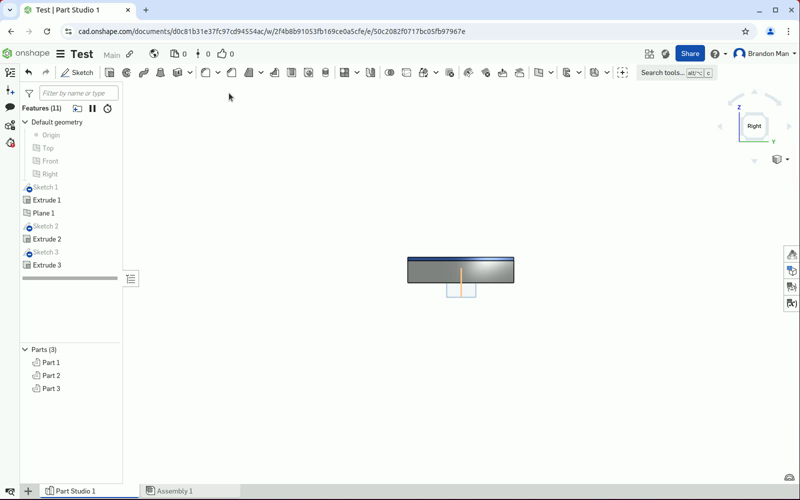
mouse_move(73, 352)
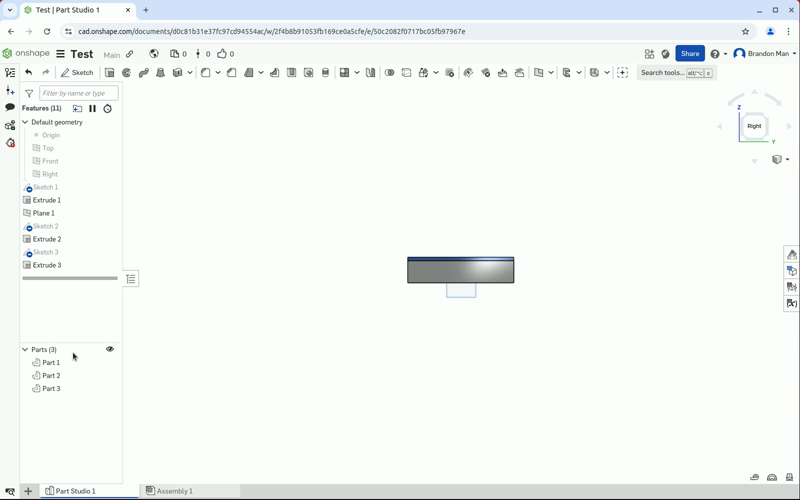
key(y)
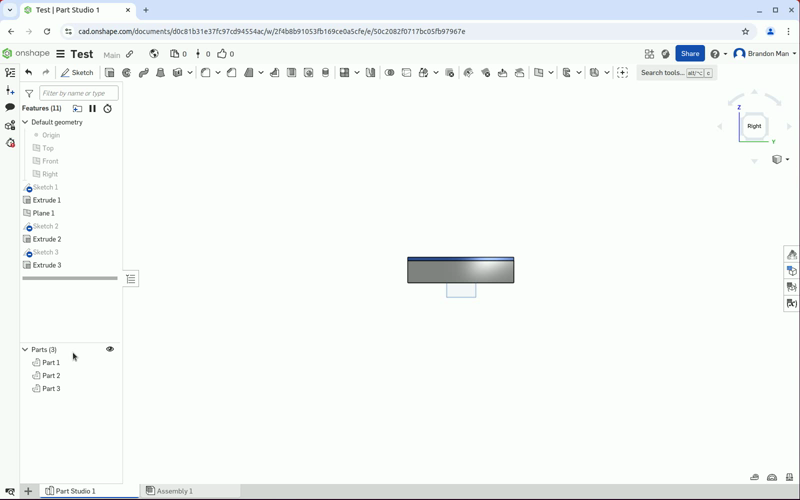
key(shift+p)
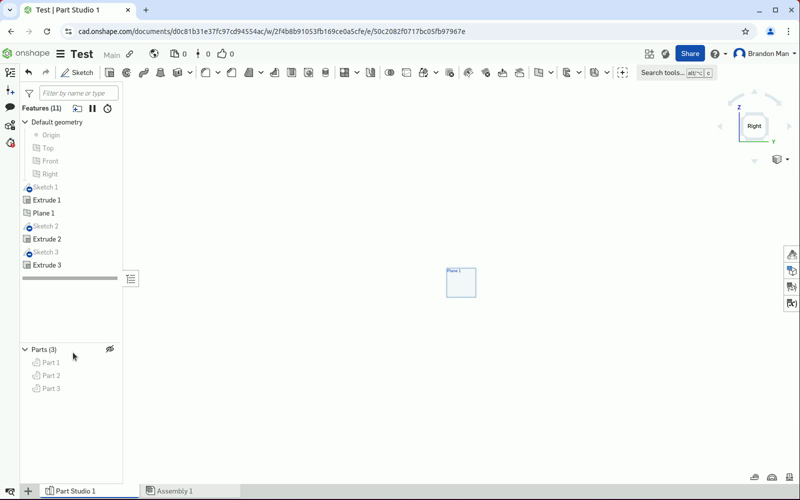
key(space)
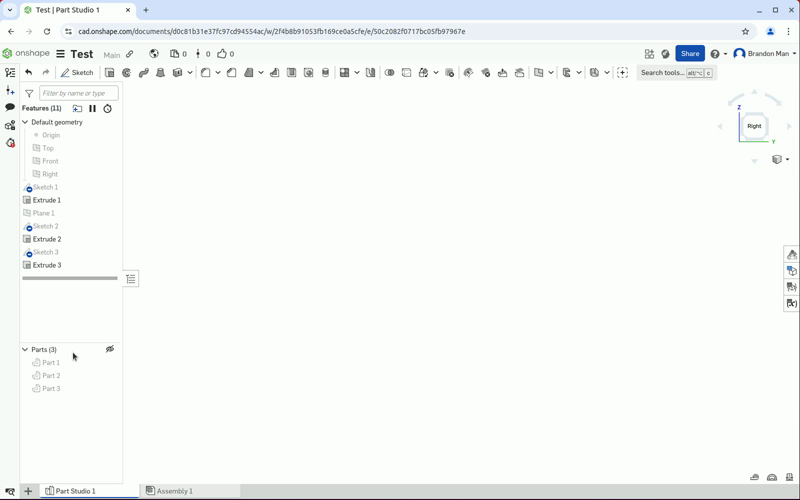
key_down(shift)
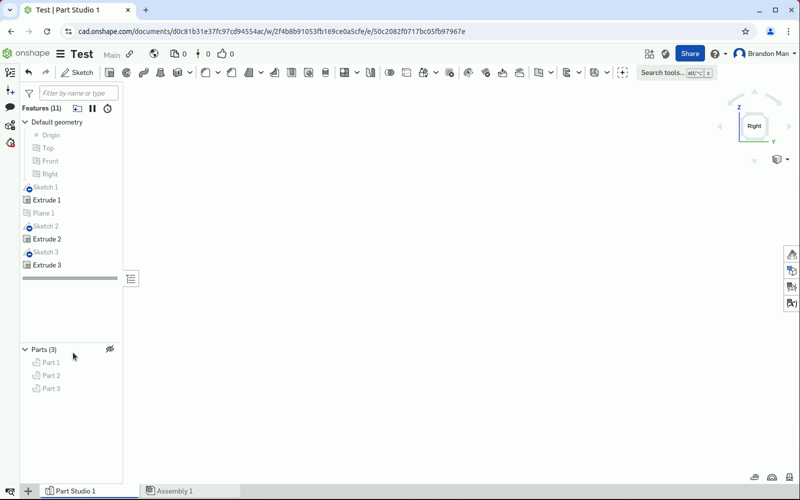
key(right)
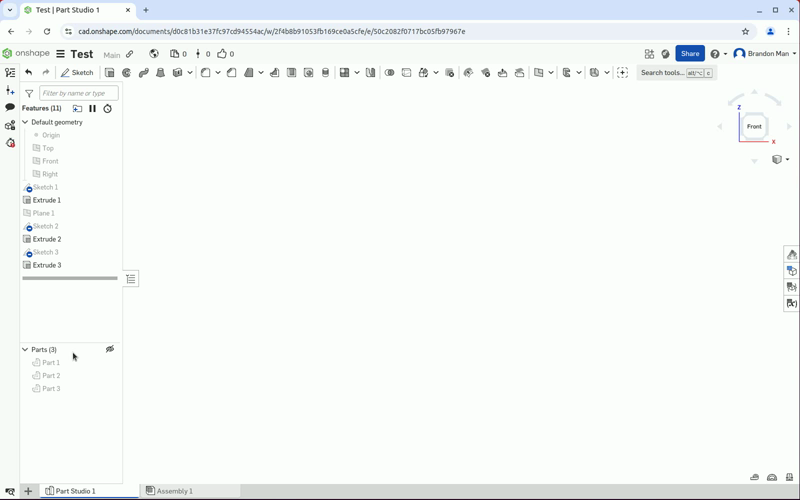
key_up(shift)
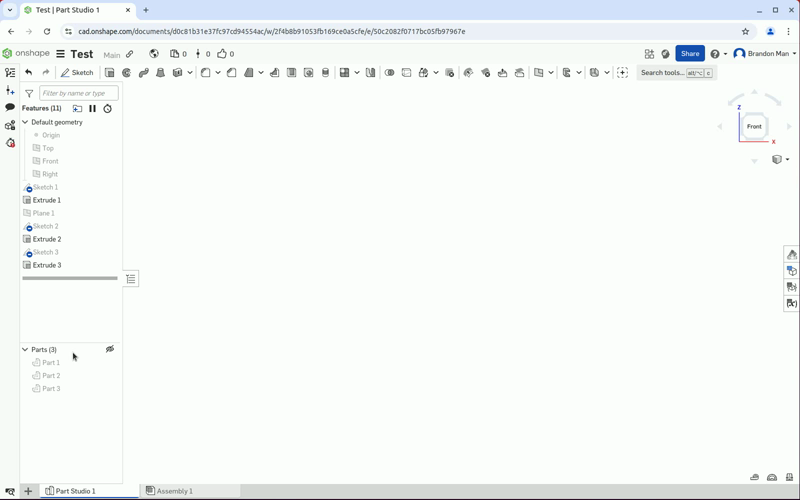
mouse_move(73, 352)
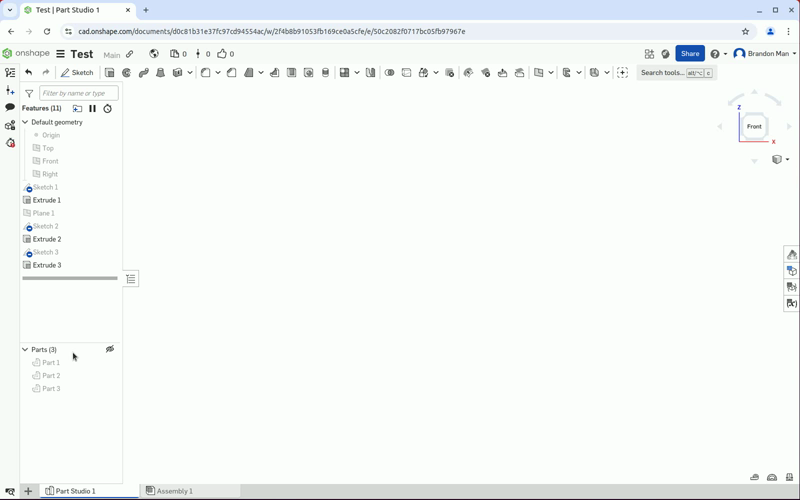
key(shift+y)
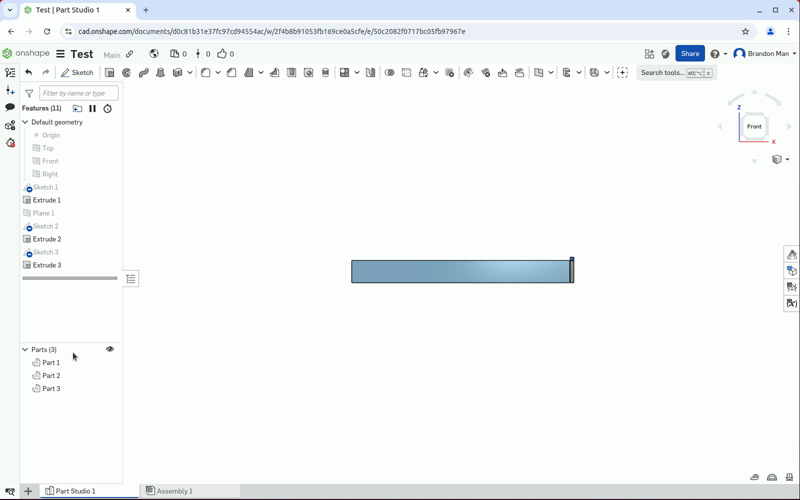
mouse_move(541, 75)
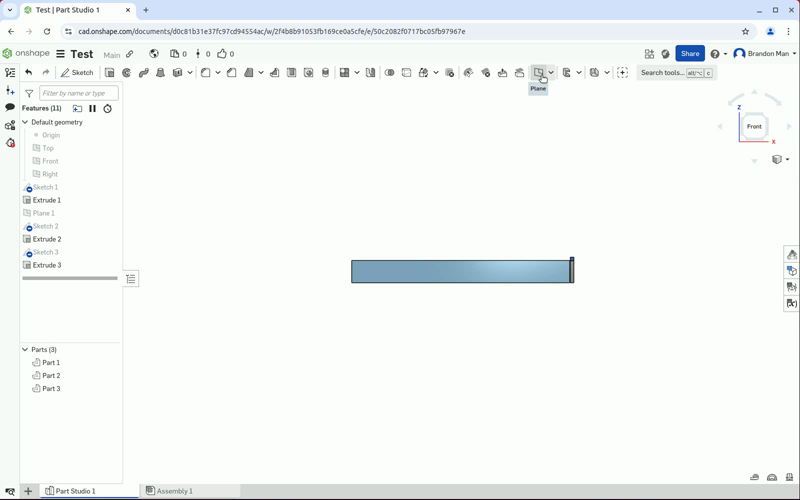
click(541, 75)
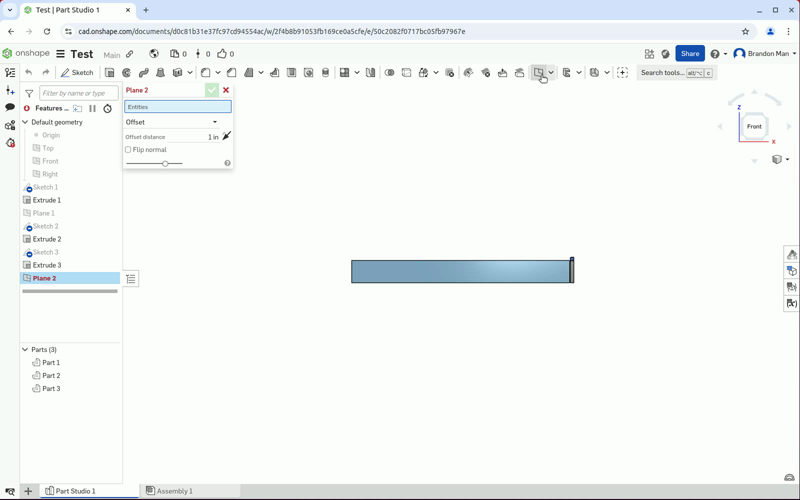
mouse_move(73, 163)
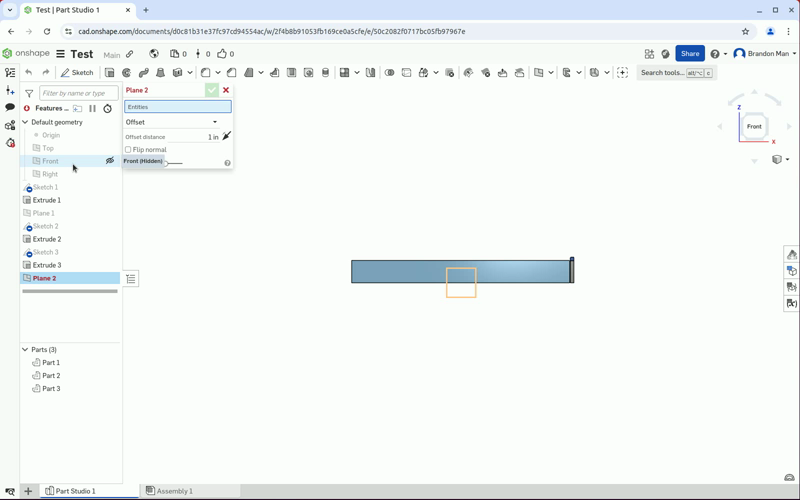
click(73, 163)
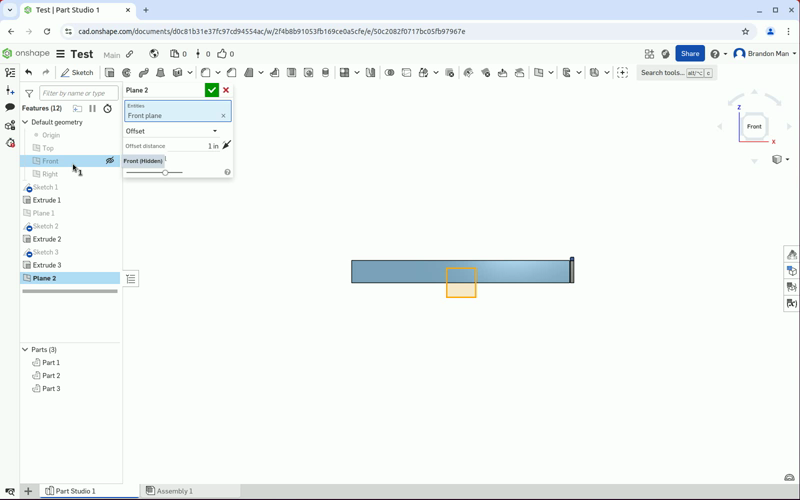
key(tab, 2)
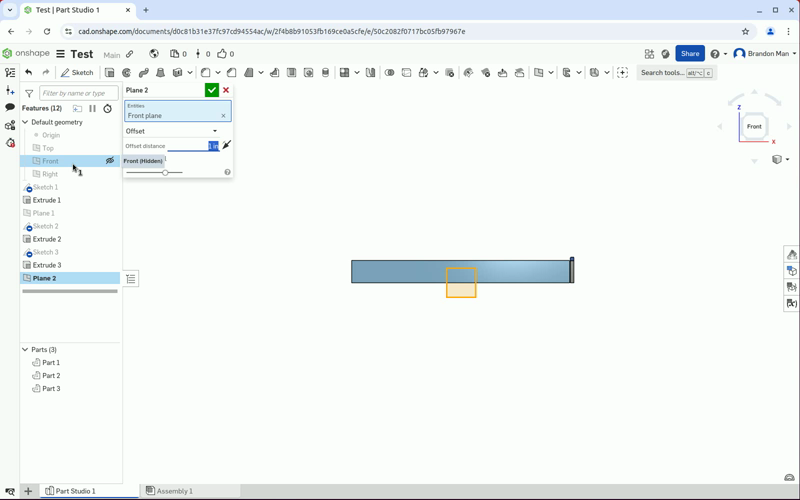
text(10.845)
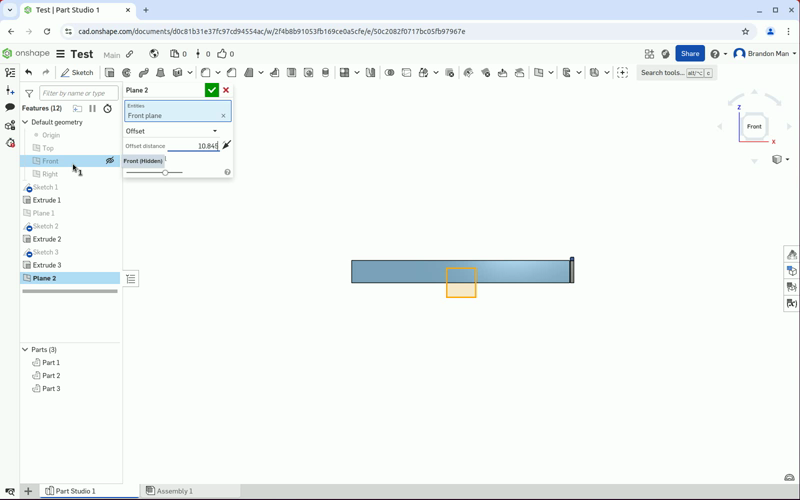
key(enter, 2)
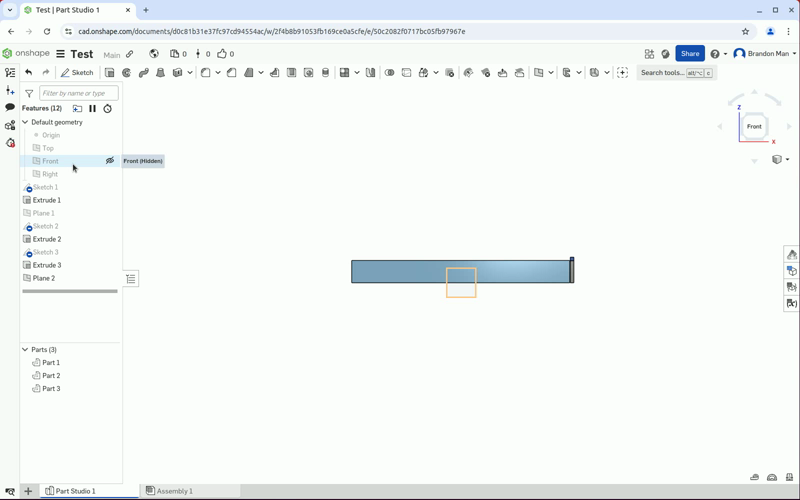
key(shift+s)
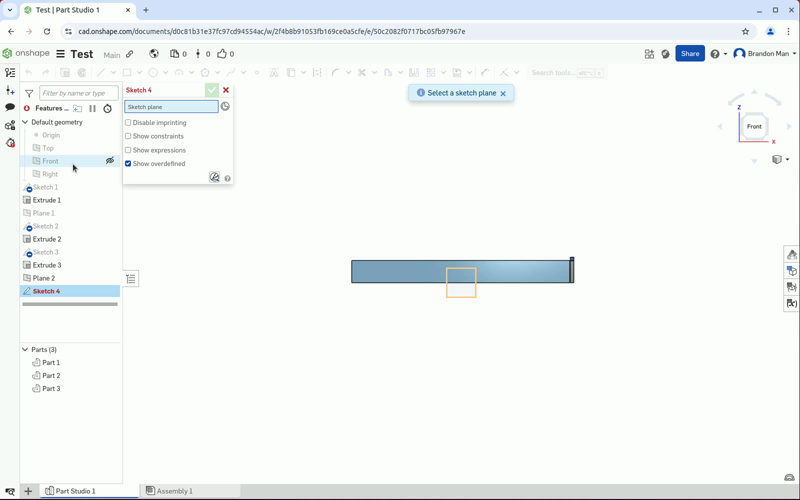
mouse_move(73, 280)
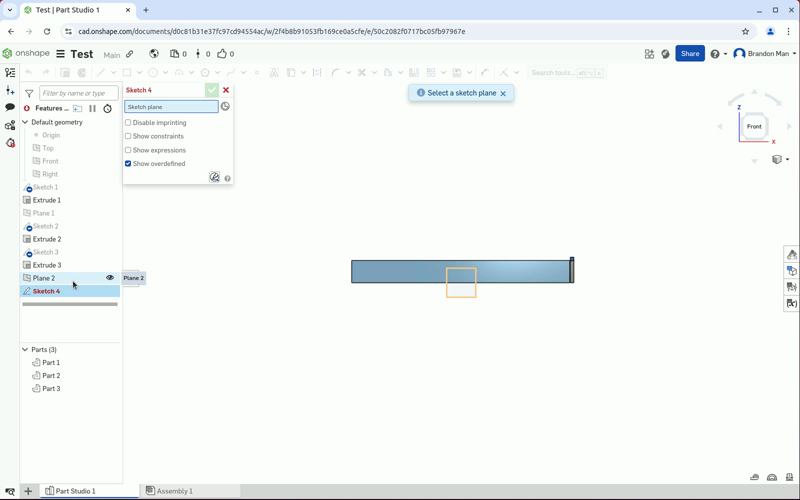
click(73, 280)
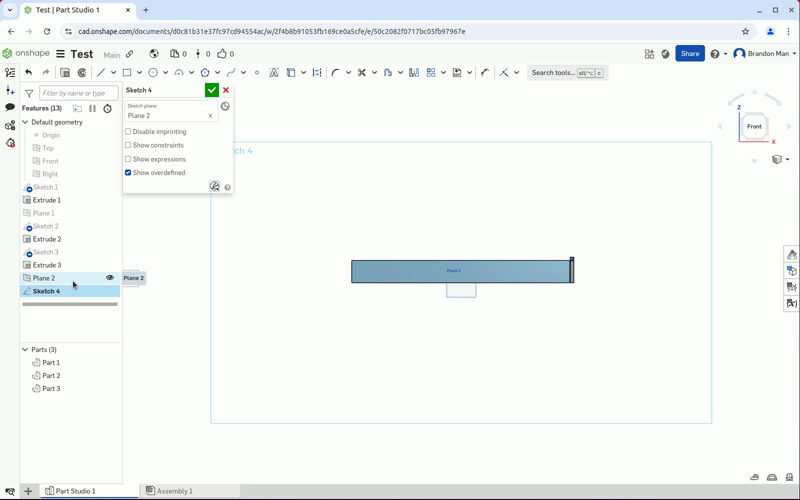
mouse_move(73, 352)
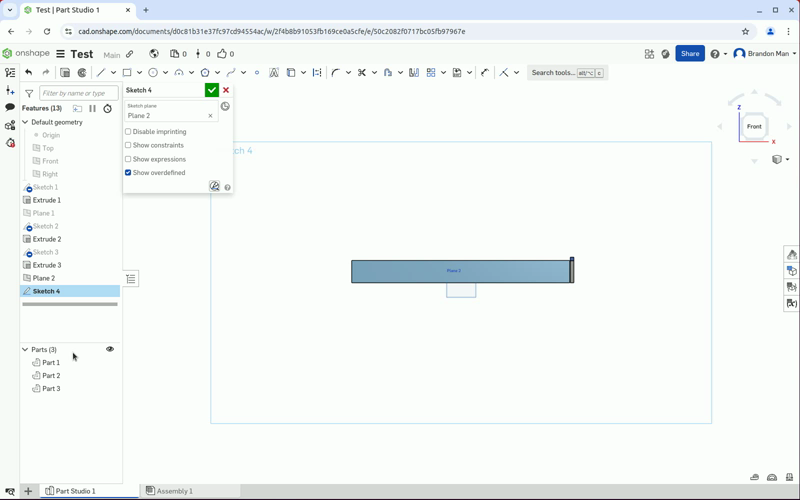
key(y)
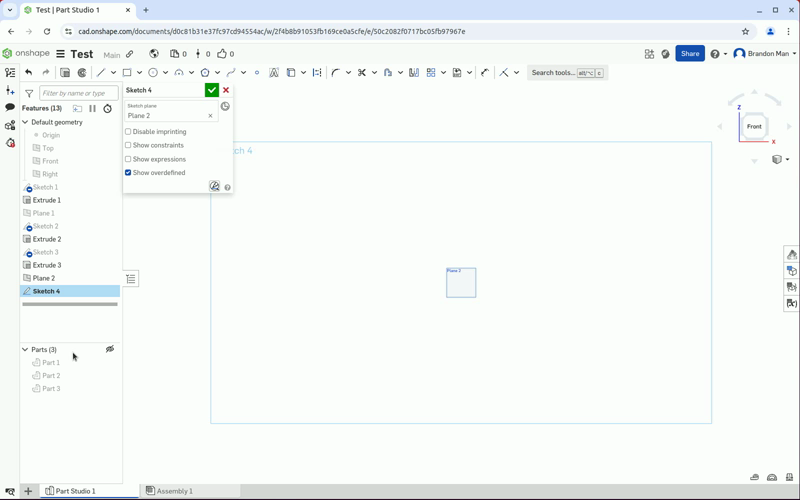
key(l)
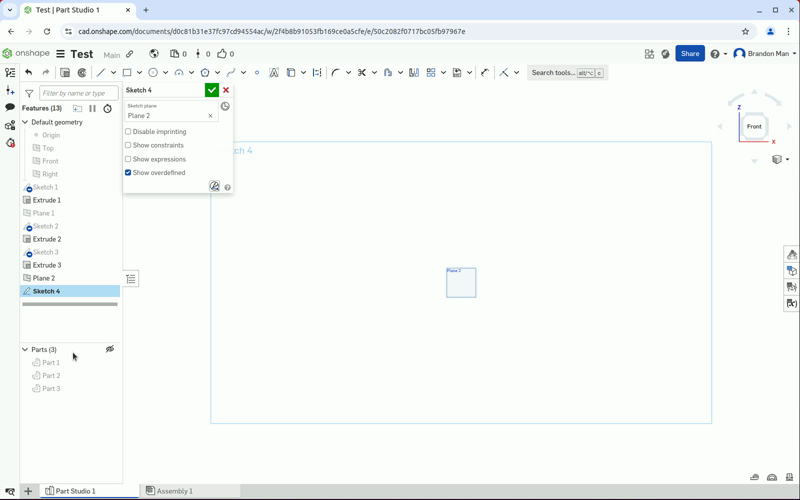
key_down(shift)
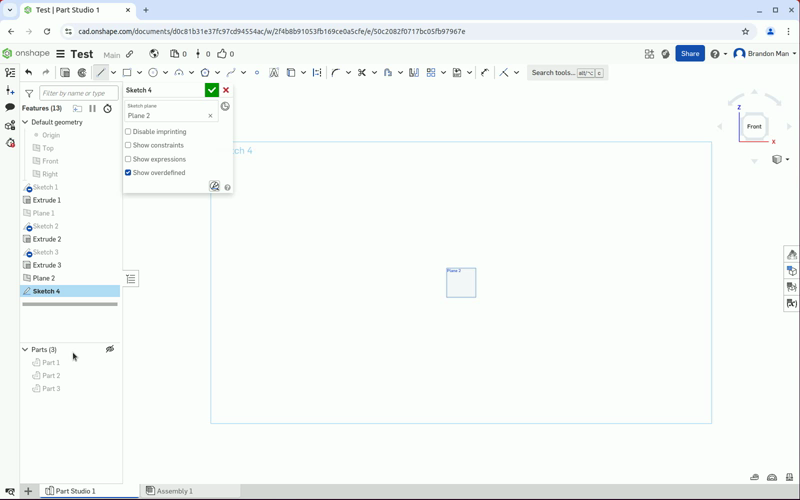
mouse_move(348, 282)
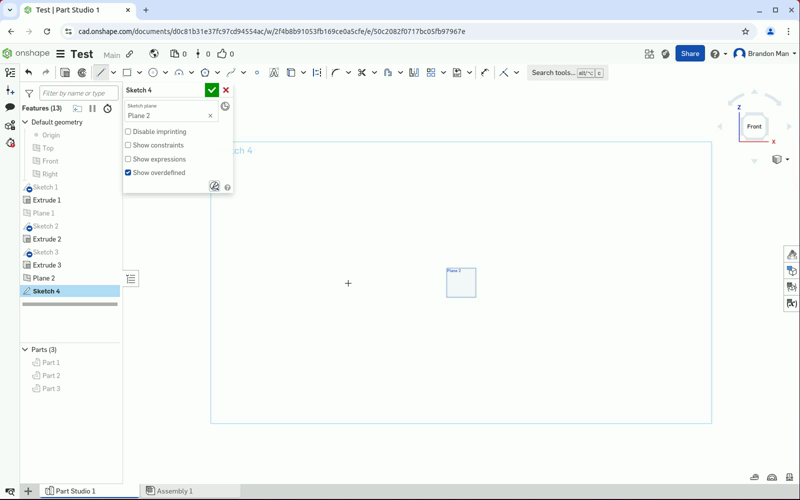
click(348, 282)
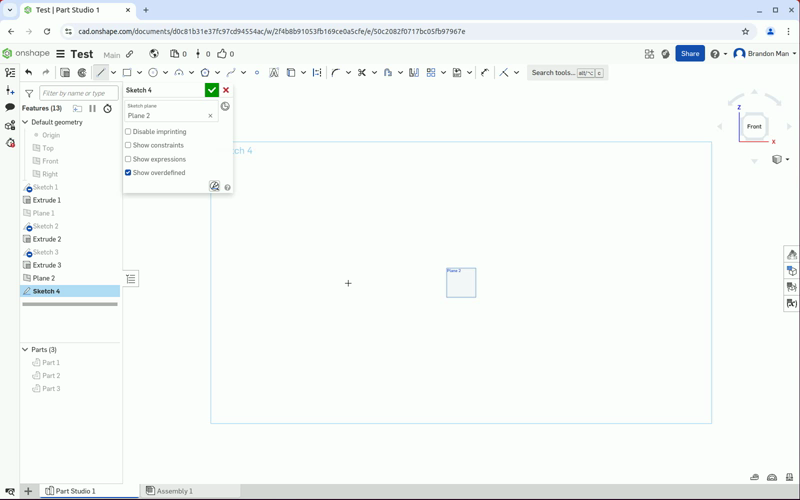
key_up(shift)
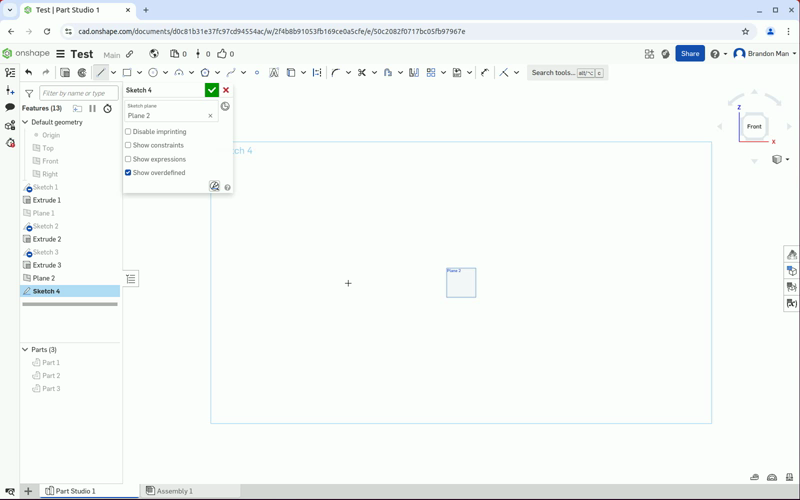
key_down(shift)
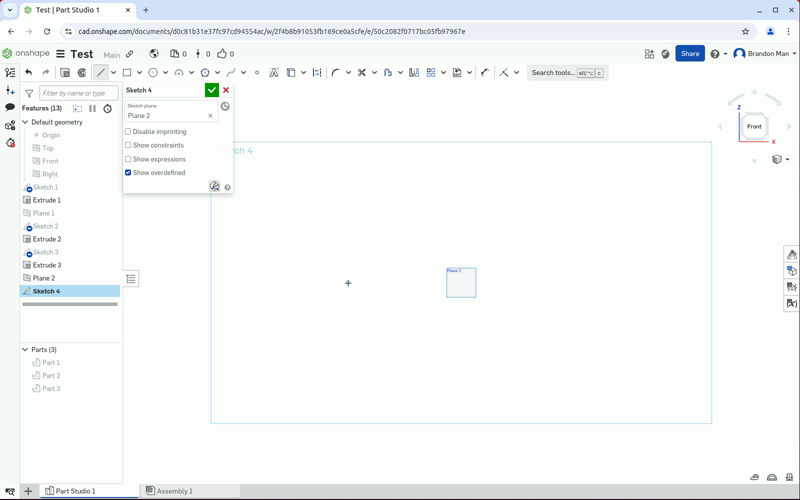
mouse_move(378, 282)
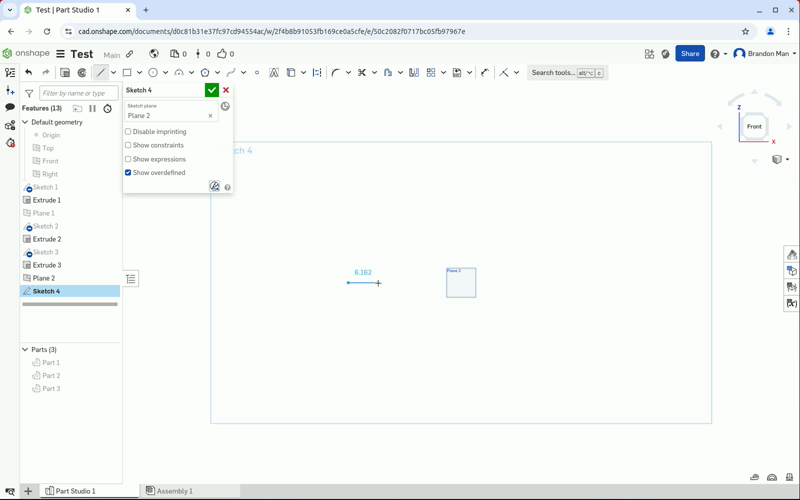
mouse_move(350, 282)
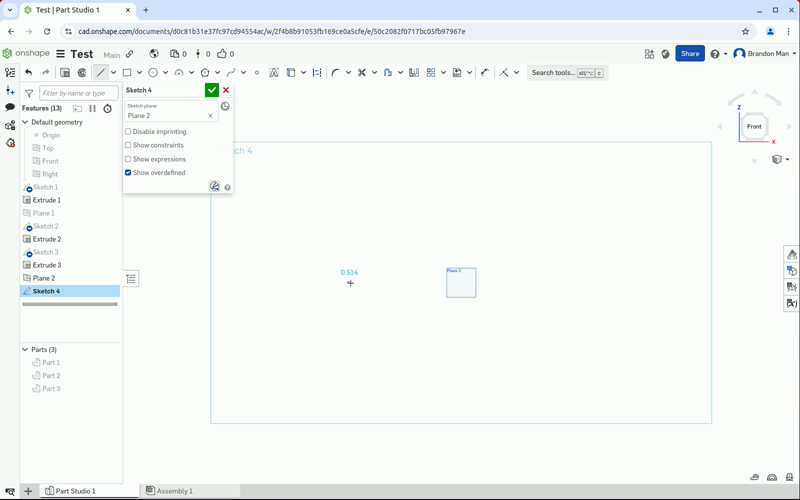
scroll(6)
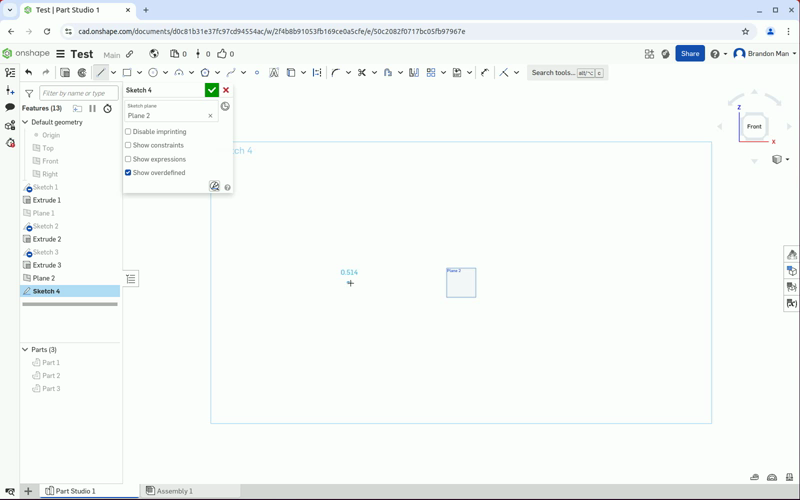
scroll(6)
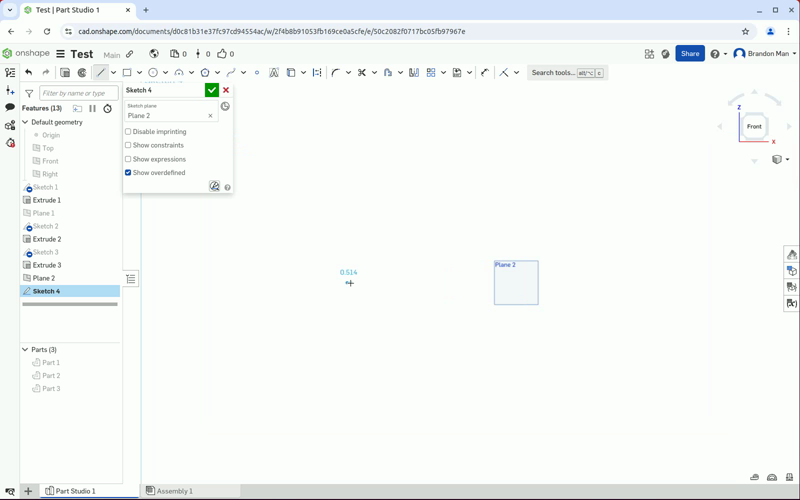
scroll(6)
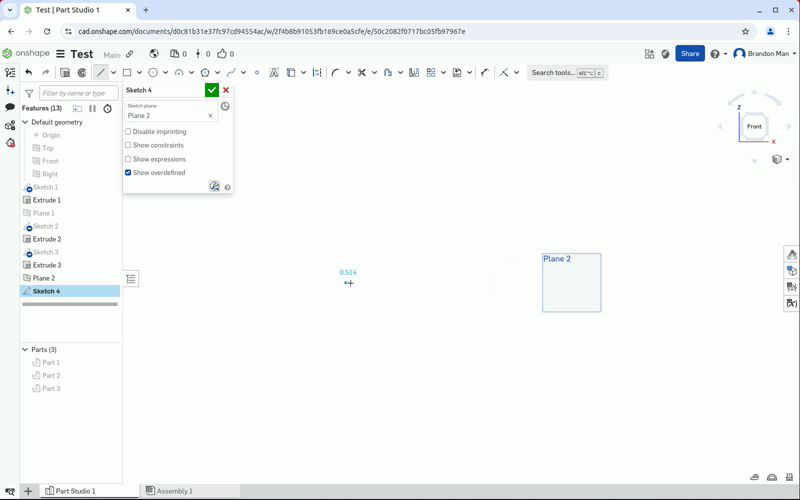
scroll(6)
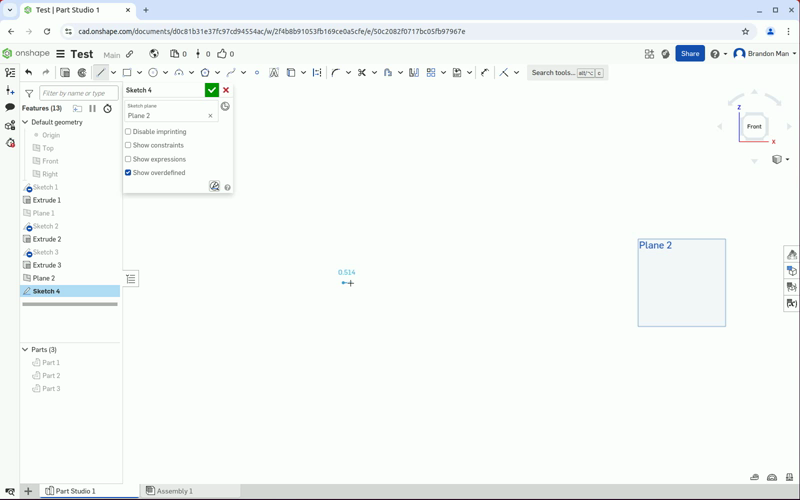
scroll(6)
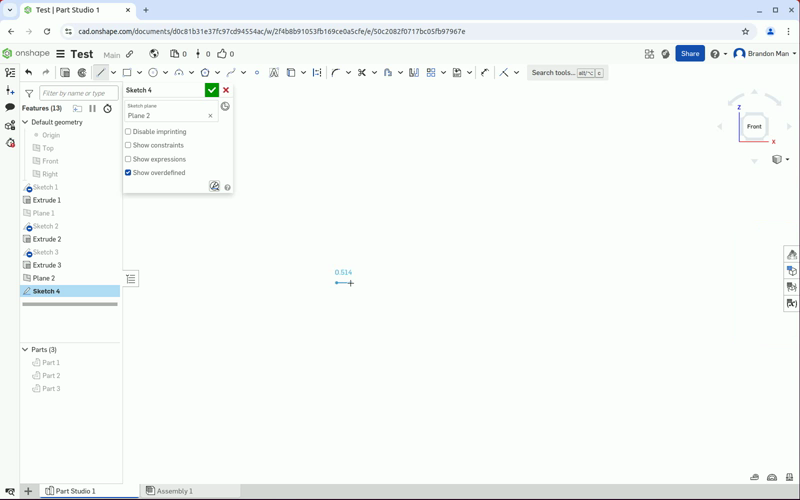
scroll(6)
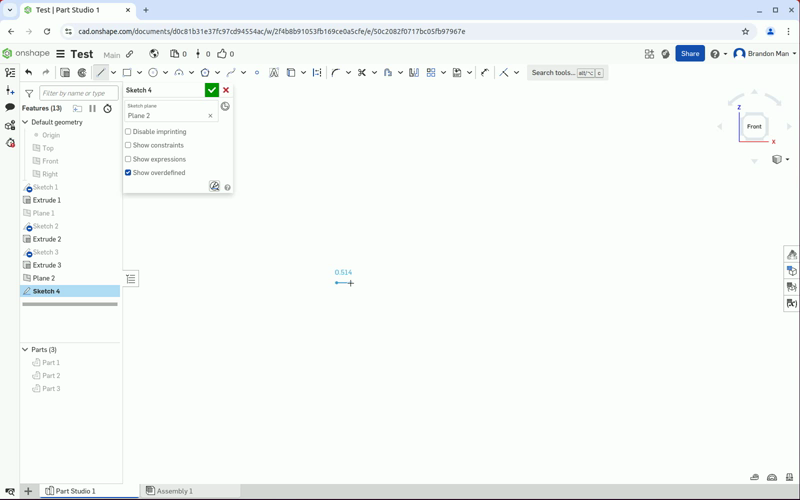
scroll(6)
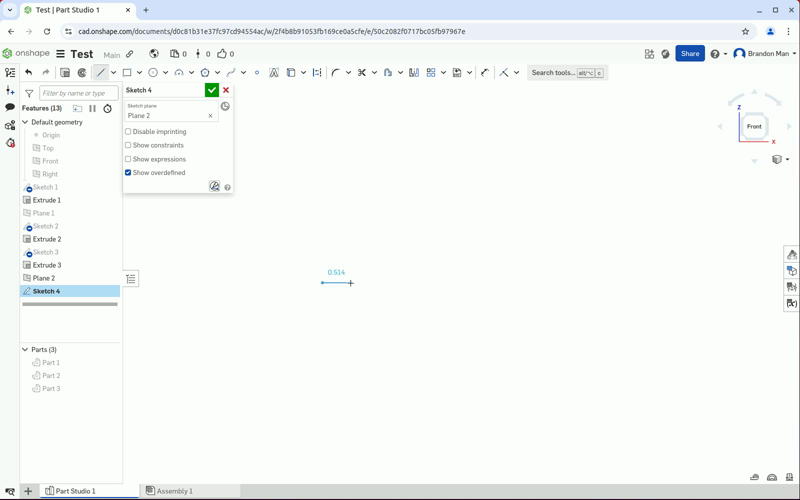
click(350, 282)
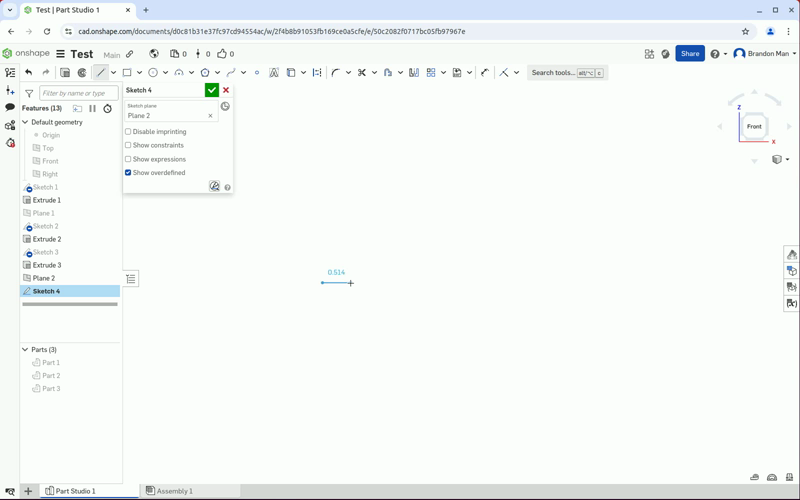
scroll(-6)
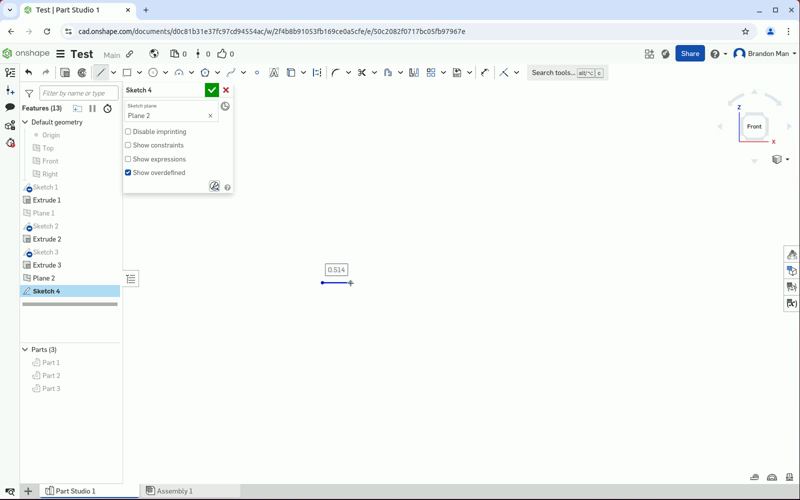
scroll(-6)
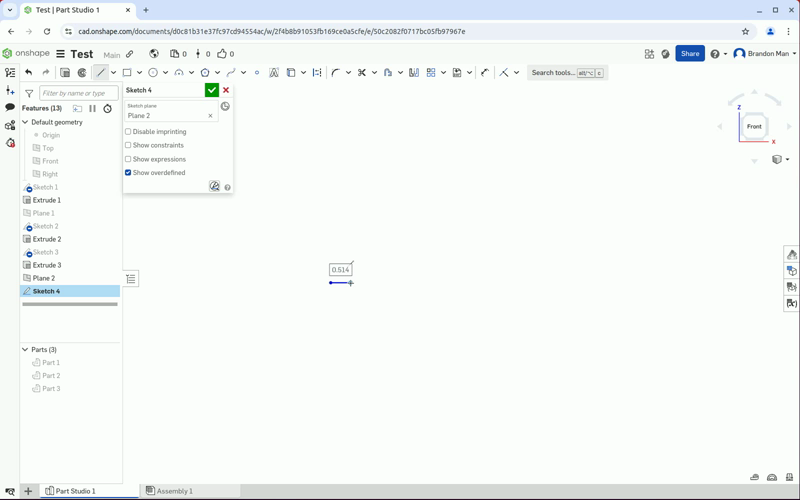
scroll(-6)
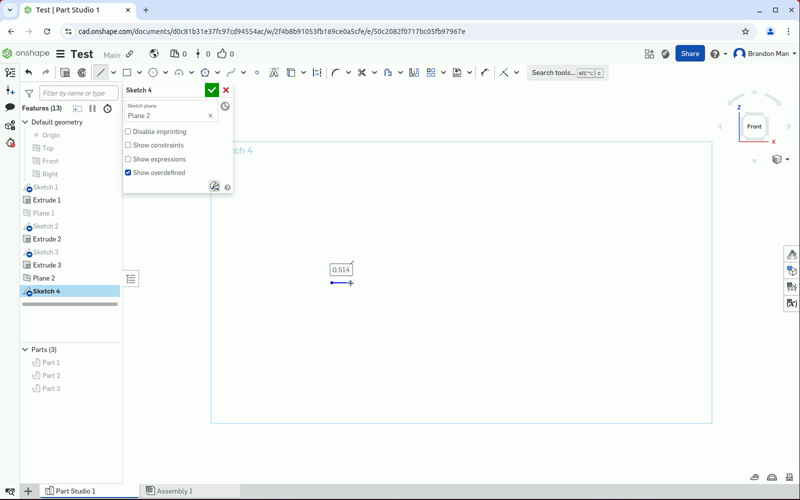
scroll(-6)
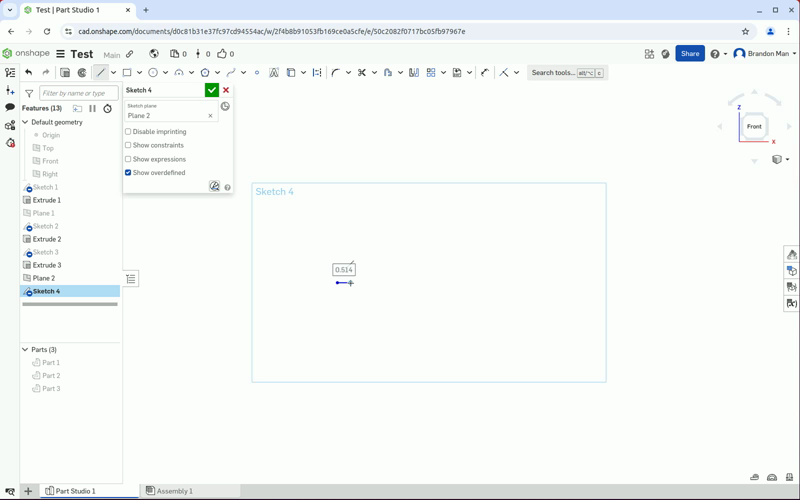
scroll(-6)
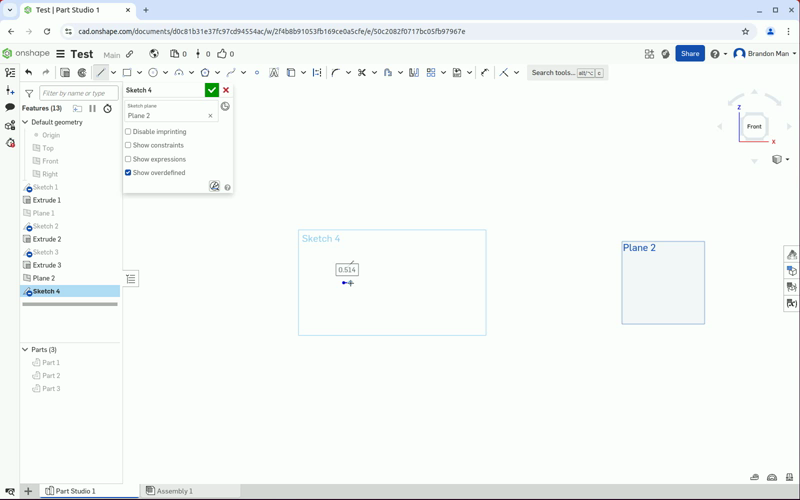
scroll(-6)
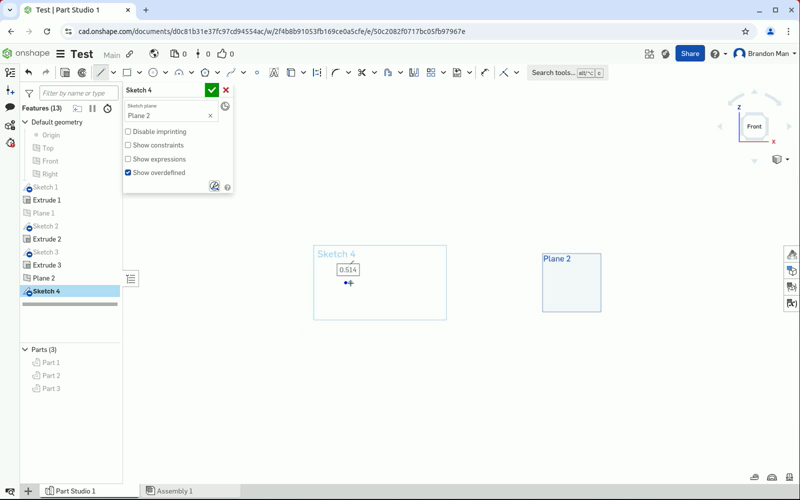
scroll(-6)
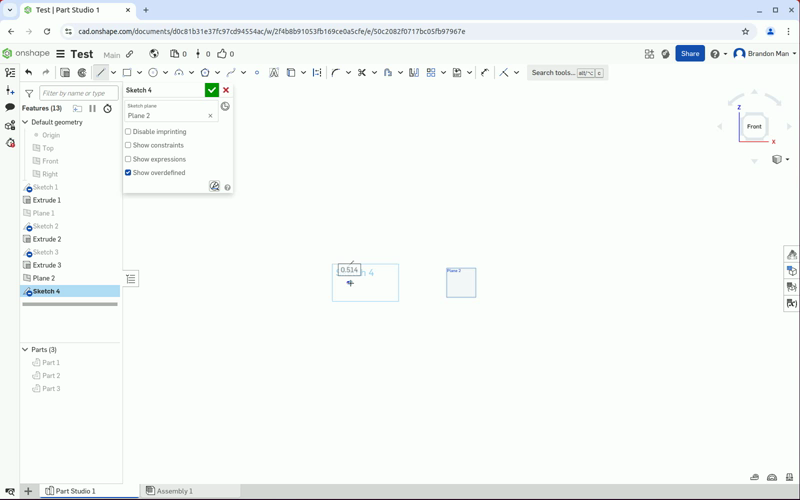
key_up(shift)
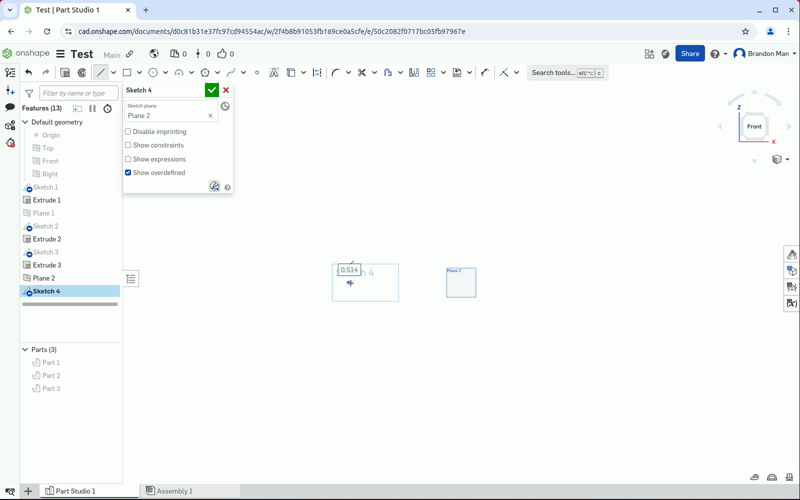
key_down(shift)
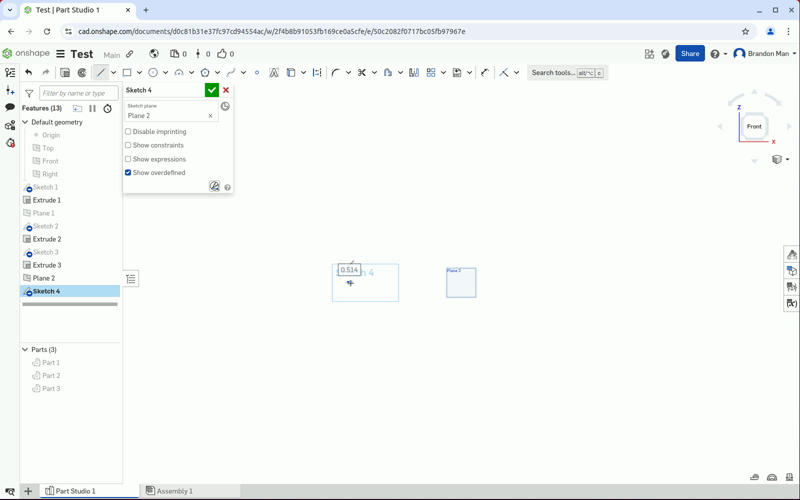
mouse_move(380, 282)
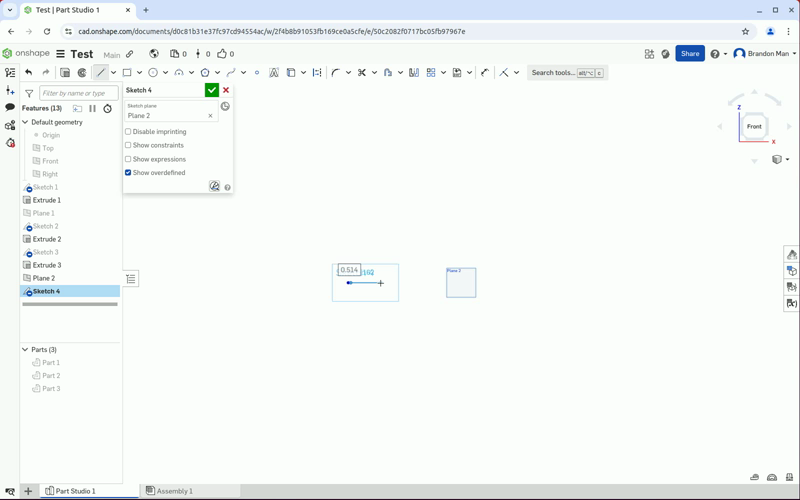
mouse_move(350, 259)
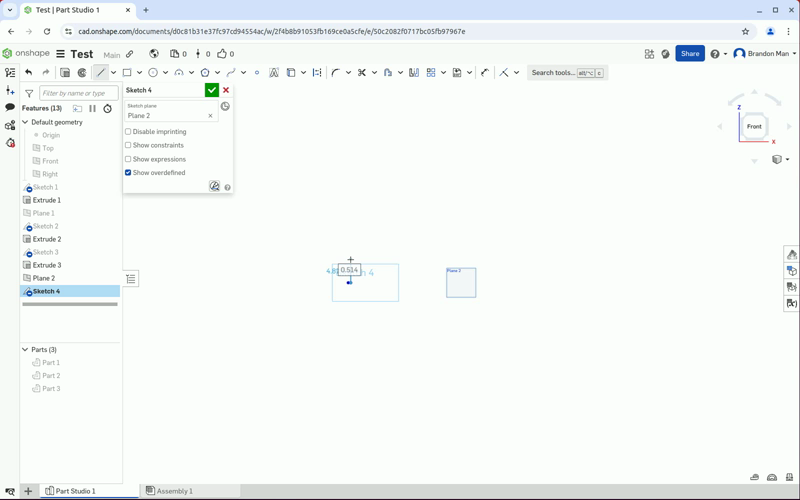
click(350, 259)
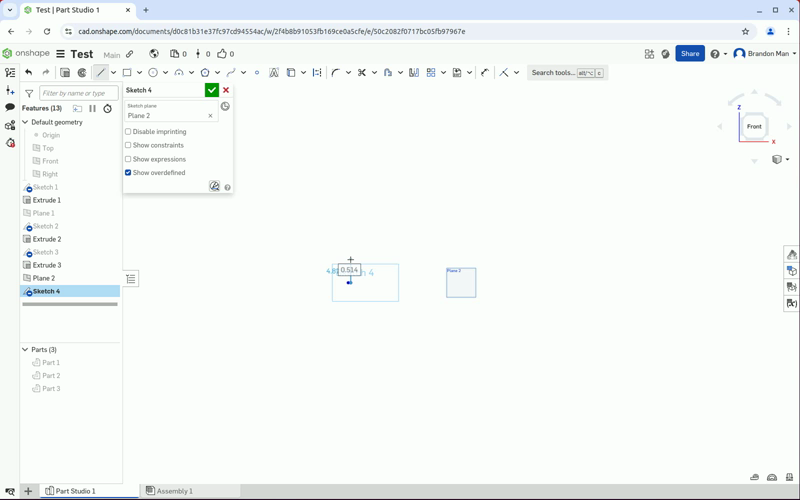
key_up(shift)
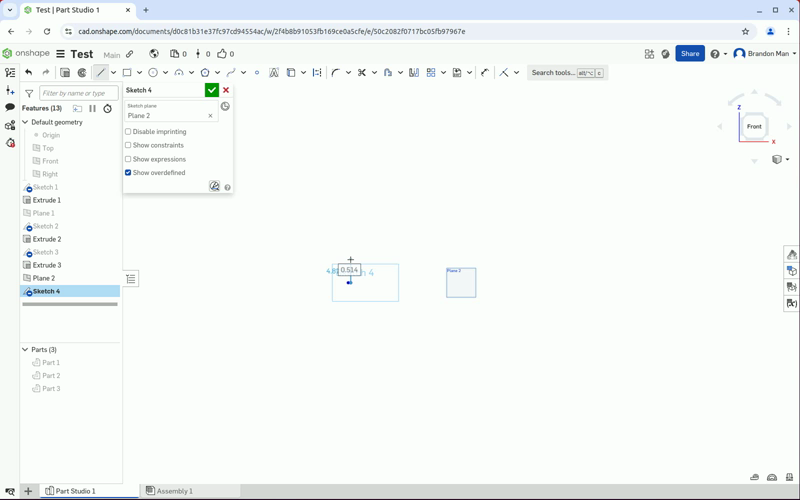
key_down(shift)
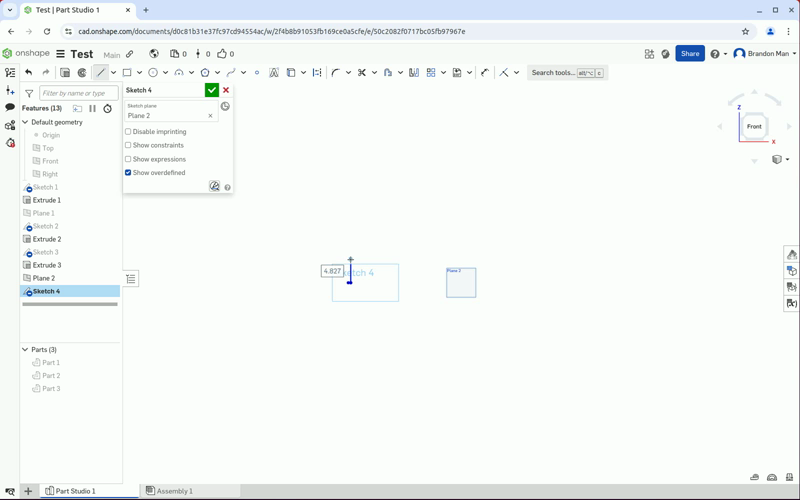
mouse_move(569, 259)
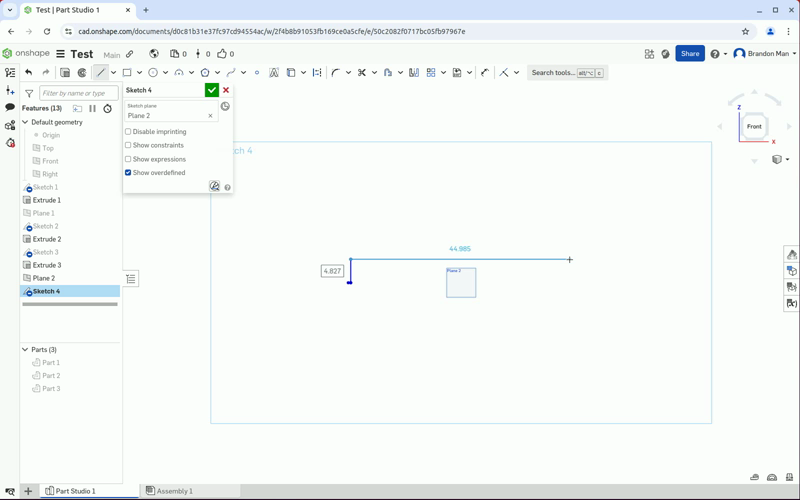
click(569, 259)
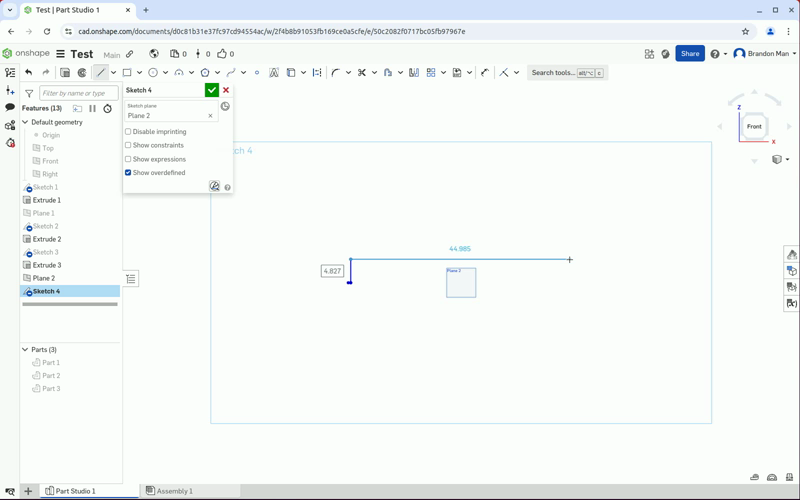
key_up(shift)
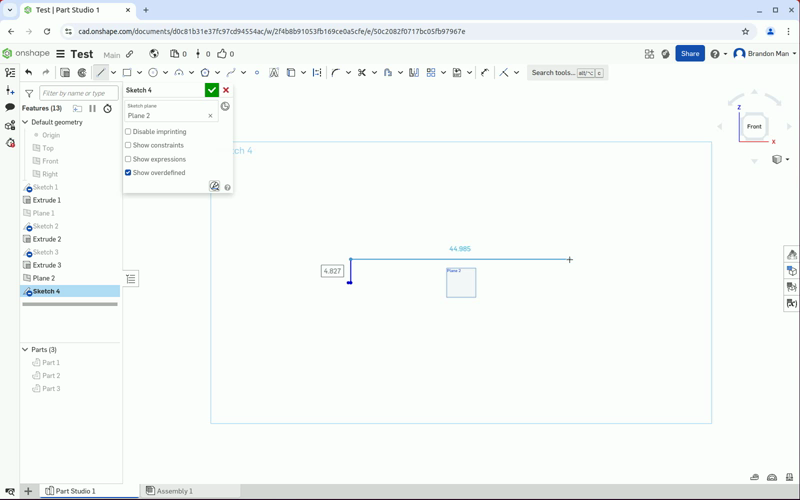
key_down(shift)
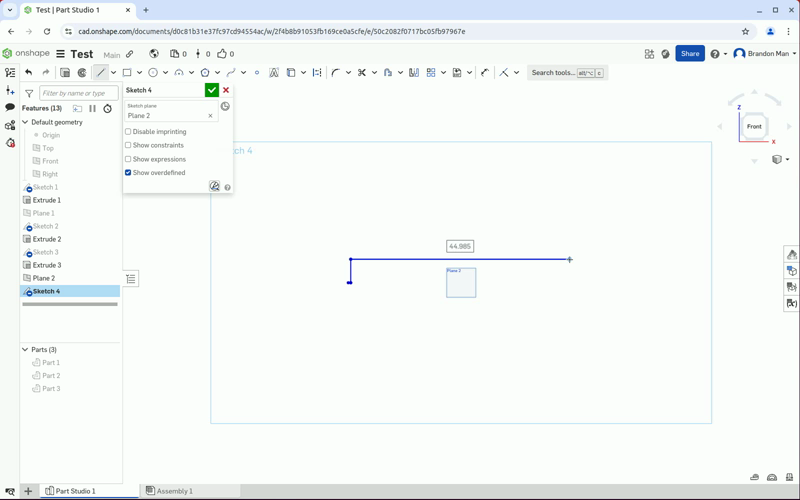
mouse_move(589, 259)
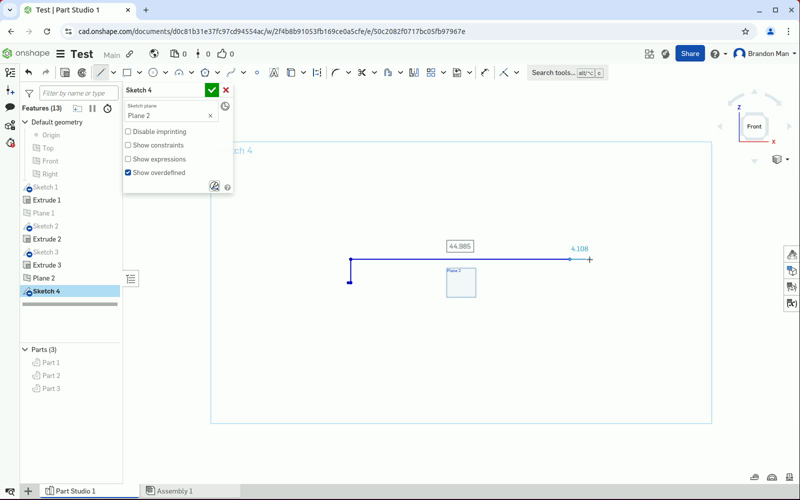
mouse_move(569, 282)
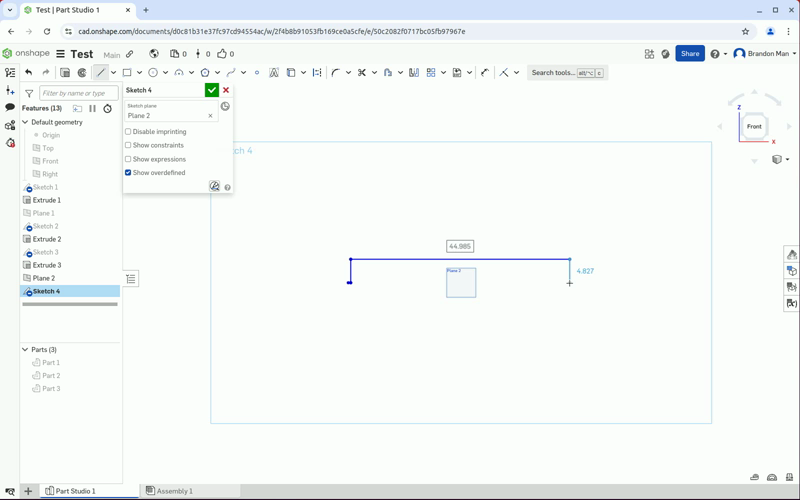
click(569, 282)
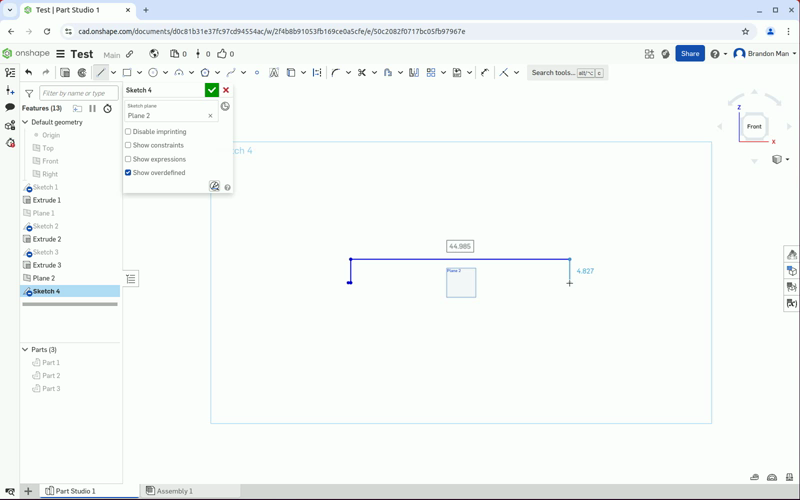
key_up(shift)
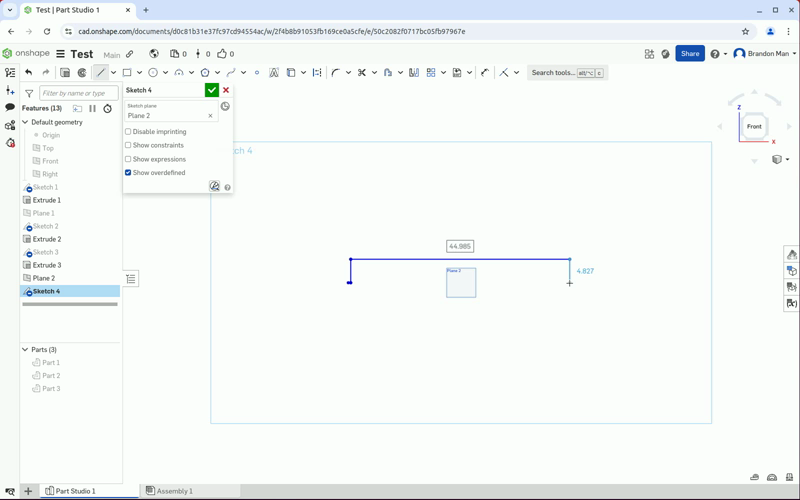
key_down(shift)
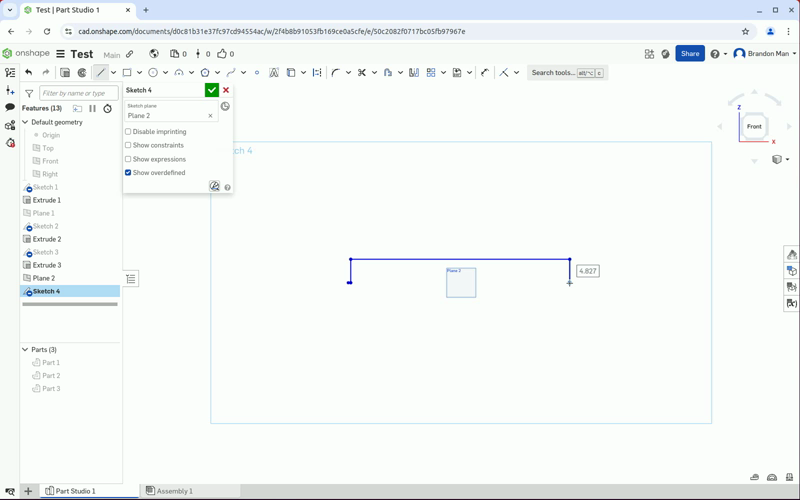
mouse_move(589, 282)
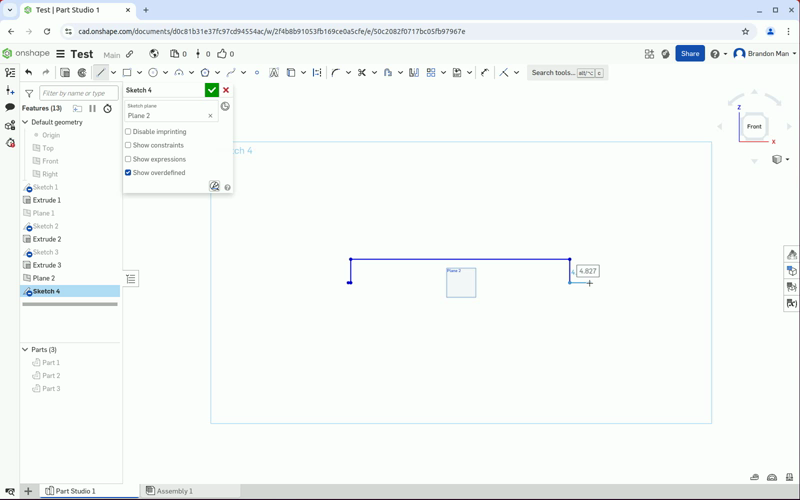
mouse_move(572, 282)
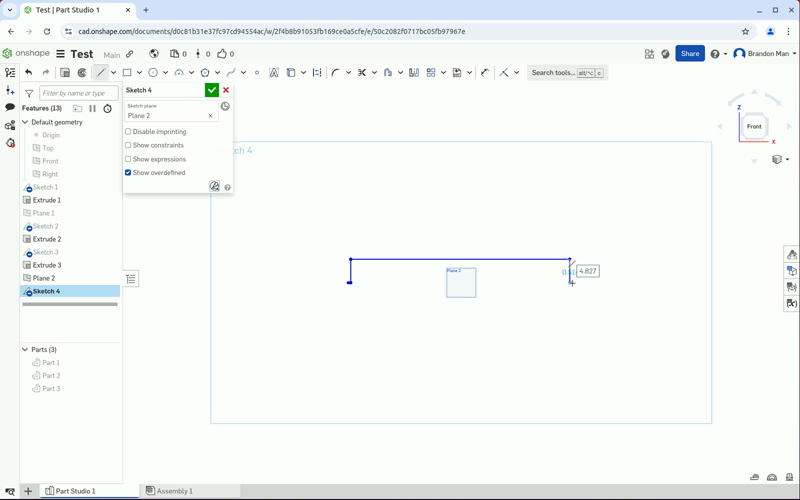
scroll(6)
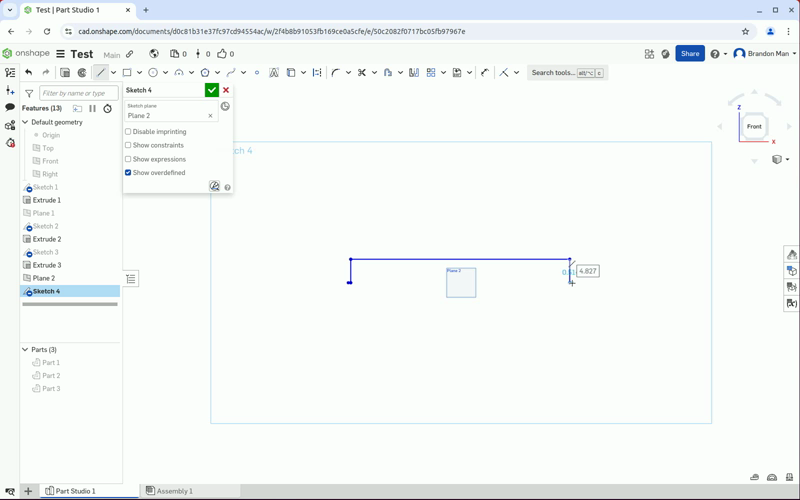
scroll(6)
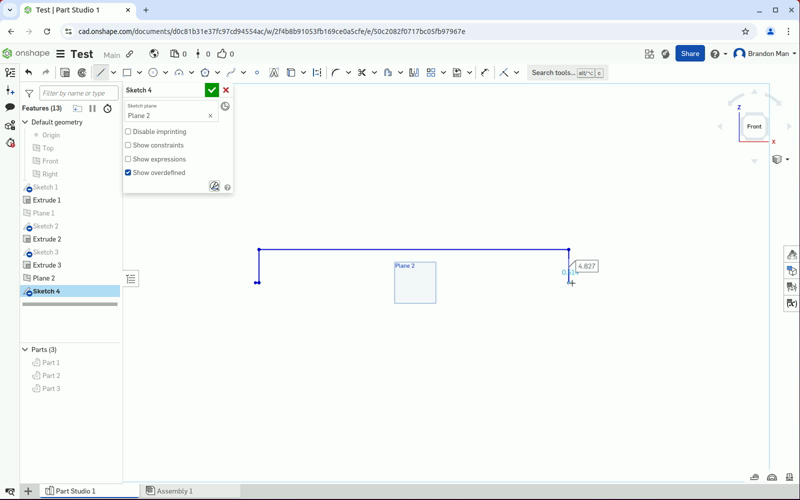
scroll(6)
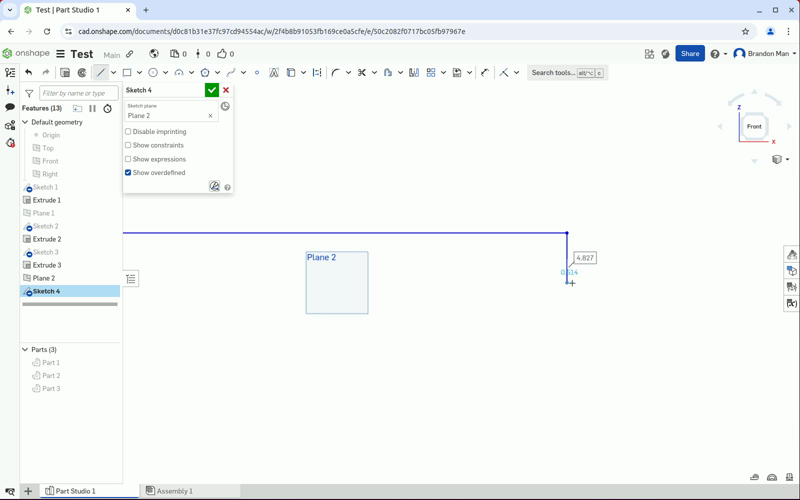
scroll(6)
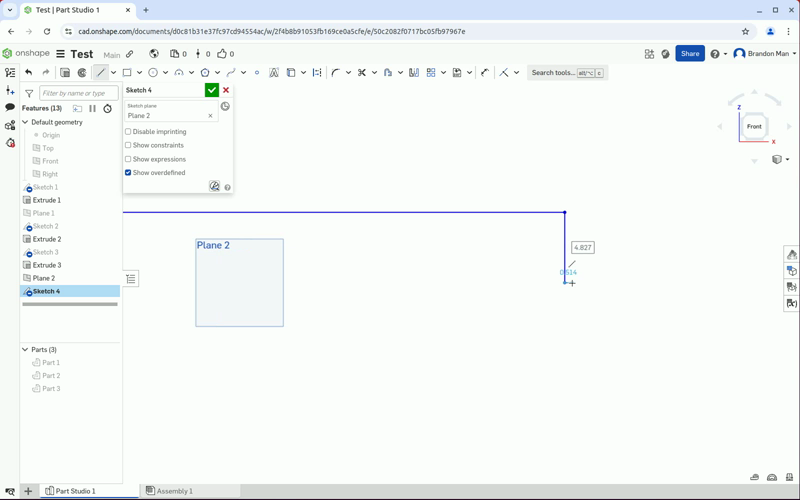
scroll(6)
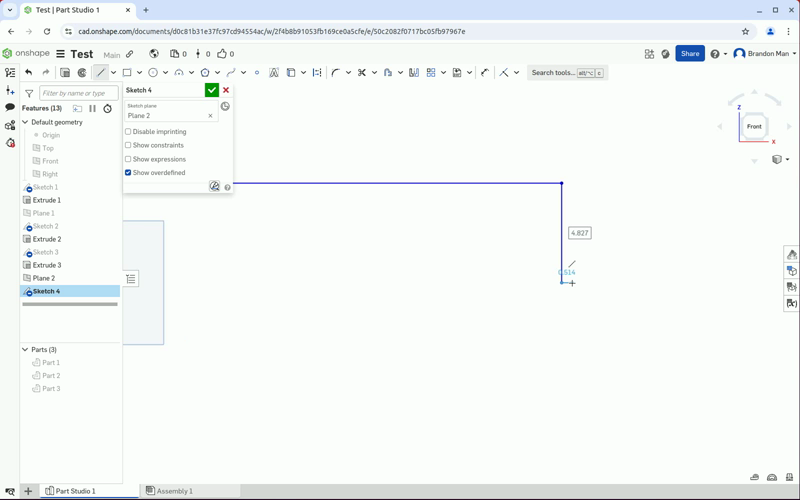
scroll(6)
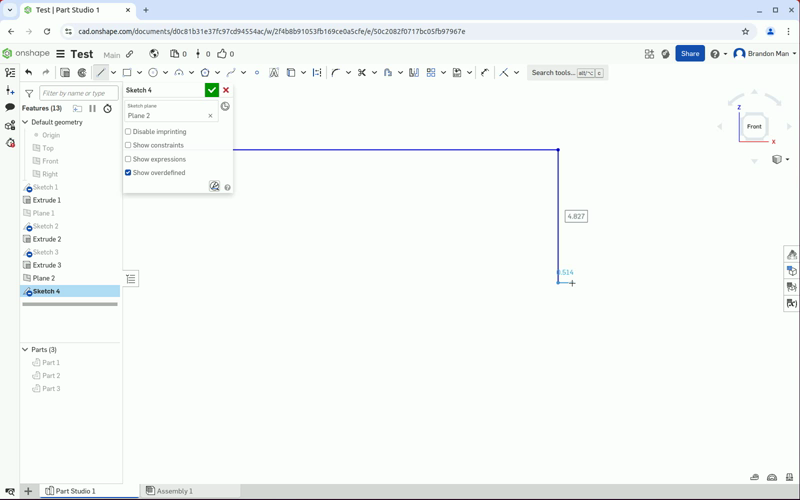
scroll(6)
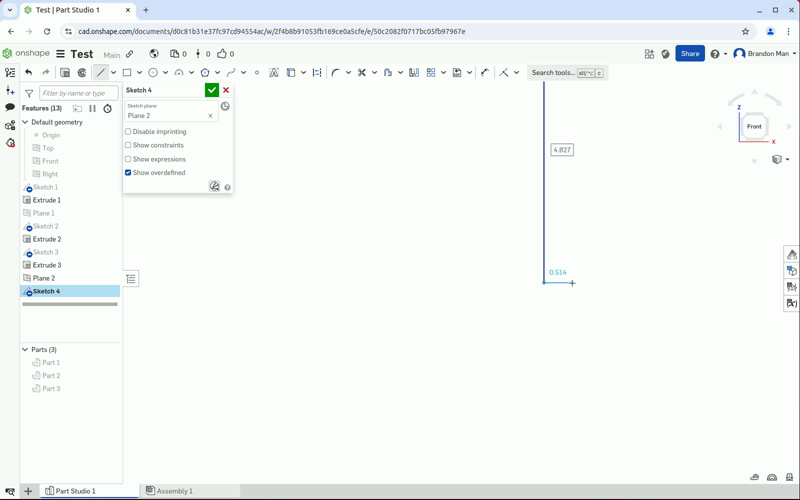
click(572, 282)
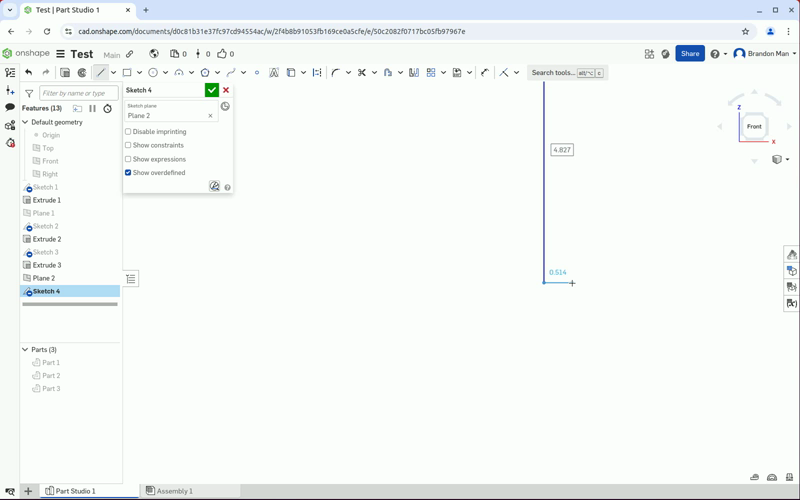
scroll(-6)
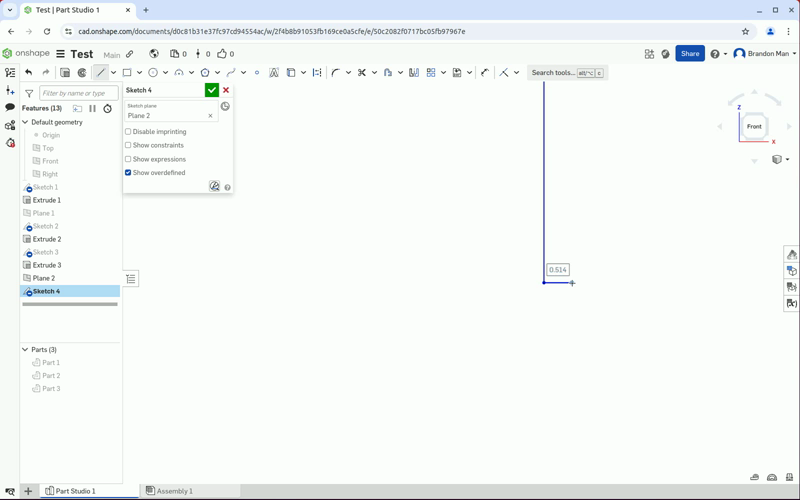
scroll(-6)
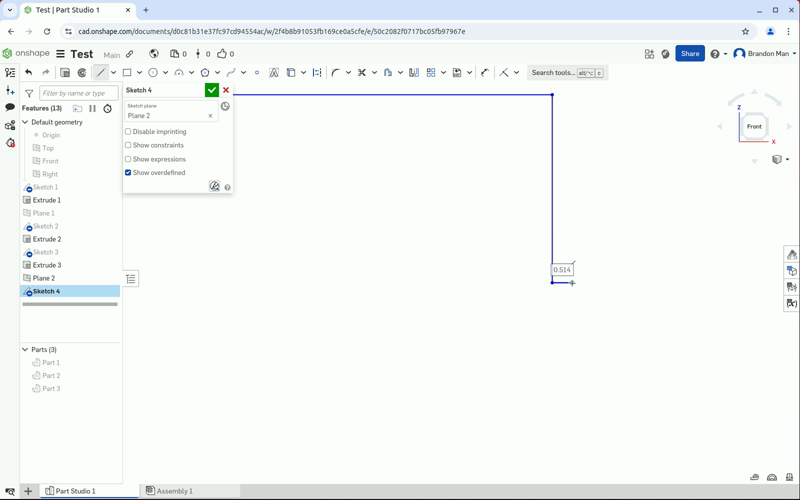
scroll(-6)
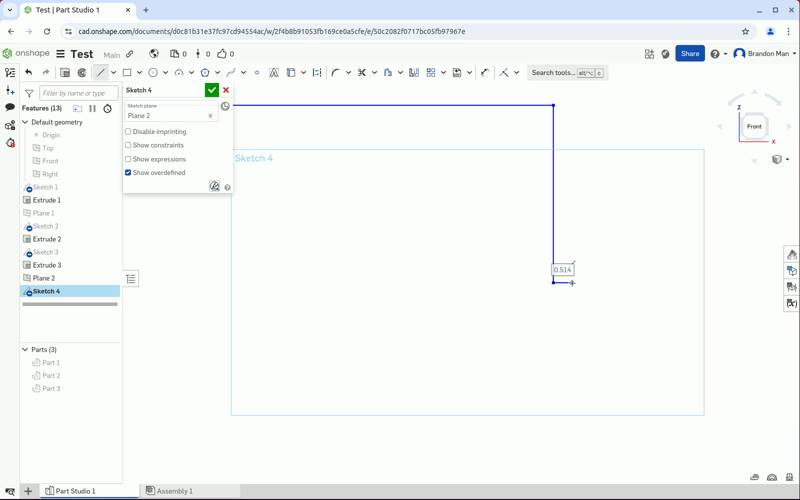
scroll(-6)
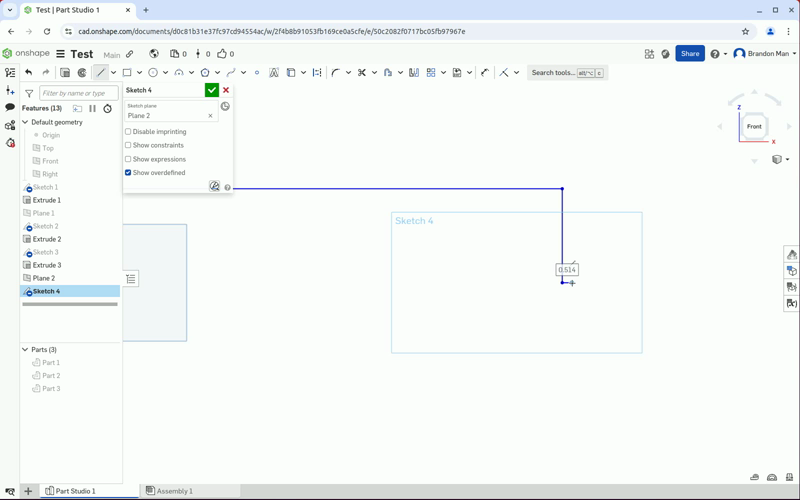
scroll(-6)
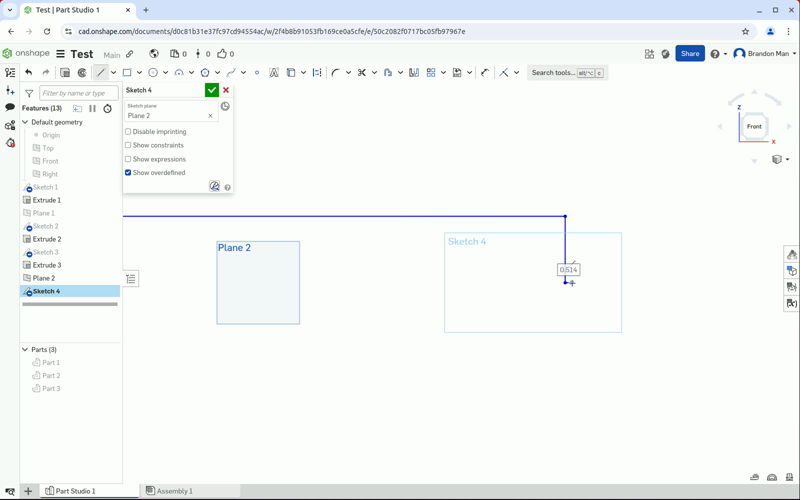
scroll(-6)
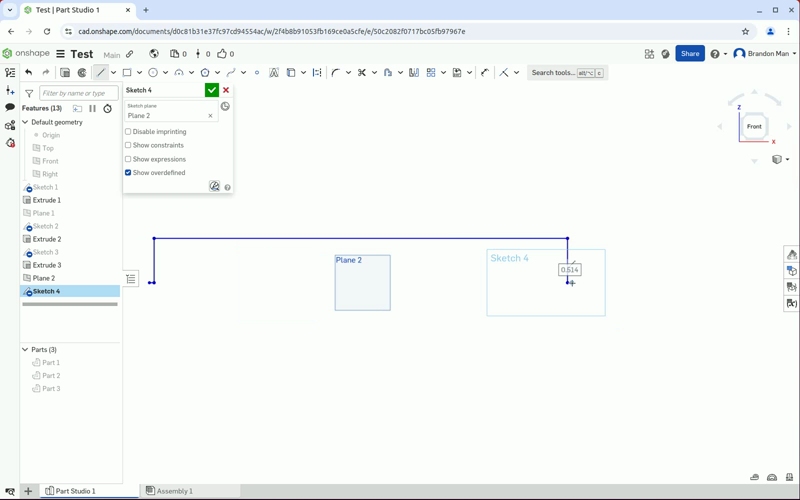
scroll(-6)
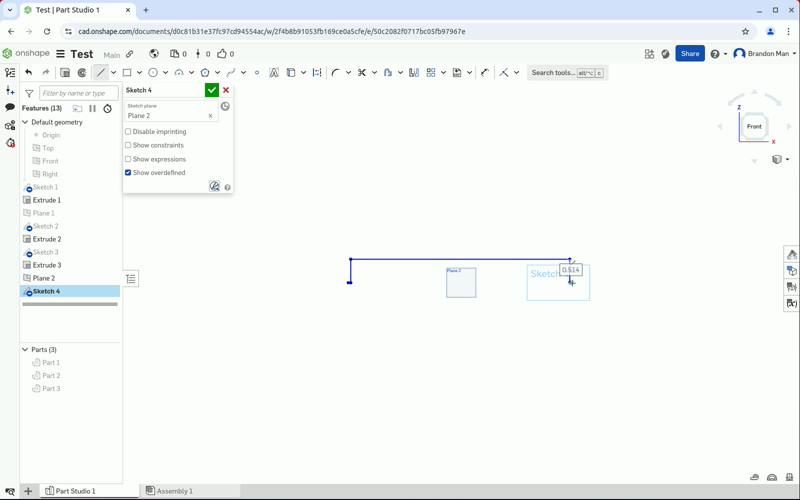
key_up(shift)
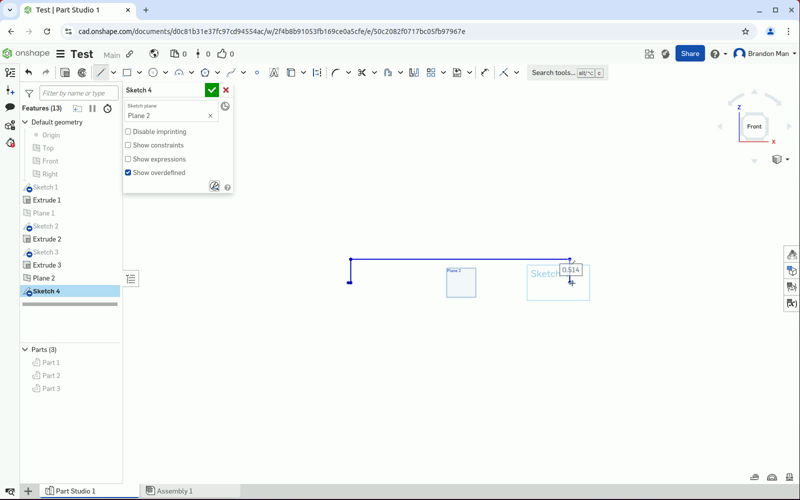
key_down(shift)
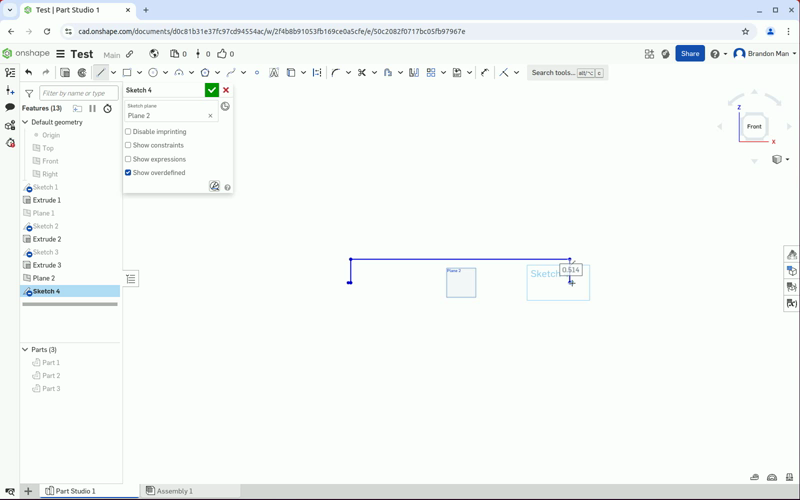
mouse_move(589, 282)
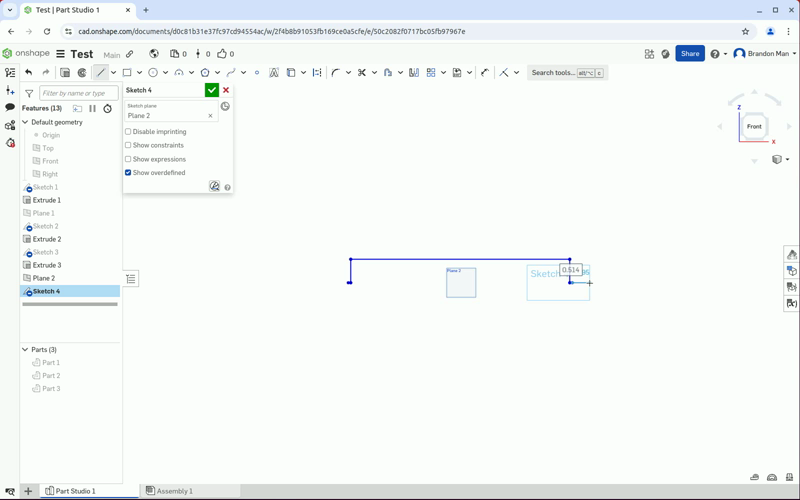
mouse_move(572, 257)
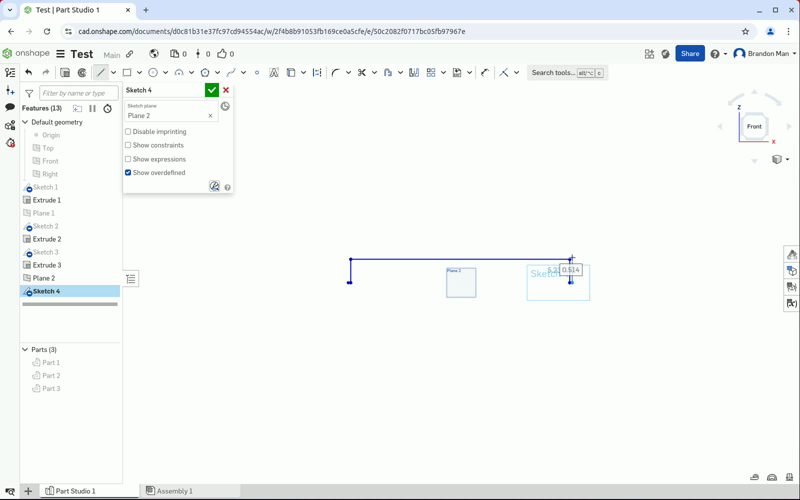
scroll(6)
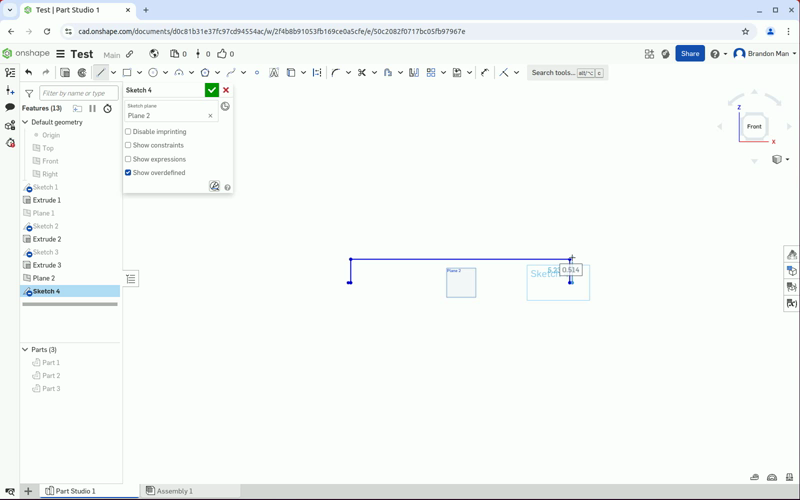
scroll(6)
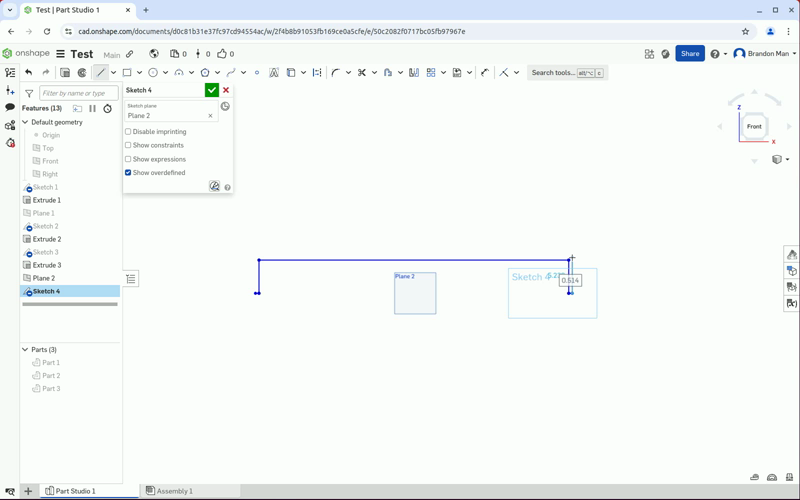
scroll(6)
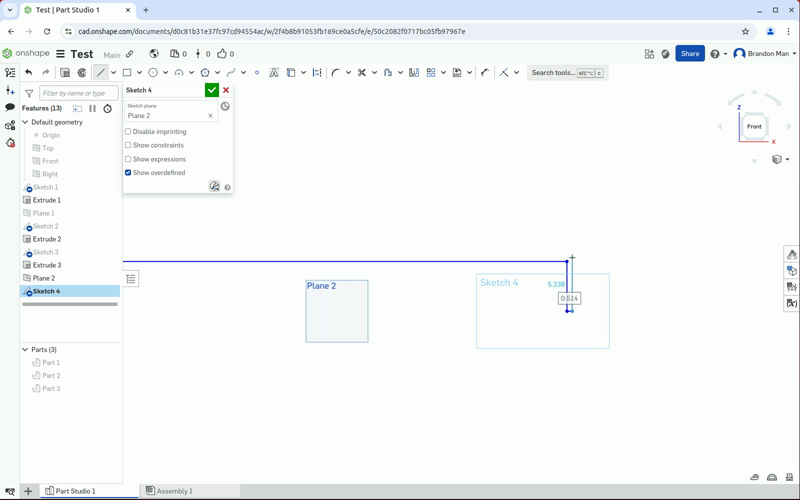
scroll(6)
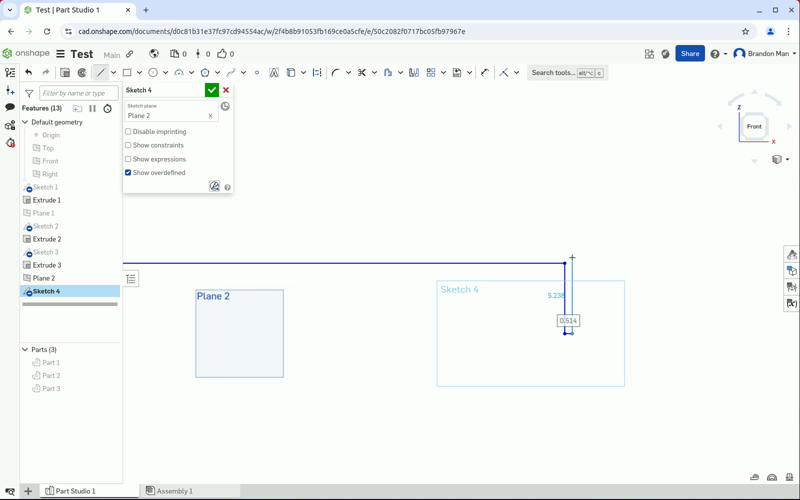
scroll(6)
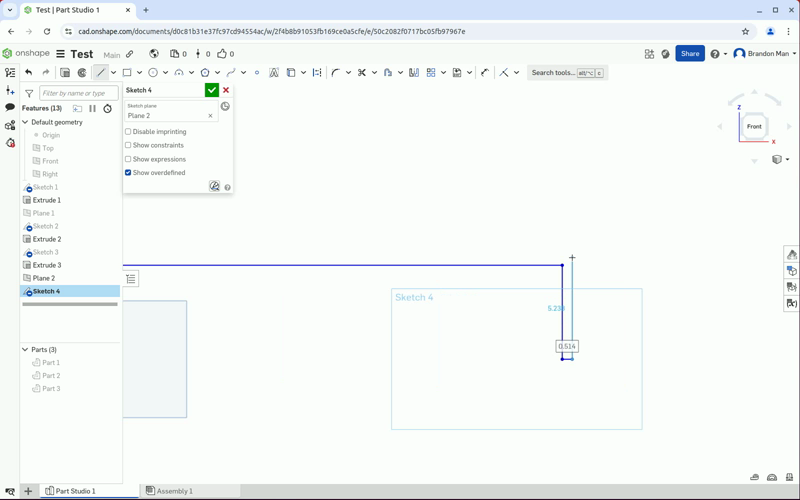
scroll(6)
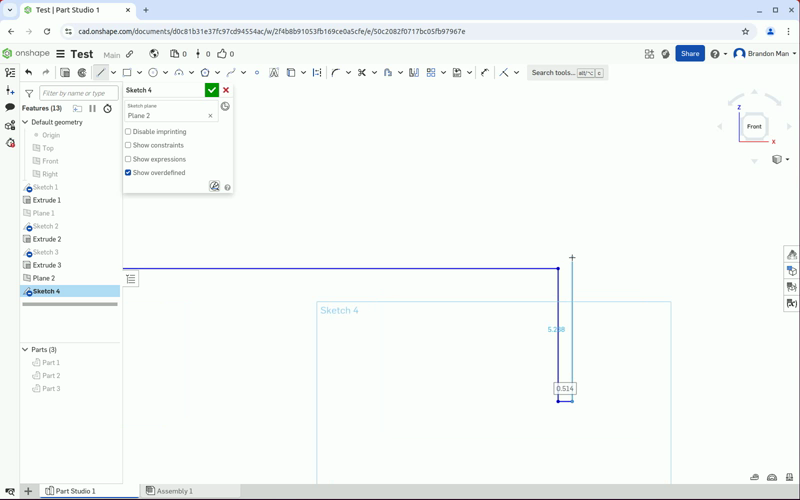
scroll(6)
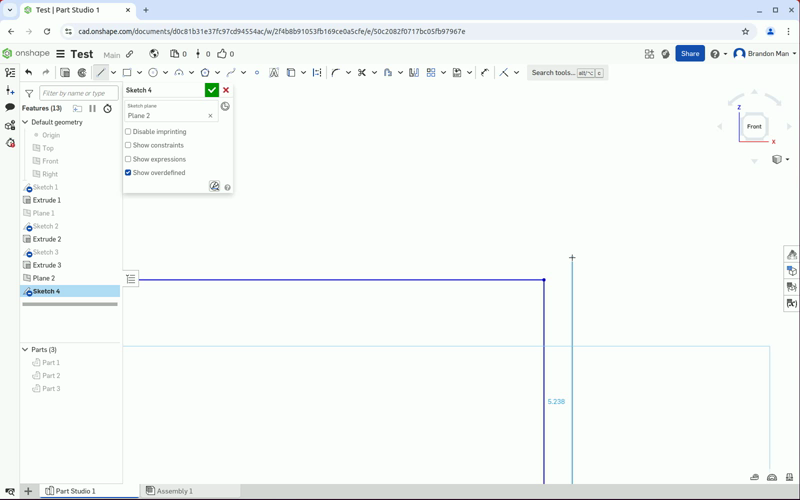
click(572, 257)
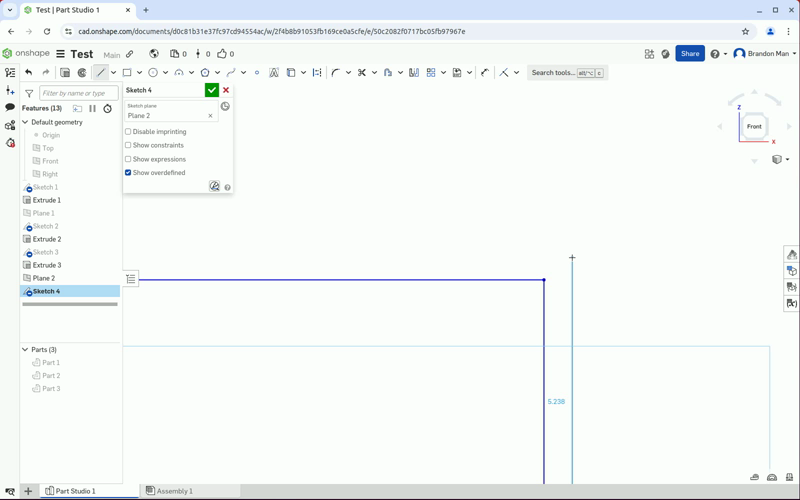
scroll(-6)
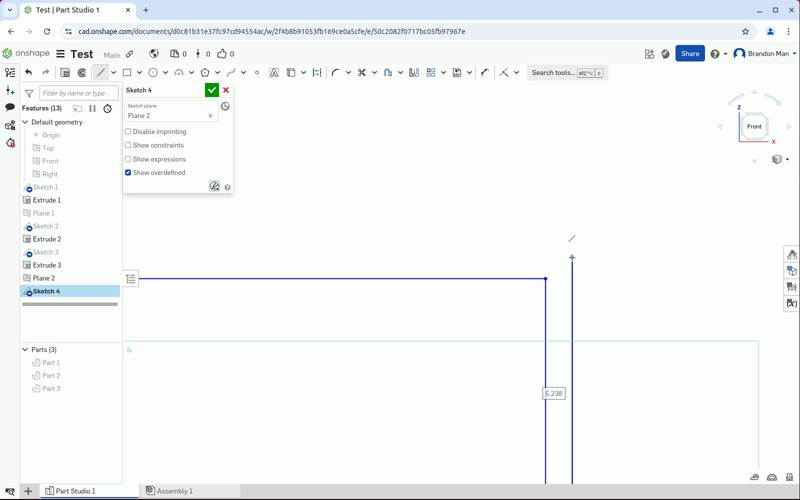
scroll(-6)
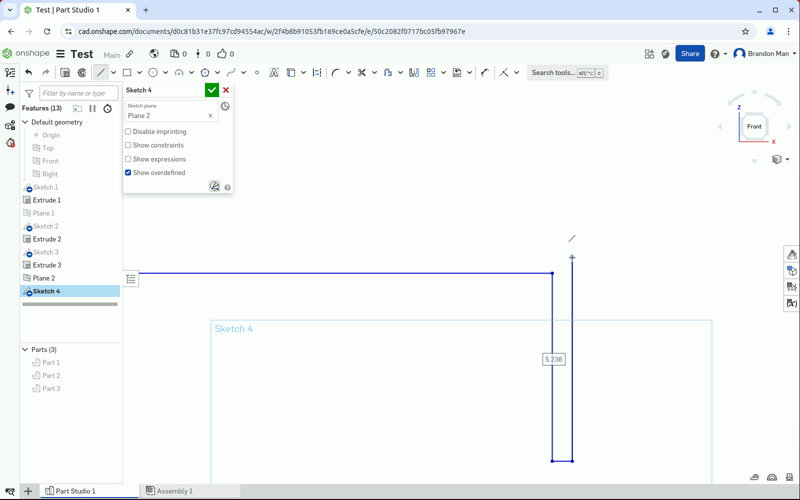
scroll(-6)
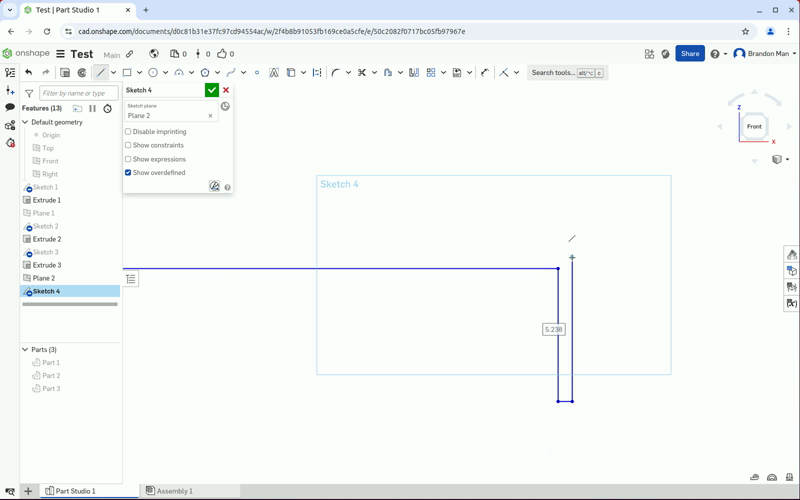
scroll(-6)
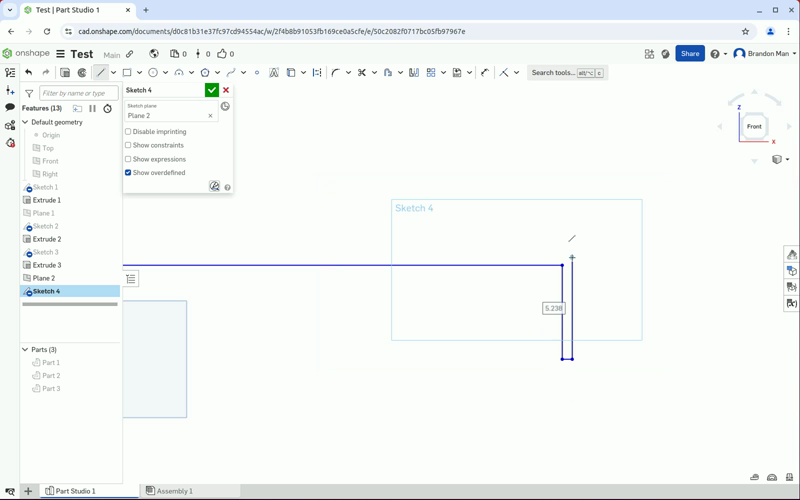
scroll(-6)
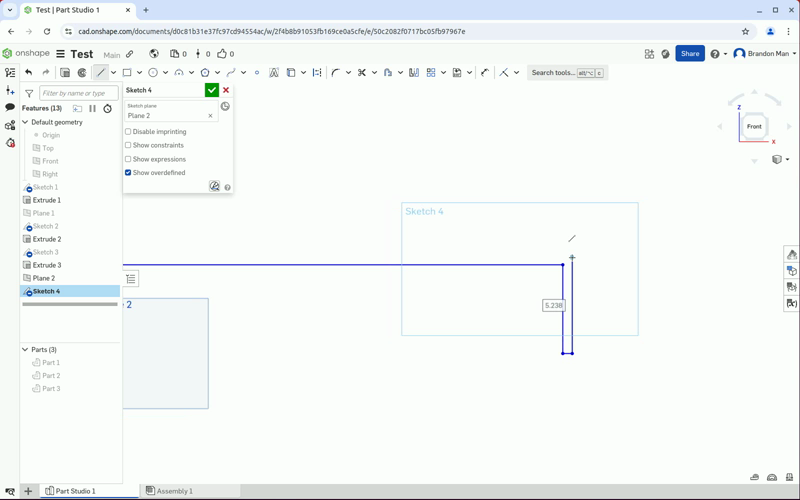
scroll(-6)
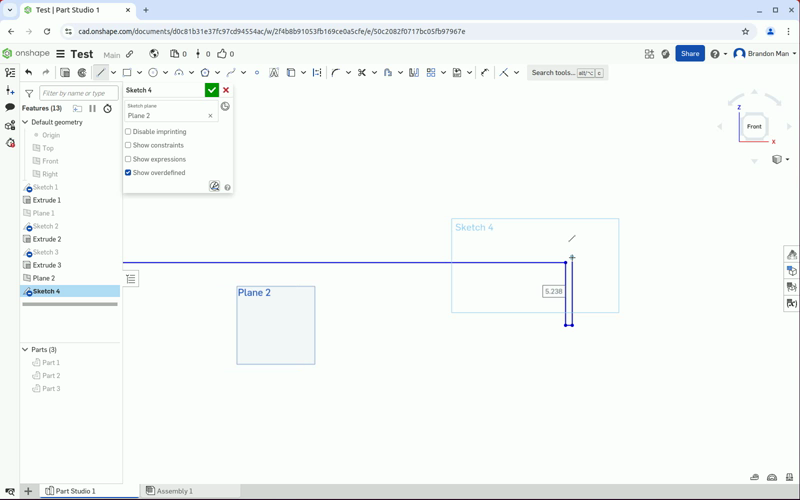
scroll(-6)
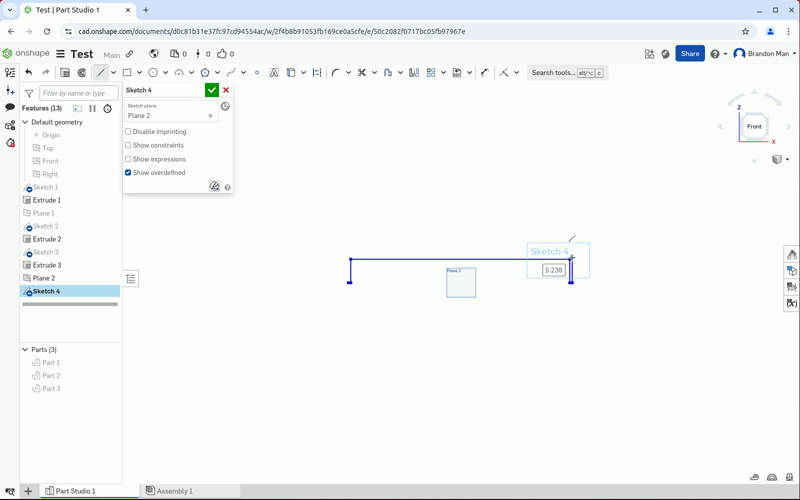
key_up(shift)
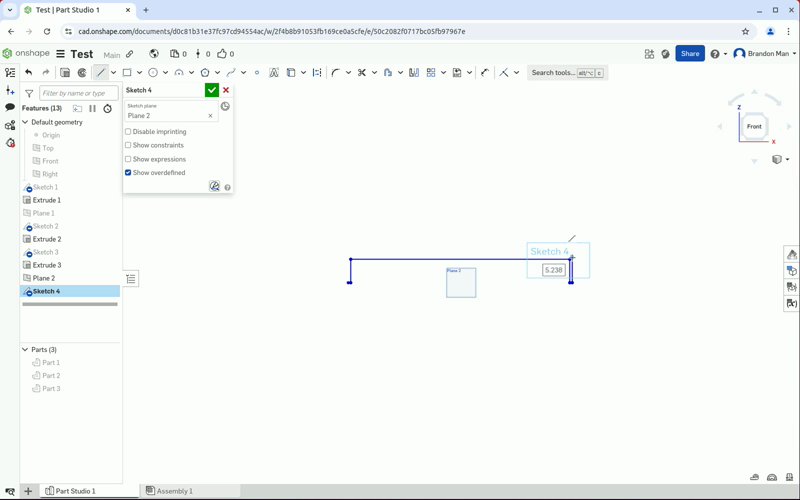
key_down(shift)
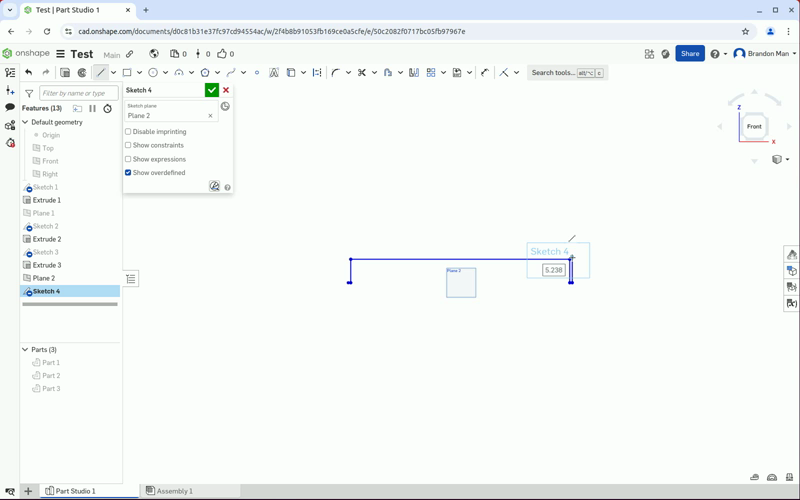
mouse_move(348, 257)
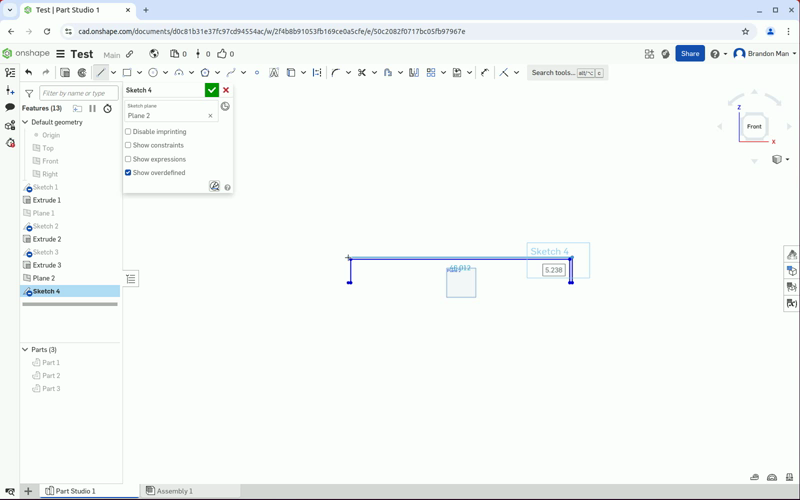
scroll(6)
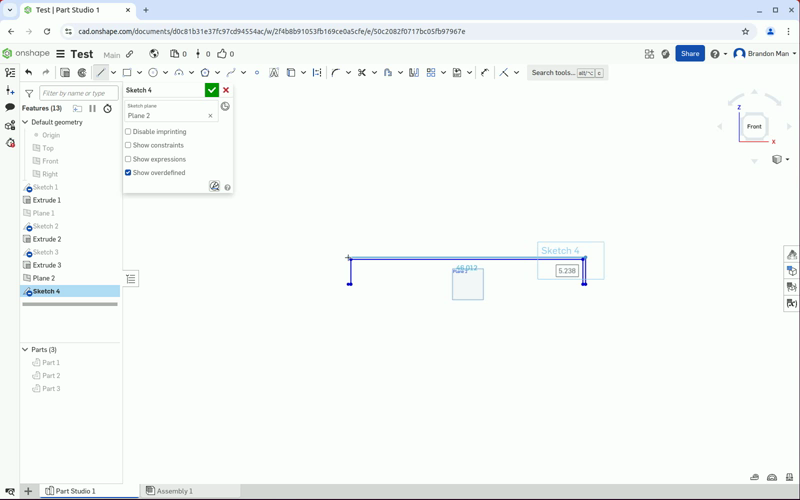
scroll(6)
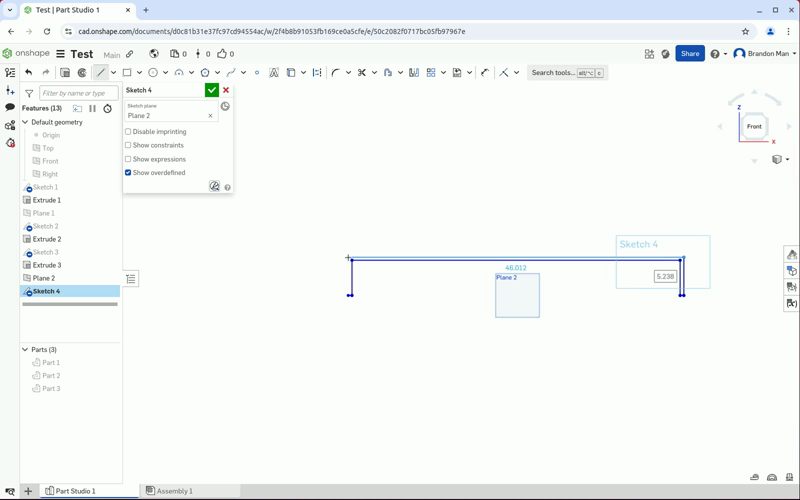
scroll(6)
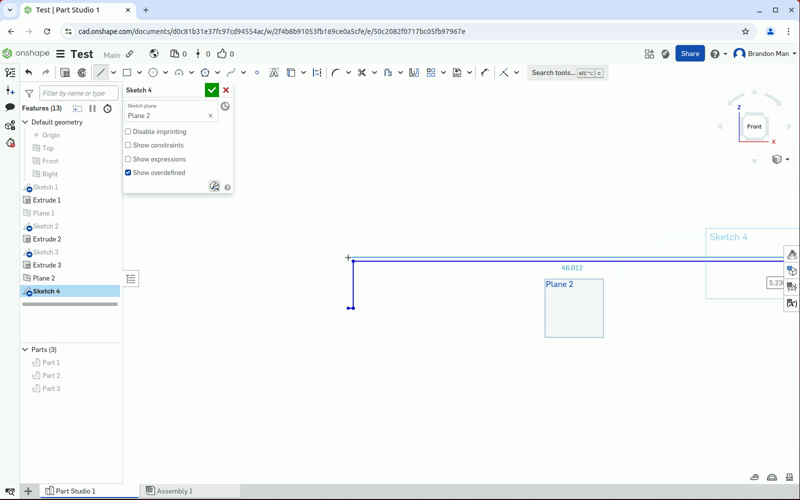
scroll(6)
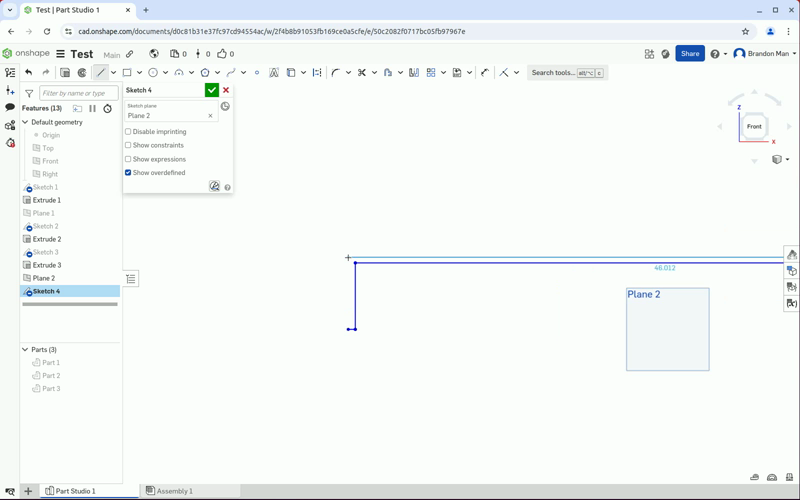
scroll(6)
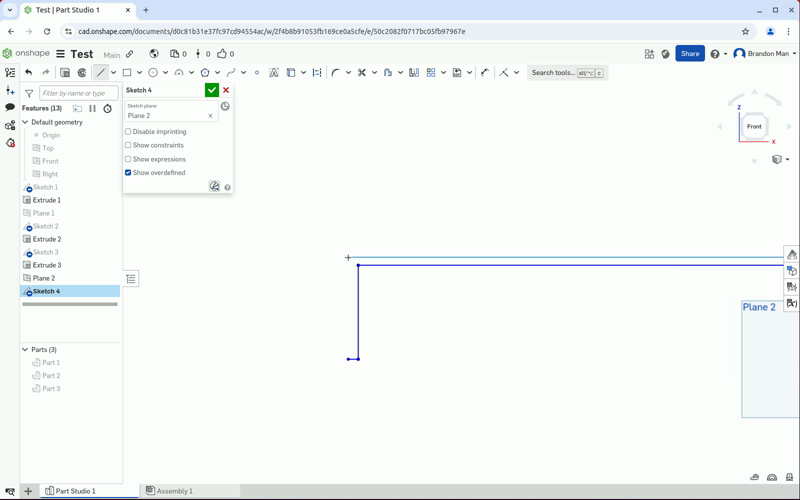
scroll(6)
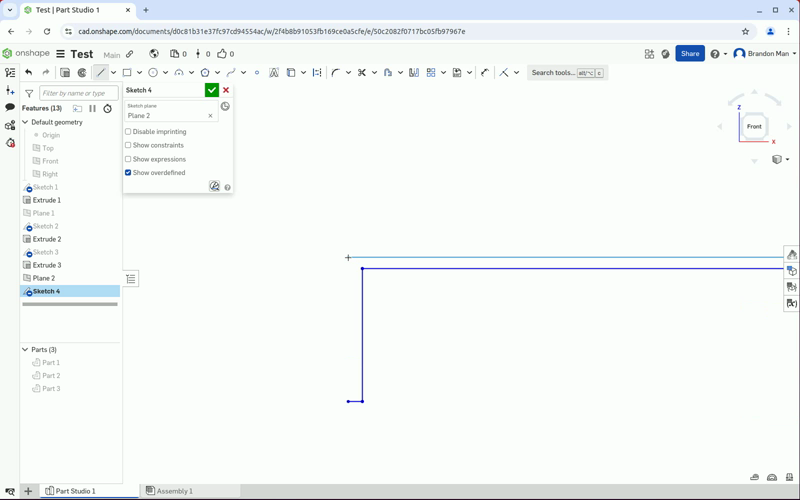
scroll(6)
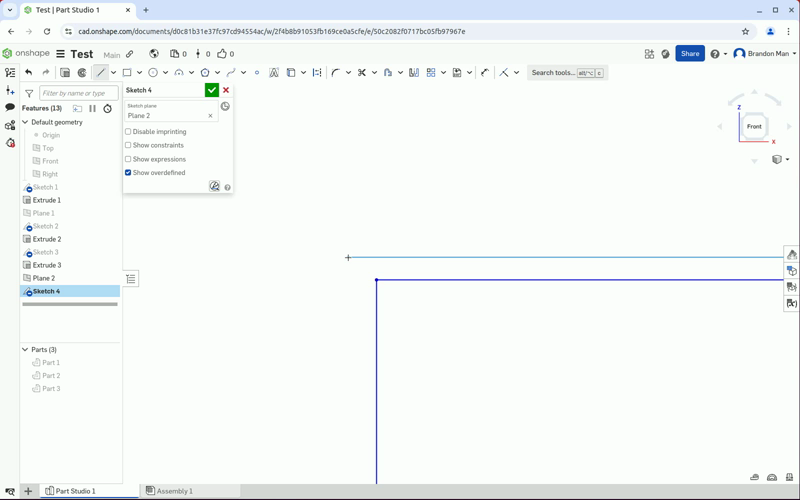
click(348, 257)
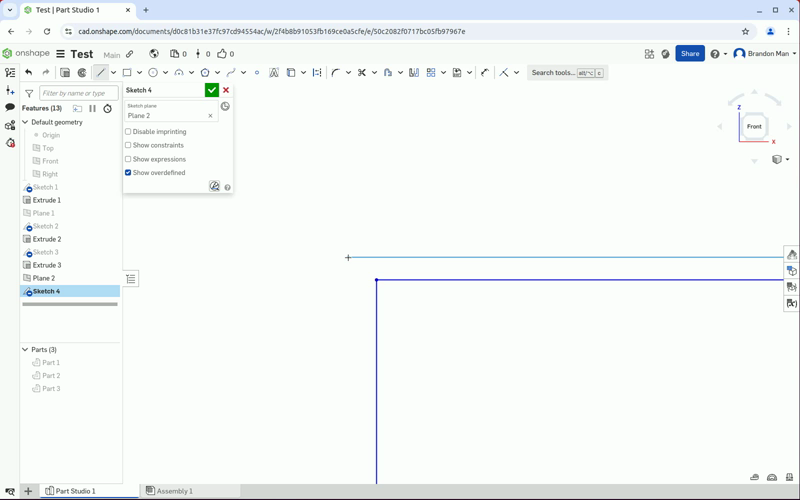
scroll(-6)
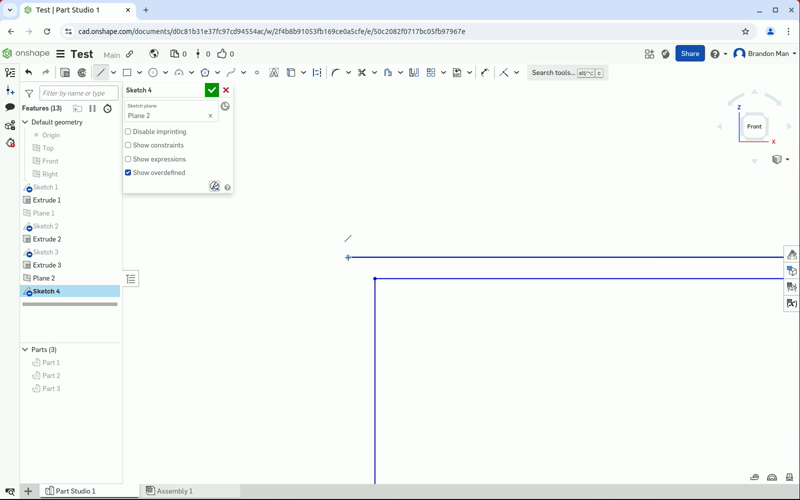
scroll(-6)
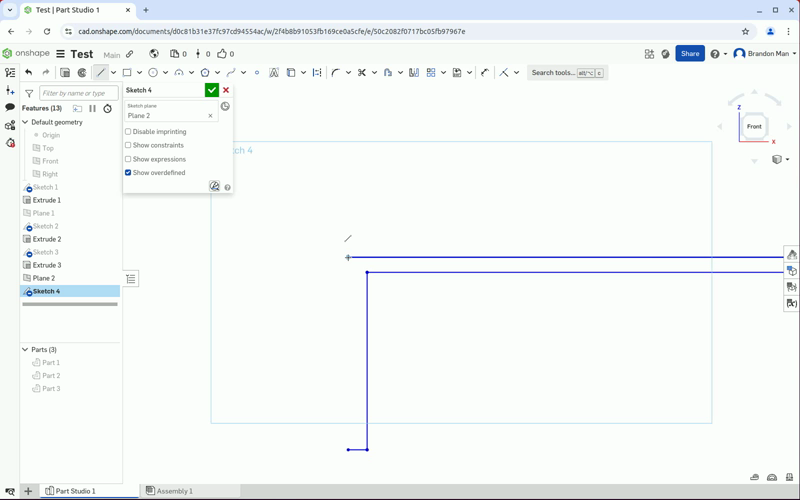
scroll(-6)
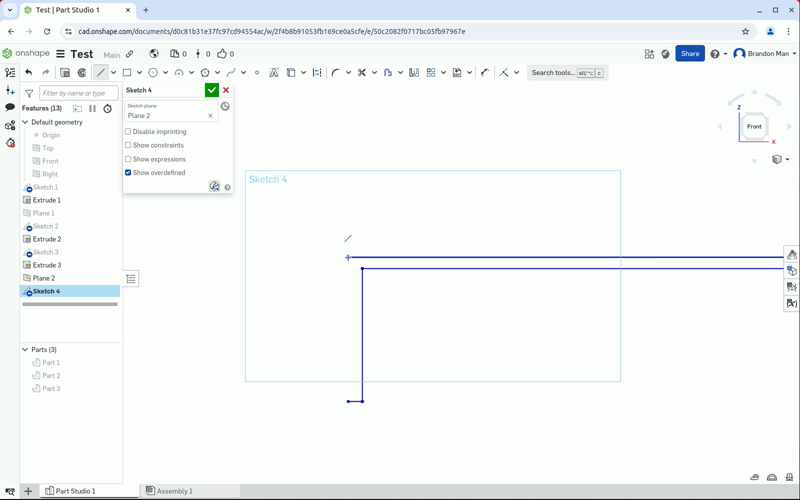
scroll(-6)
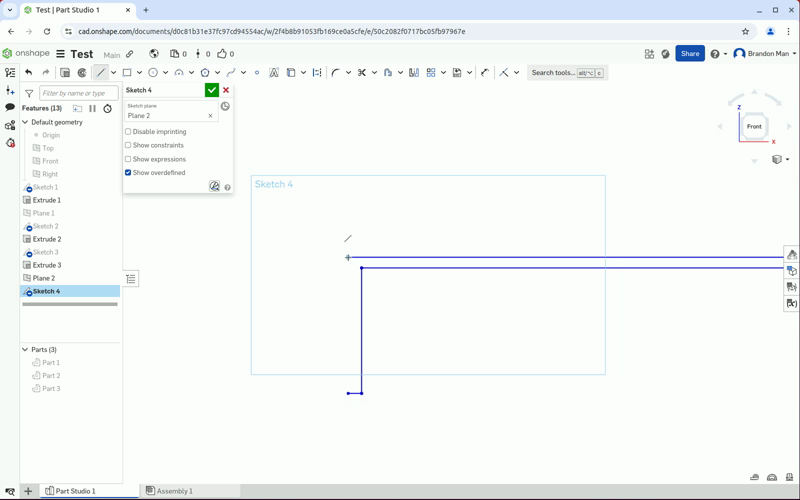
scroll(-6)
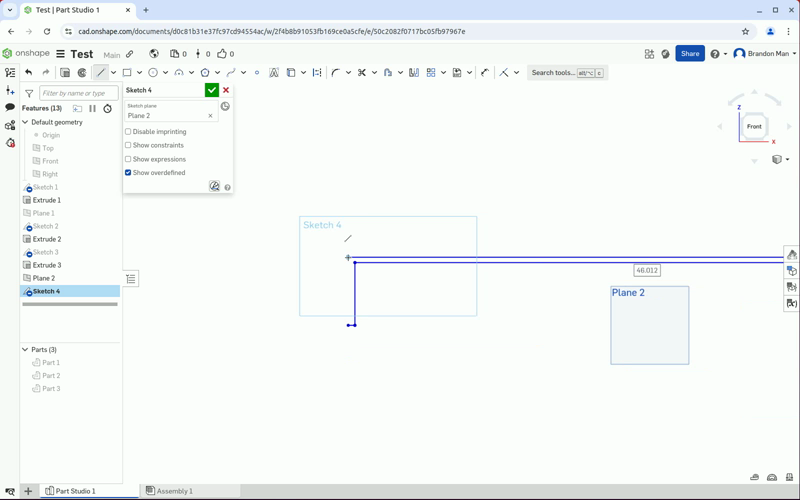
scroll(-6)
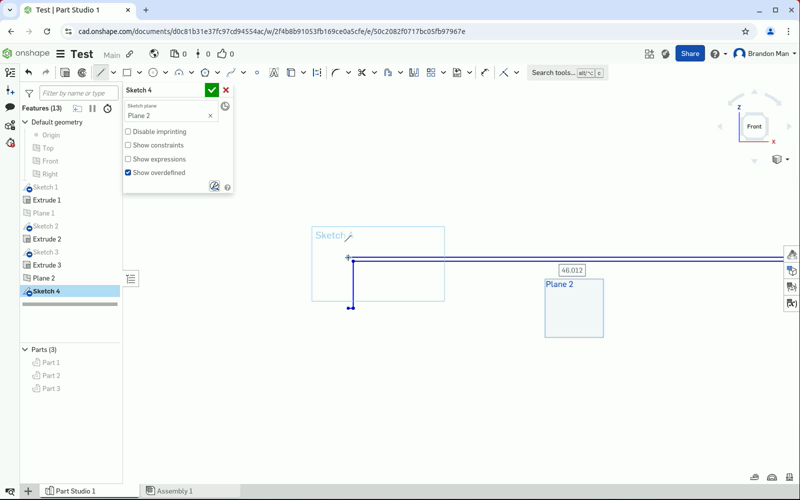
scroll(-6)
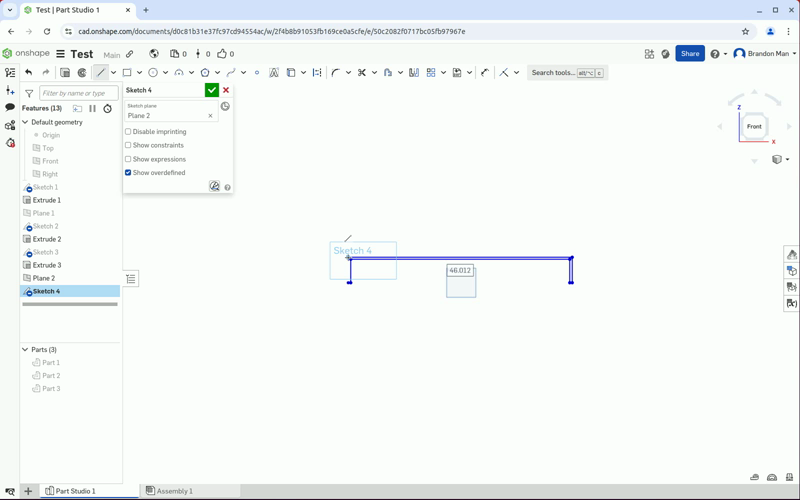
key_up(shift)
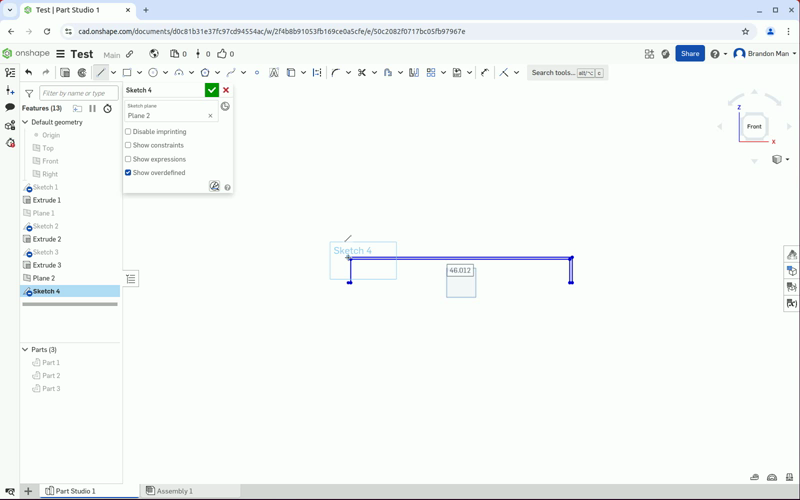
mouse_move(378, 257)
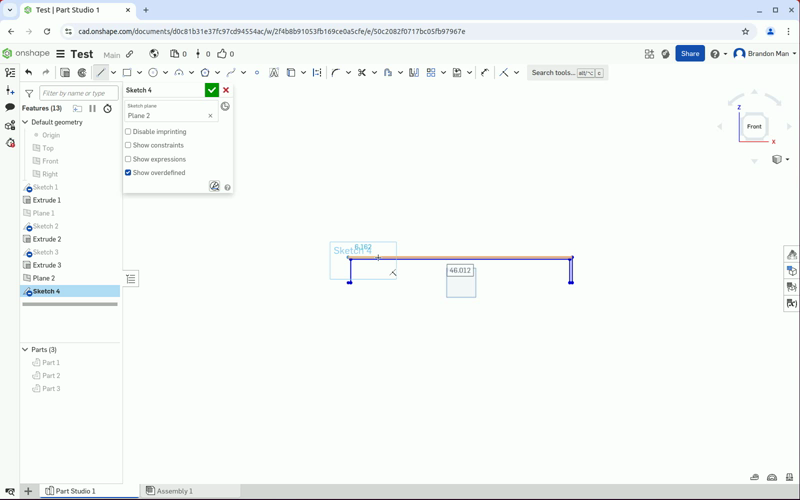
key_down(shift)
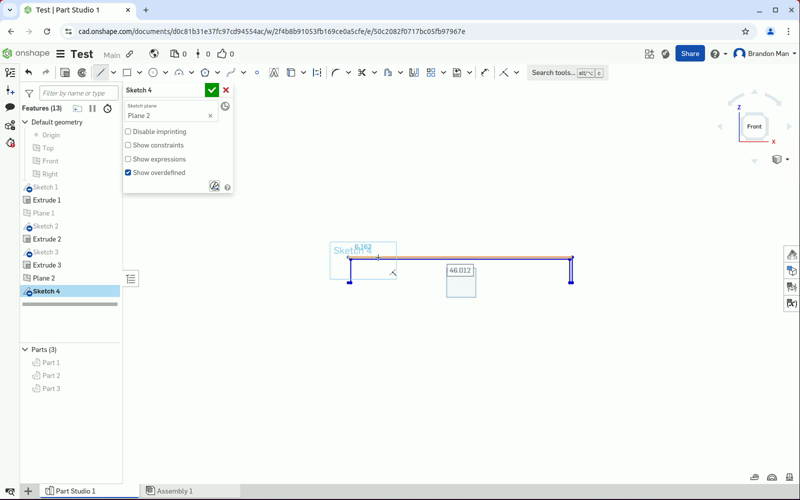
mouse_move(348, 282)
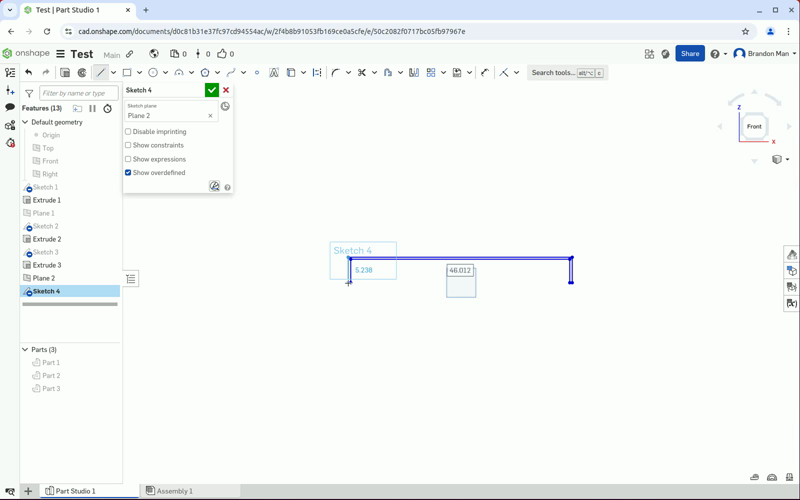
scroll(6)
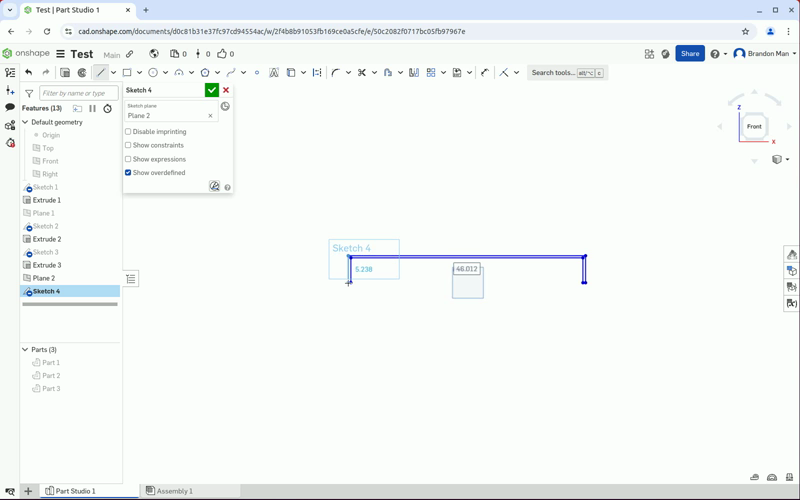
scroll(6)
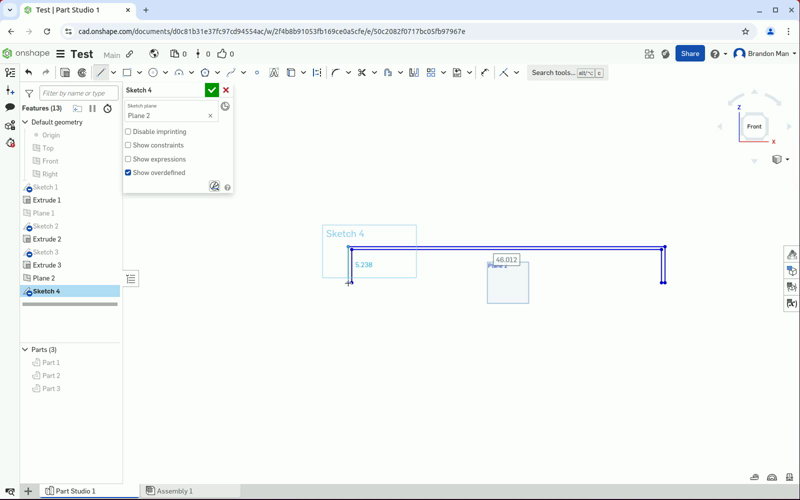
scroll(6)
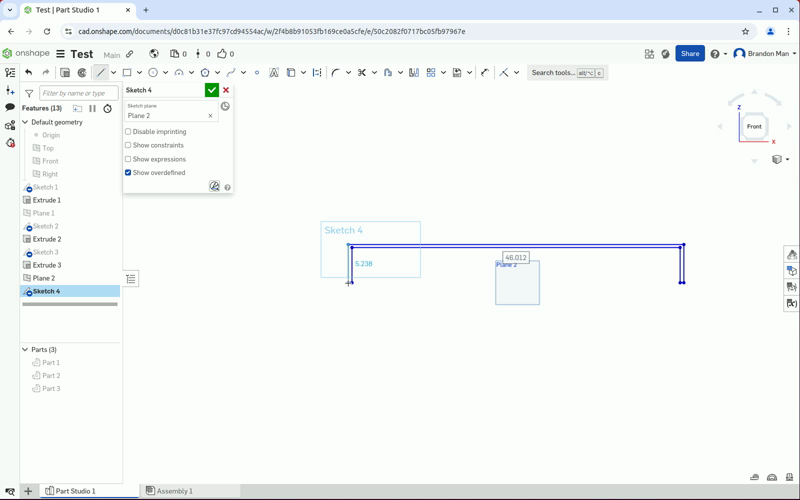
scroll(6)
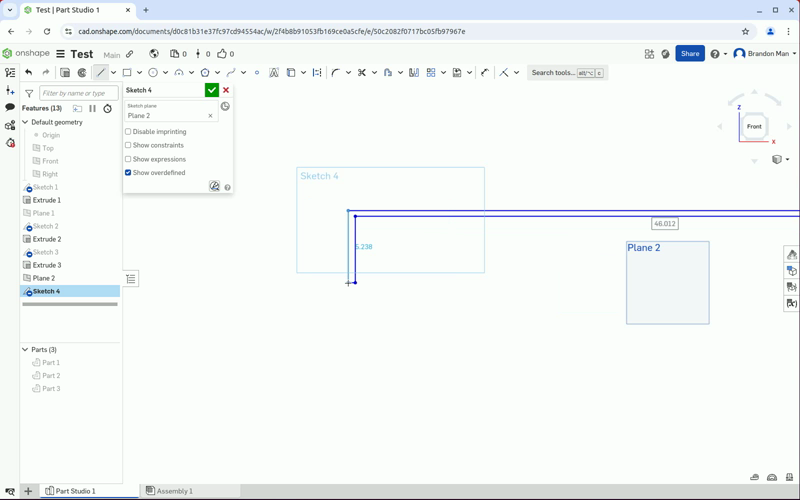
scroll(6)
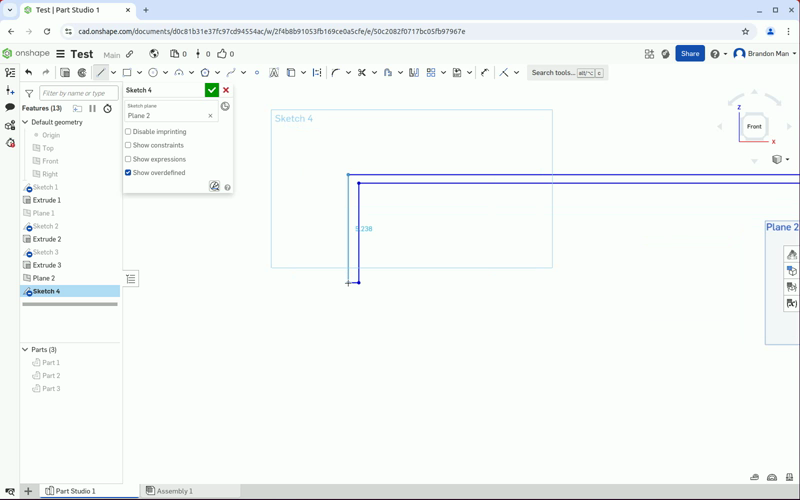
scroll(6)
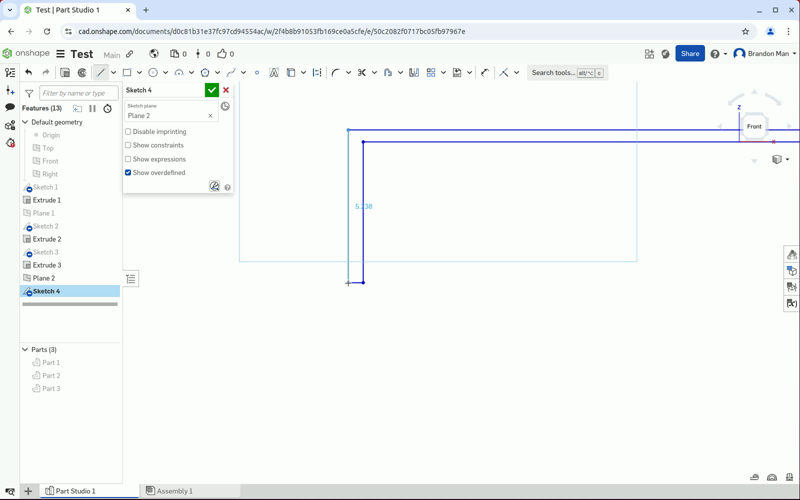
scroll(6)
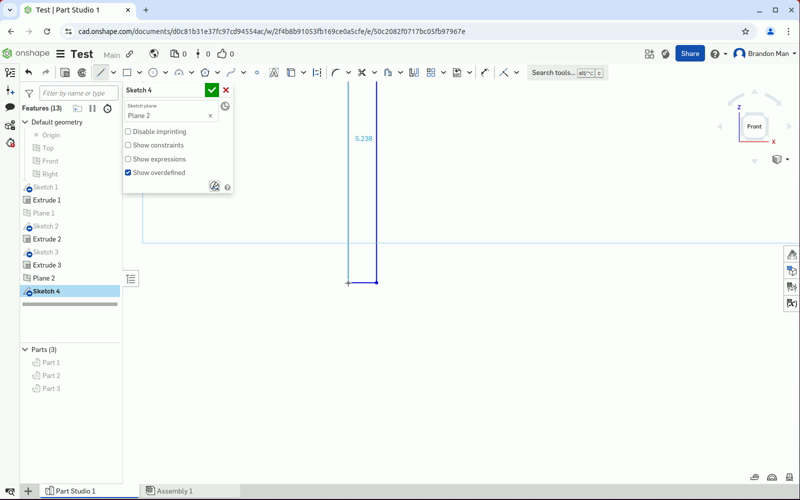
key_up(shift)
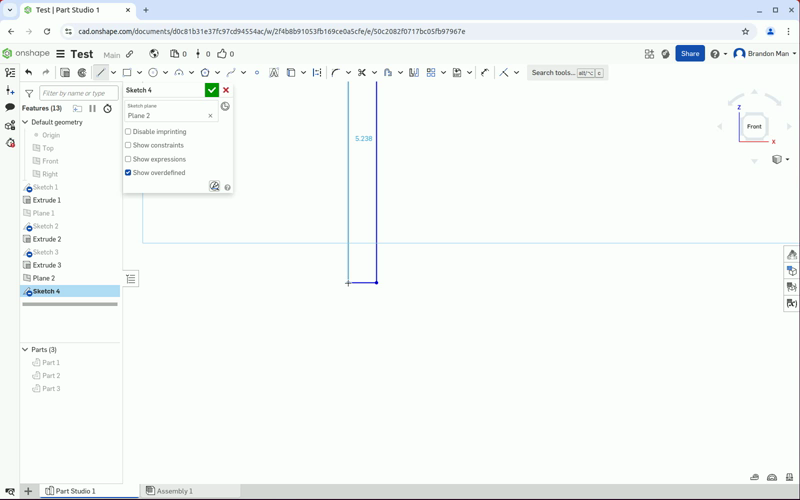
click(348, 282)
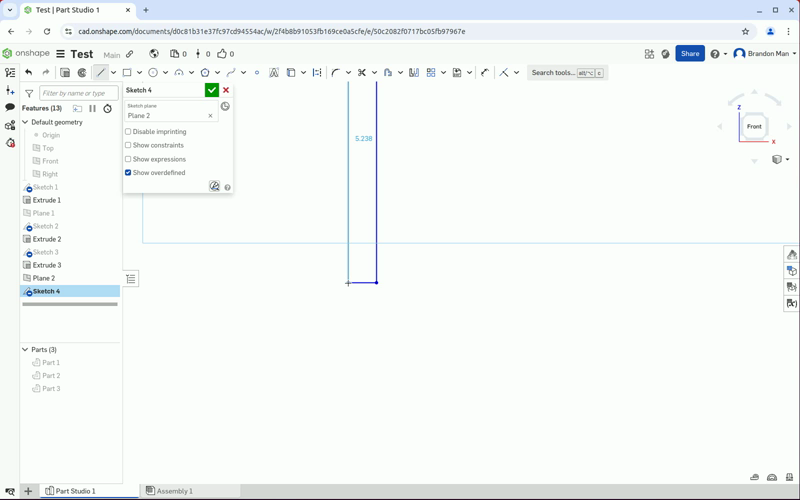
scroll(-6)
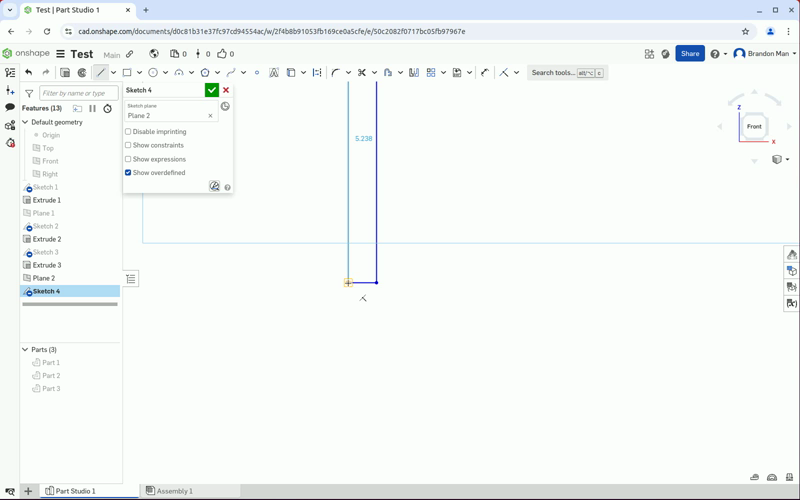
scroll(-6)
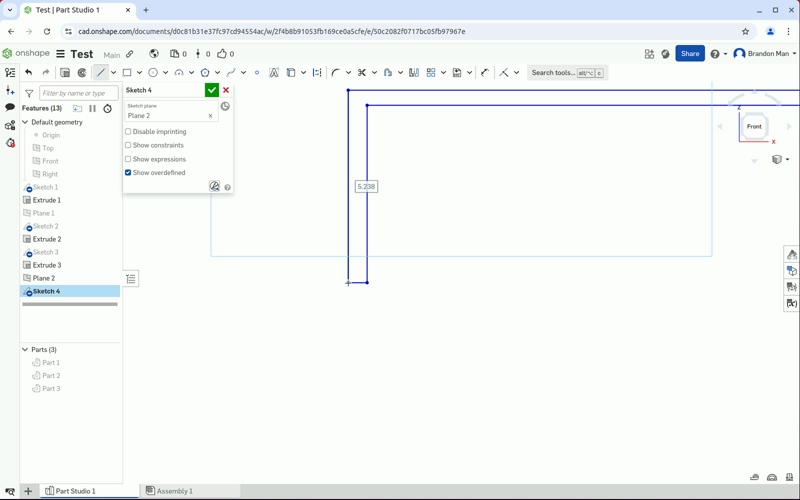
scroll(-6)
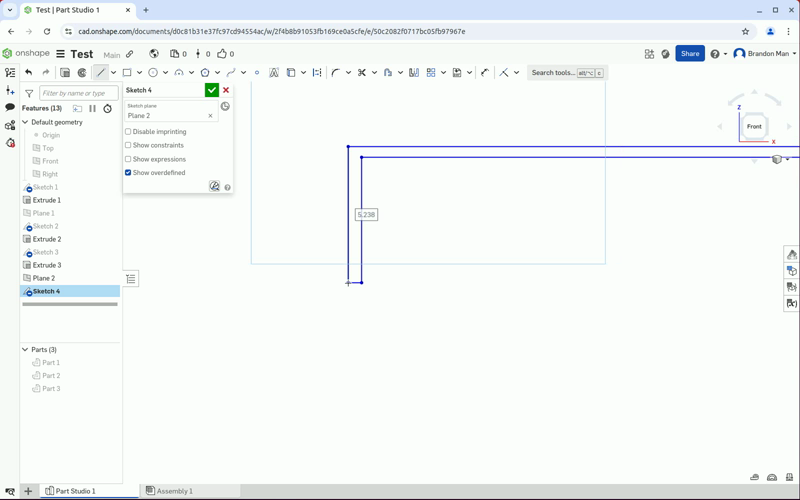
scroll(-6)
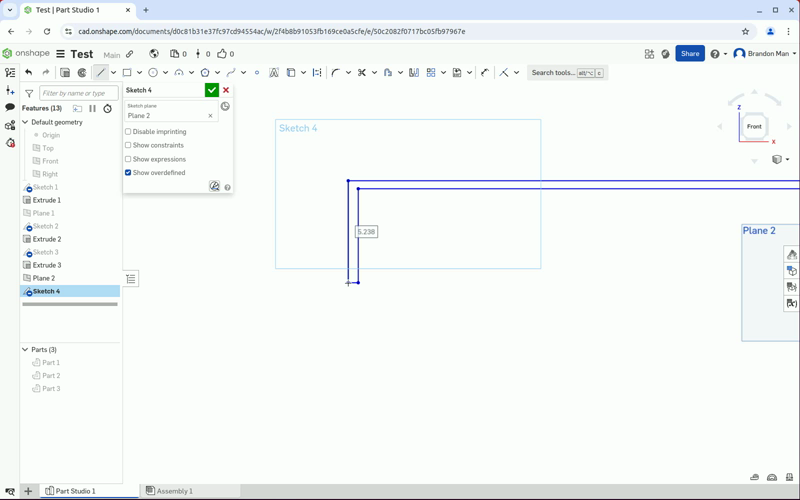
scroll(-6)
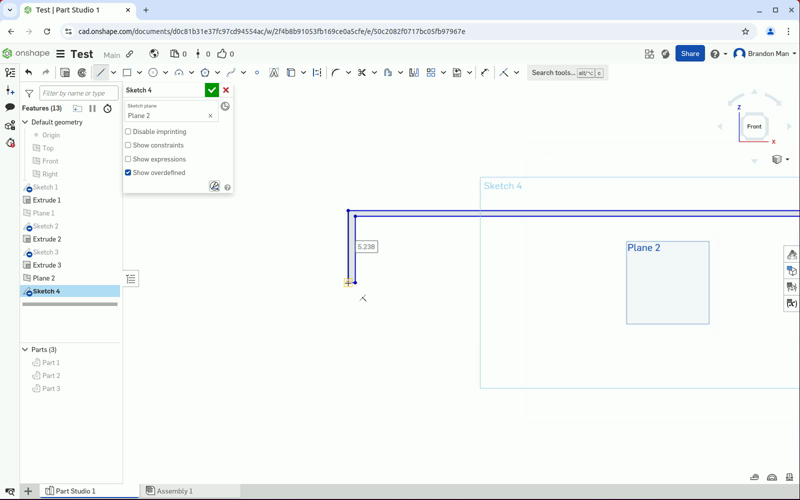
scroll(-6)
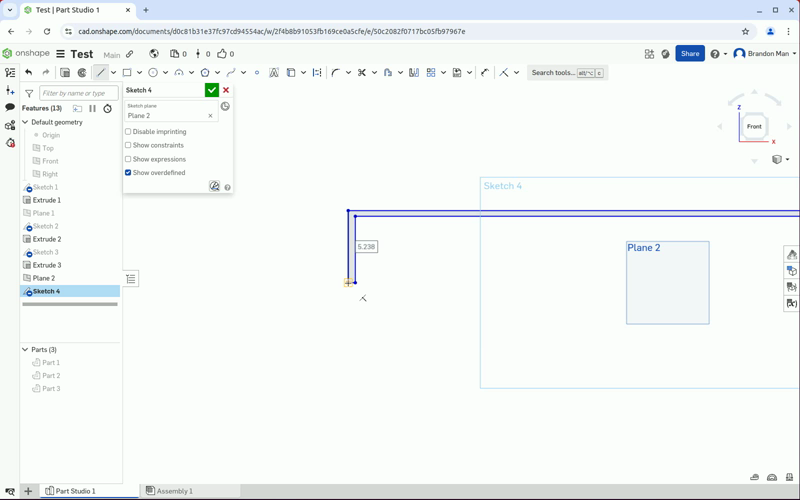
scroll(-6)
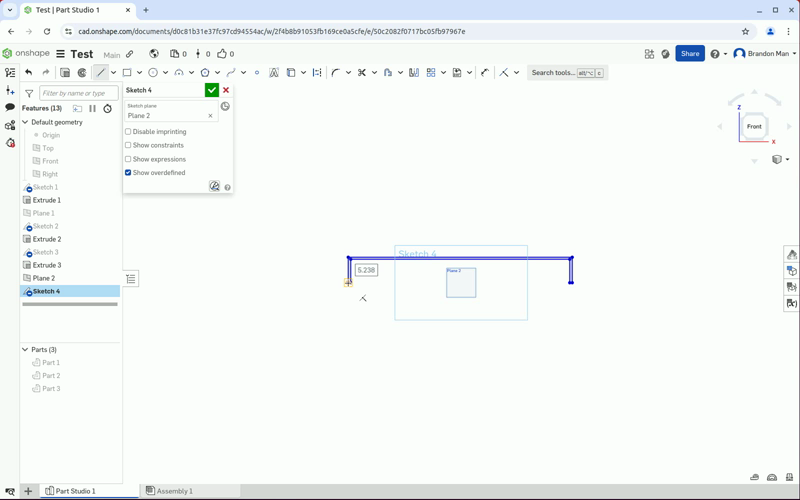
key(esc)
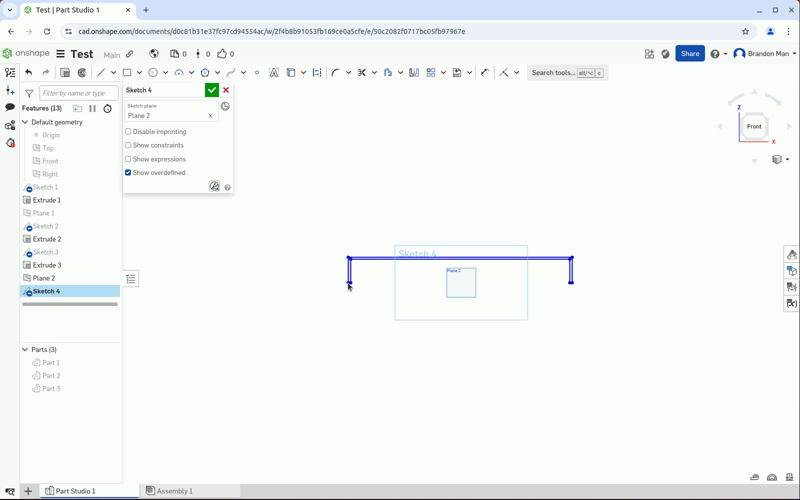
mouse_move(386, 258)
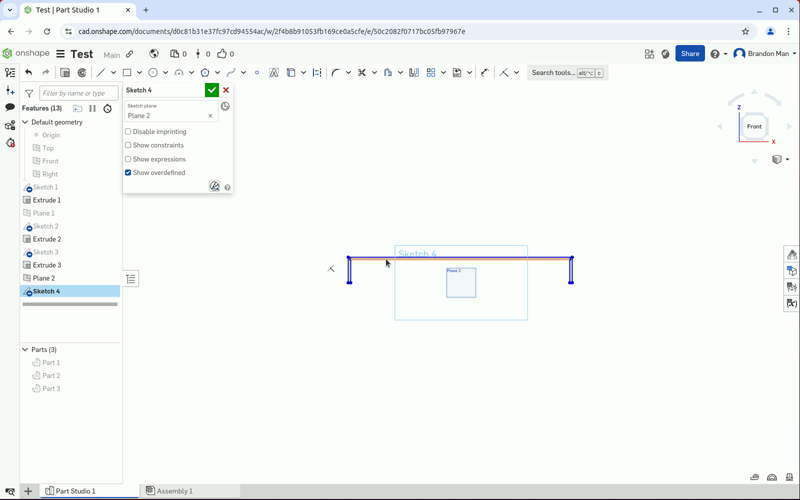
scroll(6)
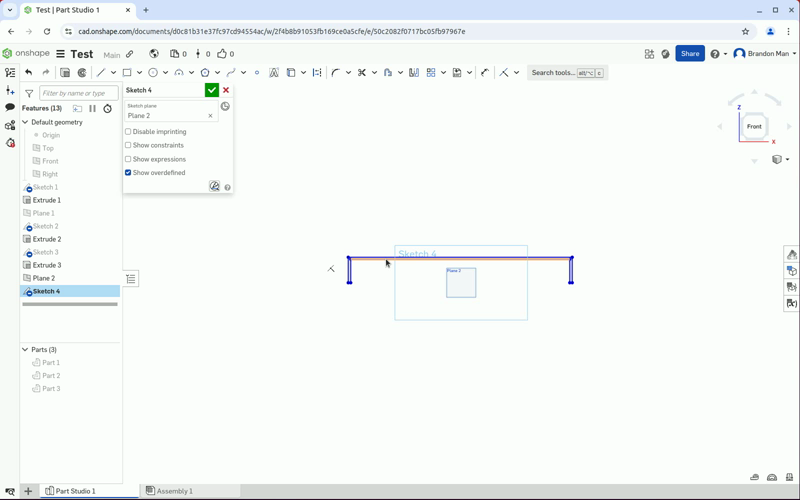
scroll(6)
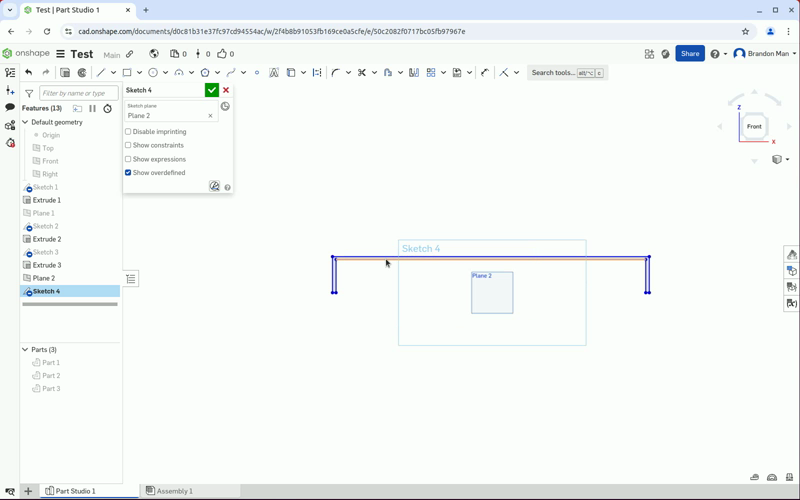
scroll(6)
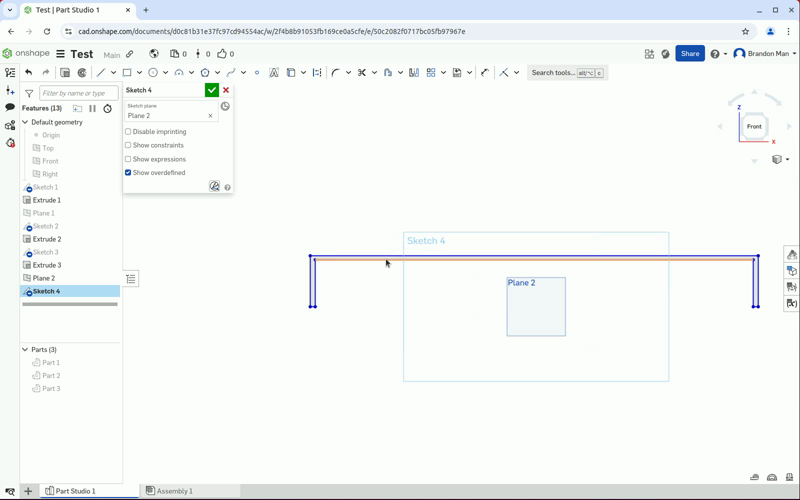
scroll(6)
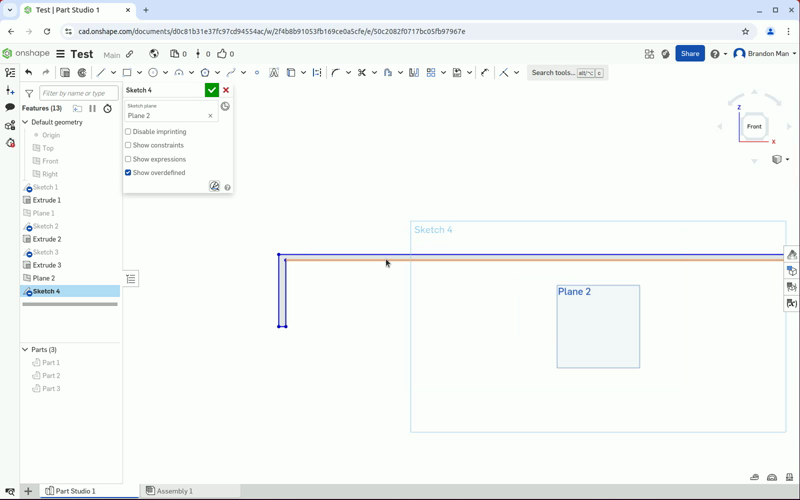
scroll(6)
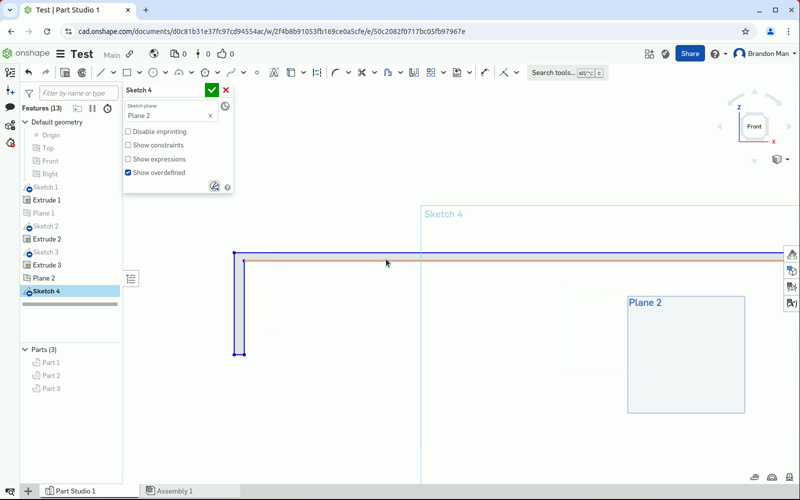
scroll(6)
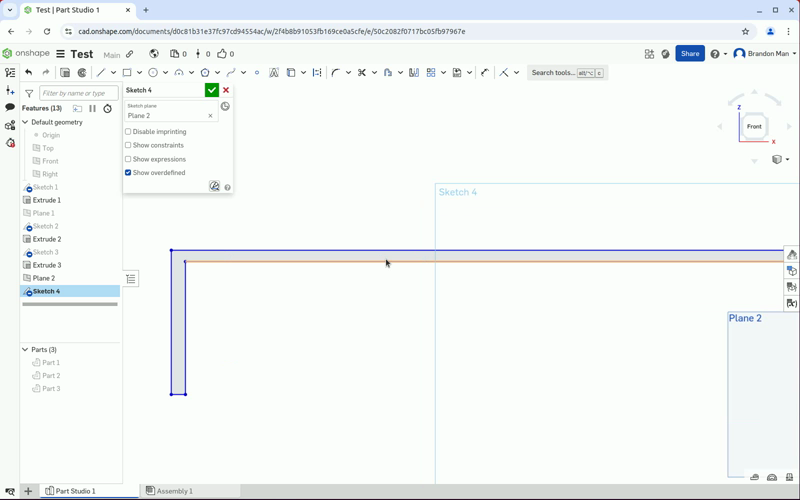
scroll(6)
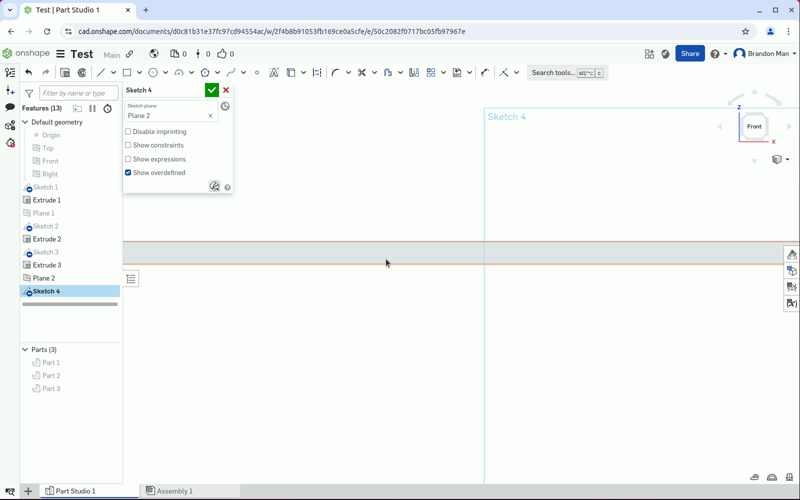
click(386, 258)
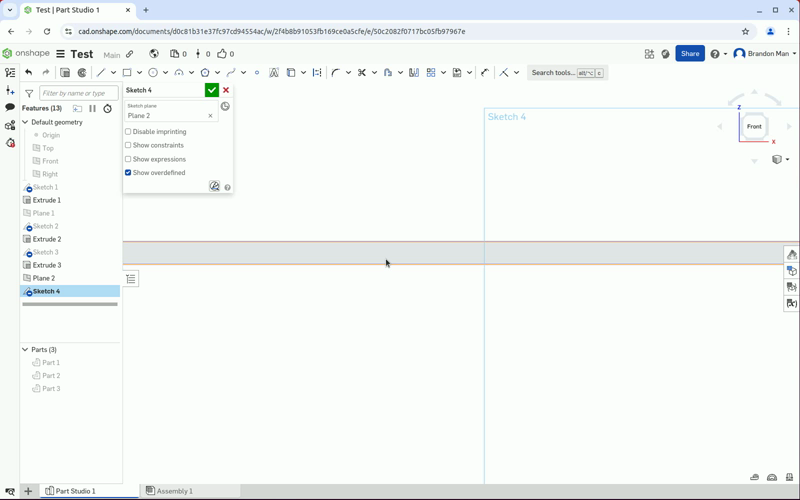
scroll(-6)
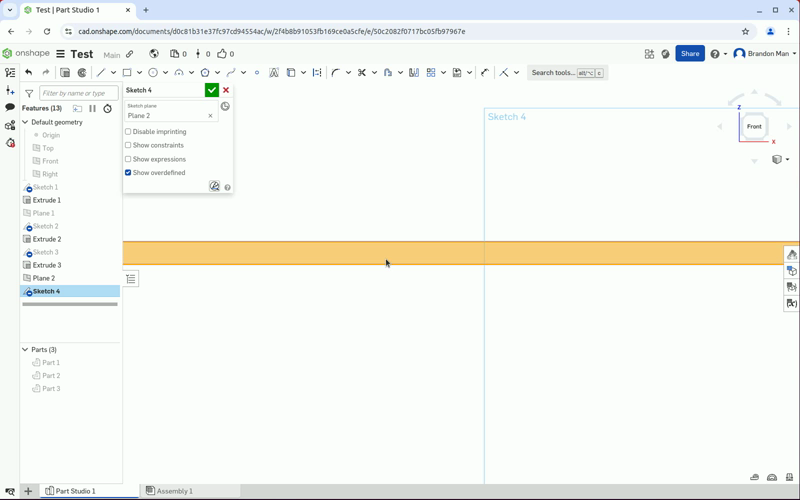
scroll(-6)
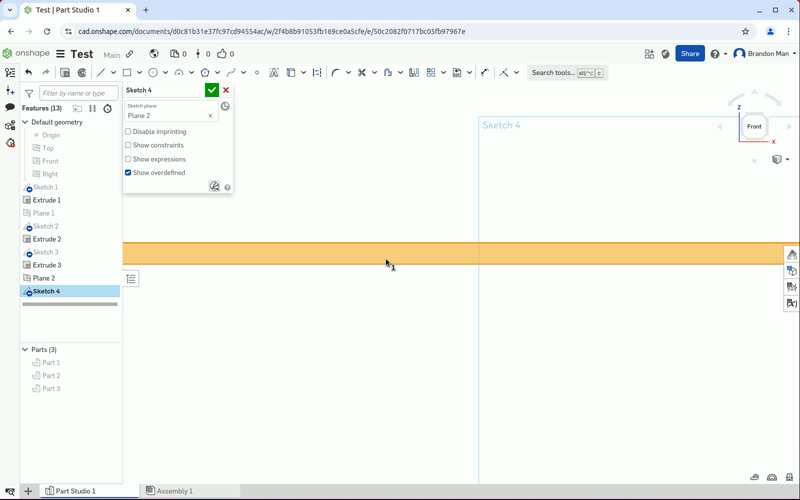
scroll(-6)
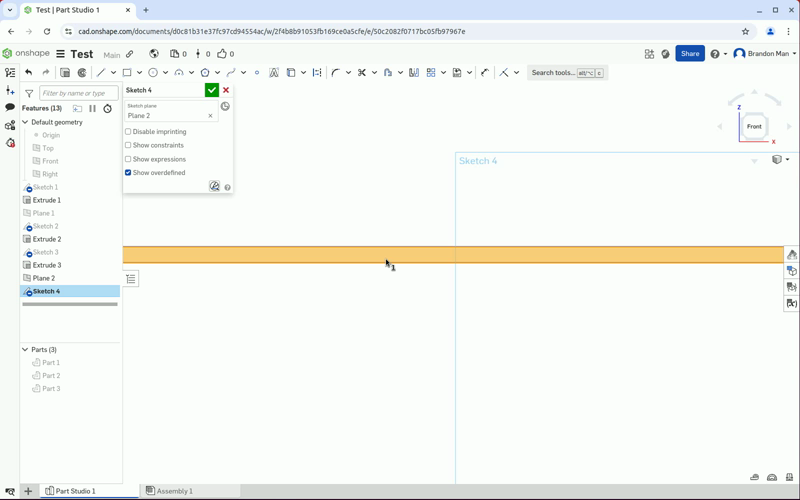
scroll(-6)
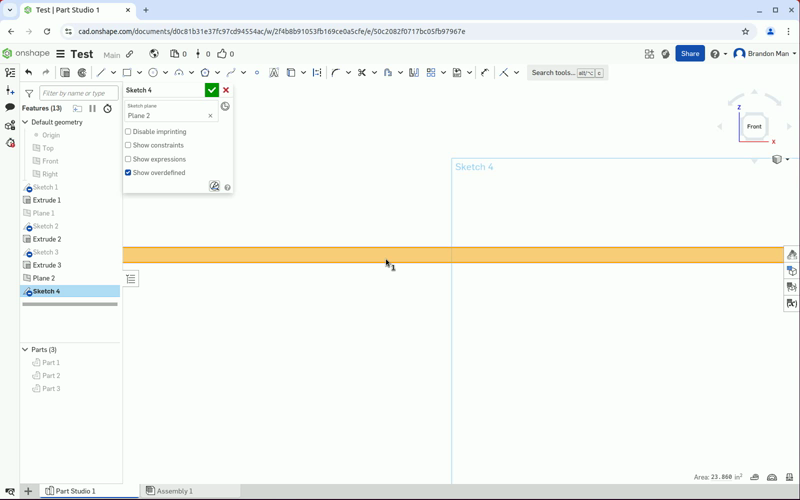
scroll(-6)
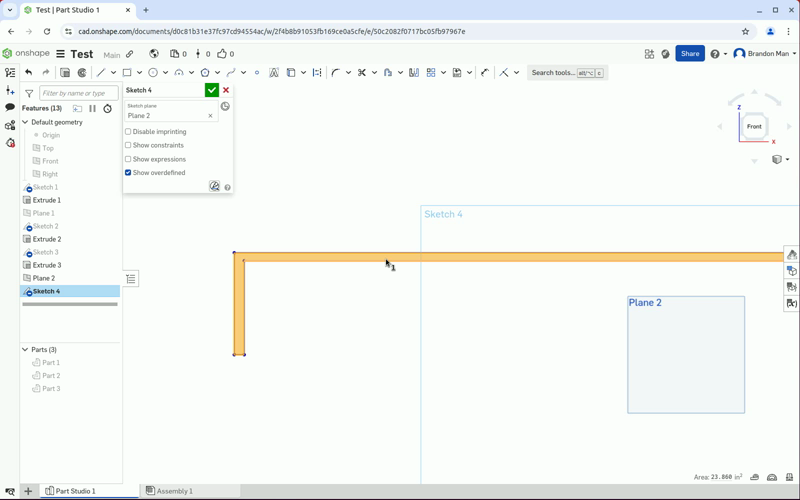
scroll(-6)
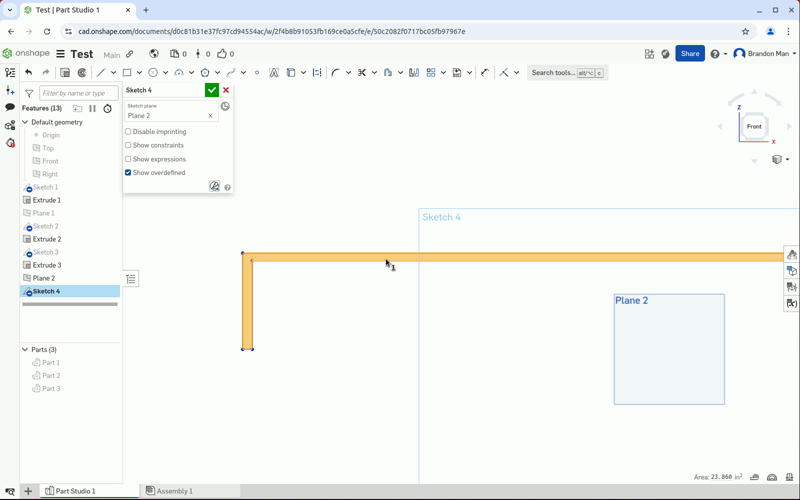
scroll(-6)
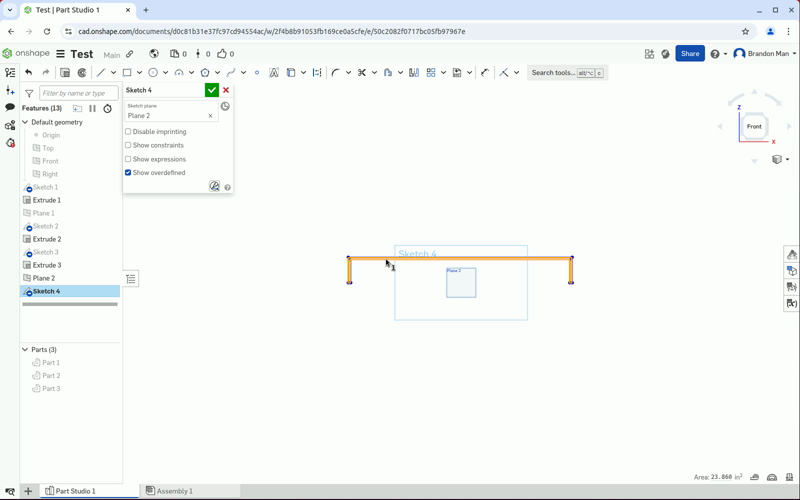
mouse_move(73, 352)
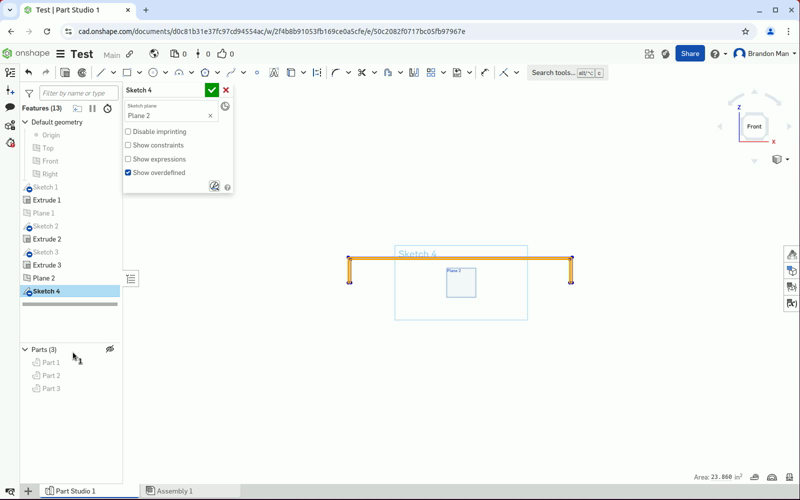
key(shift+y)
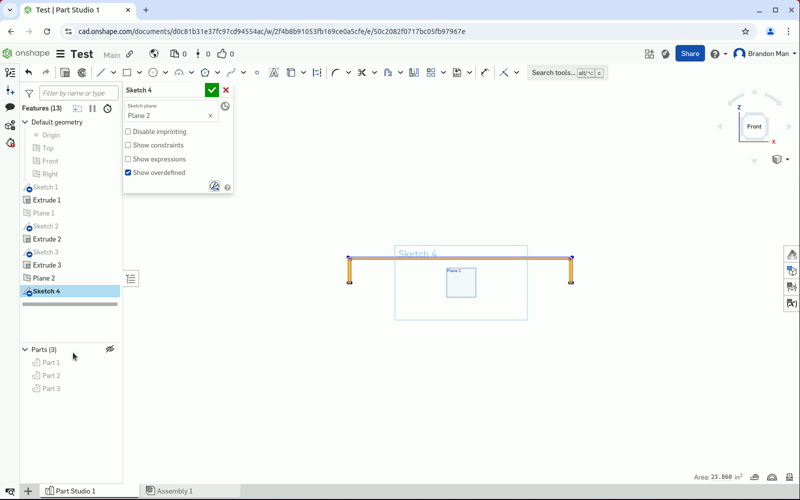
key(shift+e)
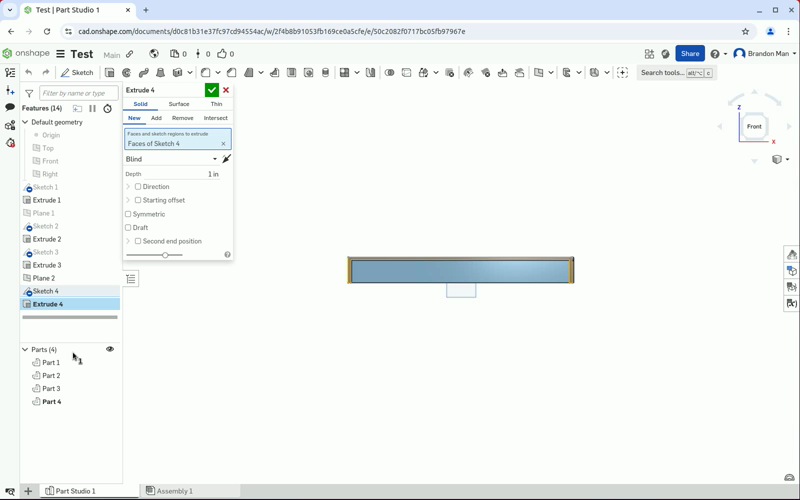
mouse_move(143, 106)
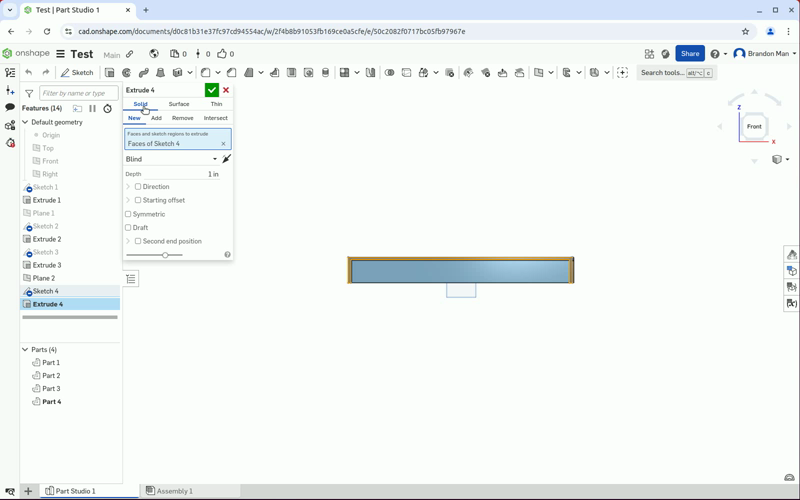
click(143, 106)
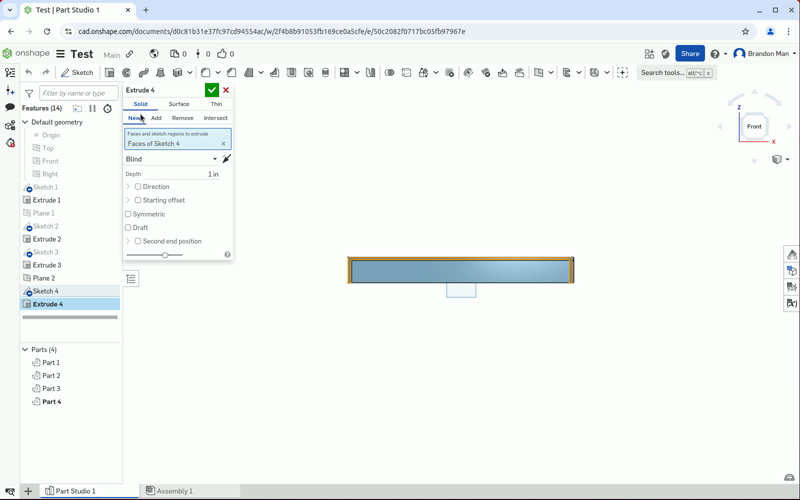
mouse_move(137, 120)
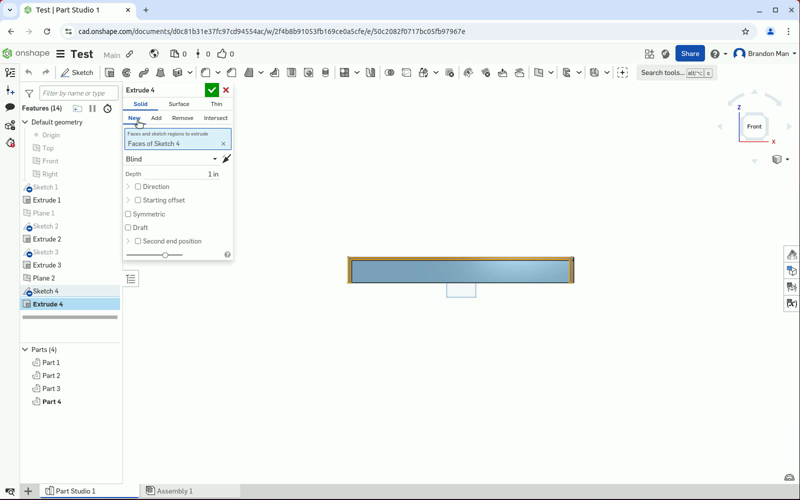
click(137, 120)
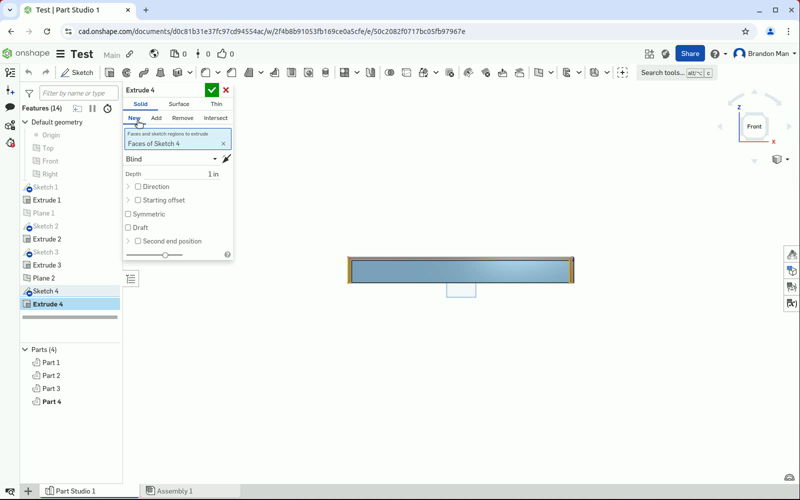
key(tab, 4)
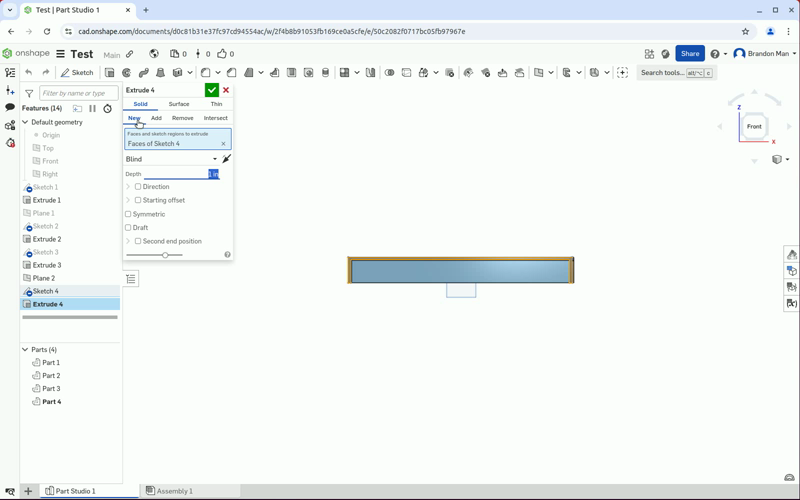
text(0.722)
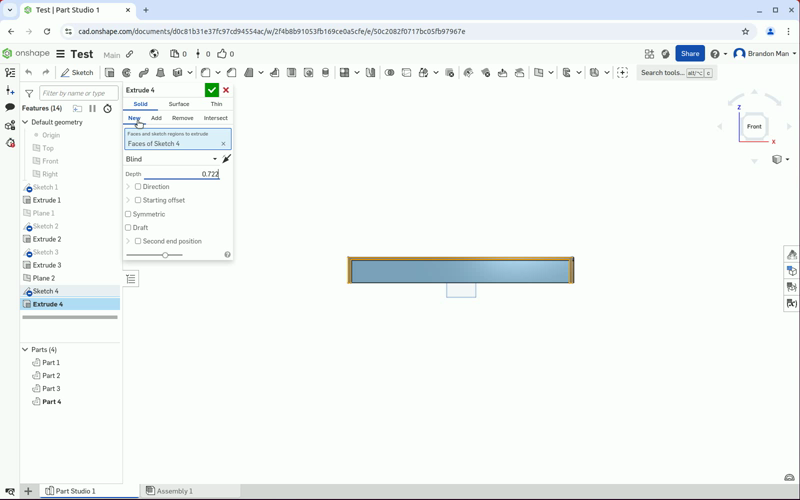
key(enter)
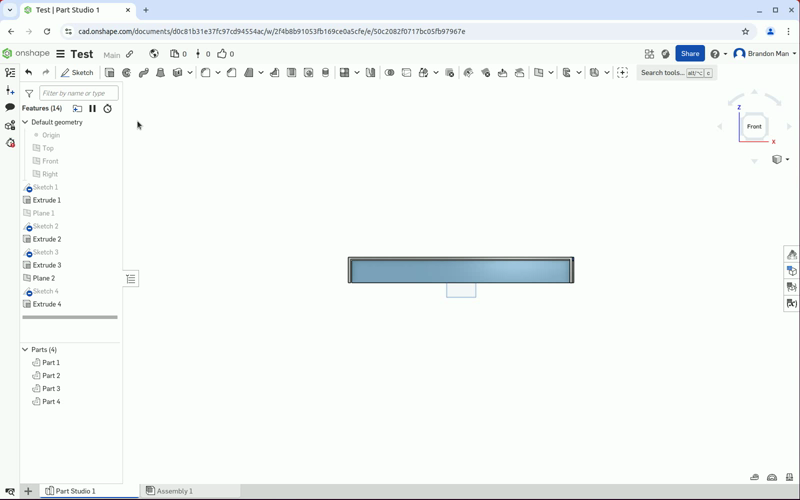
key(shift+h)
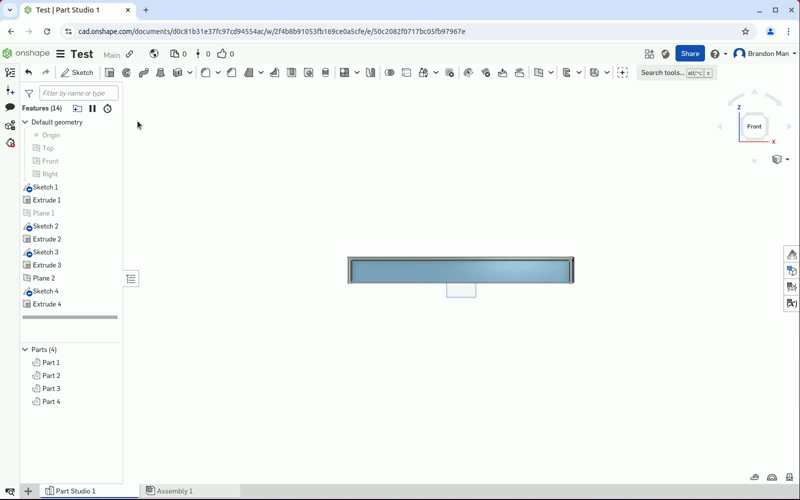
key(shift+h)
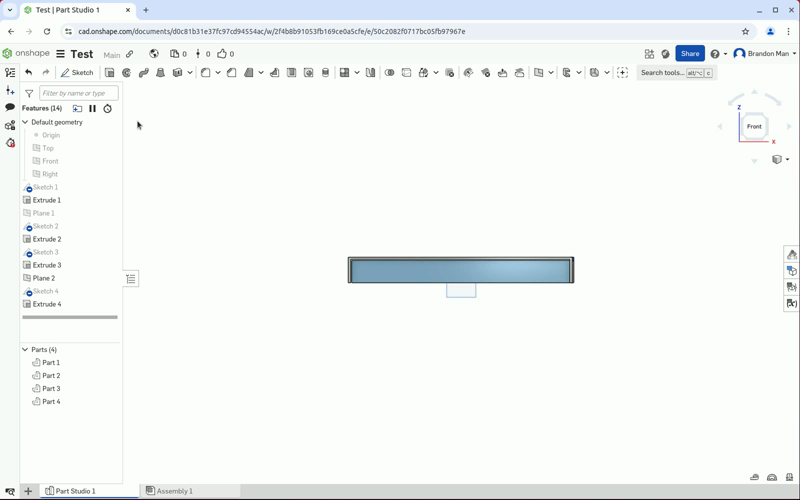
mouse_move(73, 189)
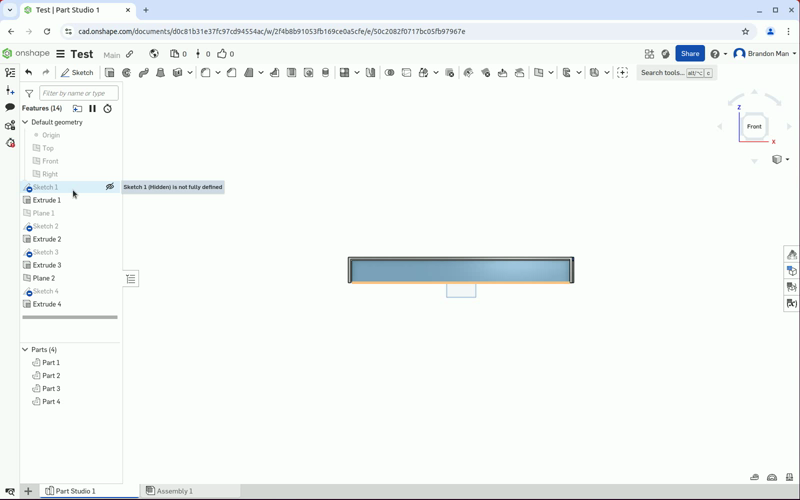
click(73, 189)
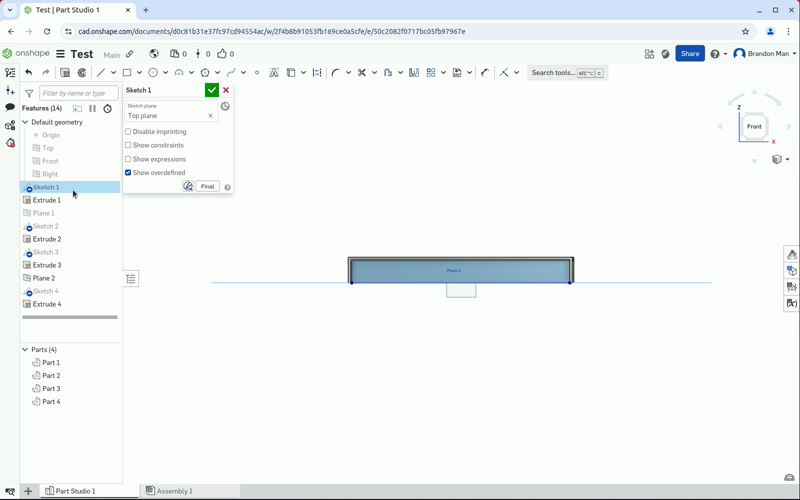
mouse_move(229, 92)
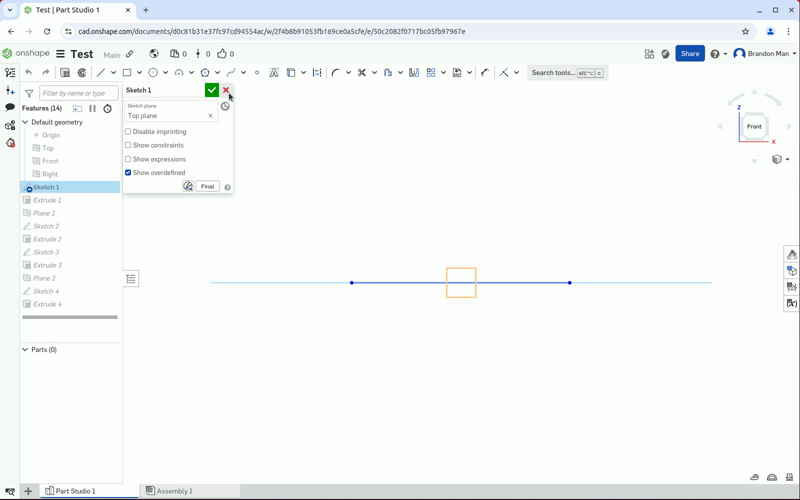
click(229, 92)
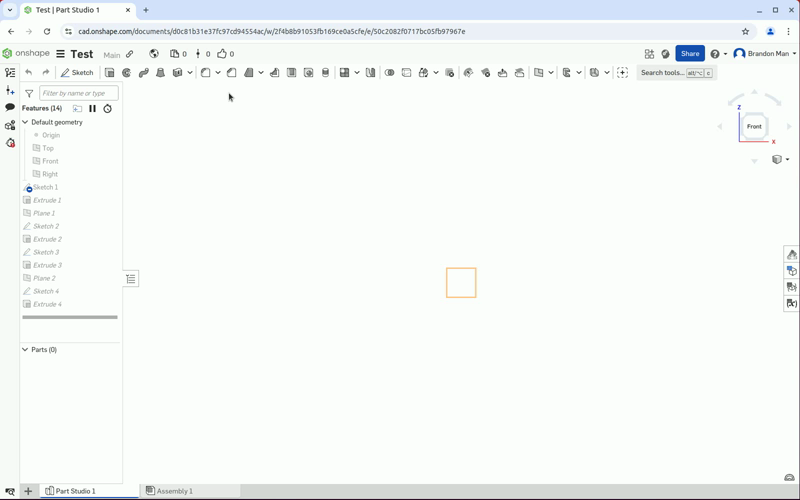
key(shift+s)
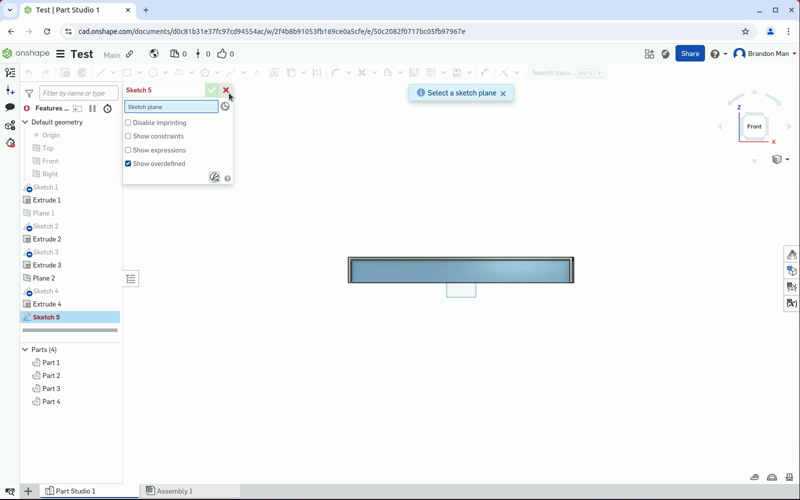
mouse_move(73, 280)
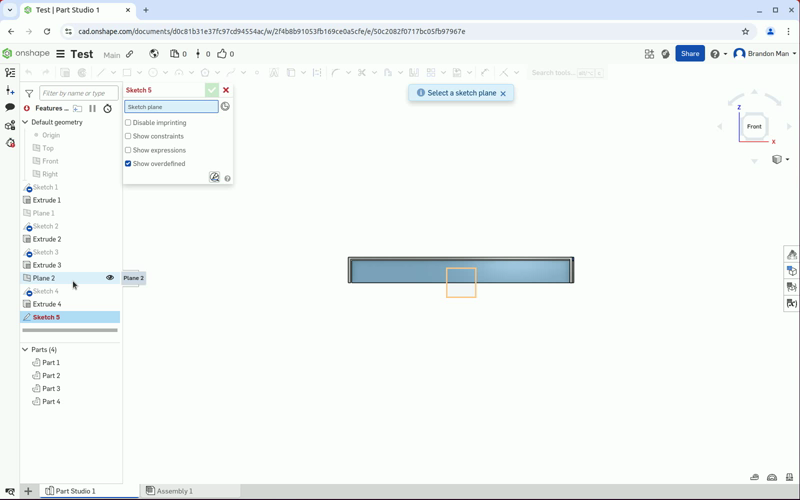
click(73, 280)
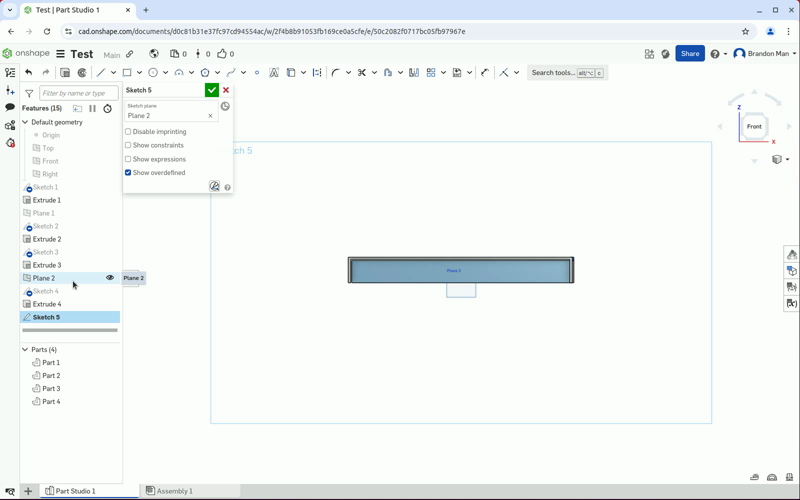
mouse_move(73, 352)
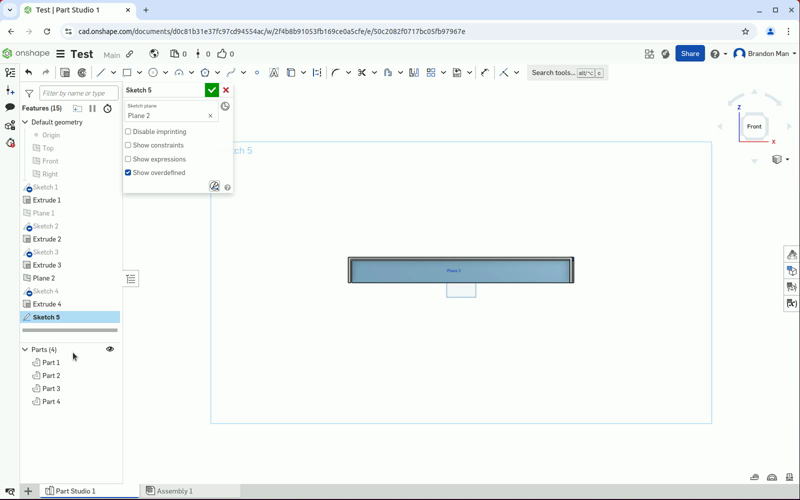
key(y)
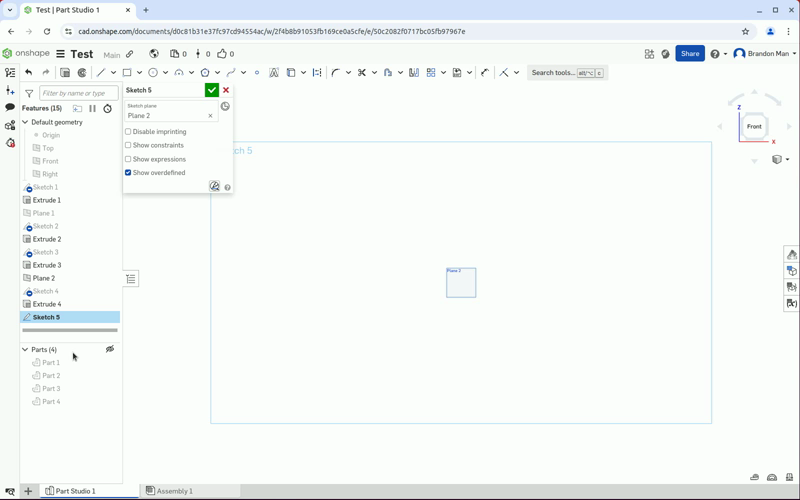
key(l)
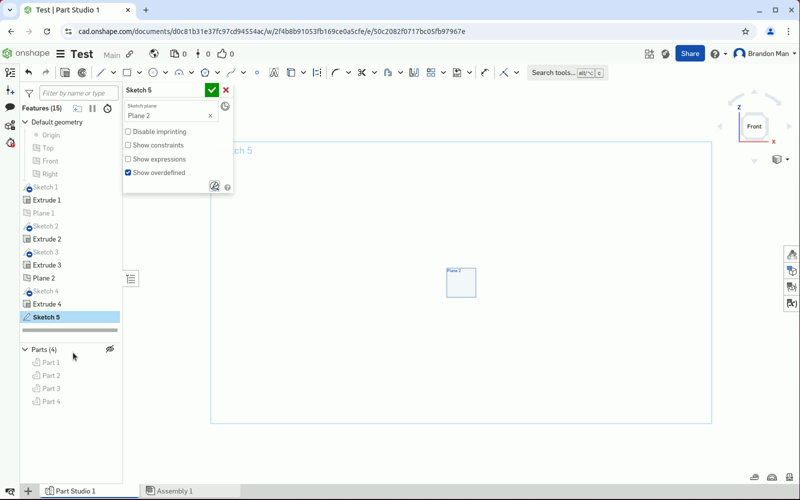
key_down(shift)
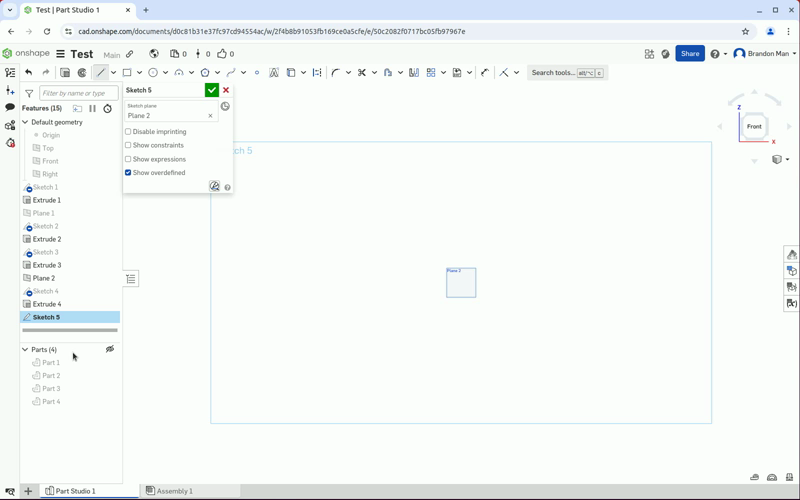
mouse_move(351, 282)
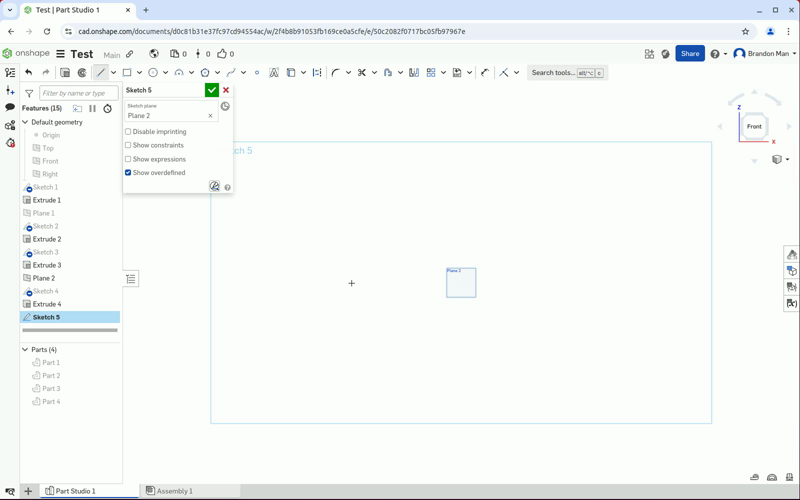
click(351, 282)
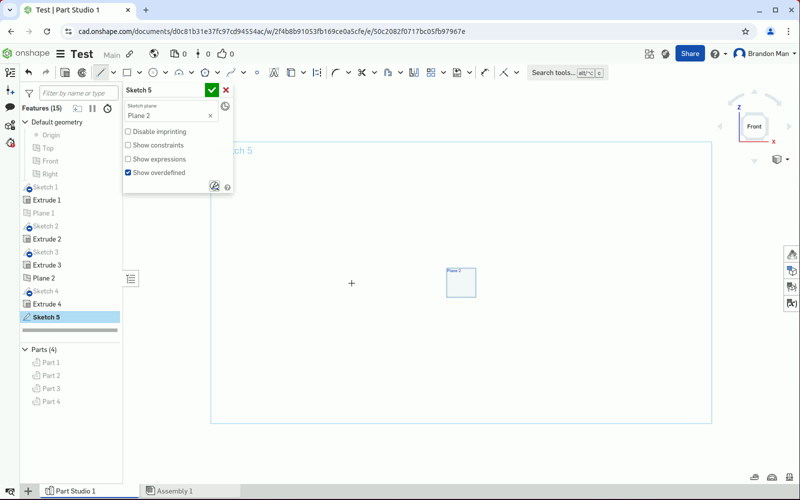
key_up(shift)
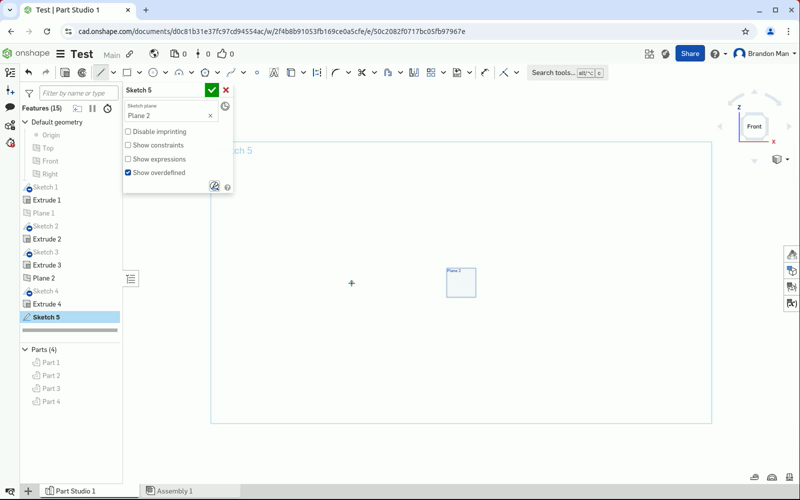
key_down(shift)
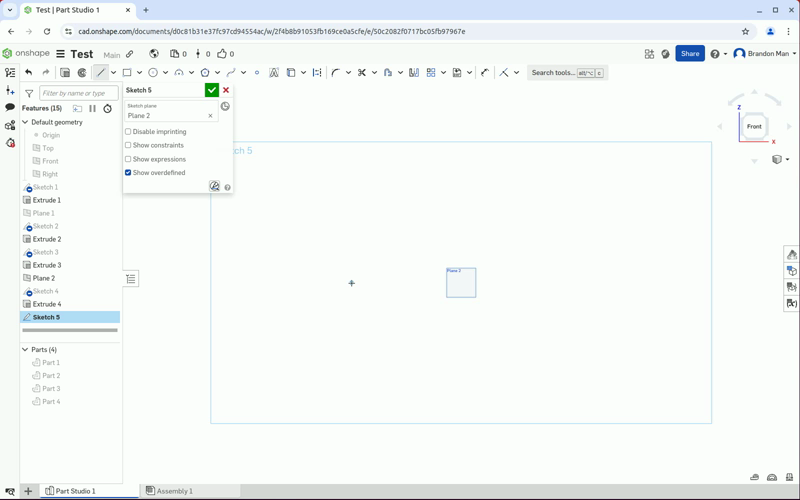
mouse_move(569, 282)
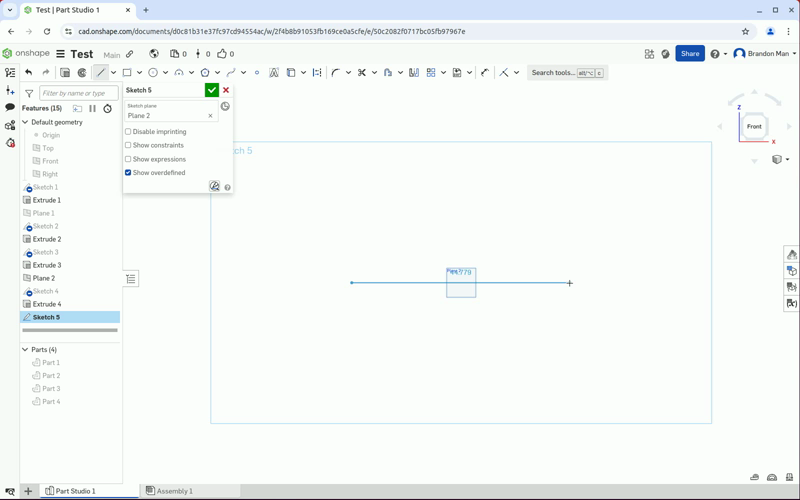
click(569, 282)
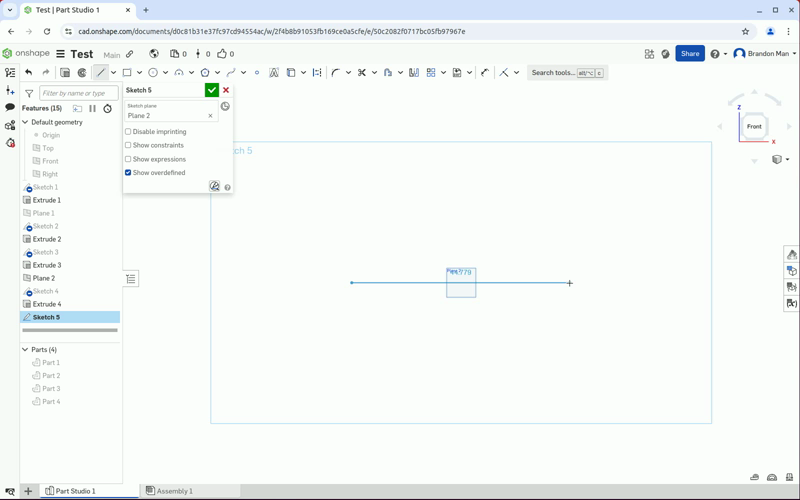
key_up(shift)
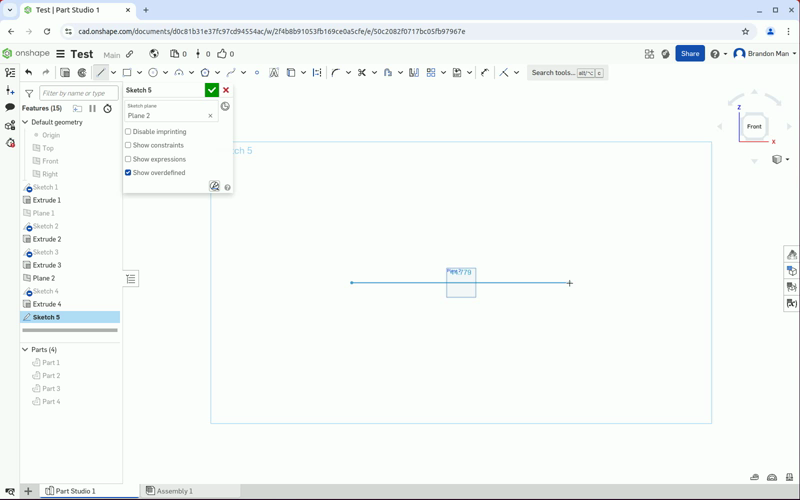
key_down(shift)
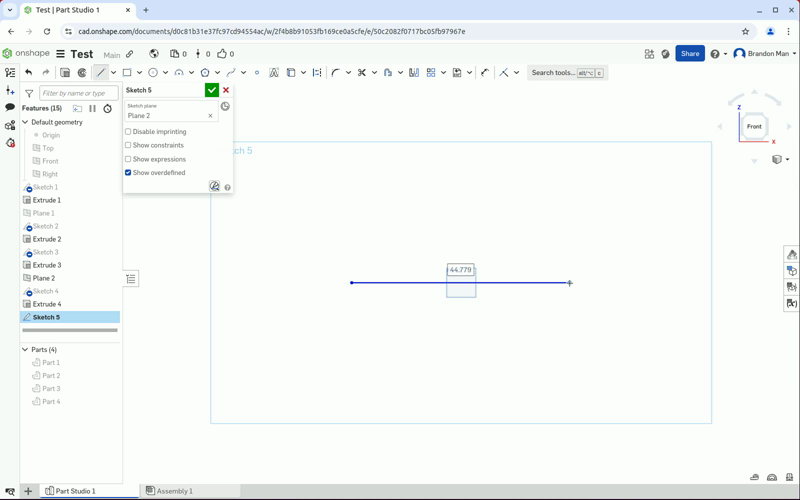
mouse_move(589, 282)
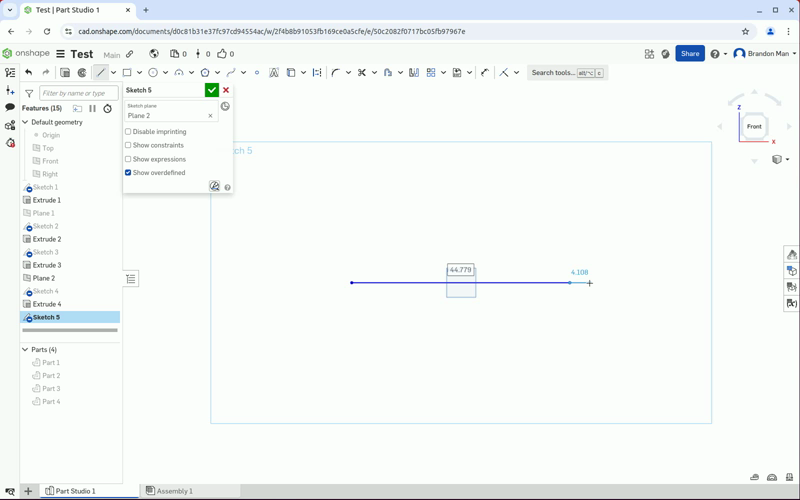
mouse_move(569, 260)
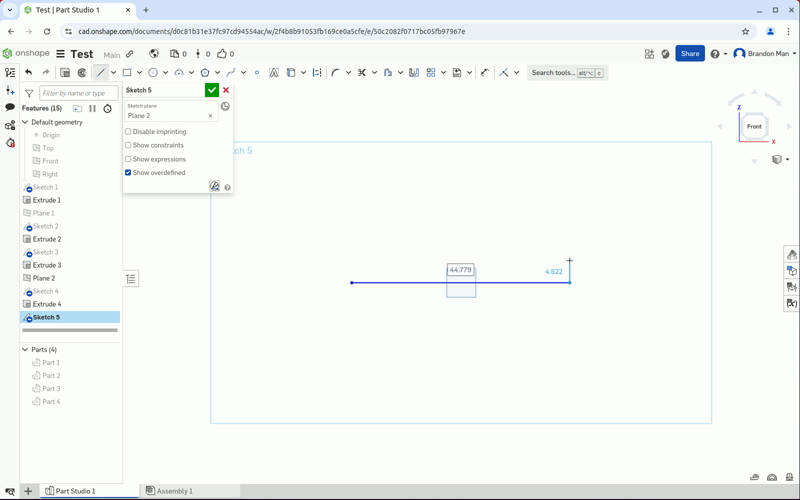
click(569, 260)
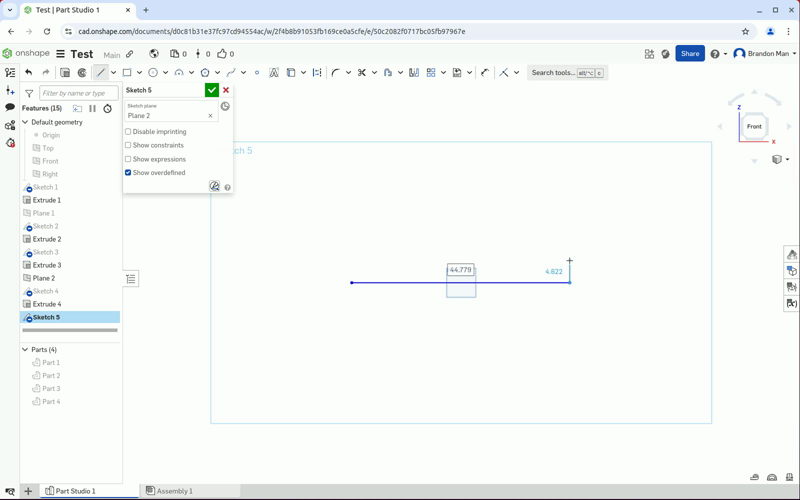
key_up(shift)
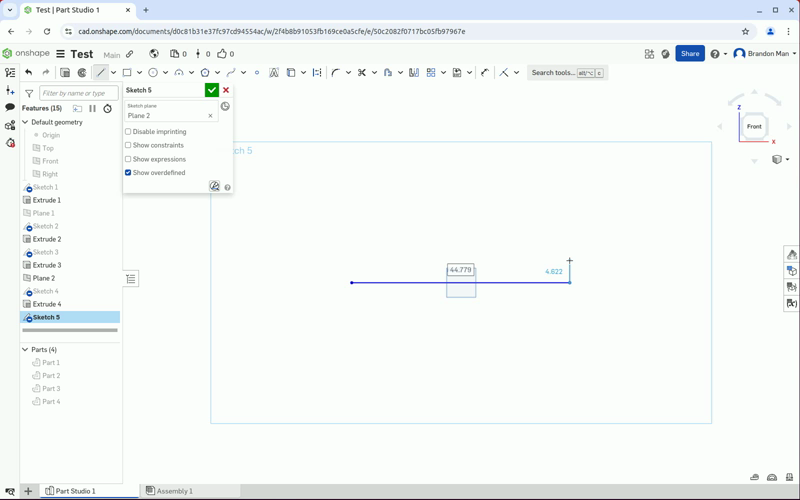
key_down(shift)
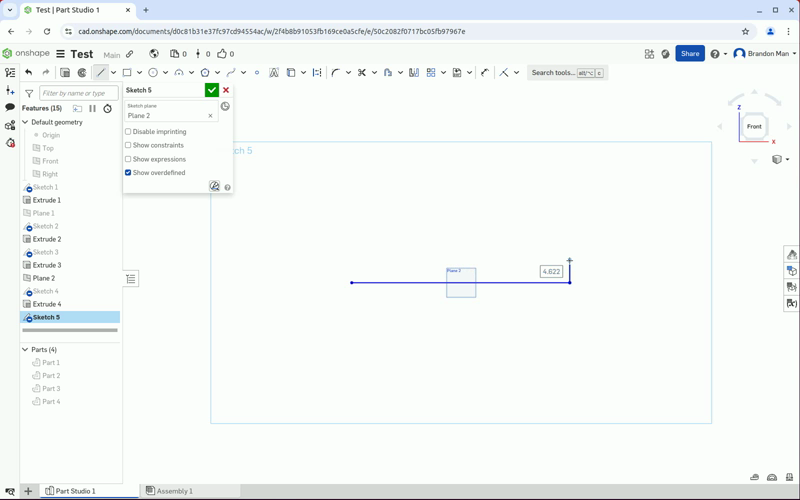
mouse_move(351, 260)
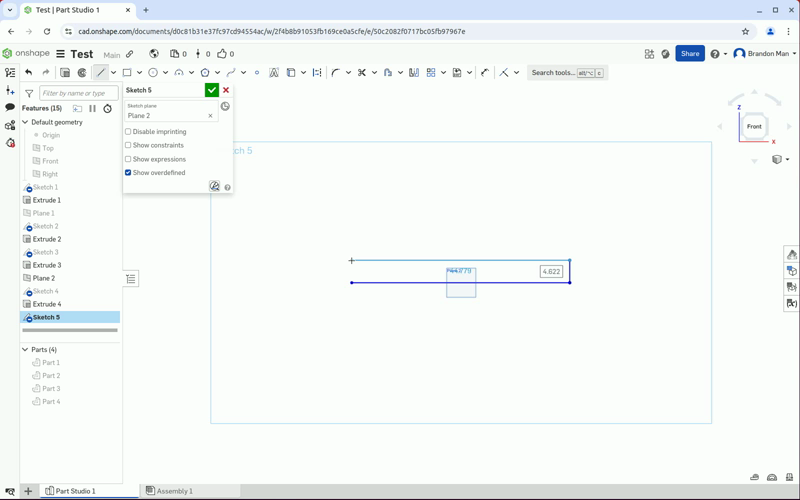
click(351, 260)
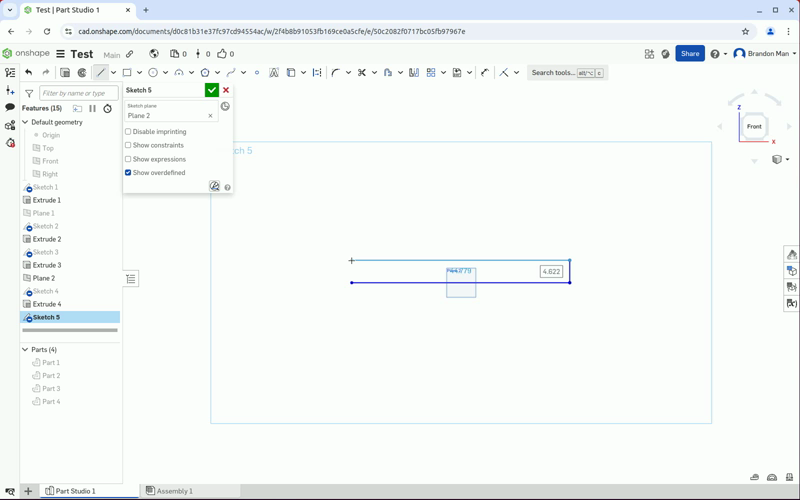
key_up(shift)
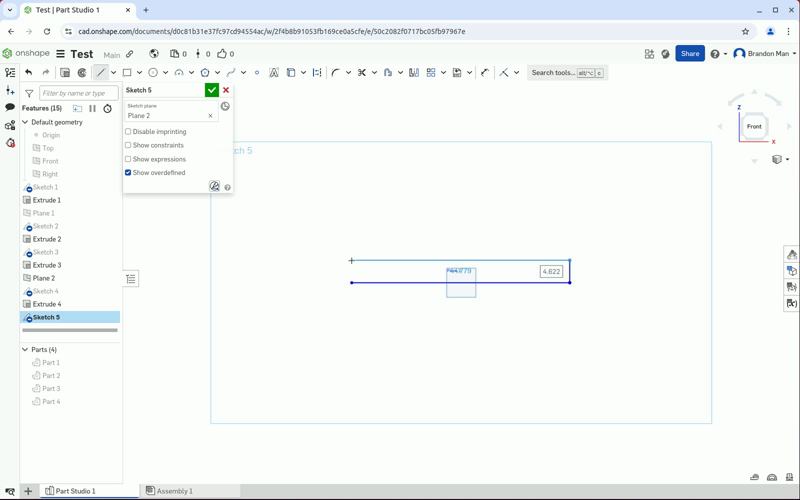
mouse_move(381, 260)
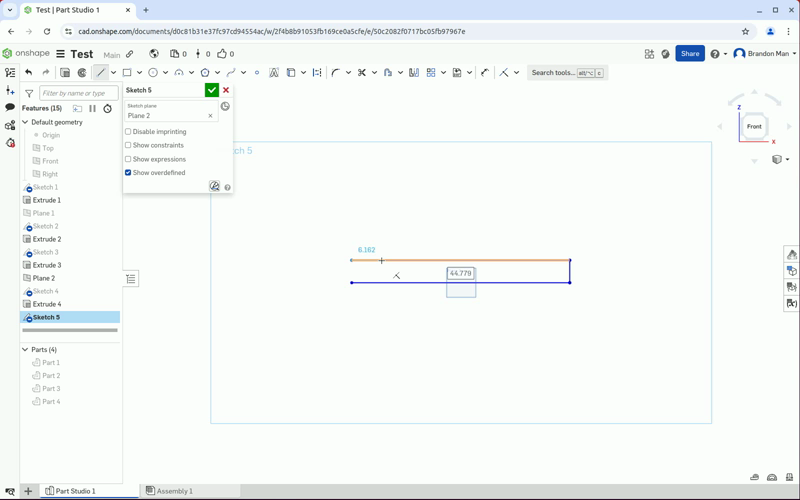
key_down(shift)
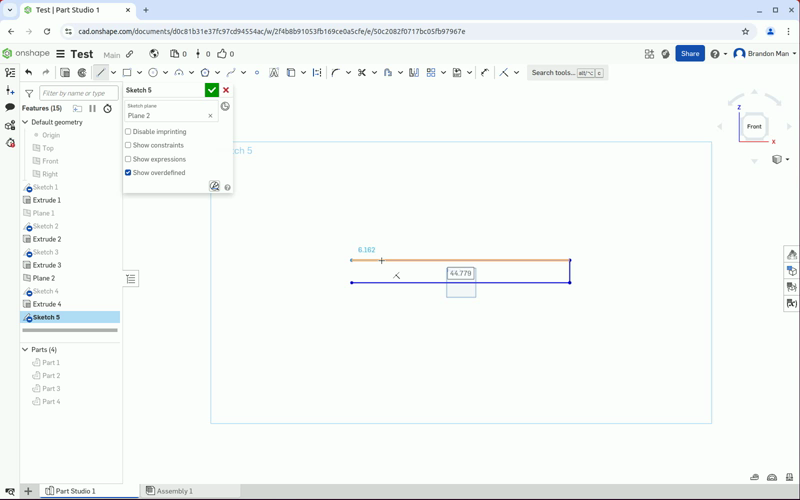
mouse_move(351, 282)
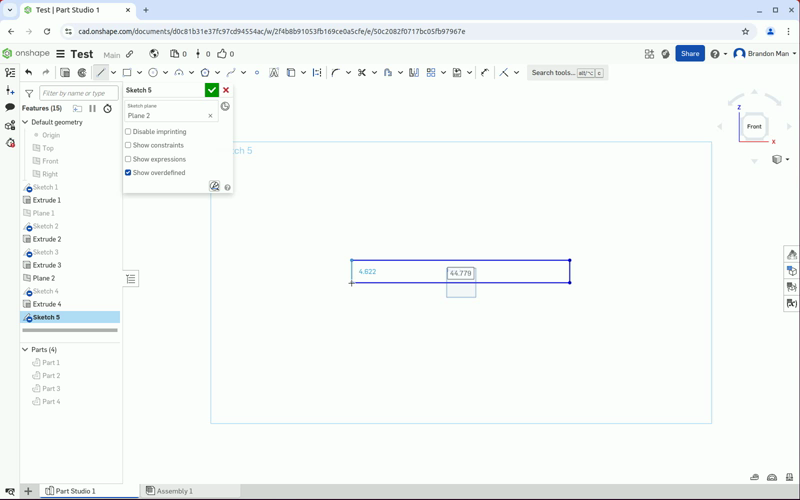
key_up(shift)
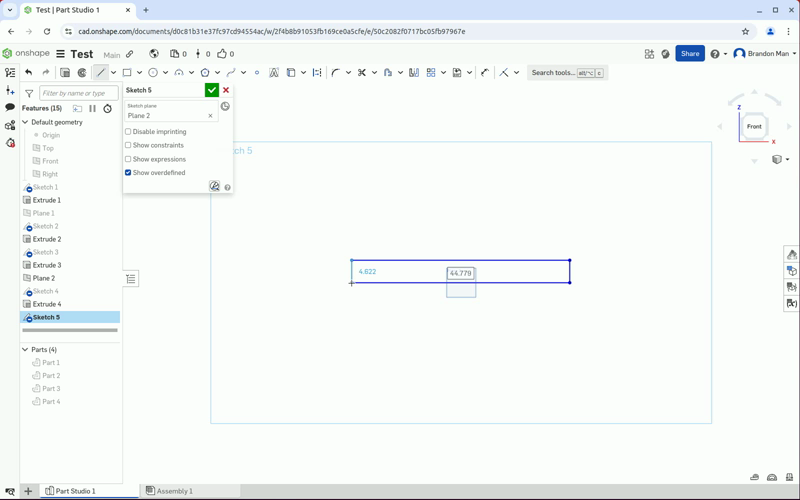
click(351, 282)
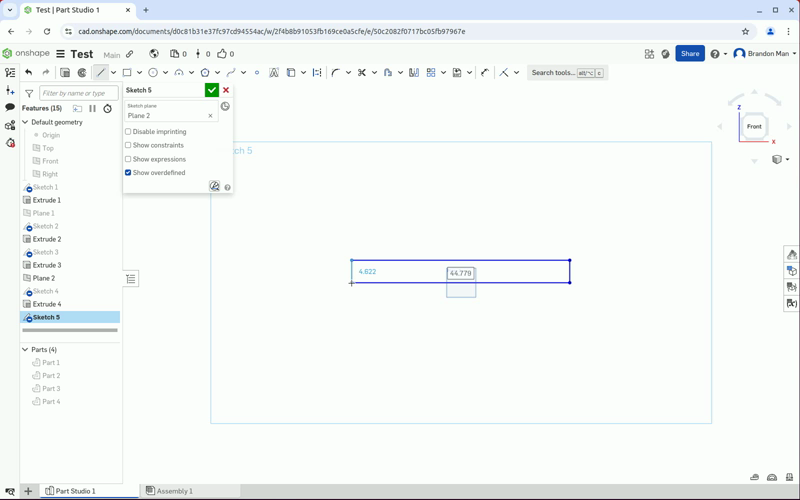
key(esc)
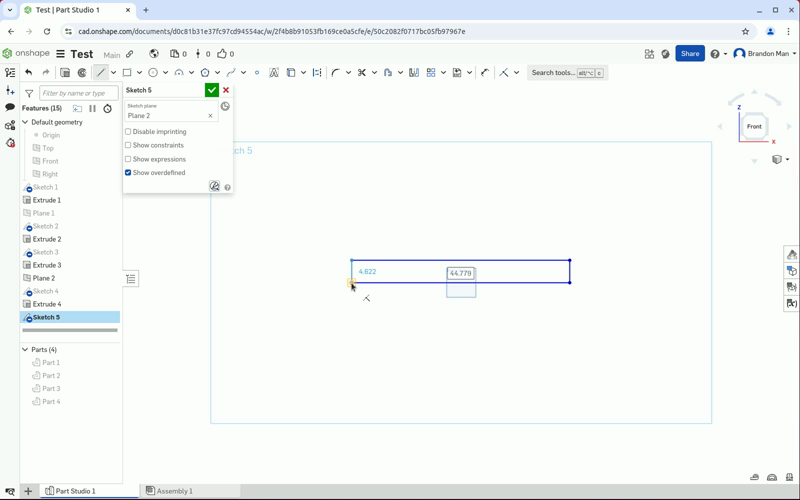
mouse_move(474, 269)
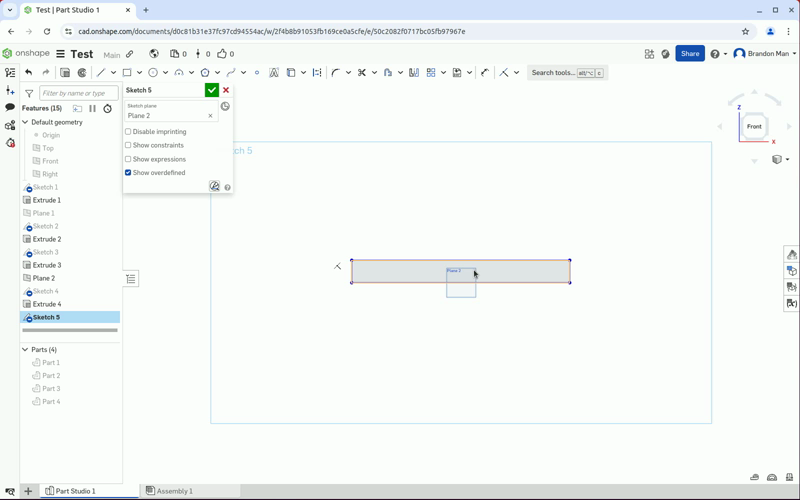
click(474, 269)
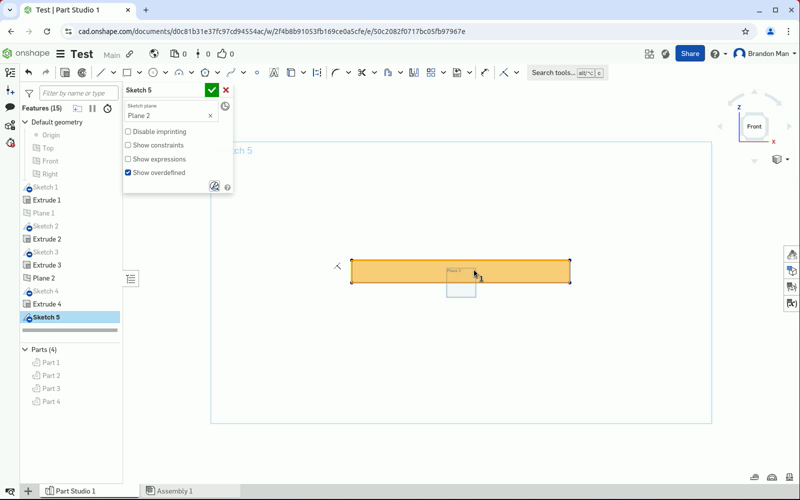
mouse_move(73, 352)
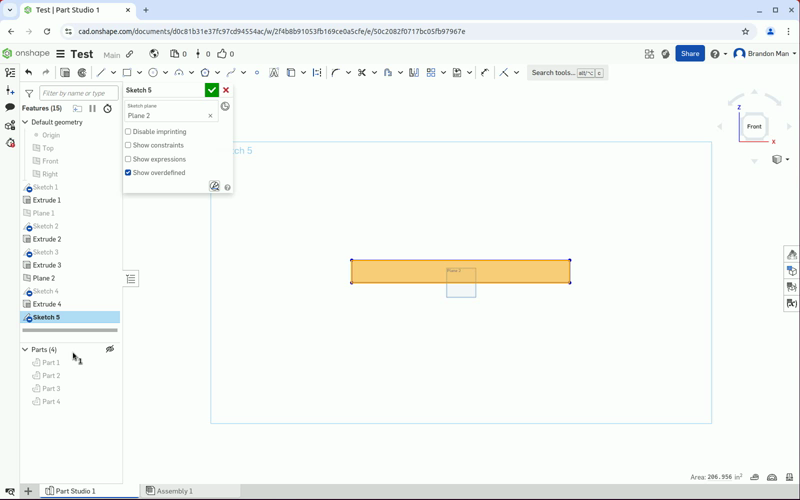
key(shift+y)
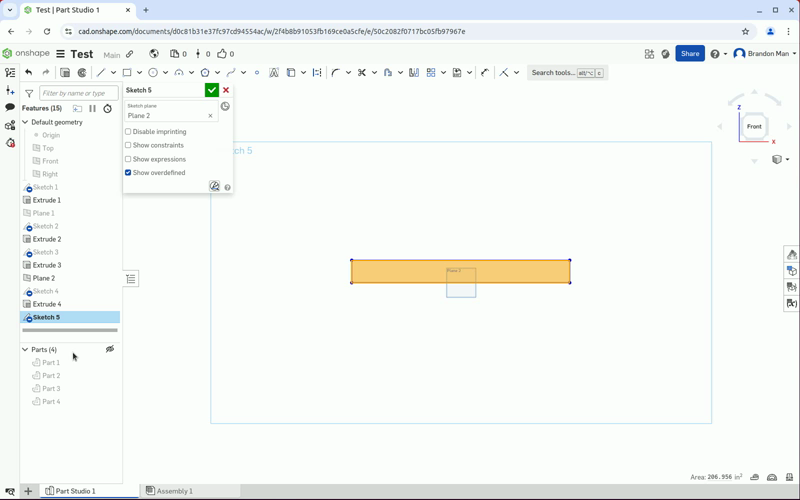
key(shift+e)
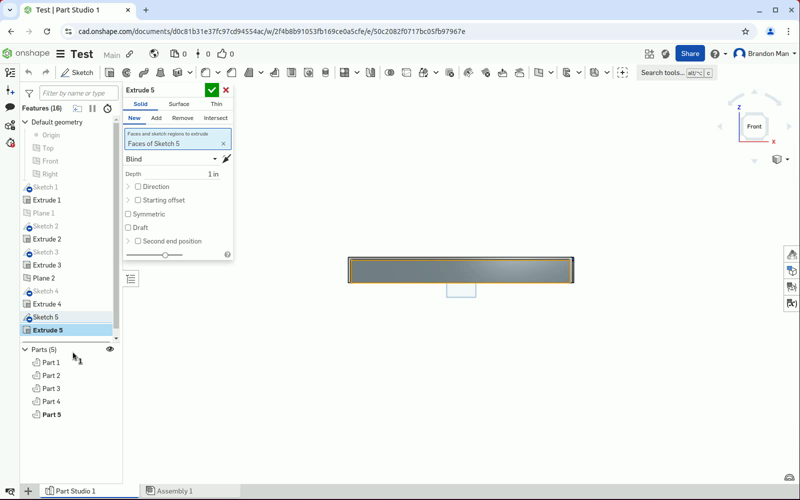
mouse_move(143, 106)
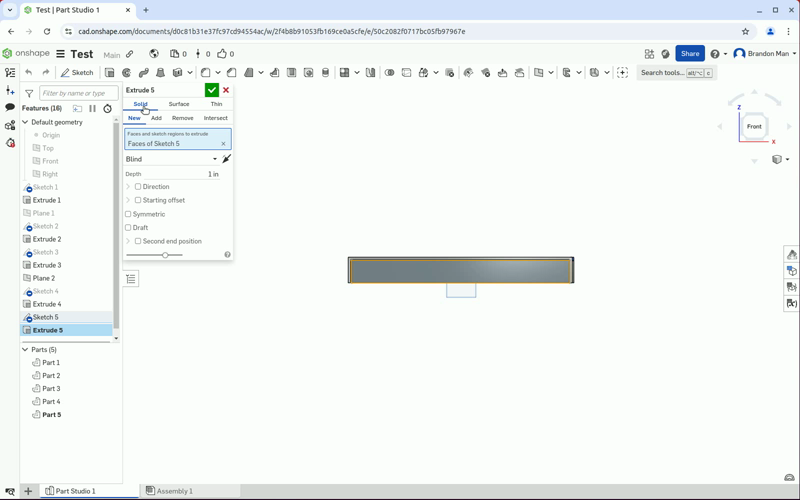
click(143, 106)
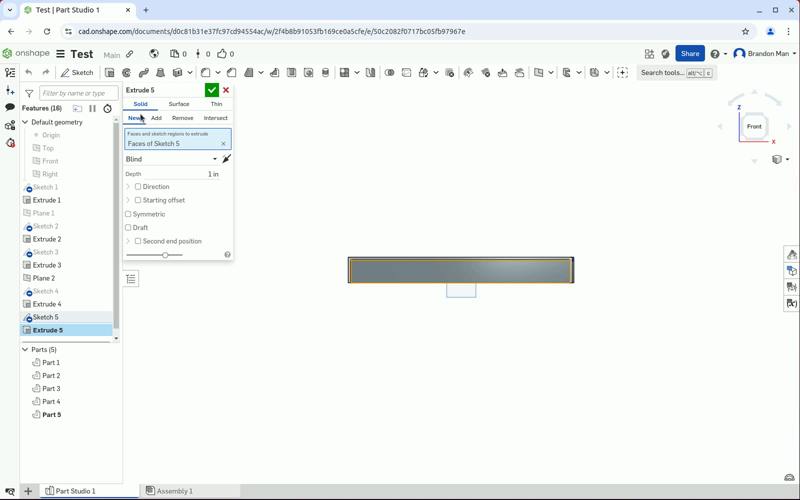
mouse_move(137, 120)
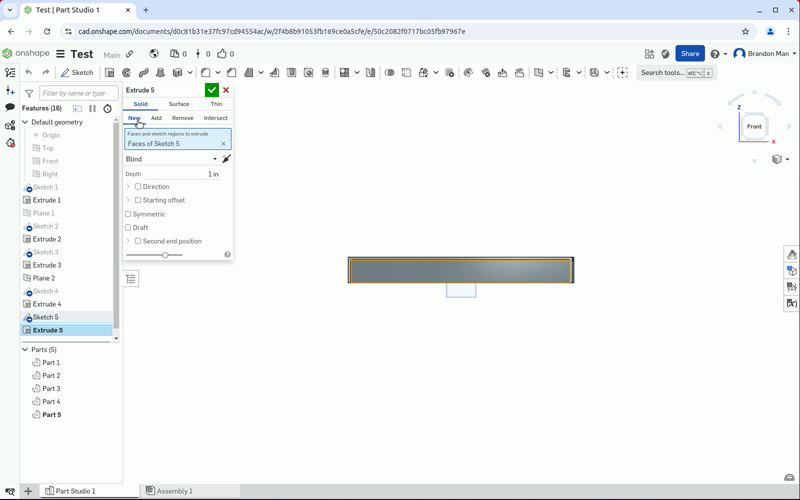
click(137, 120)
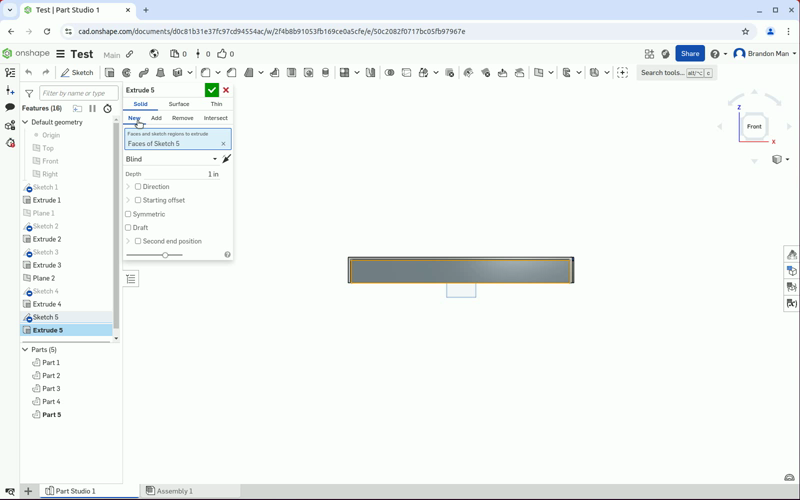
key(tab, 4)
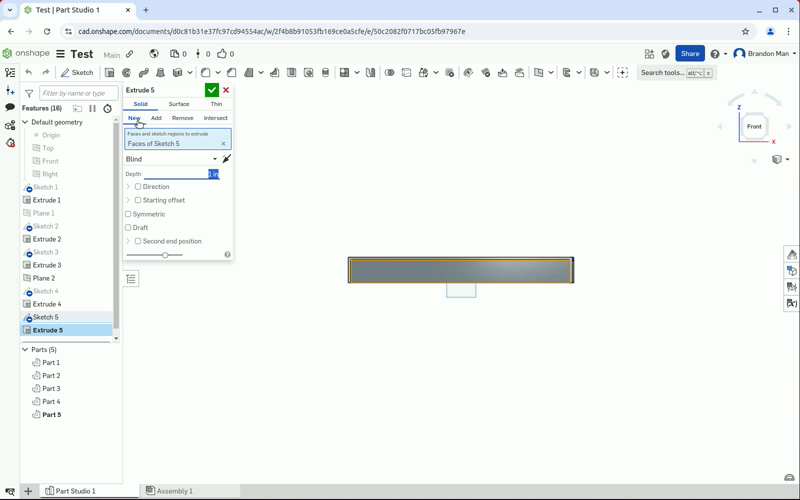
text(0.722)
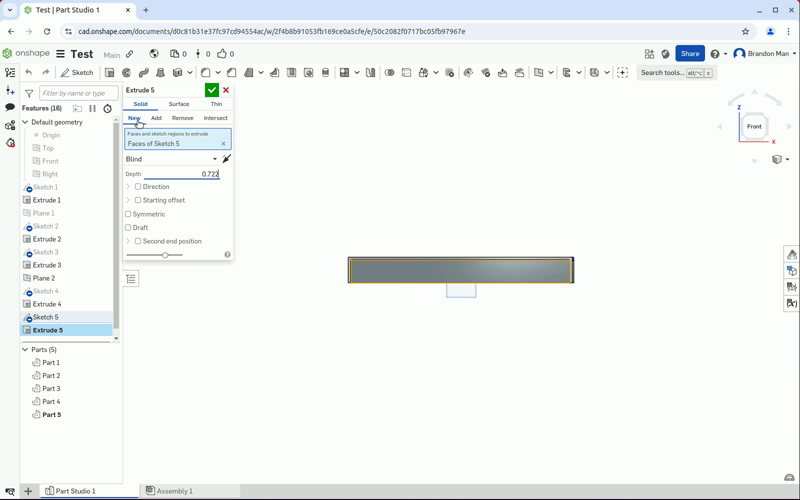
key(enter)
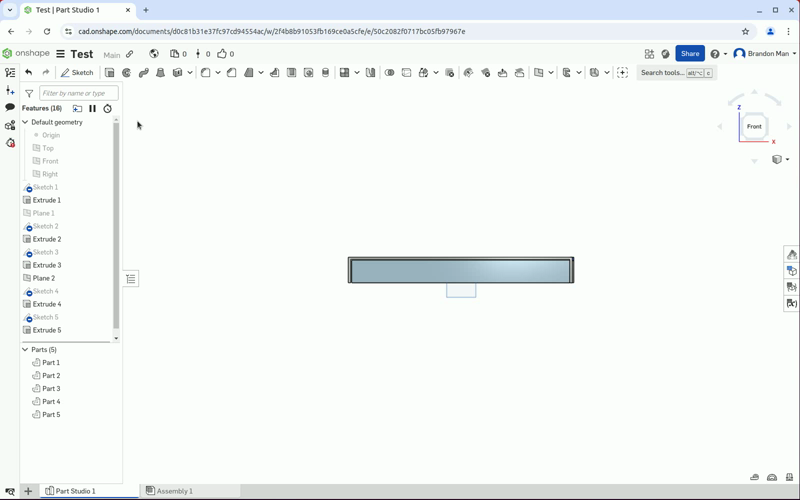
key(shift+h)
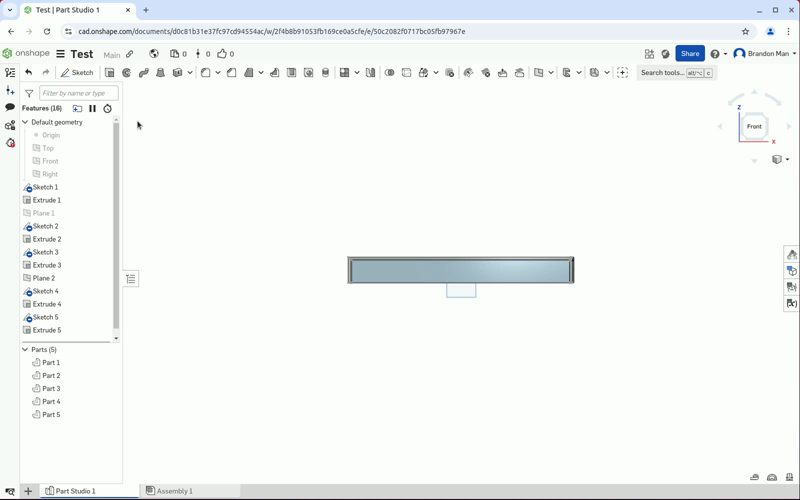
key(shift+h)
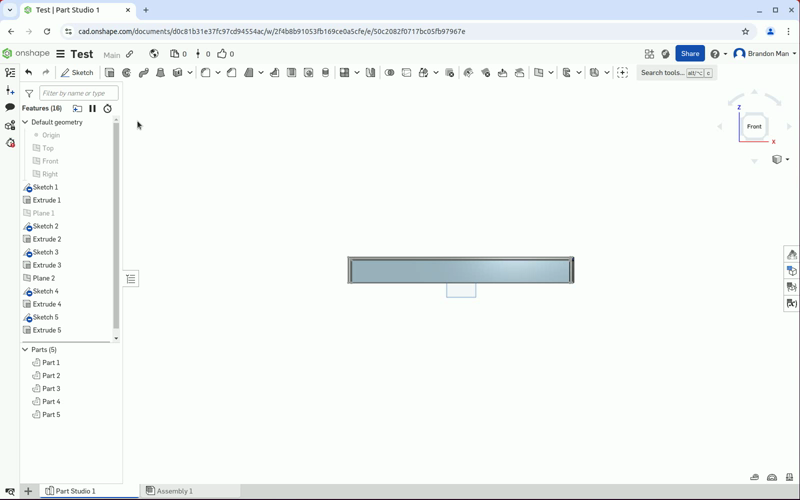
key(shift+7)
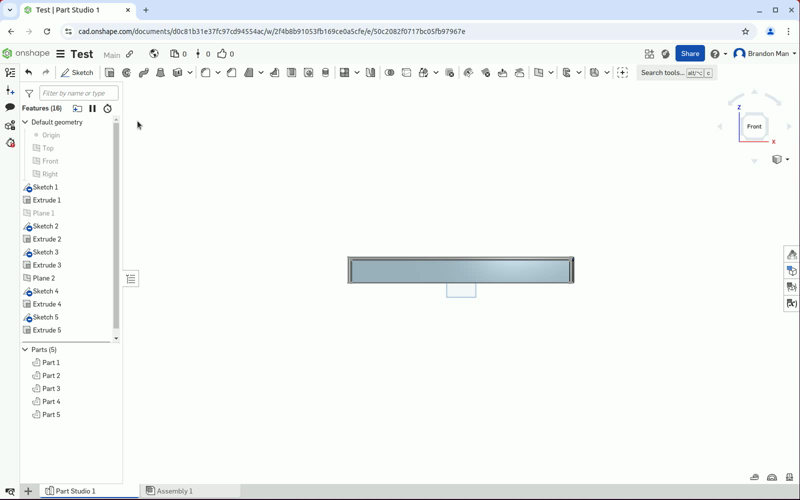
key(left, 2)
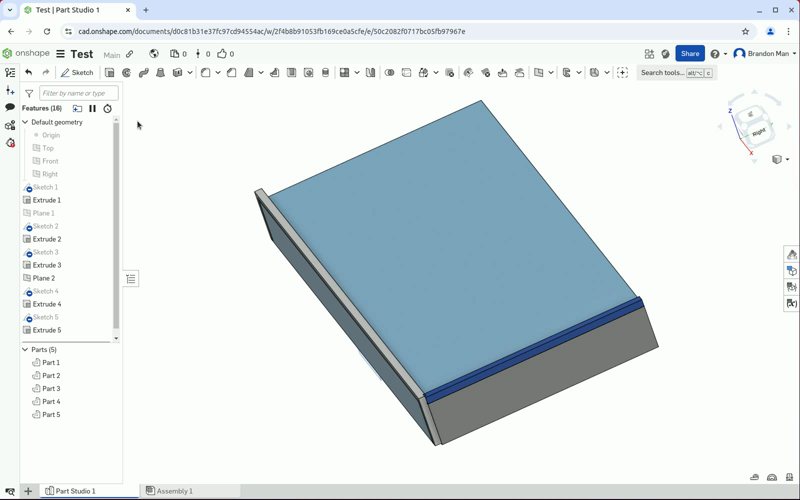
key(down, 2)
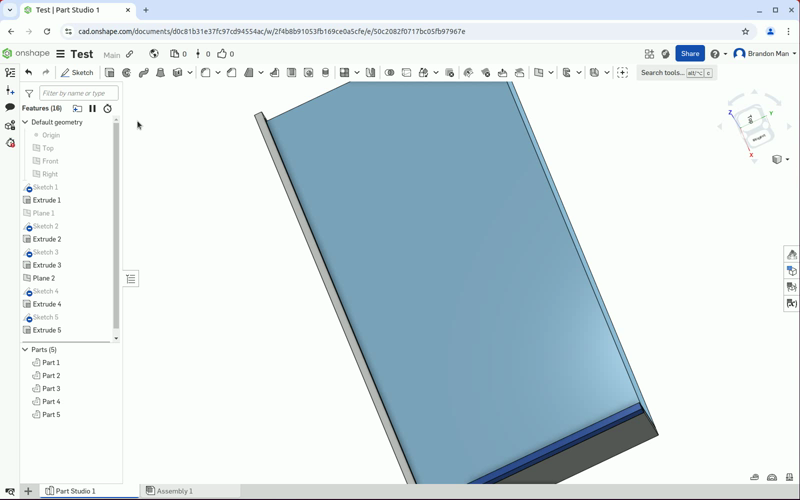
key(up, 2)
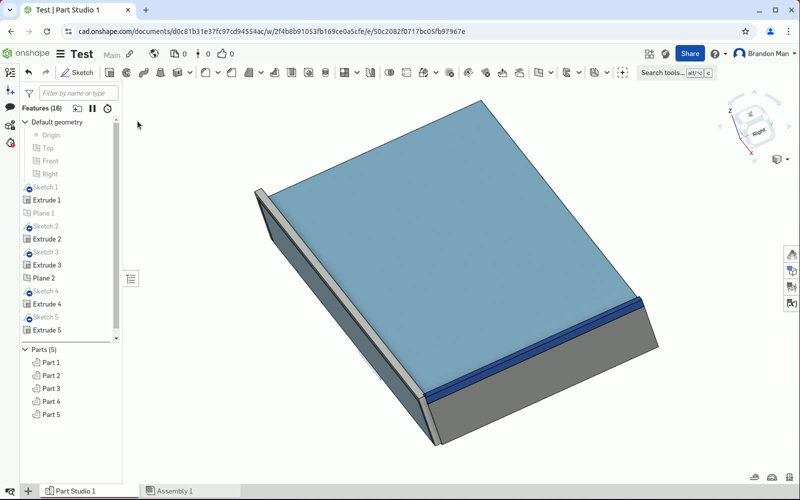
key(right, 2)
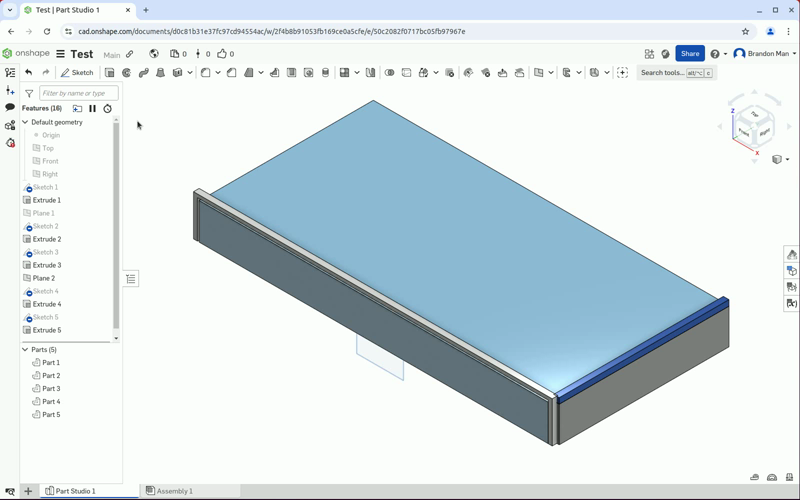
mouse_move(69, 189)
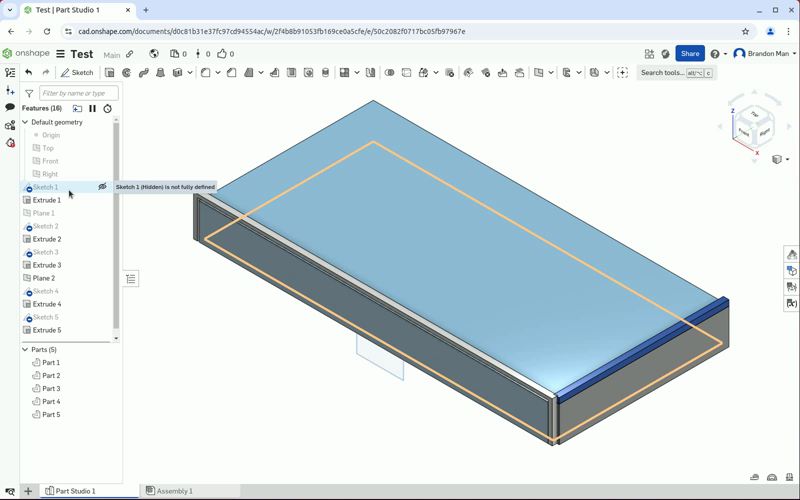
click(69, 189)